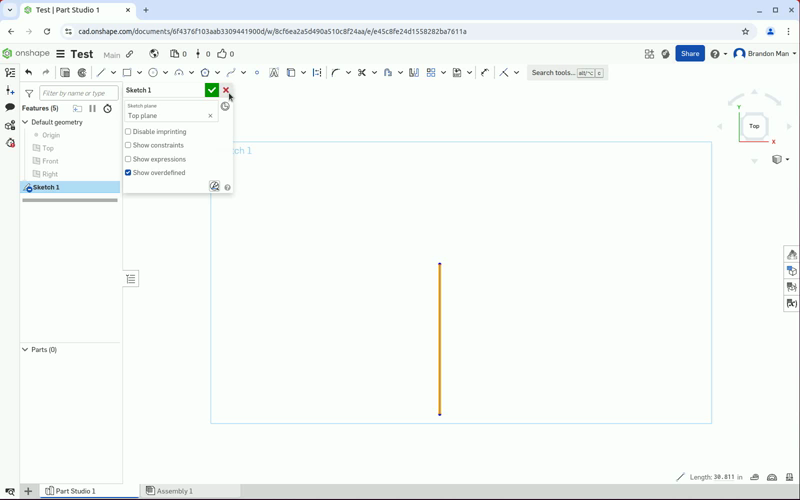
key(shift+h)
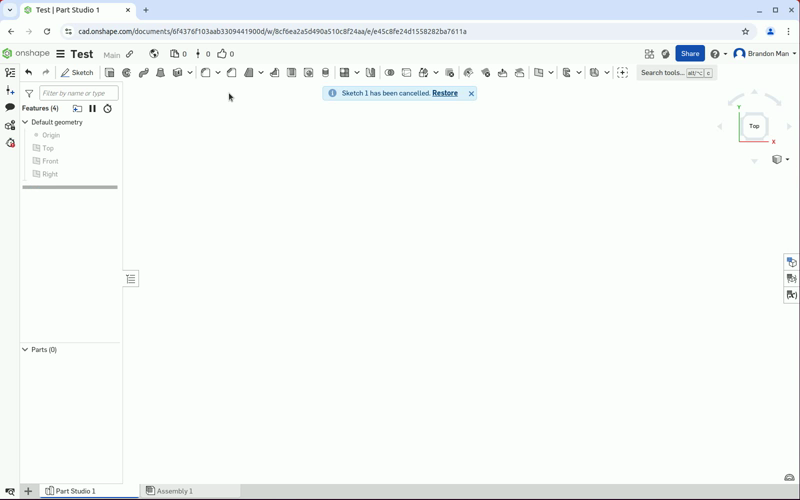
mouse_move(73, 352)
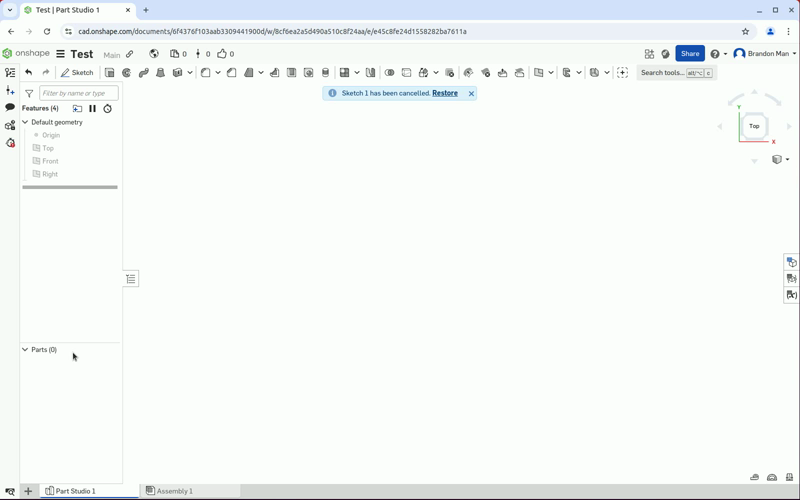
key(y)
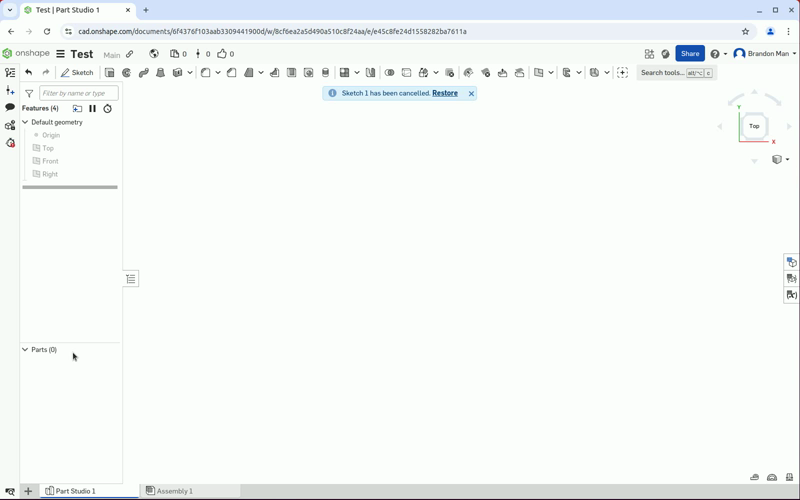
key(shift+p)
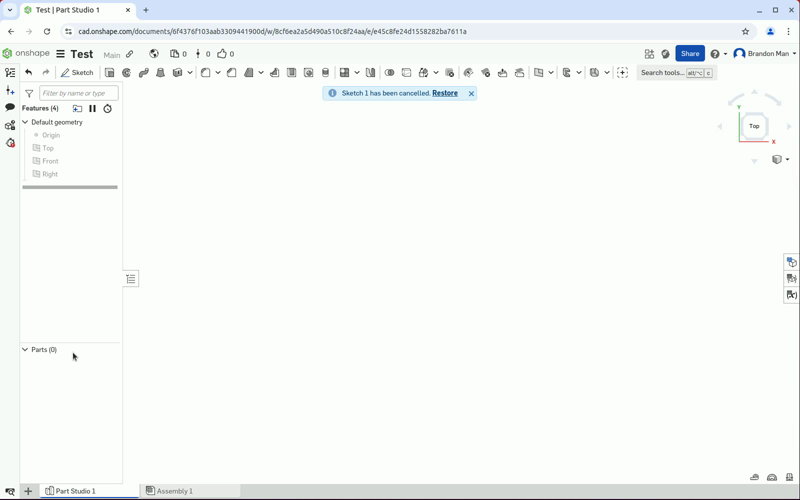
key(space)
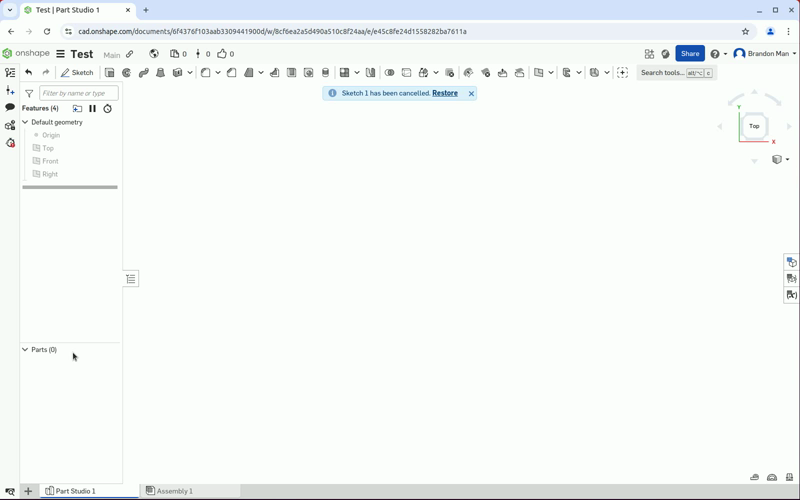
key_down(shift)
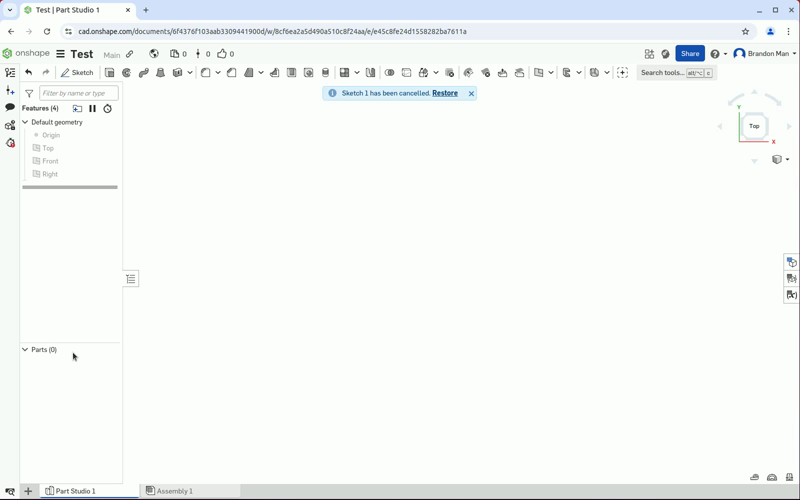
key(up)
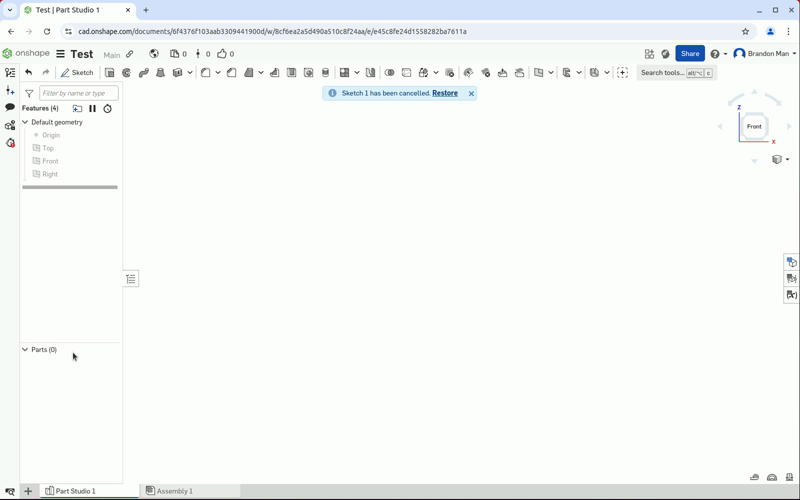
key_up(shift)
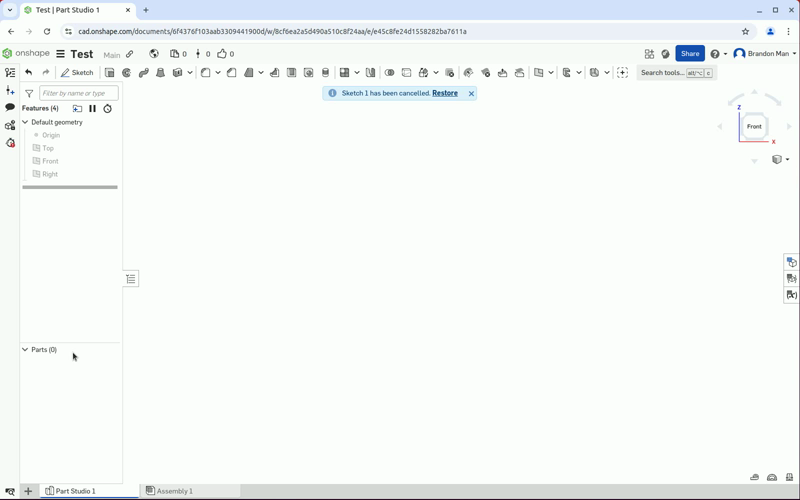
mouse_move(73, 352)
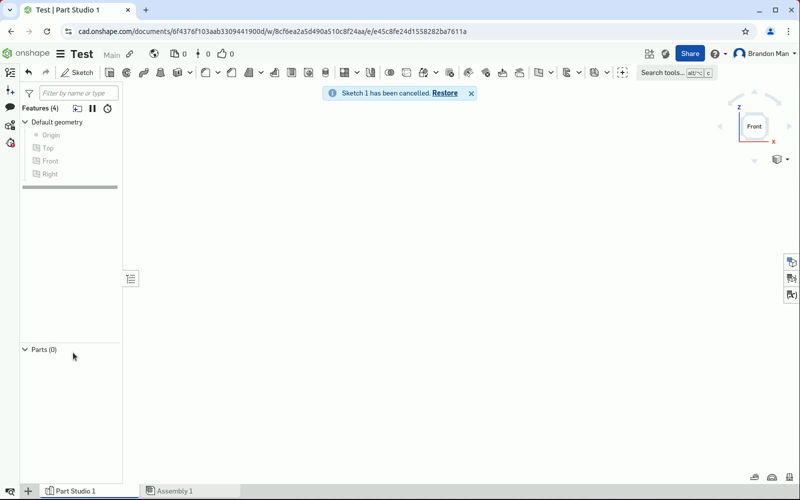
key(shift+y)
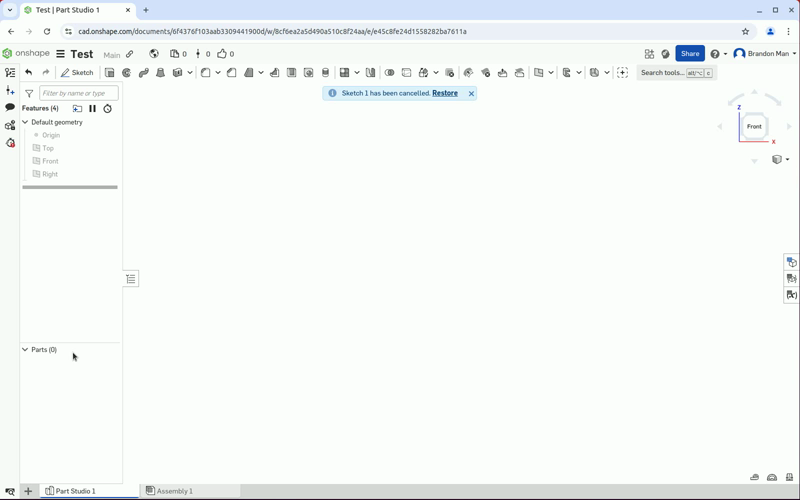
key(shift+s)
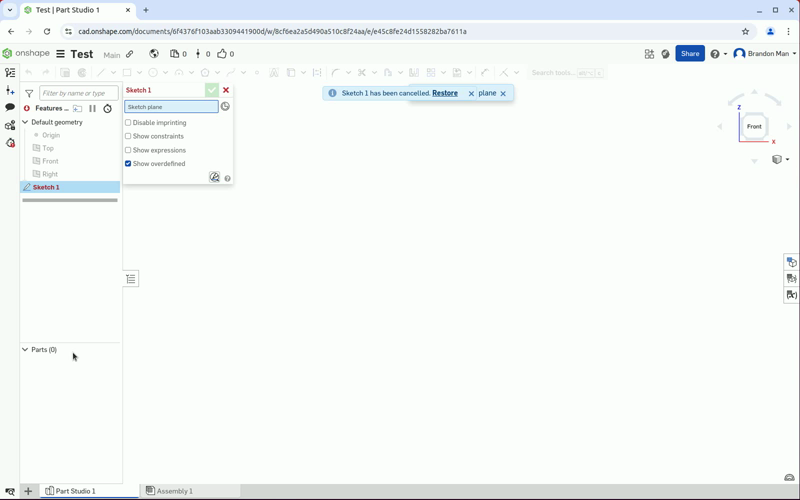
mouse_move(73, 163)
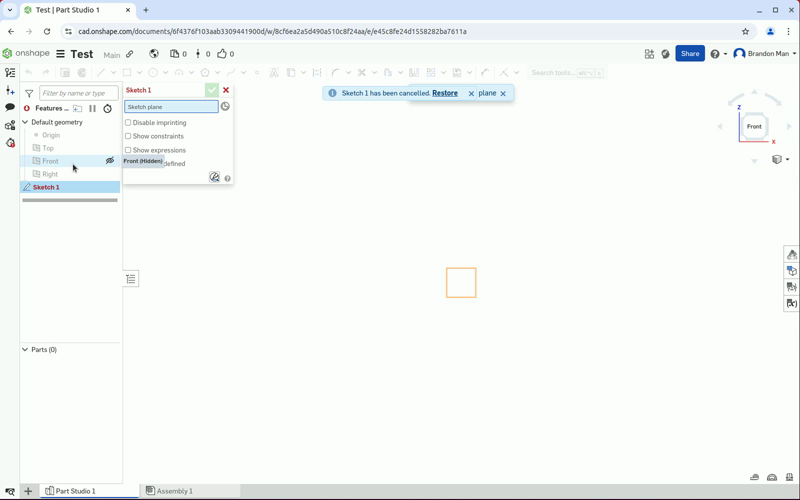
click(73, 163)
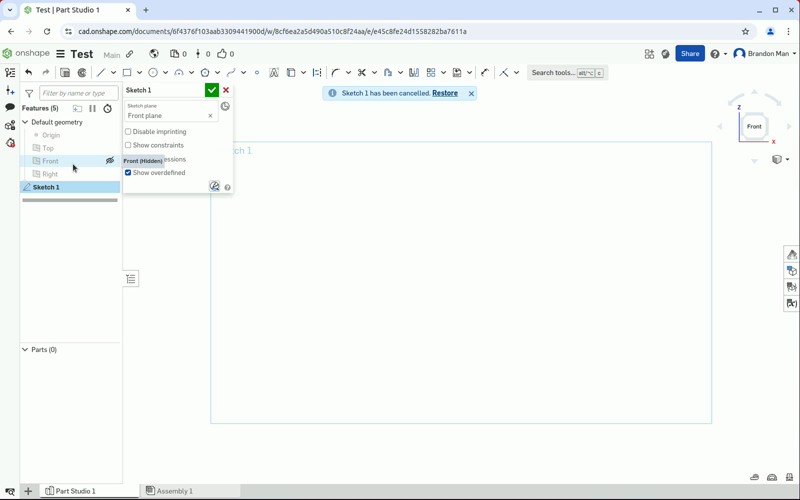
mouse_move(73, 352)
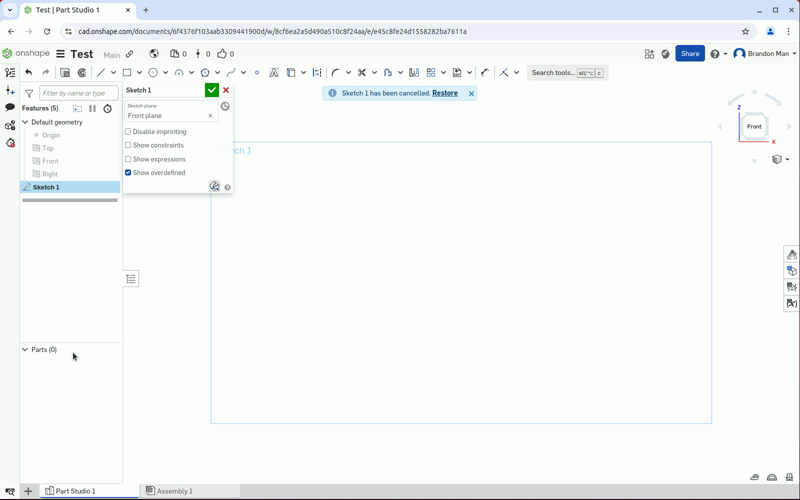
key(y)
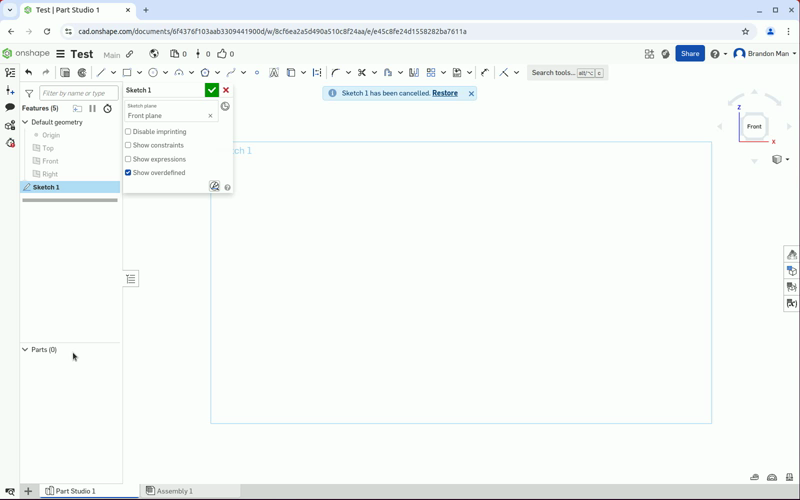
key(a)
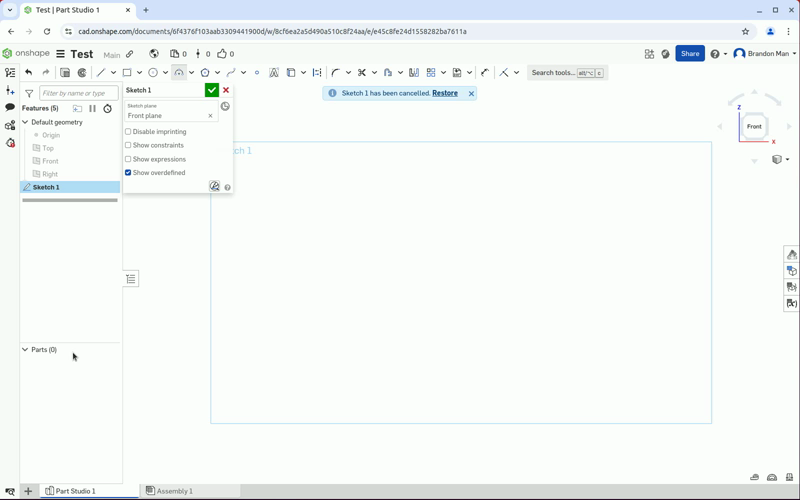
key_down(shift)
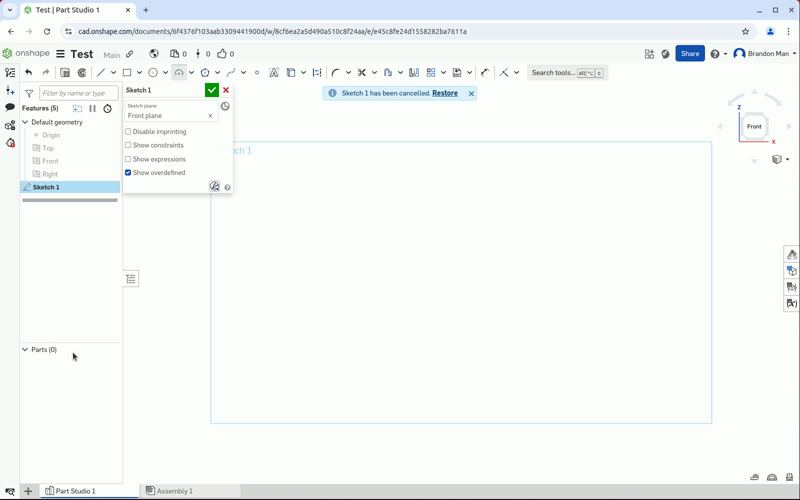
mouse_move(446, 223)
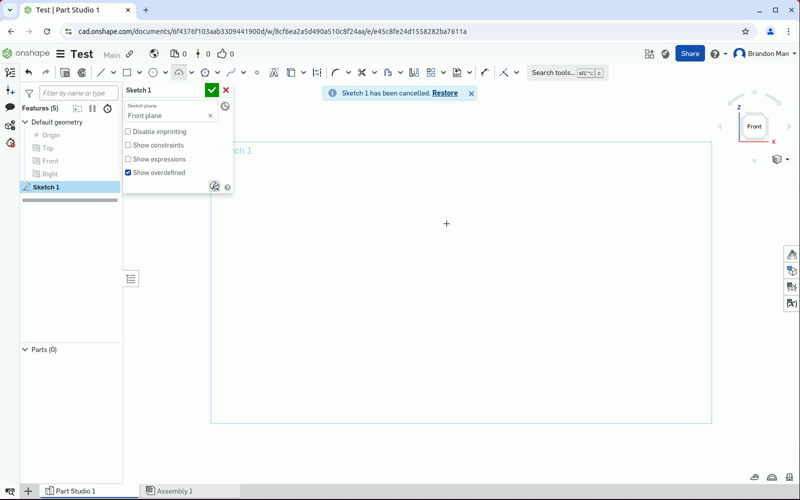
click(446, 223)
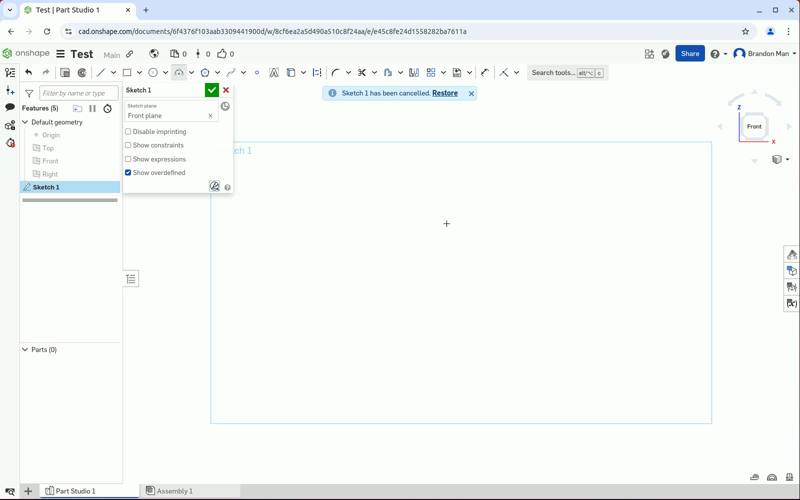
key_up(shift)
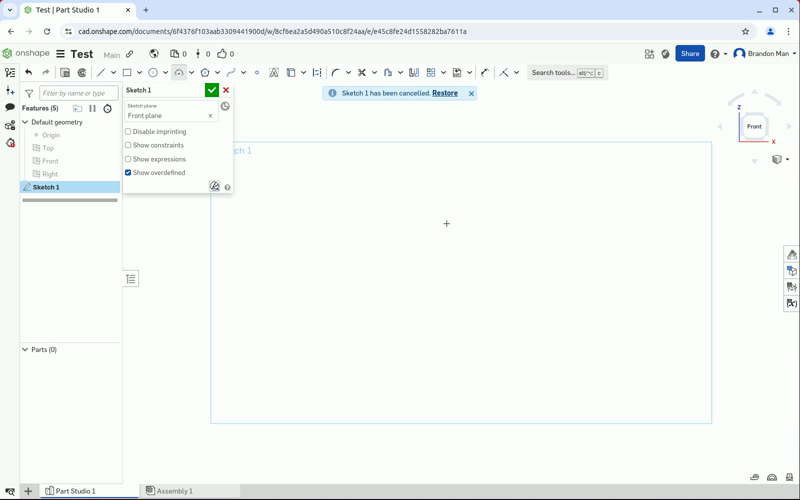
key_down(shift)
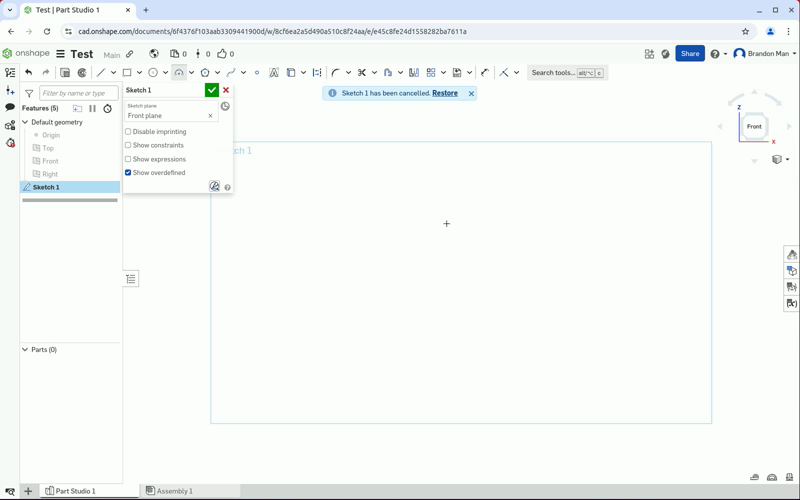
mouse_move(475, 223)
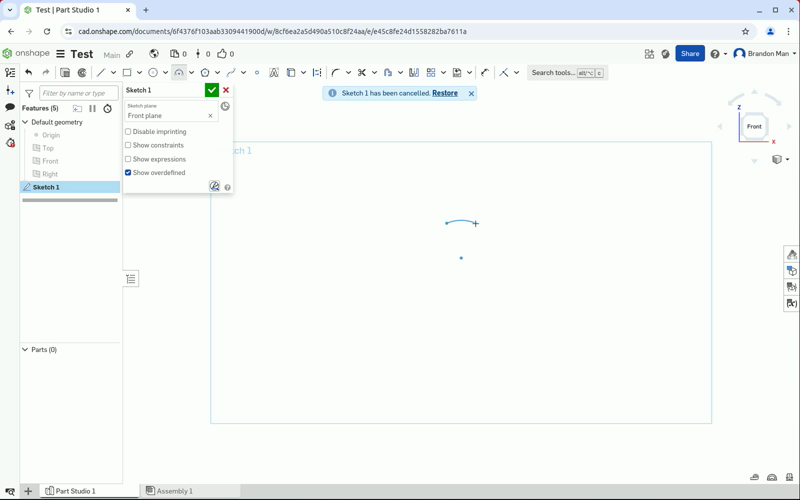
click(475, 223)
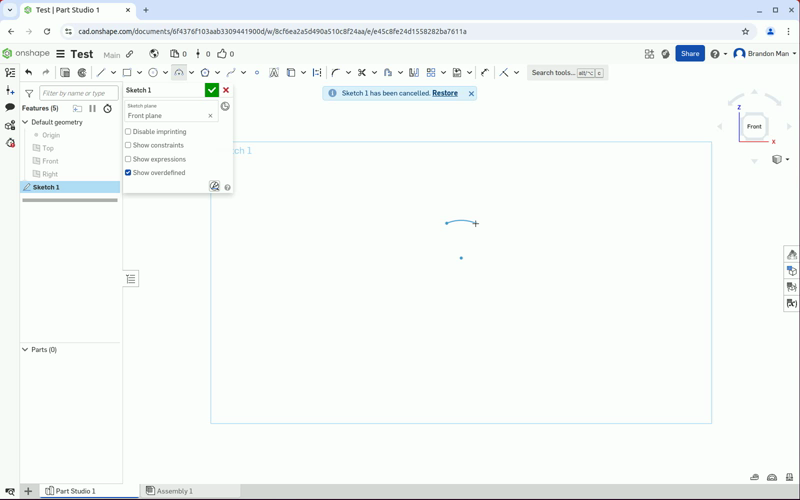
mouse_move(461, 210)
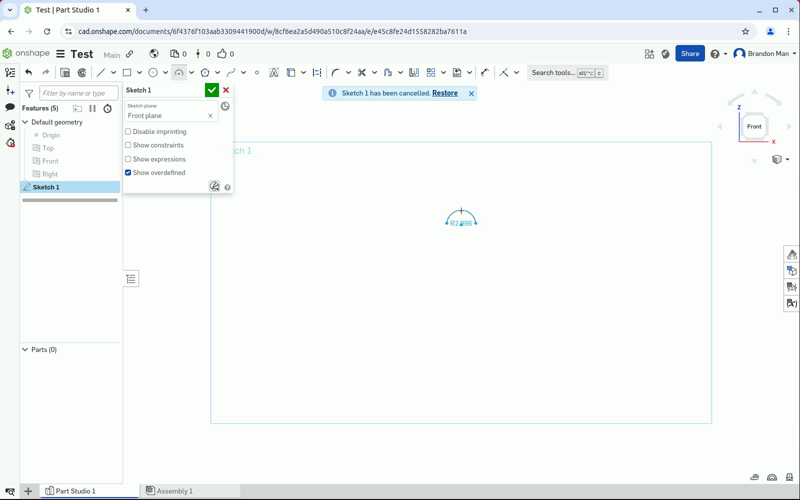
click(461, 210)
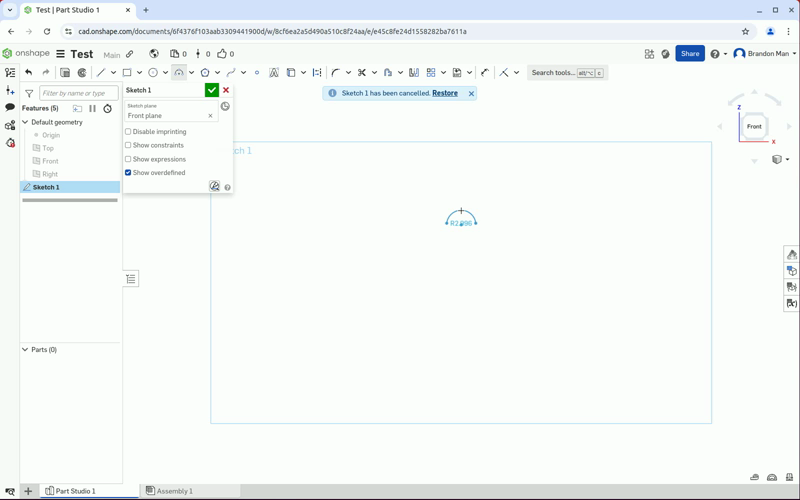
key_up(shift)
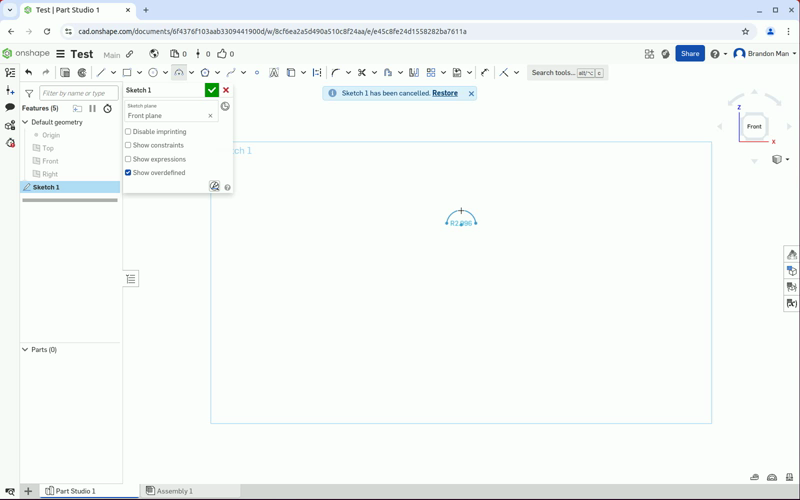
key(esc)
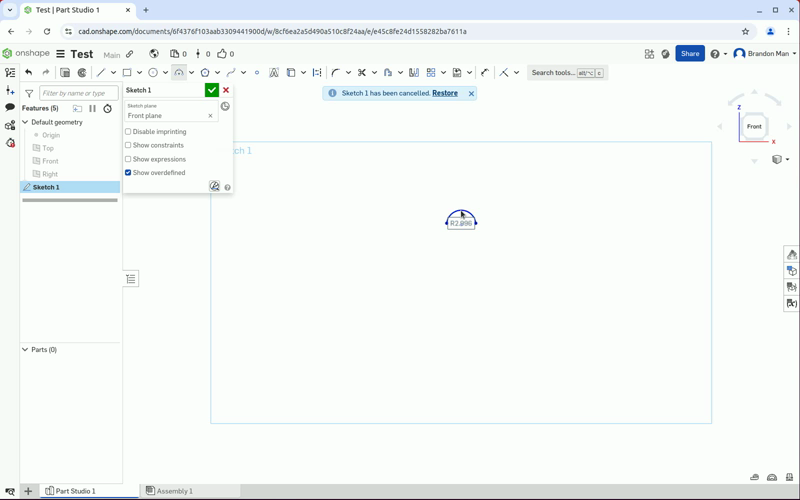
key(l)
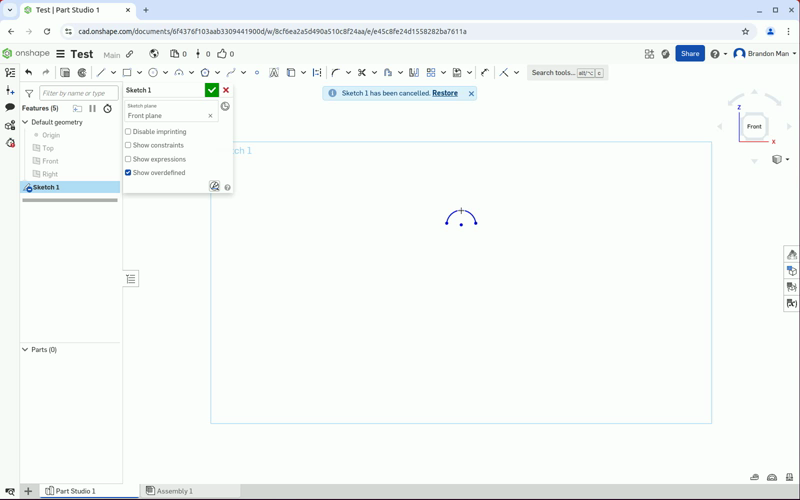
mouse_move(475, 223)
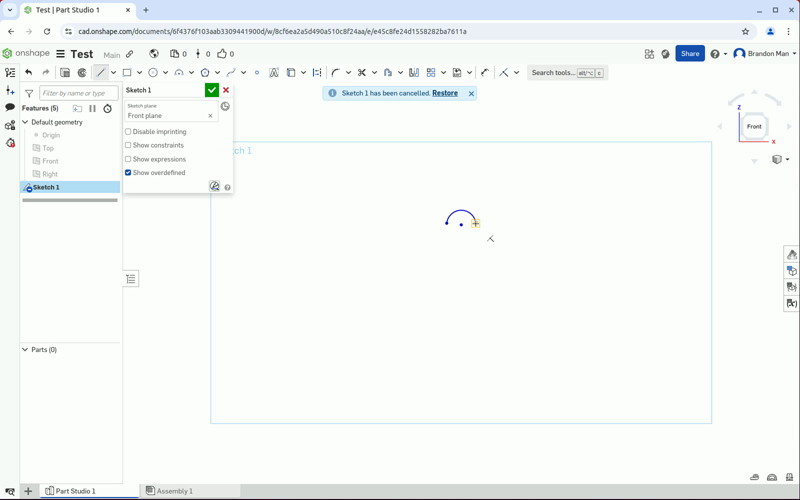
click(475, 223)
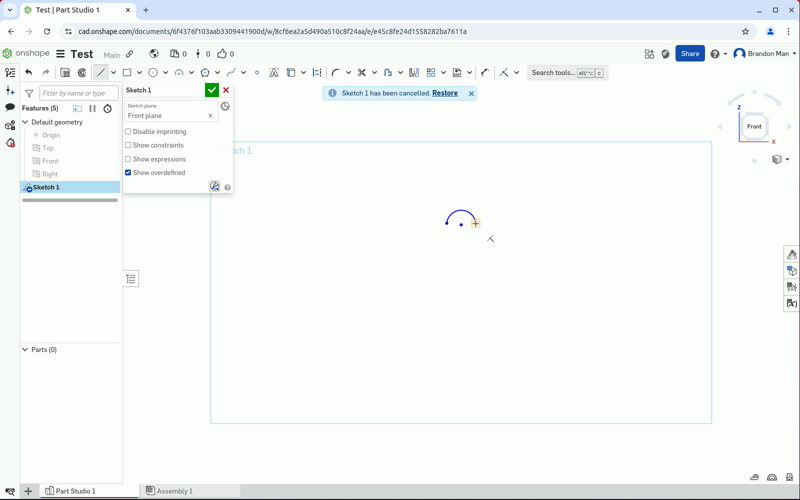
key_down(shift)
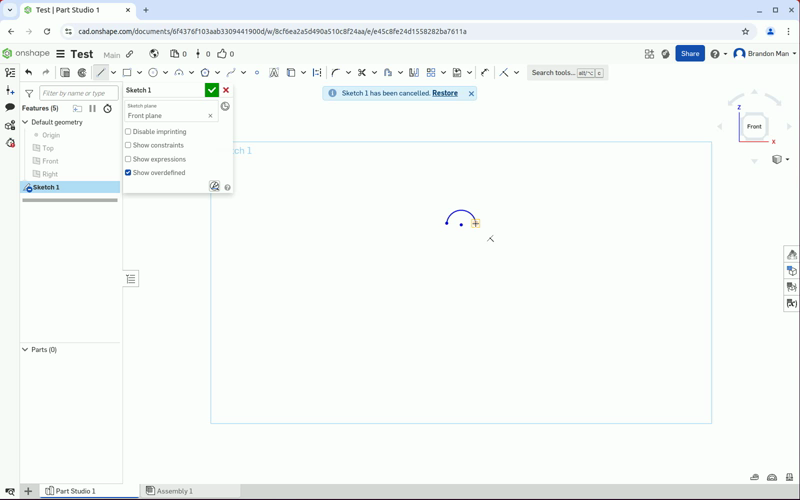
mouse_move(505, 223)
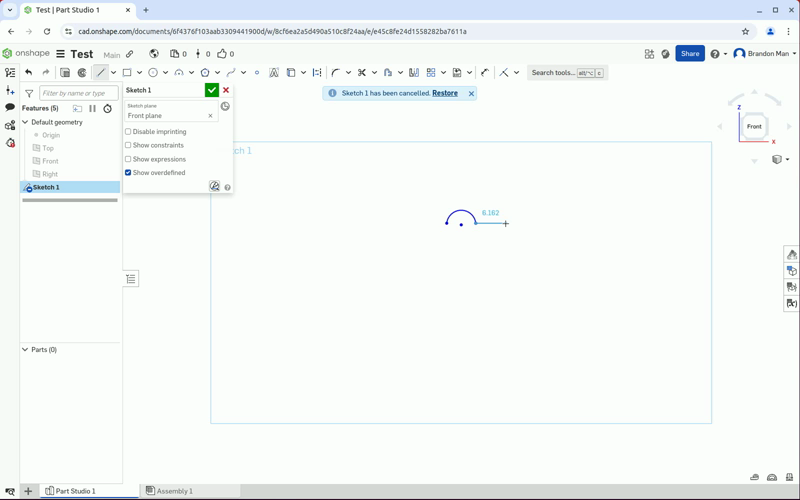
mouse_move(470, 177)
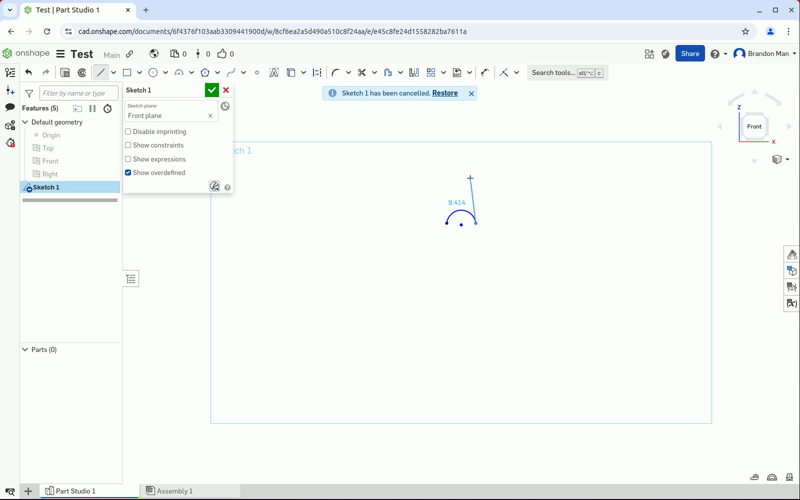
click(470, 177)
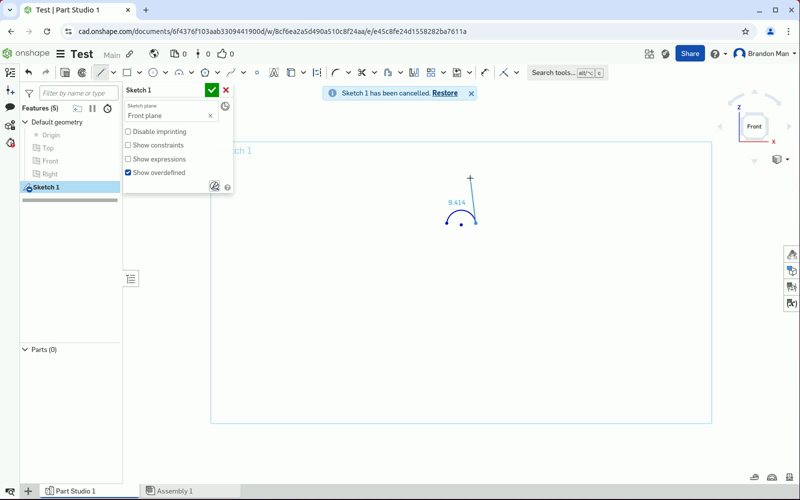
key_up(shift)
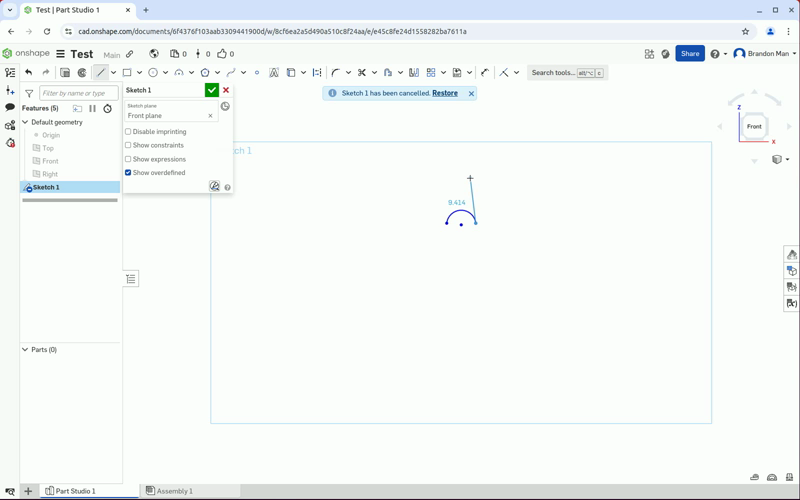
key(esc)
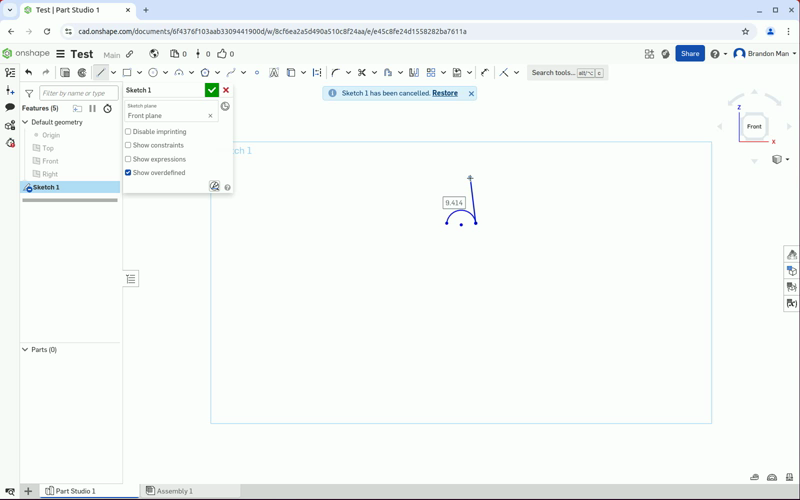
key(a)
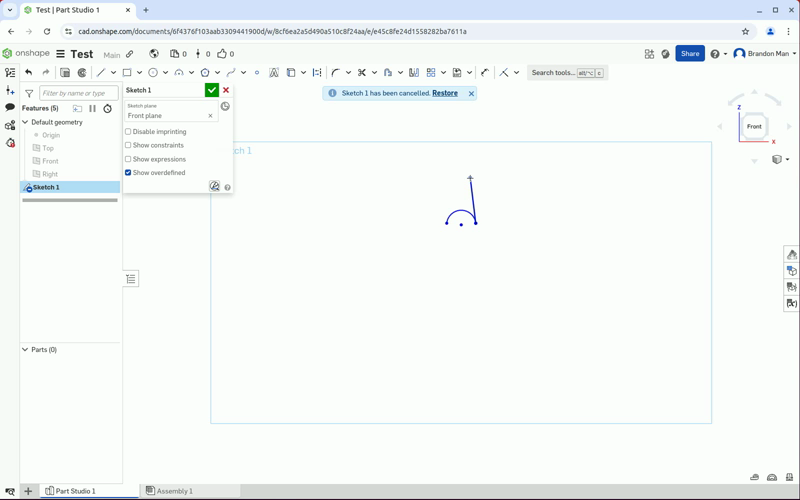
mouse_move(470, 177)
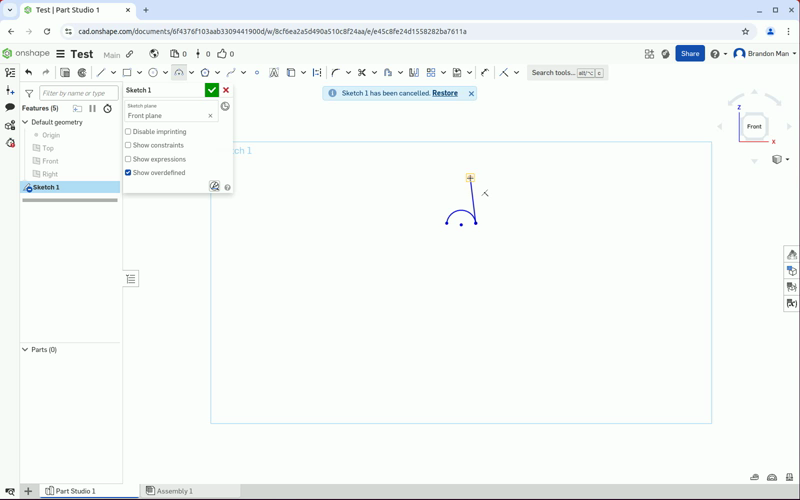
click(470, 177)
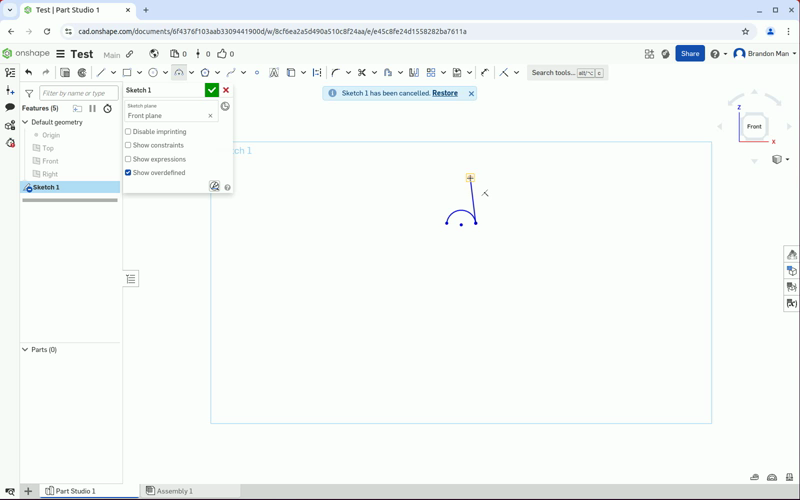
key_down(shift)
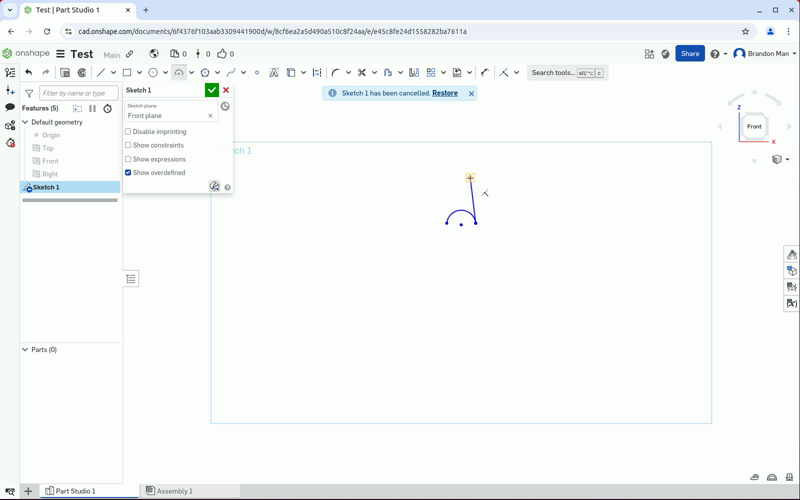
mouse_move(452, 177)
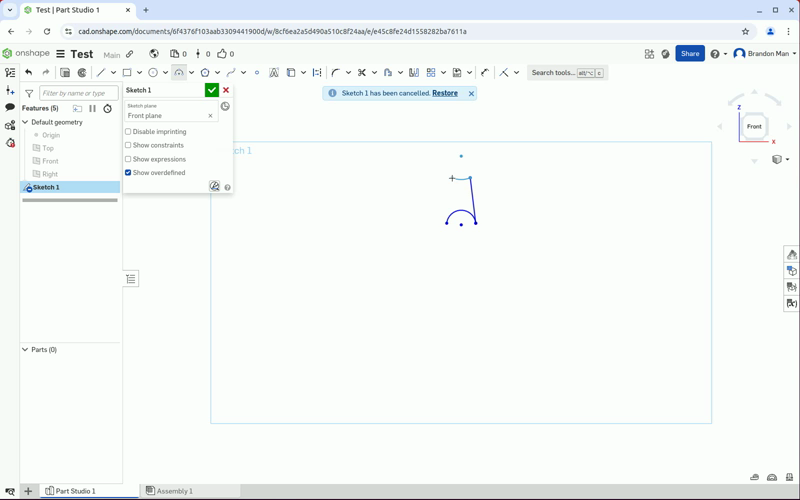
click(452, 177)
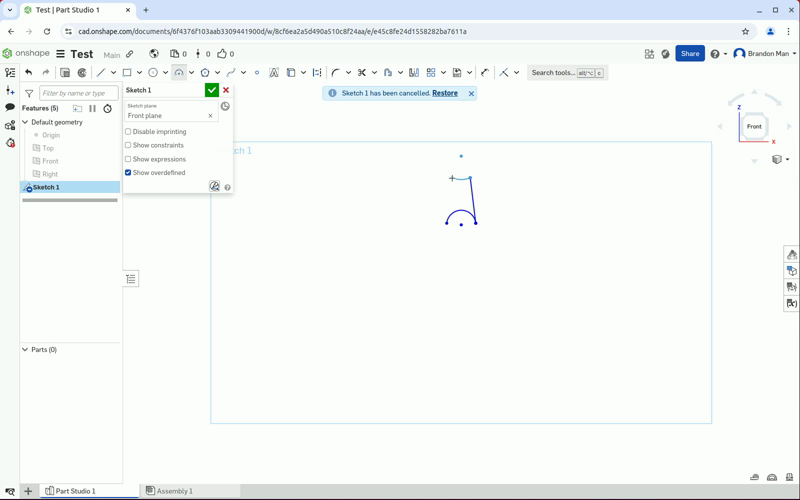
mouse_move(461, 186)
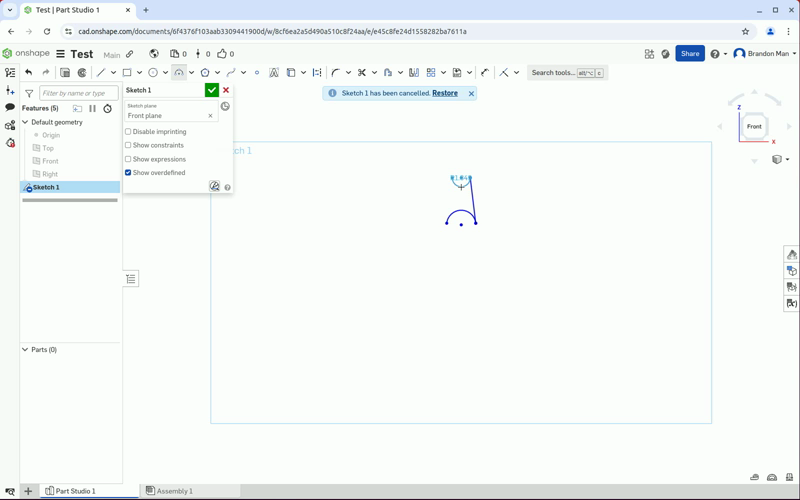
click(461, 186)
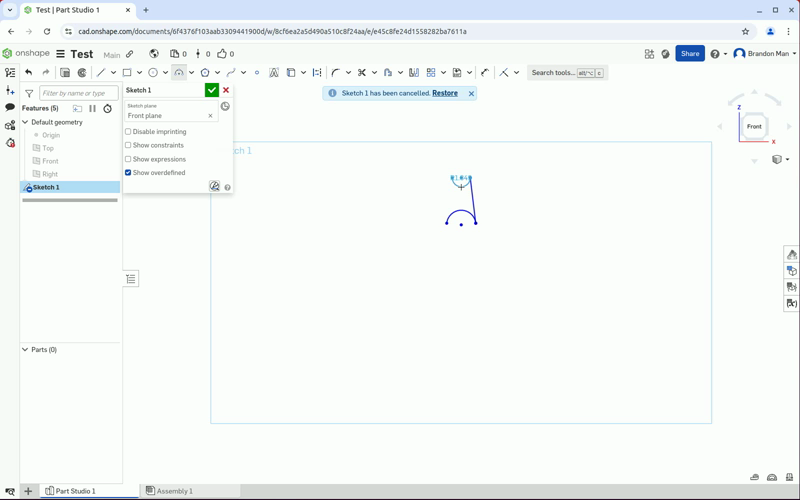
key_up(shift)
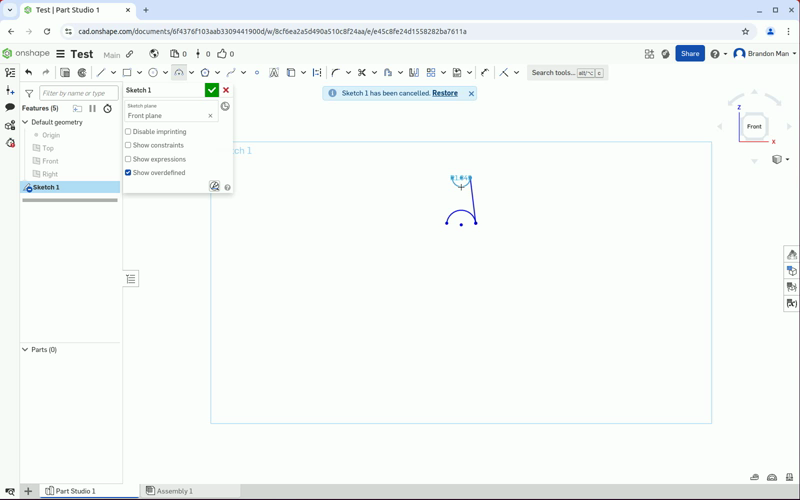
key(esc)
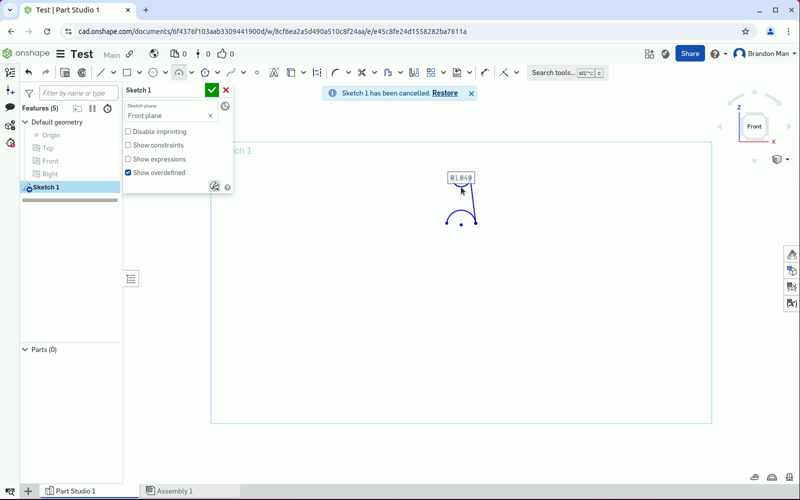
key(l)
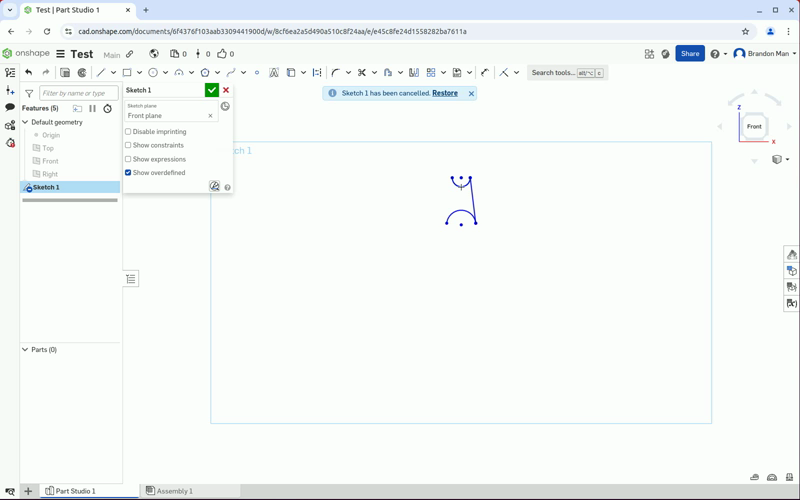
mouse_move(452, 177)
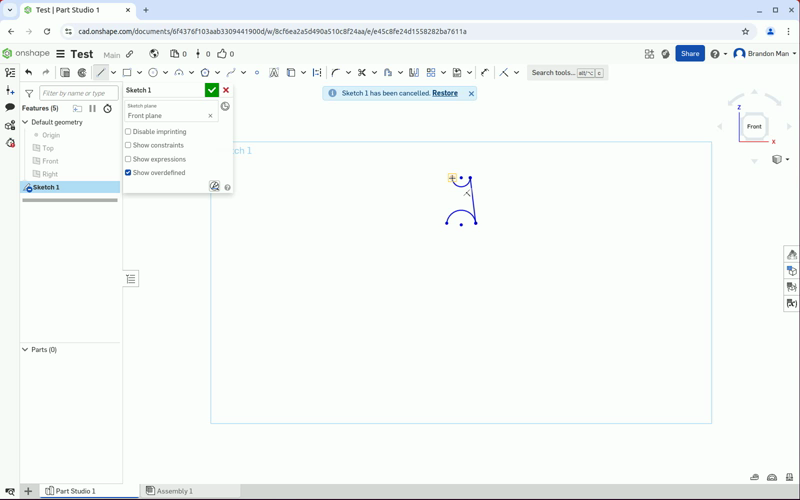
click(452, 177)
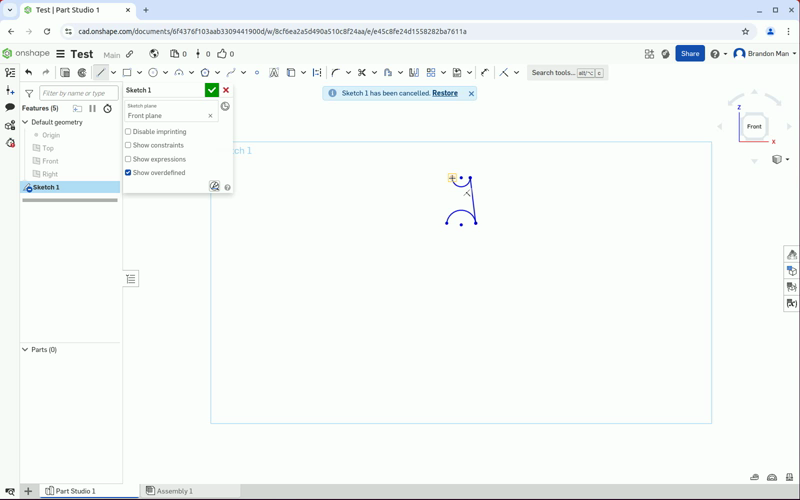
mouse_move(482, 177)
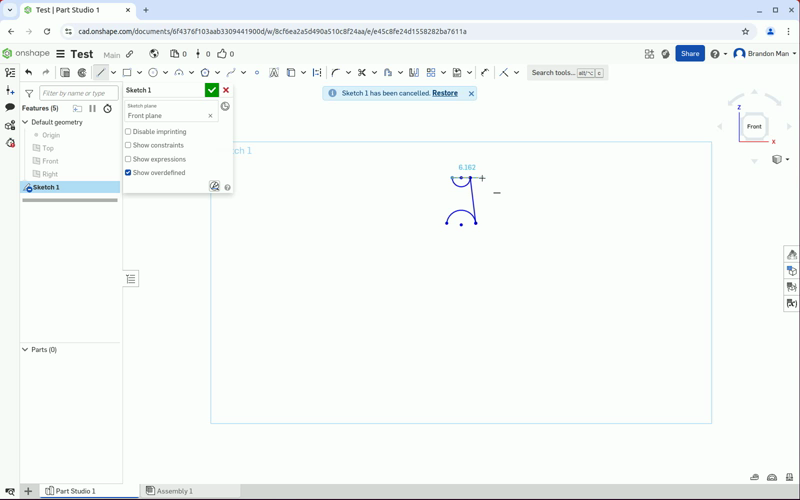
key_down(shift)
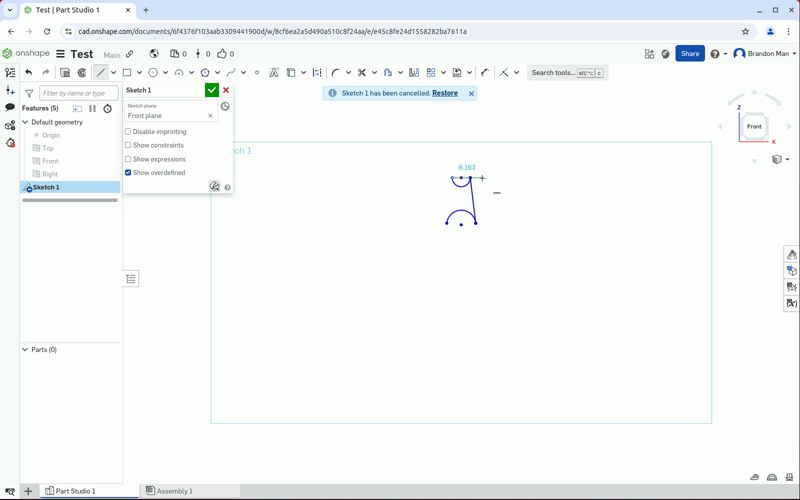
mouse_move(446, 223)
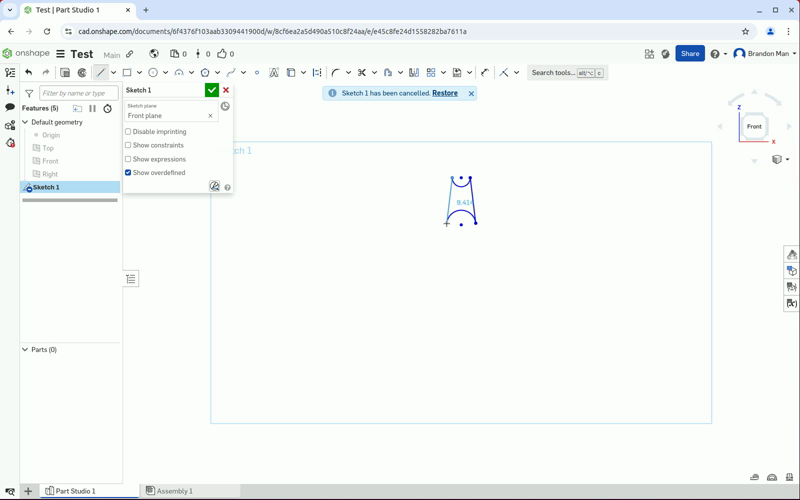
key_up(shift)
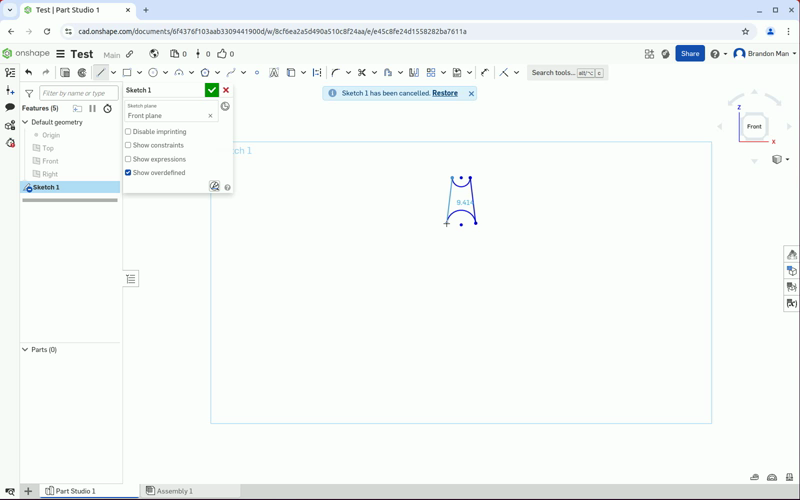
click(446, 223)
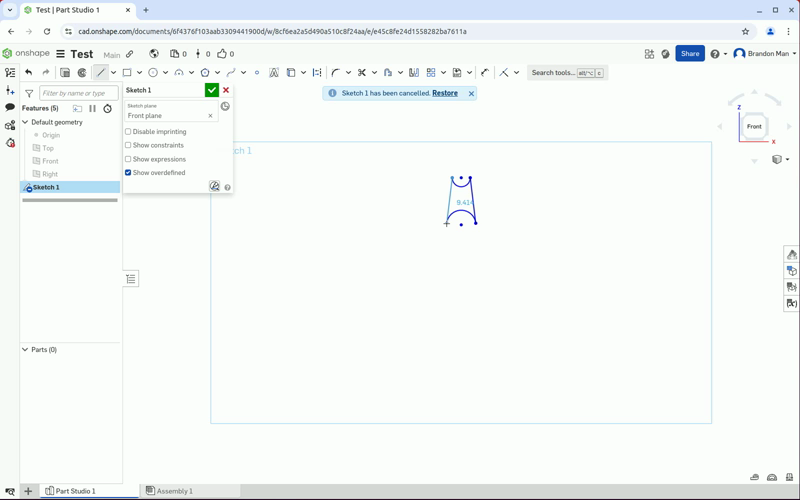
key(esc)
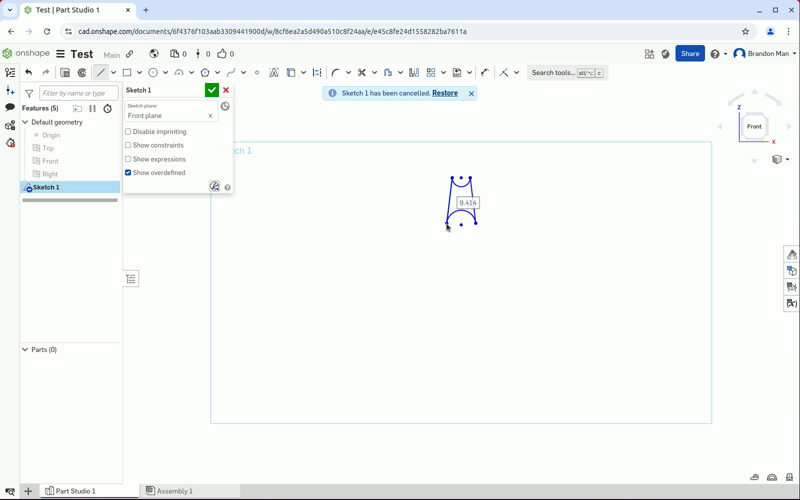
key(c)
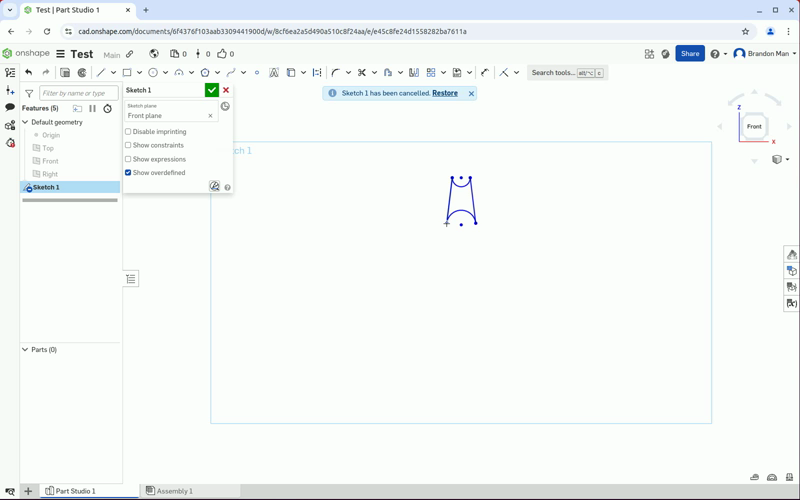
key_down(shift)
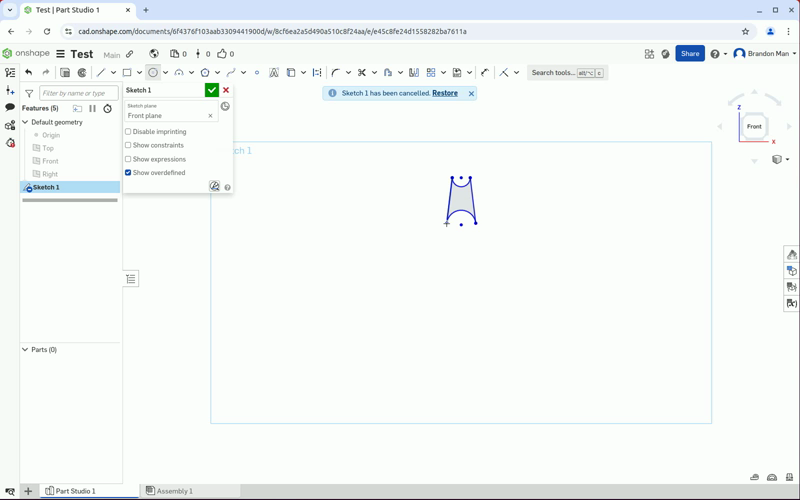
mouse_move(458, 191)
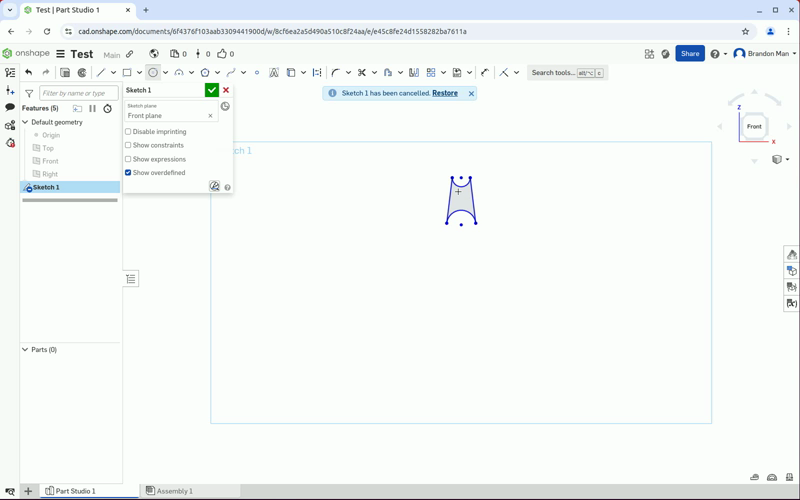
click(458, 191)
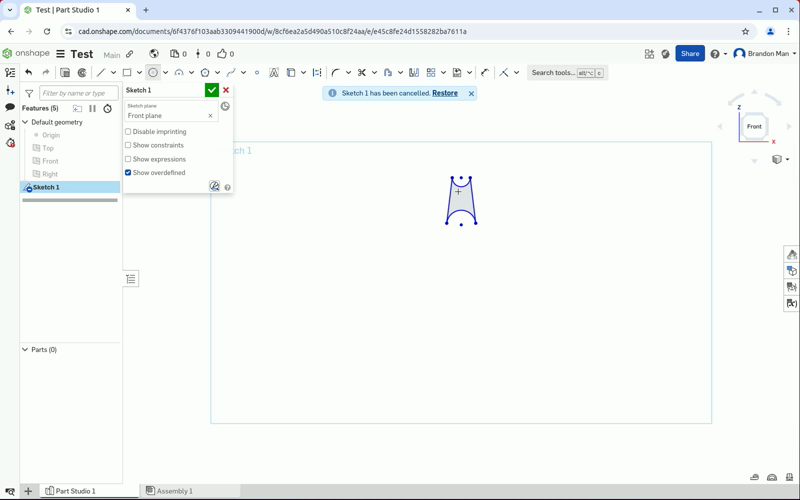
key_up(shift)
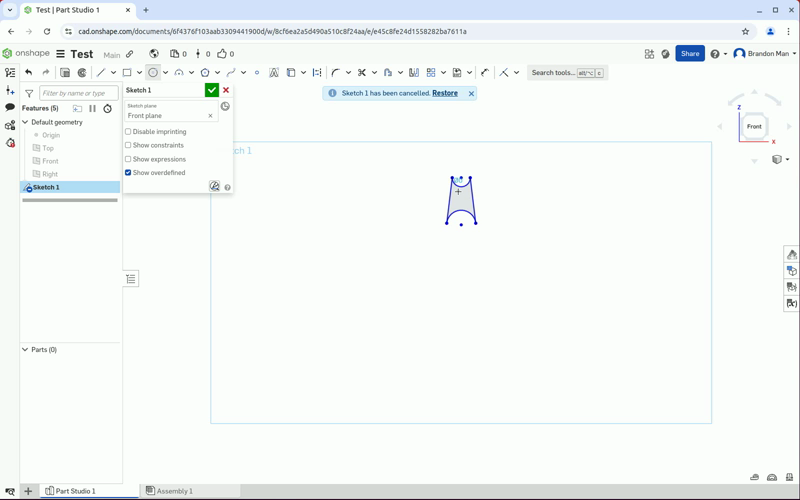
mouse_move(461, 191)
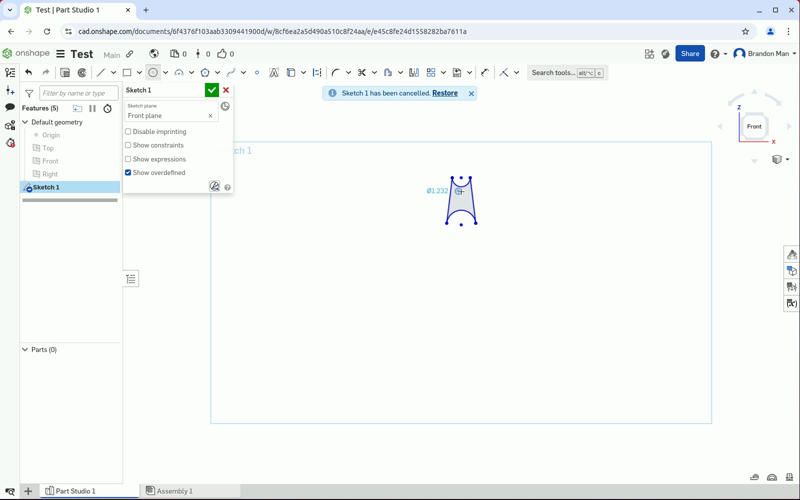
click(461, 191)
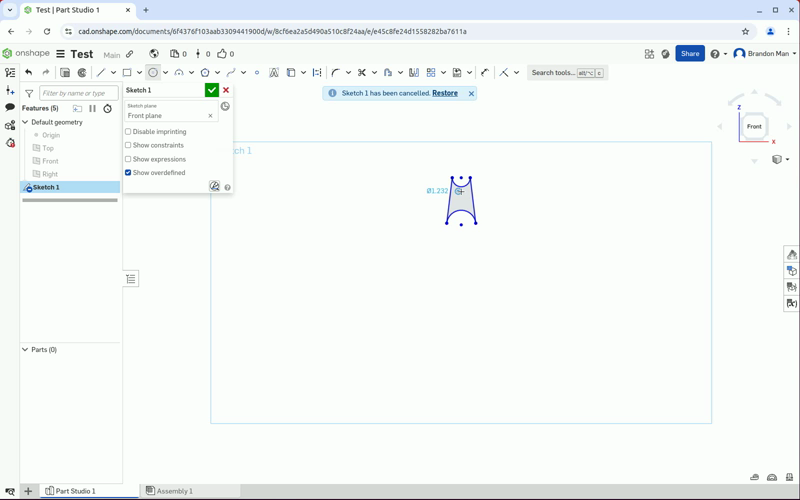
key(esc)
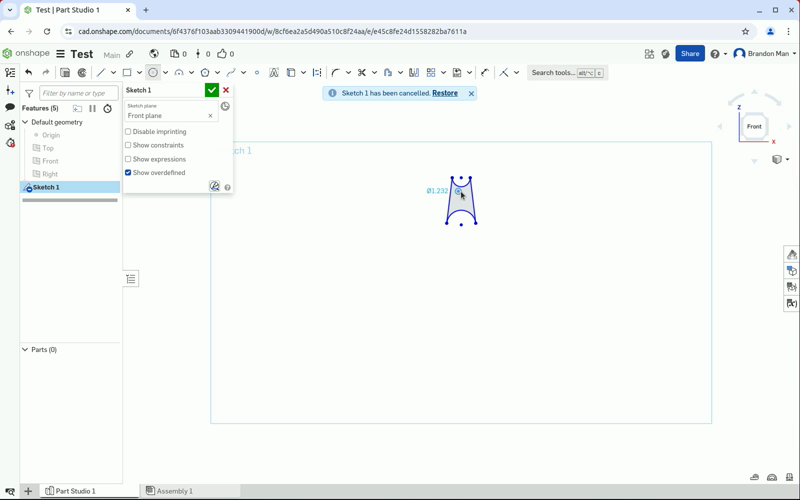
mouse_move(460, 208)
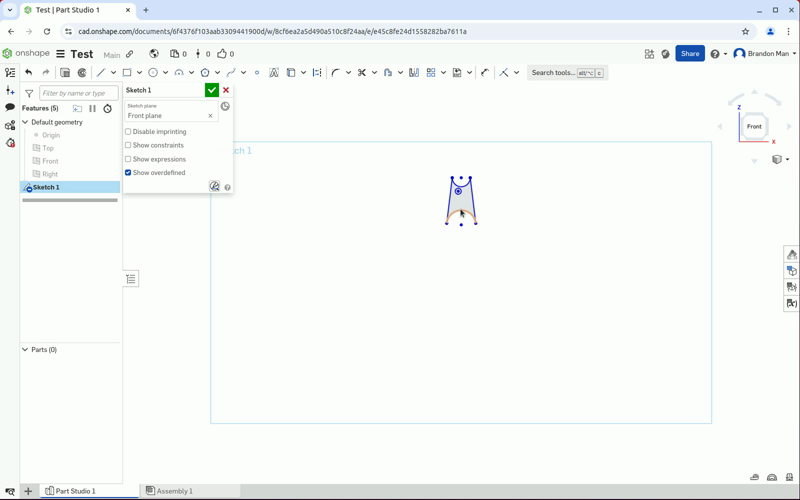
scroll(6)
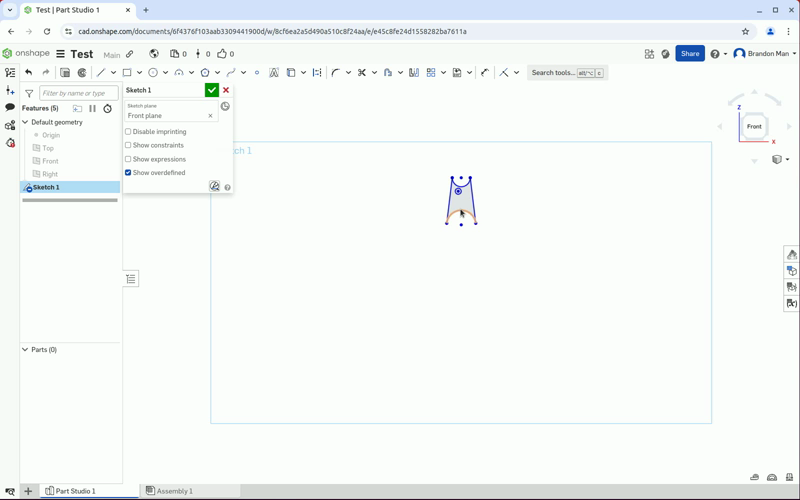
scroll(6)
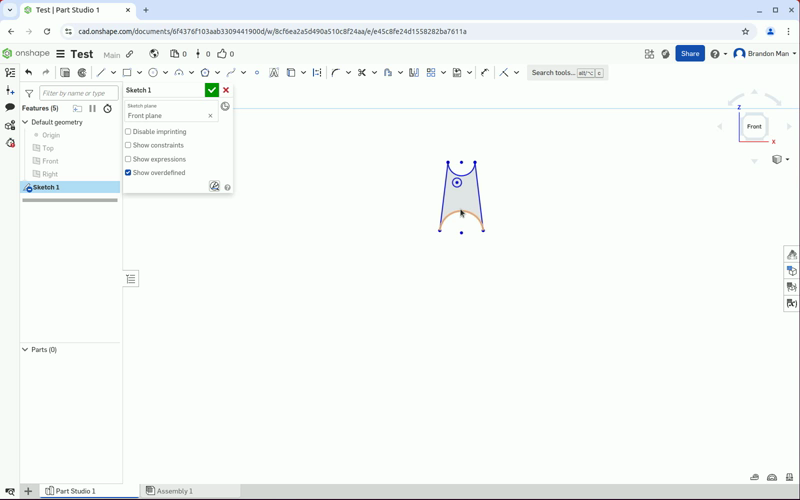
scroll(6)
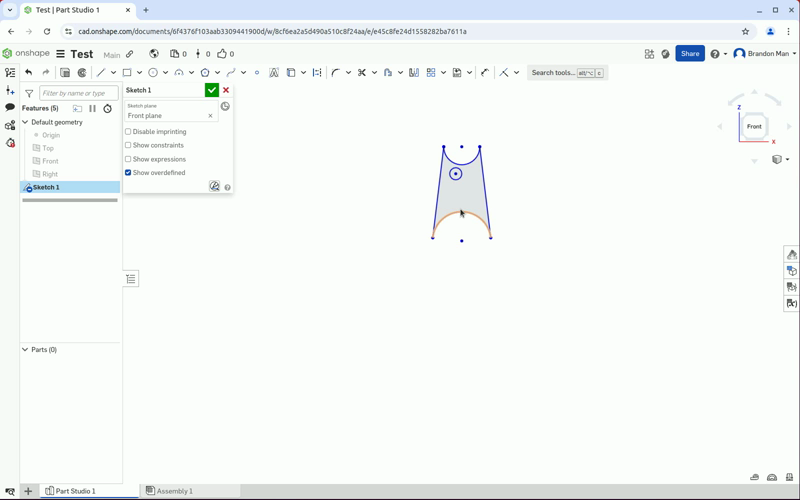
scroll(6)
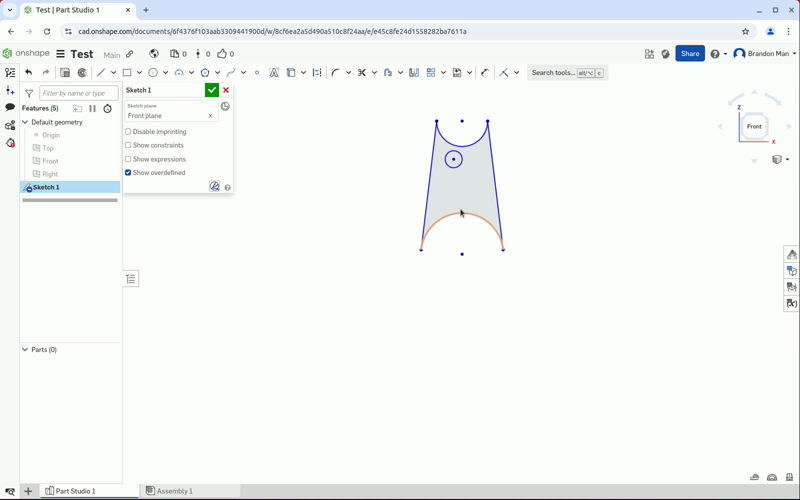
scroll(6)
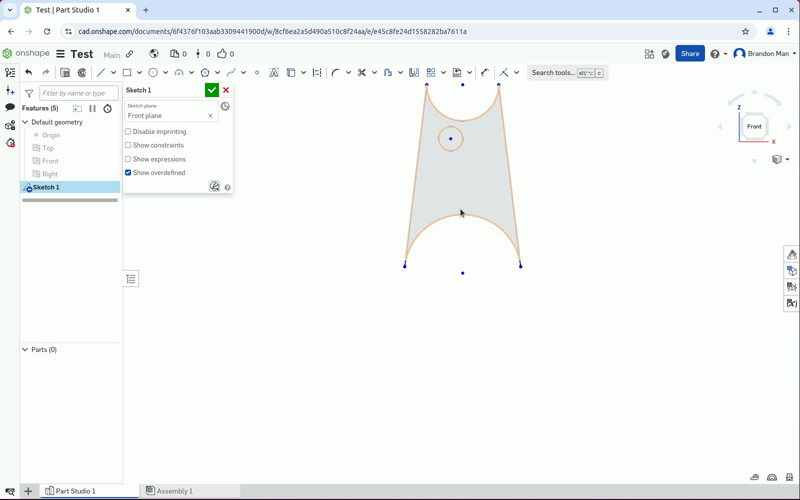
scroll(6)
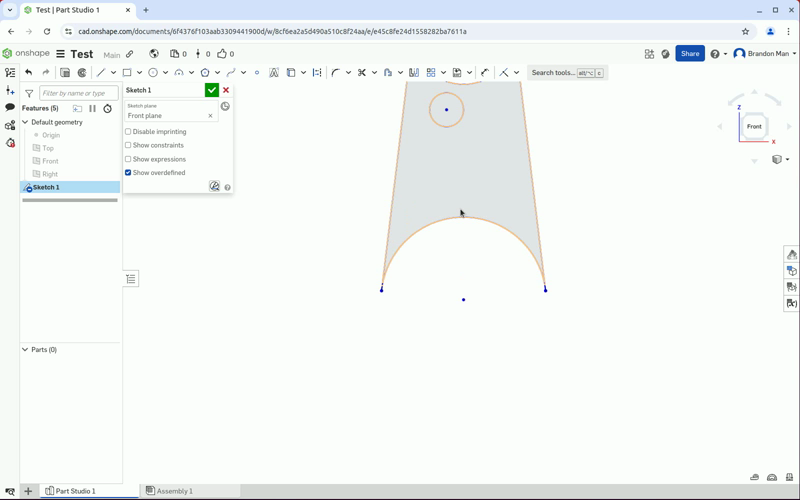
scroll(6)
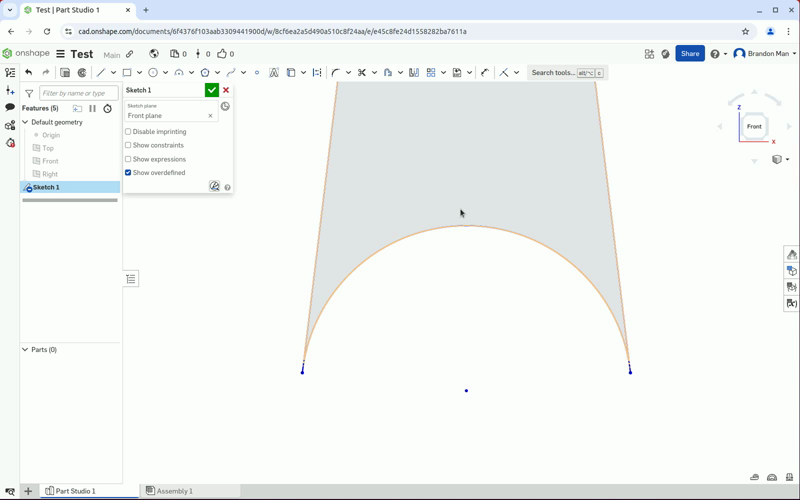
click(460, 208)
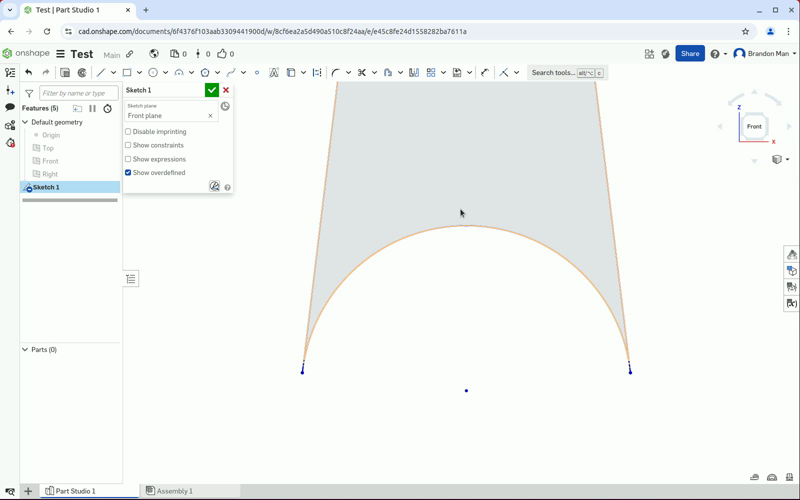
scroll(-6)
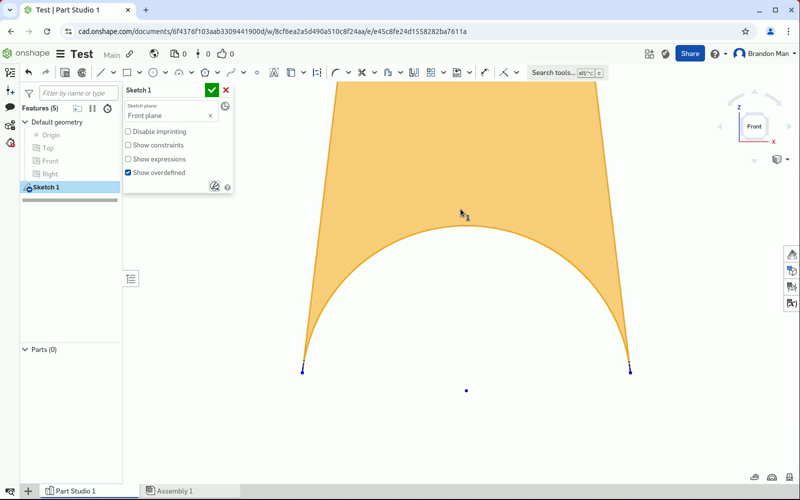
scroll(-6)
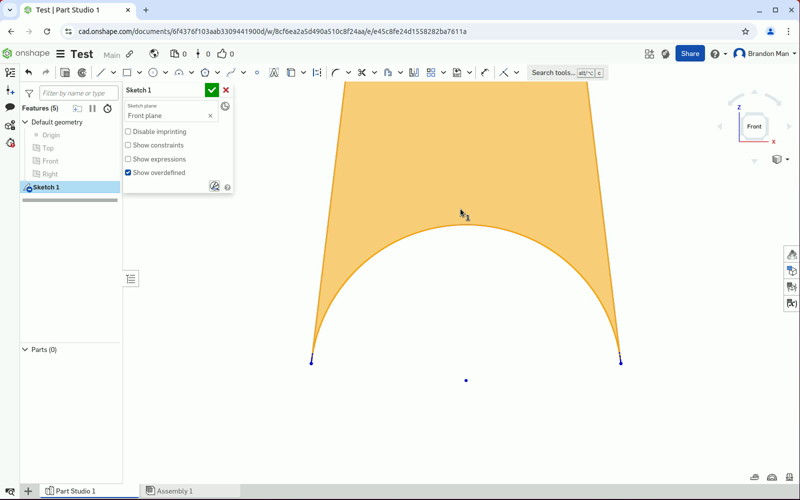
scroll(-6)
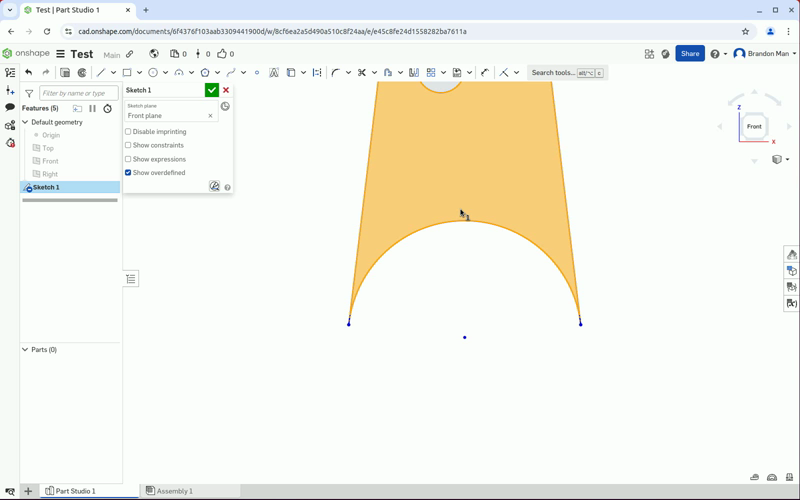
scroll(-6)
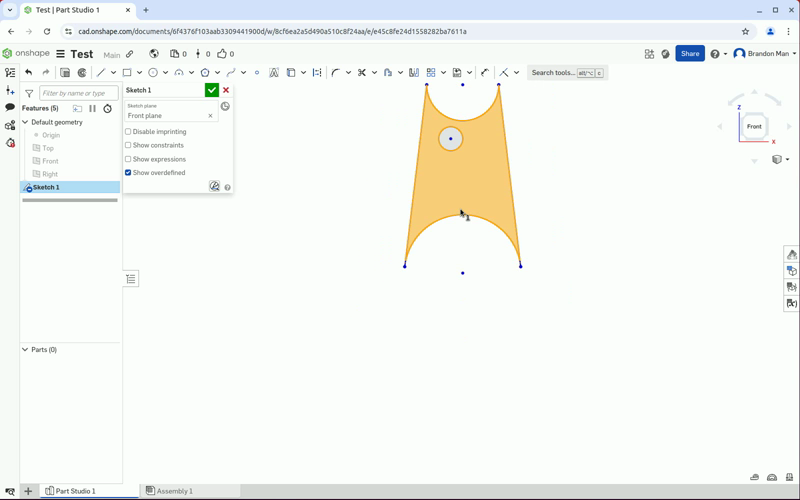
scroll(-6)
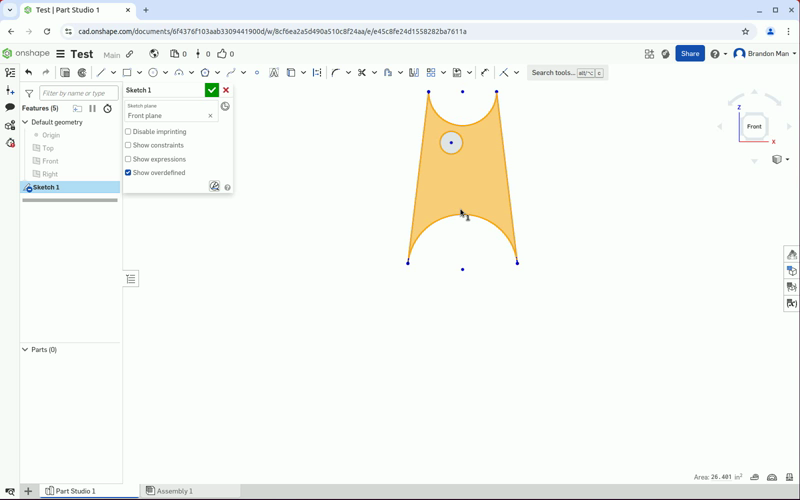
scroll(-6)
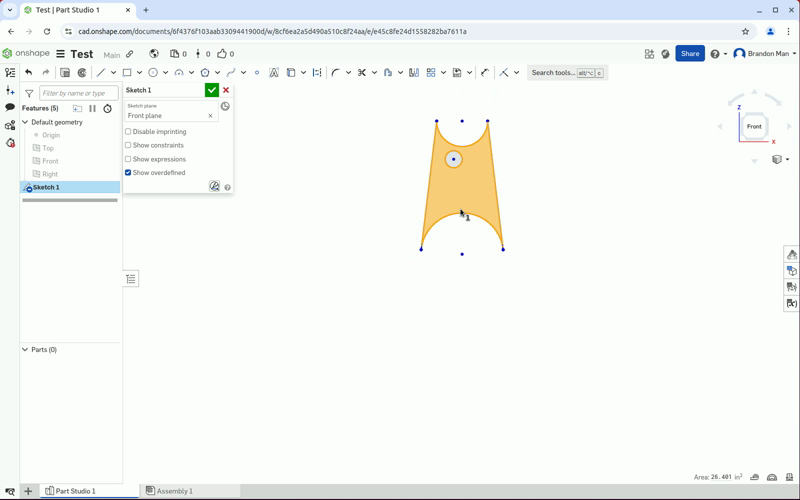
scroll(-6)
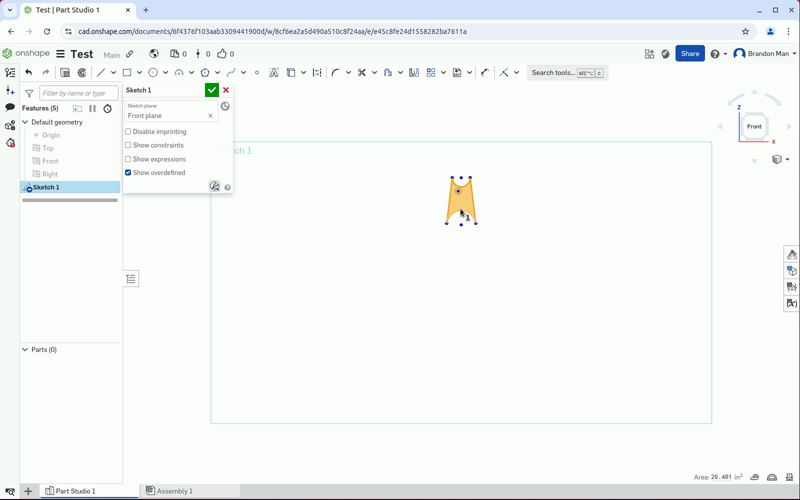
mouse_move(73, 352)
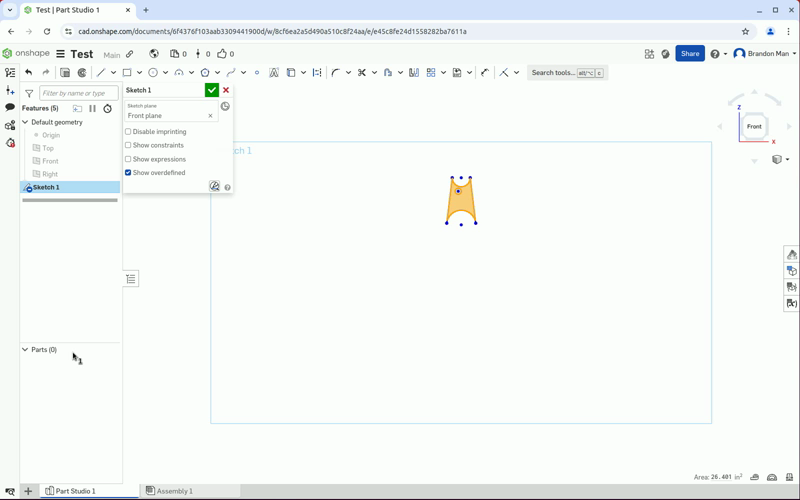
key(shift+y)
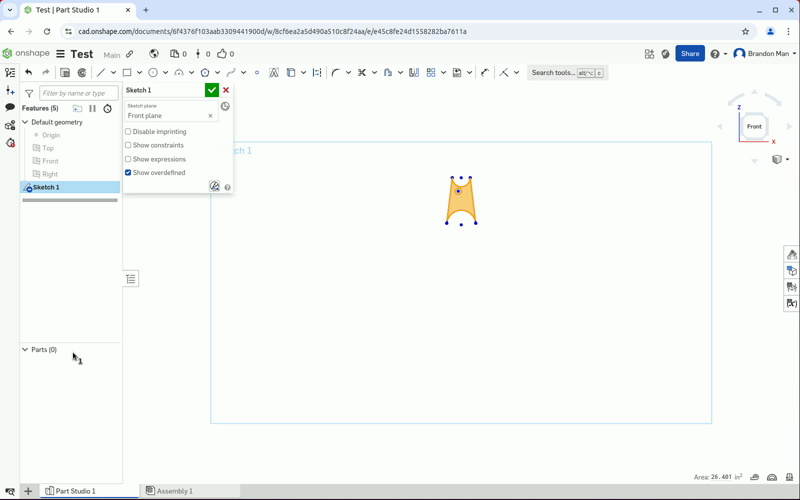
key(shift+e)
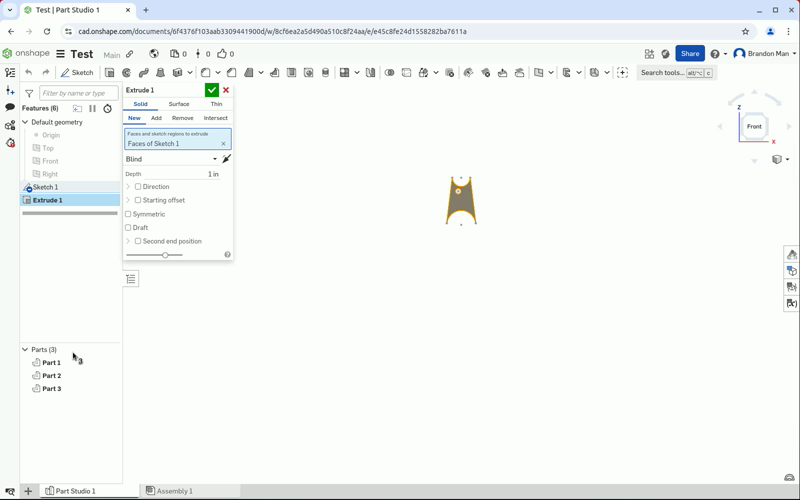
mouse_move(143, 106)
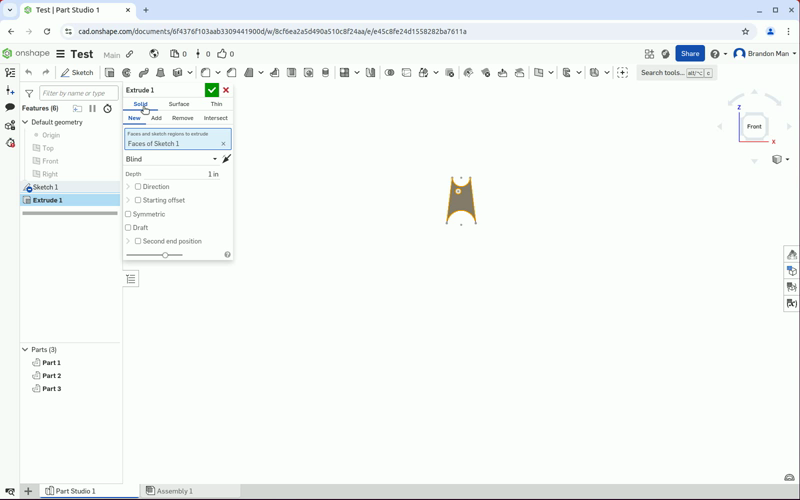
click(143, 106)
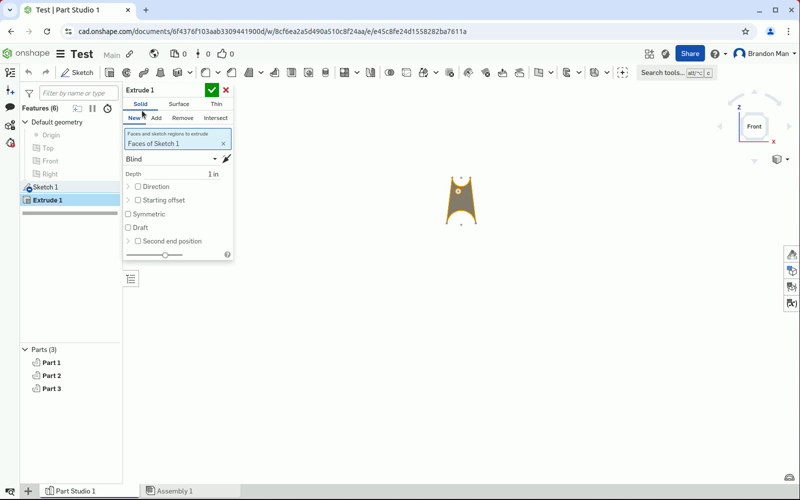
mouse_move(137, 120)
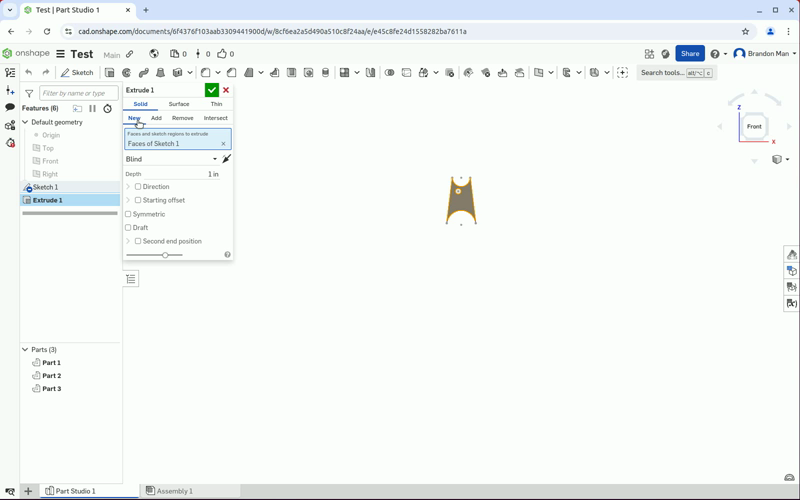
click(137, 120)
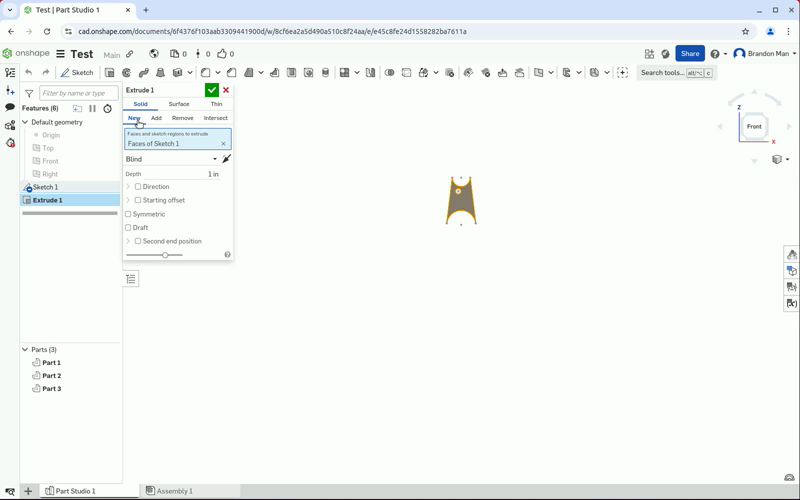
key(tab, 4)
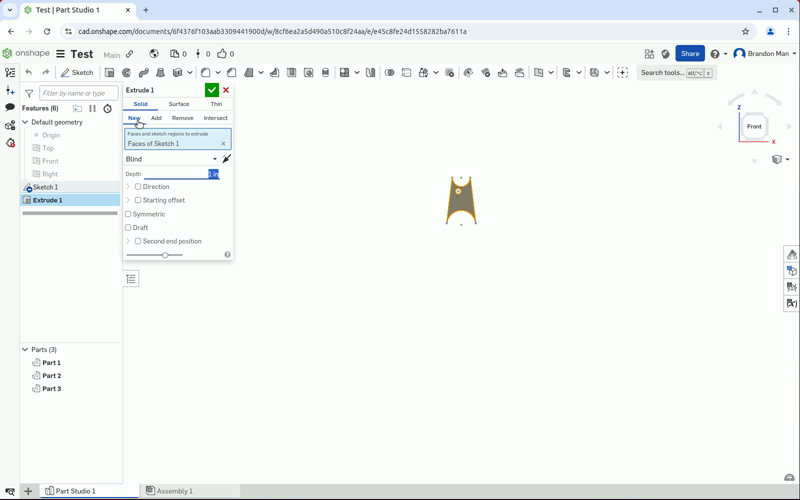
text(0.481)
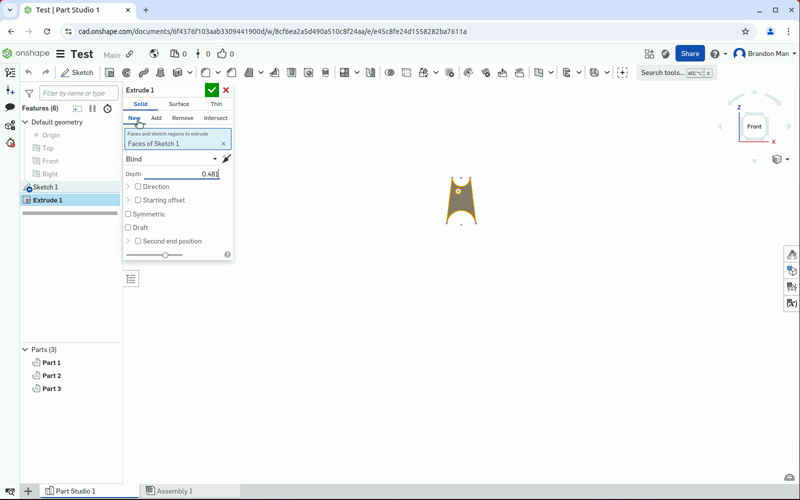
key(enter)
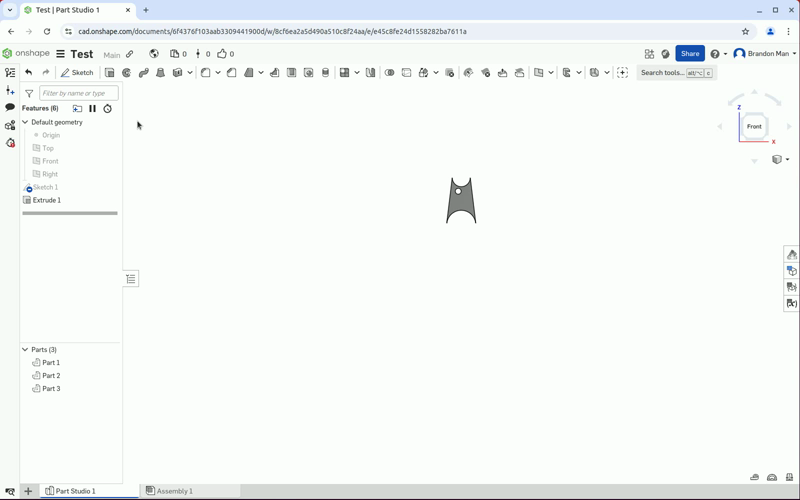
key(shift+h)
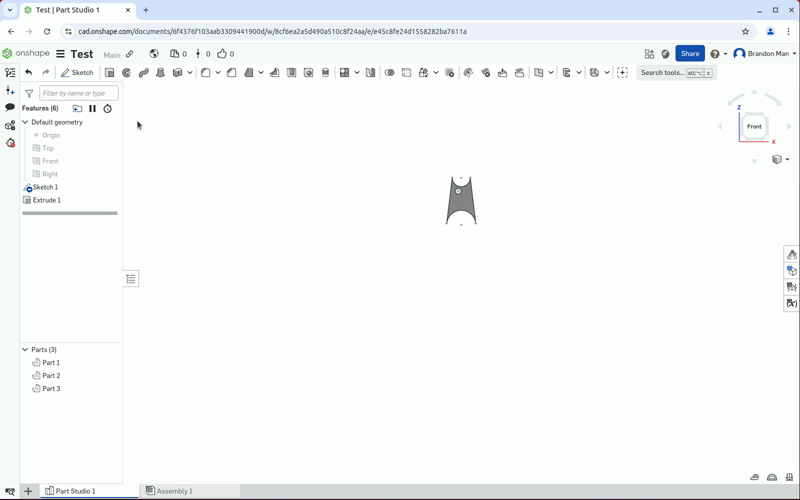
key(shift+h)
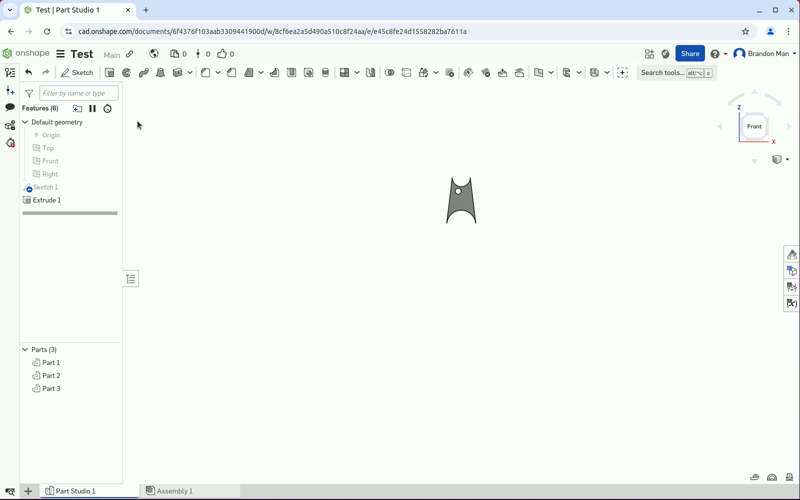
mouse_move(73, 189)
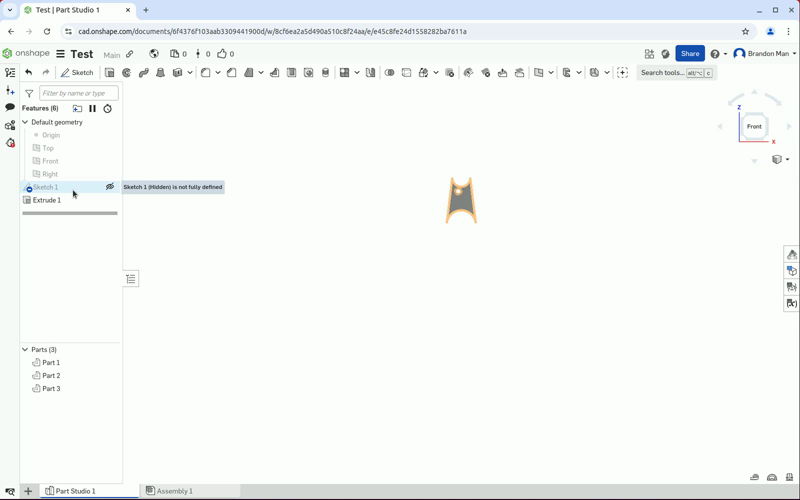
click(73, 189)
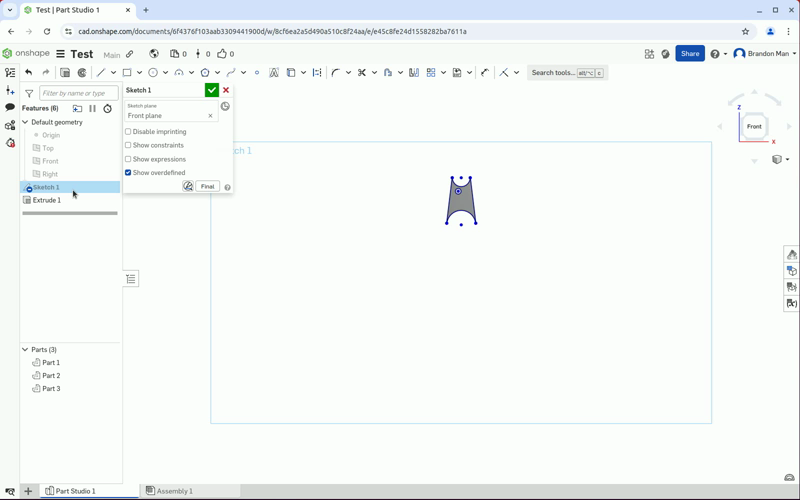
mouse_move(229, 92)
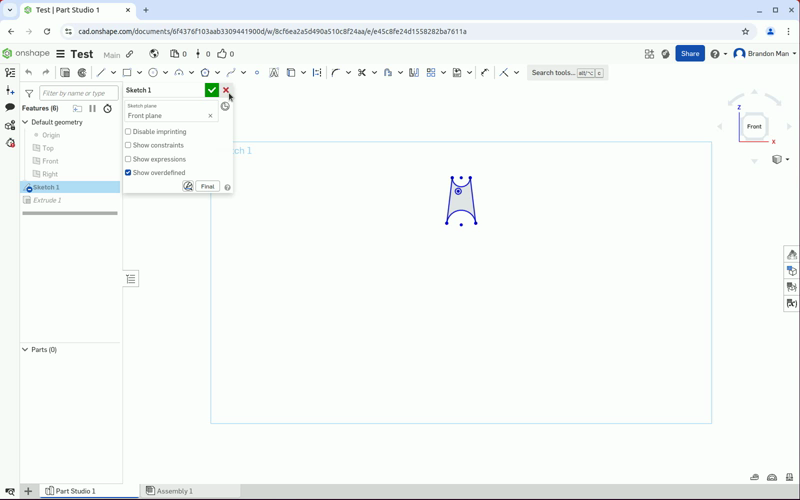
click(229, 92)
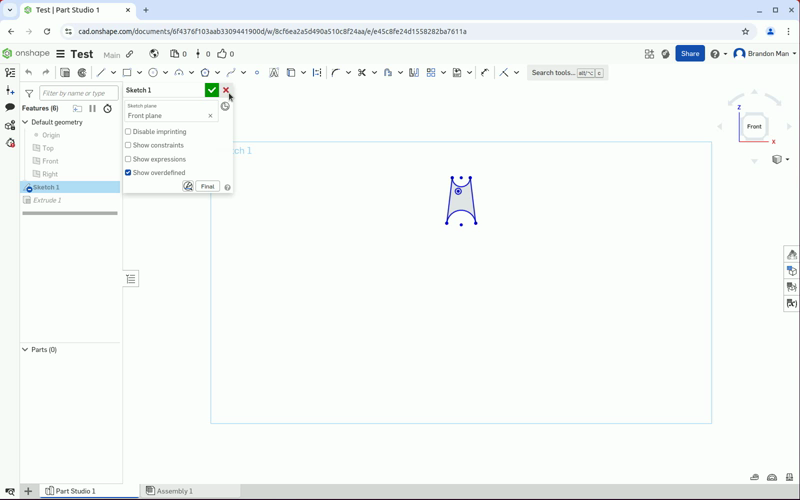
key(shift+s)
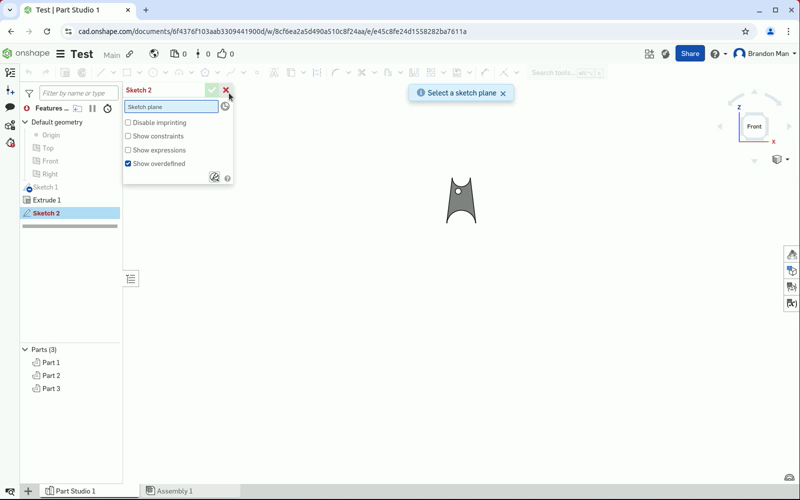
mouse_move(73, 163)
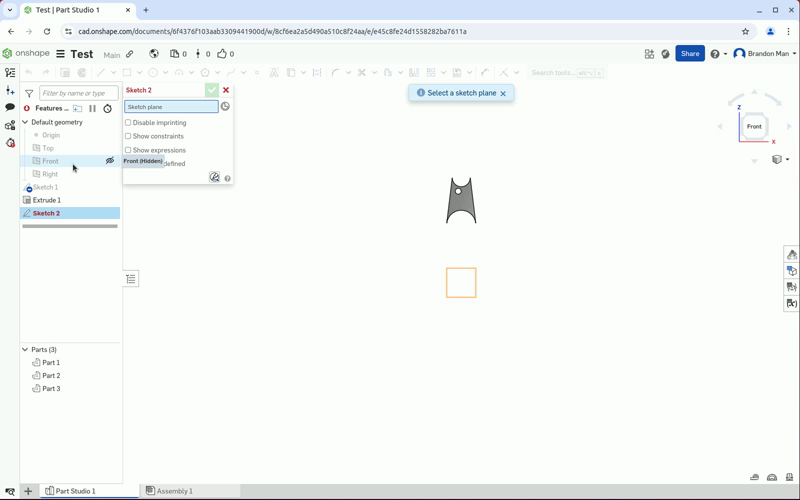
click(73, 163)
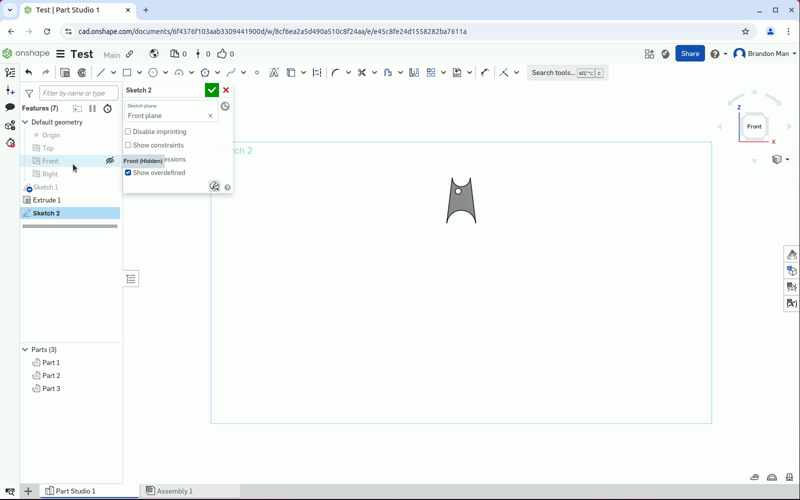
mouse_move(73, 352)
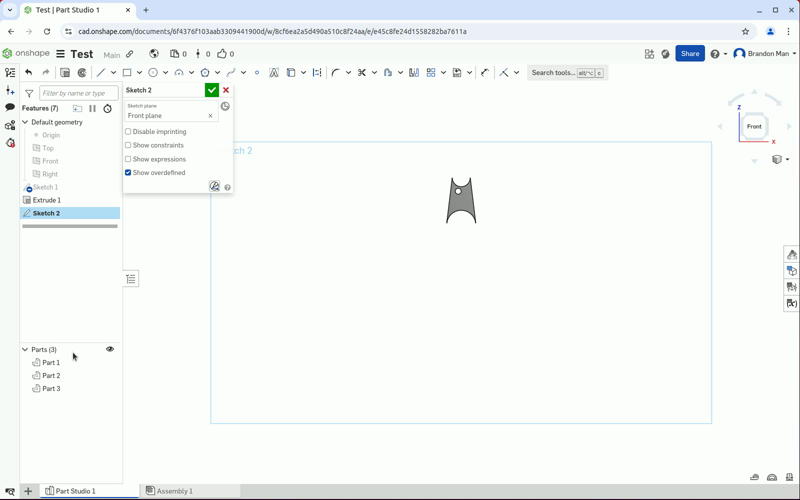
key(y)
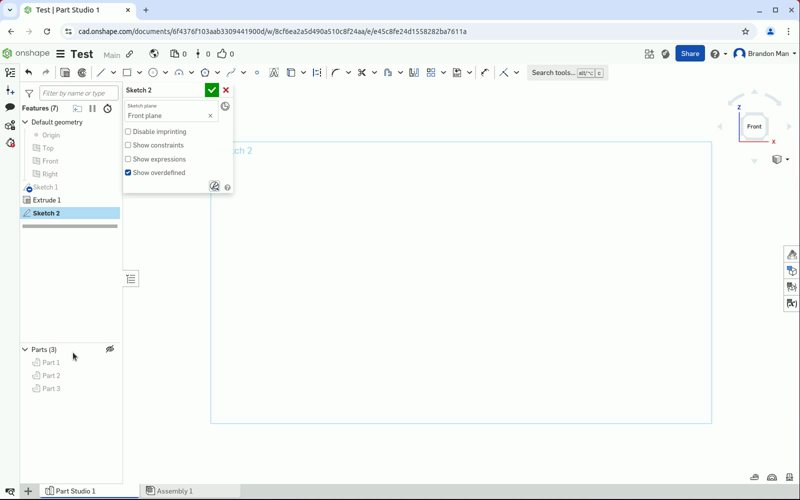
key(c)
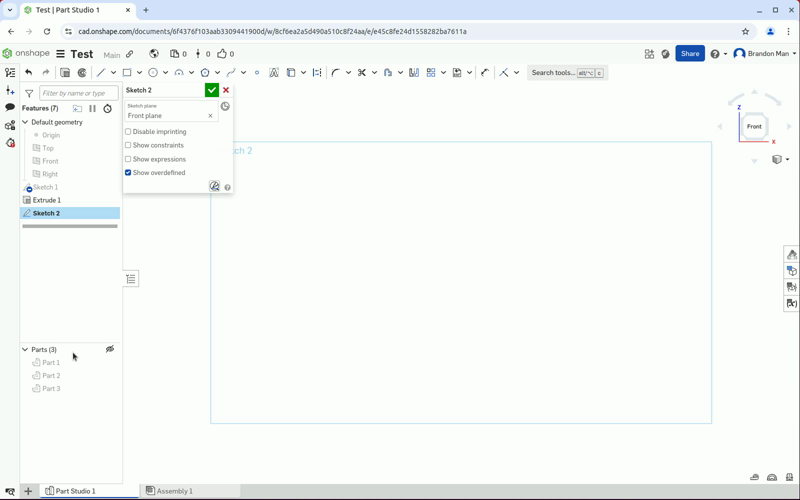
key_down(shift)
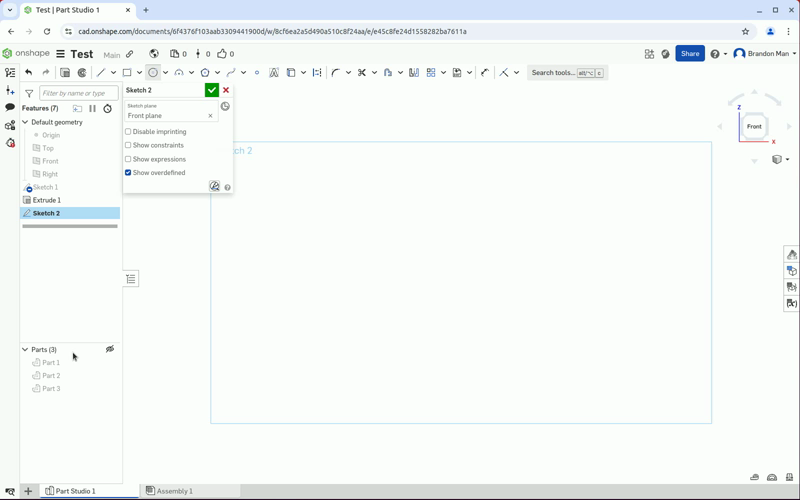
mouse_move(461, 178)
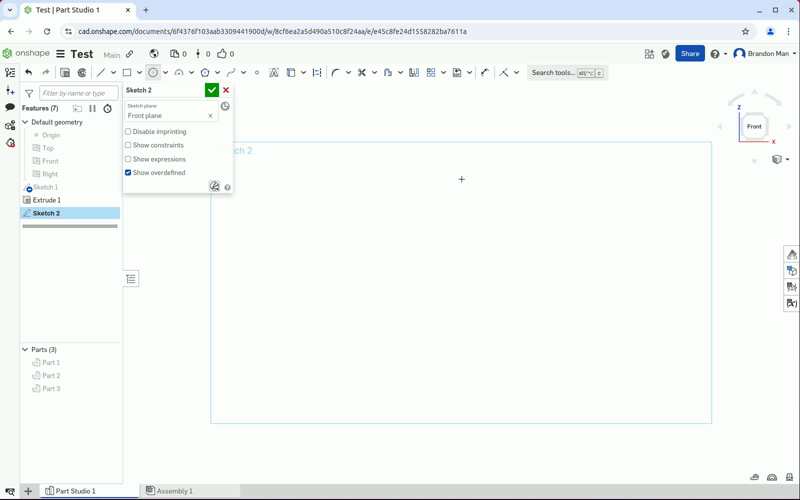
click(461, 178)
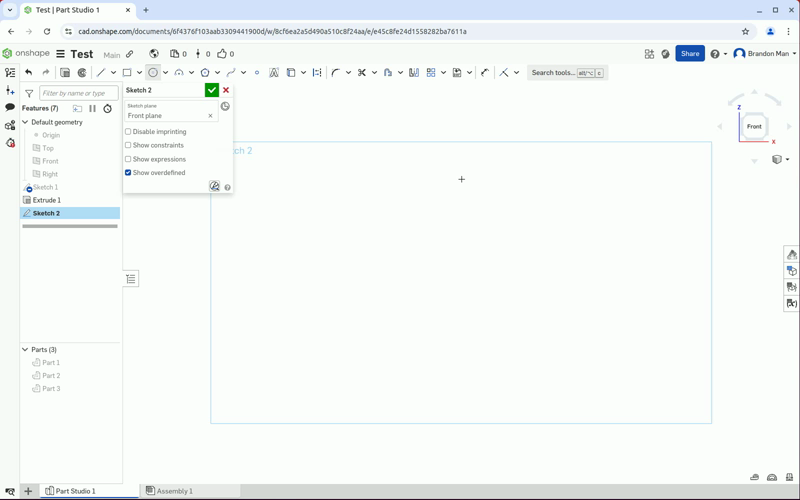
key_up(shift)
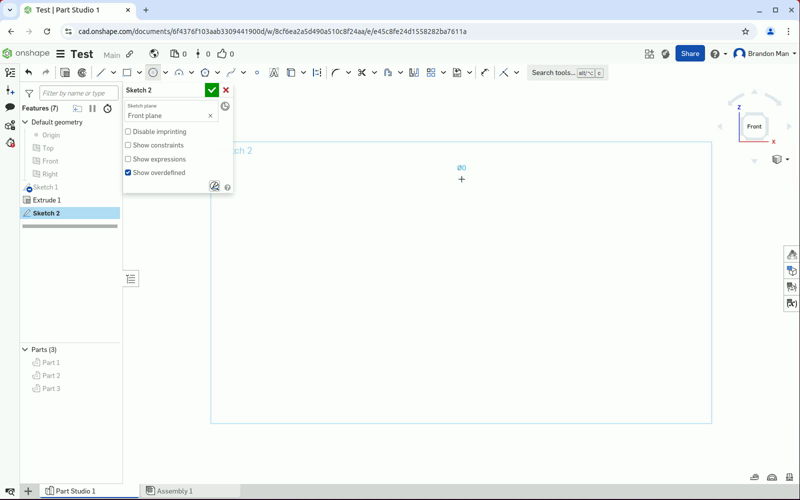
mouse_move(471, 178)
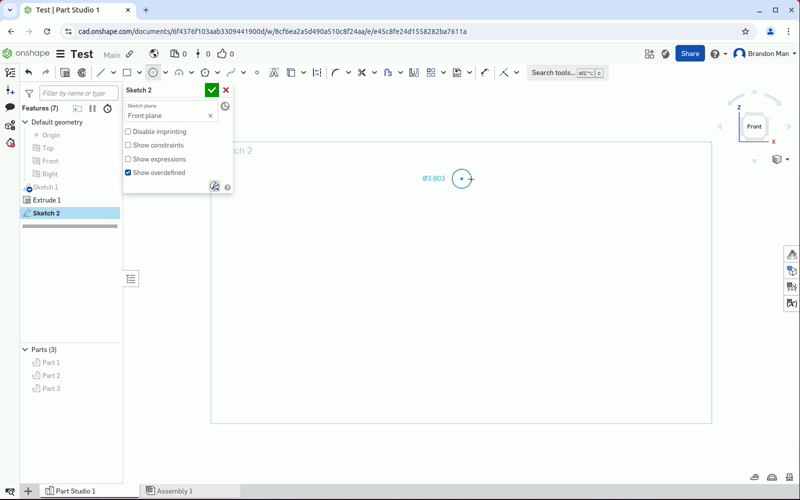
click(471, 178)
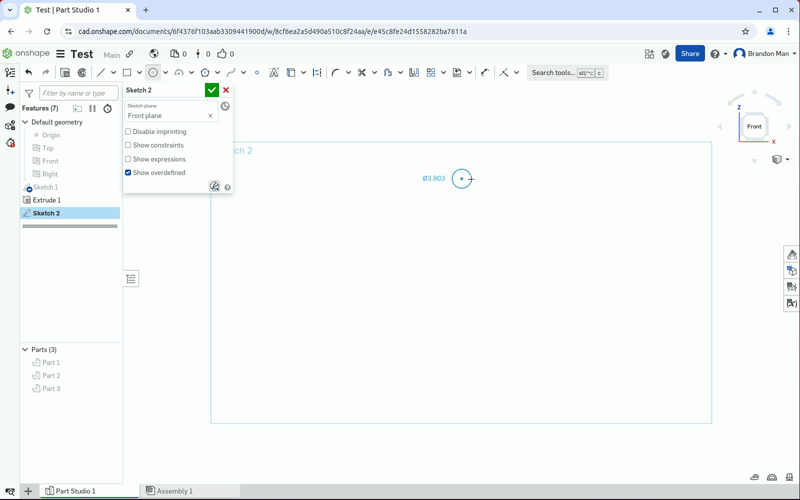
key(esc)
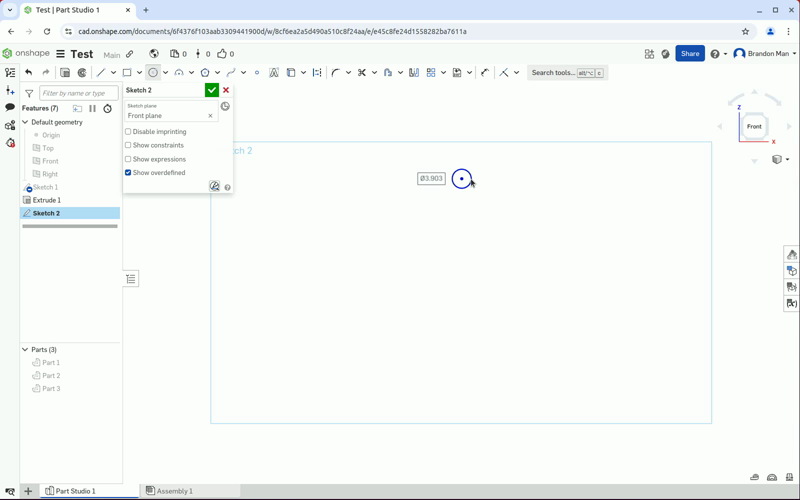
key(c)
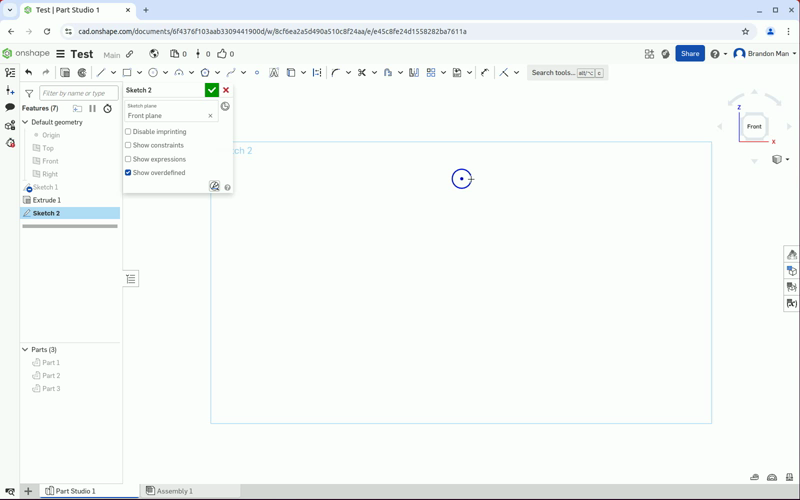
key_down(shift)
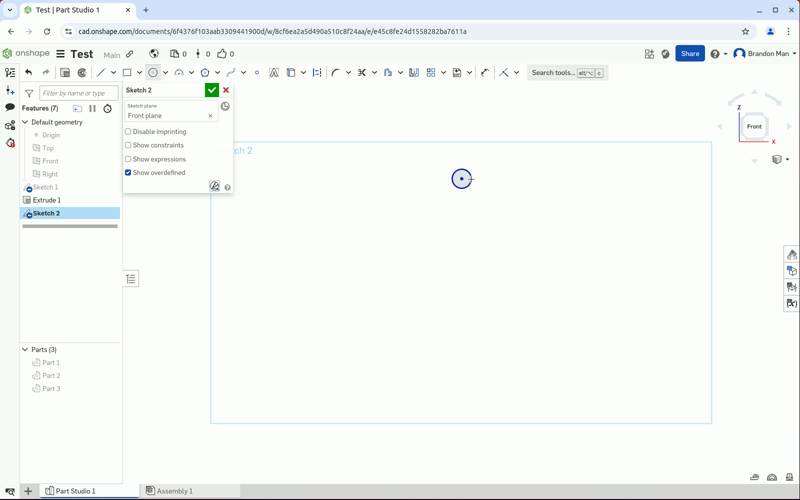
mouse_move(461, 178)
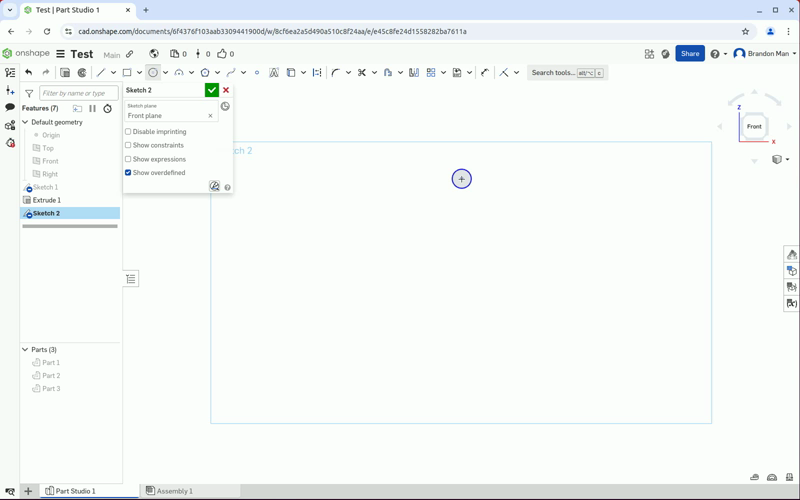
click(461, 178)
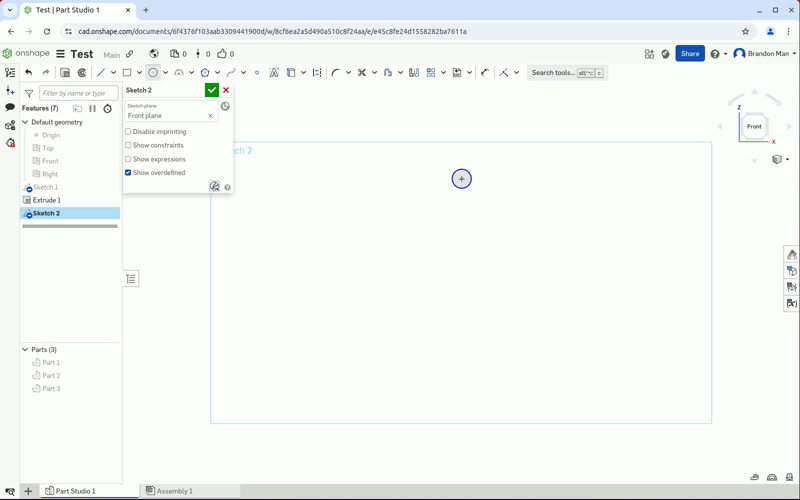
key_up(shift)
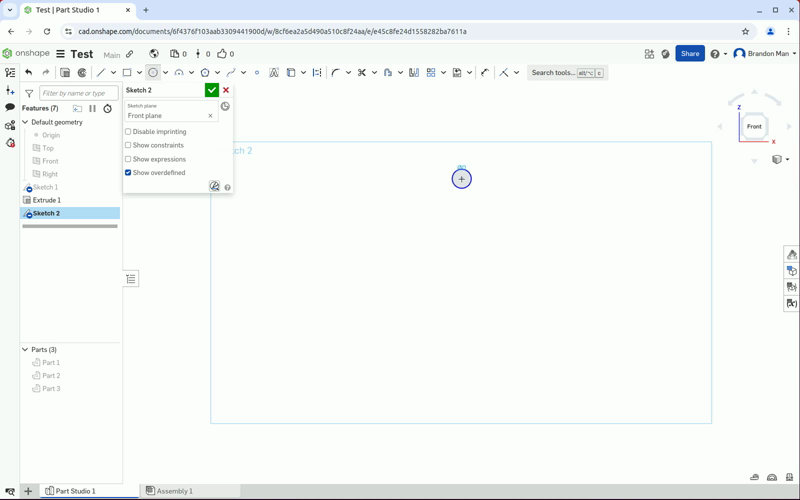
mouse_move(464, 178)
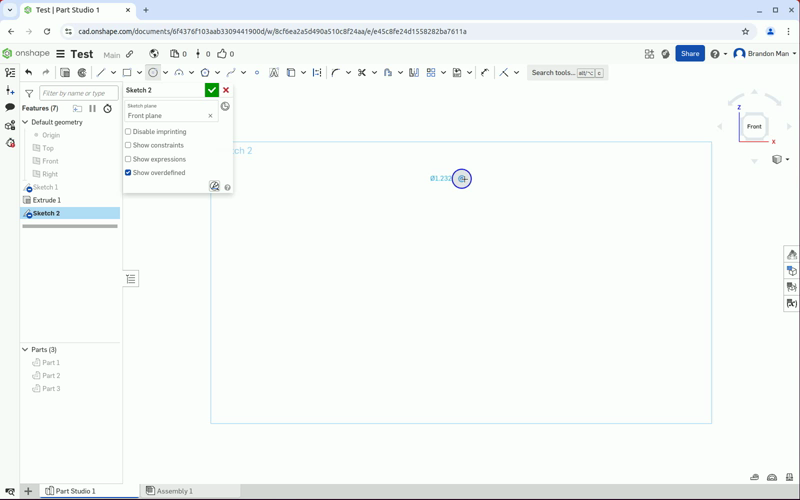
scroll(6)
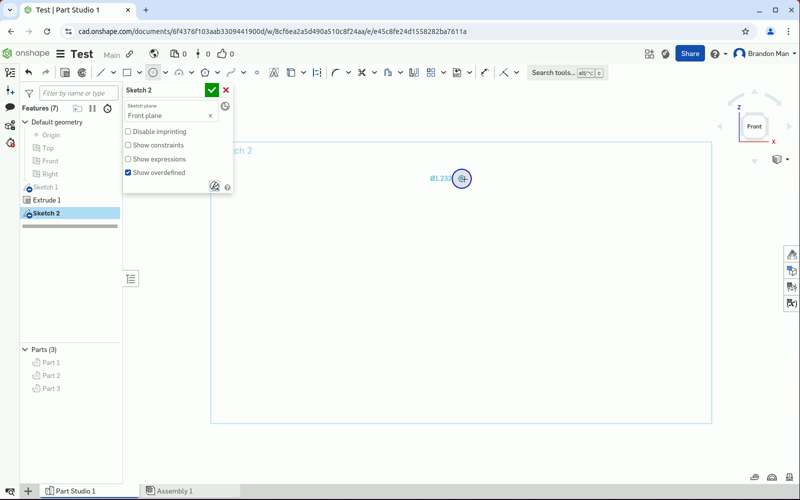
scroll(6)
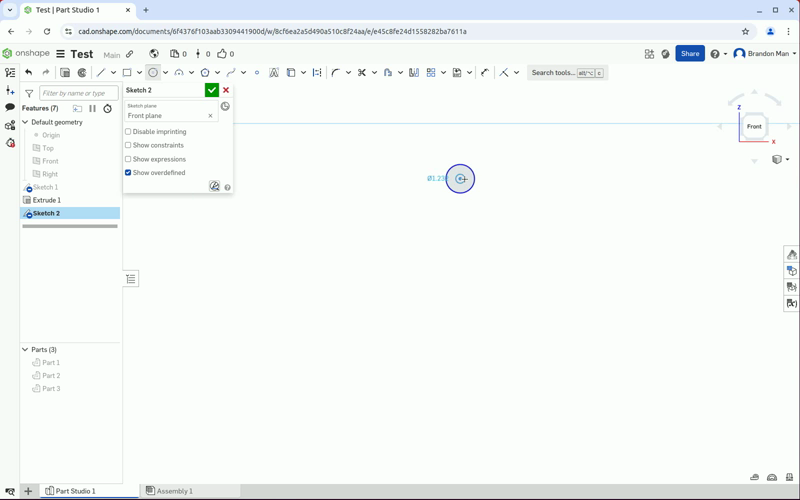
scroll(6)
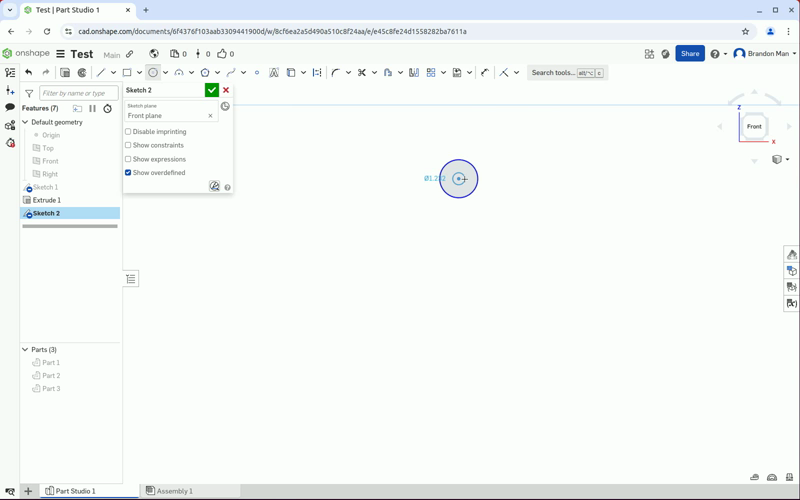
scroll(6)
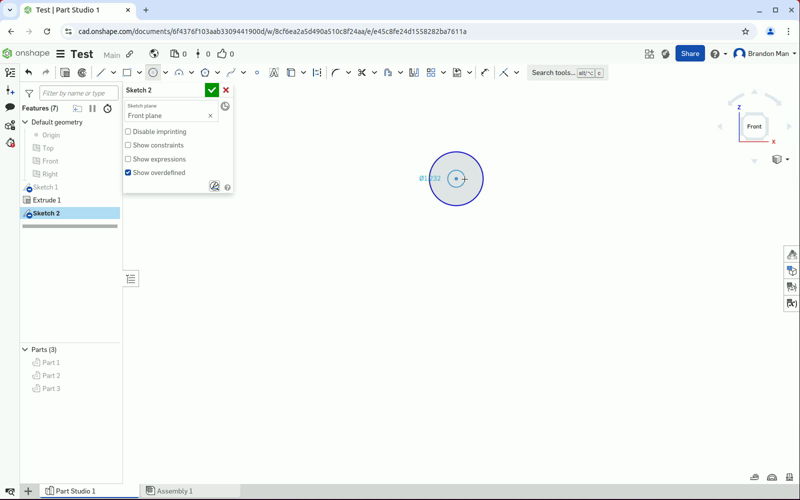
scroll(6)
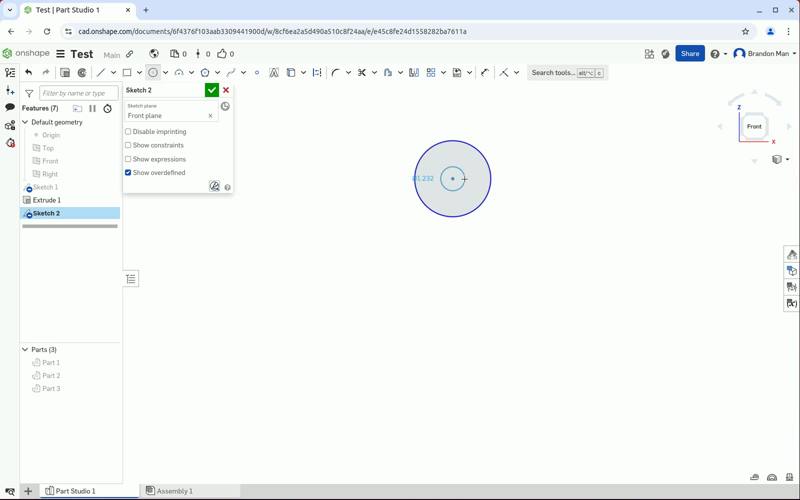
scroll(6)
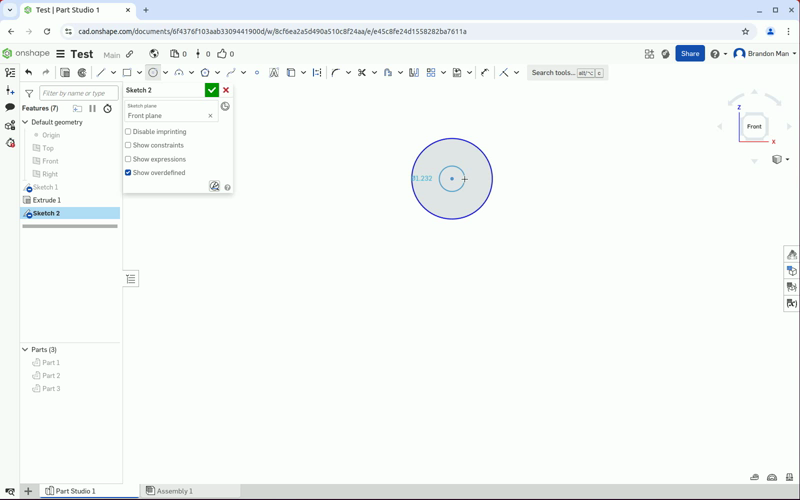
scroll(6)
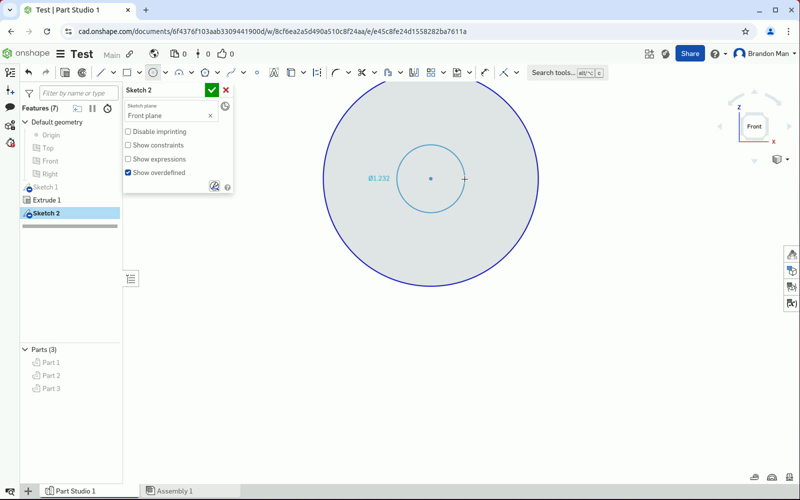
click(464, 178)
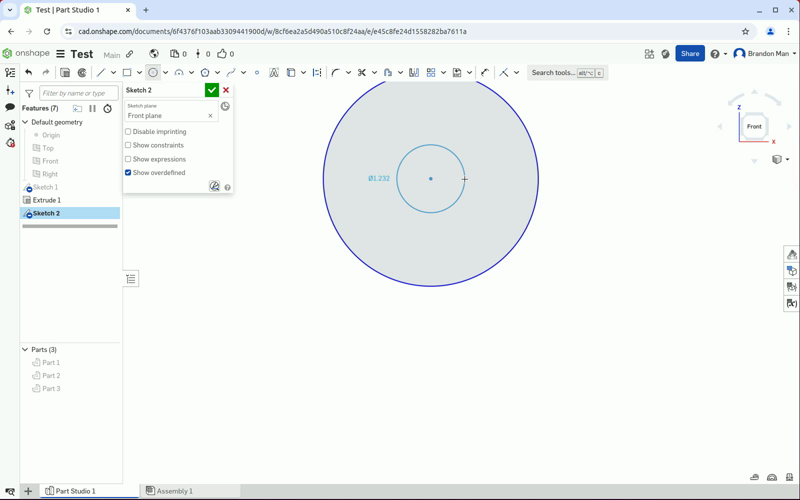
scroll(-6)
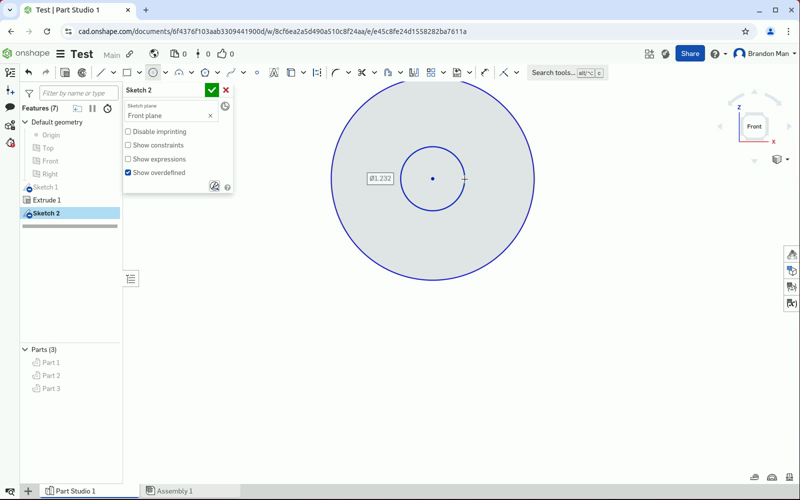
scroll(-6)
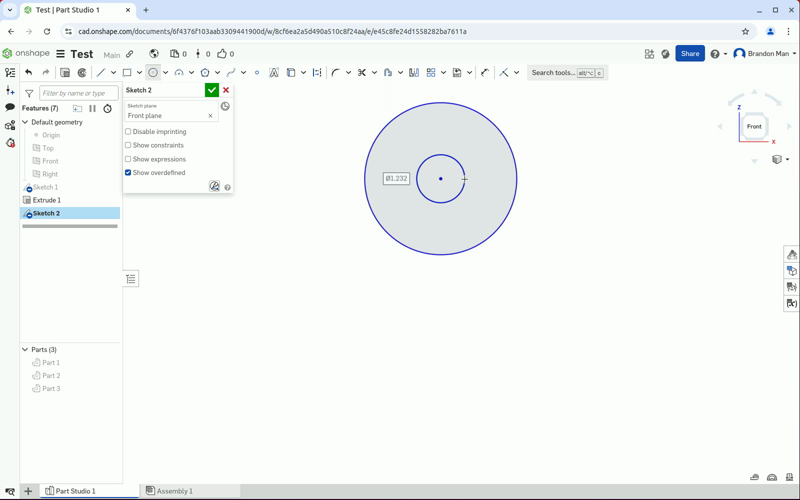
scroll(-6)
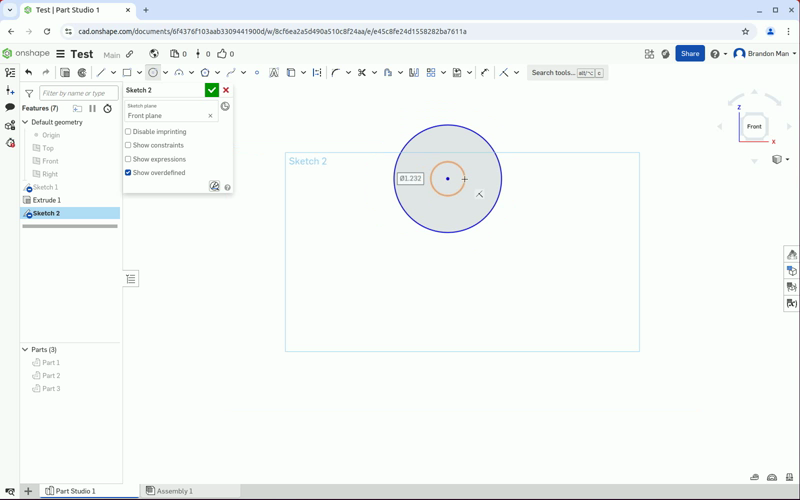
scroll(-6)
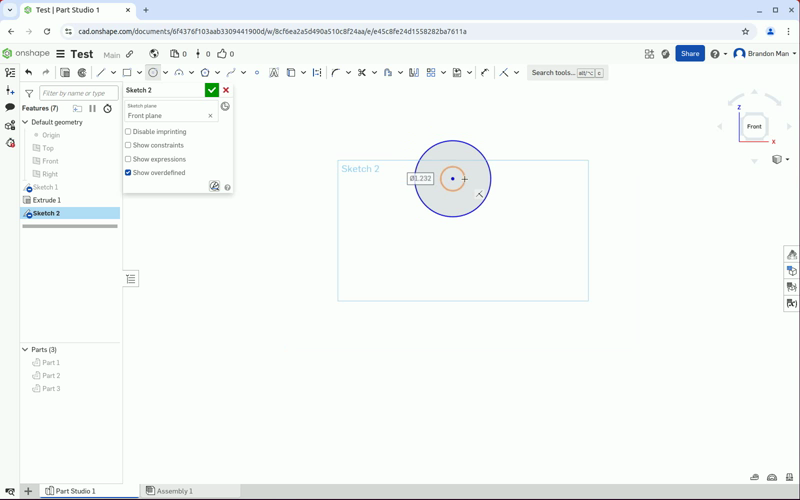
scroll(-6)
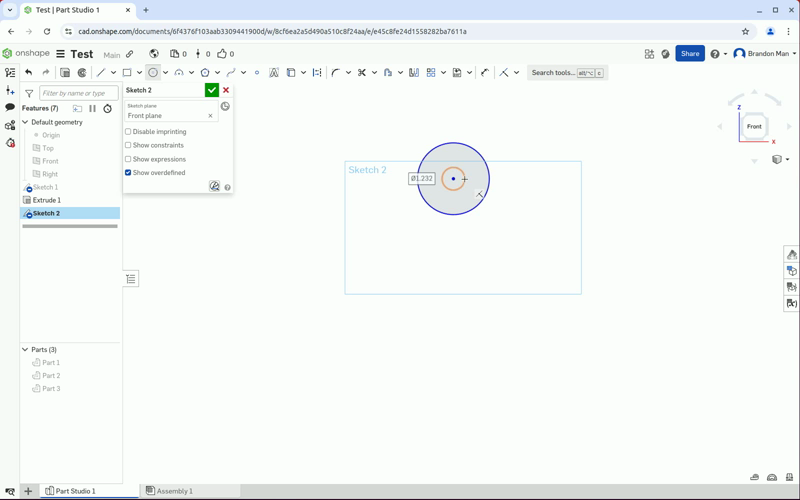
scroll(-6)
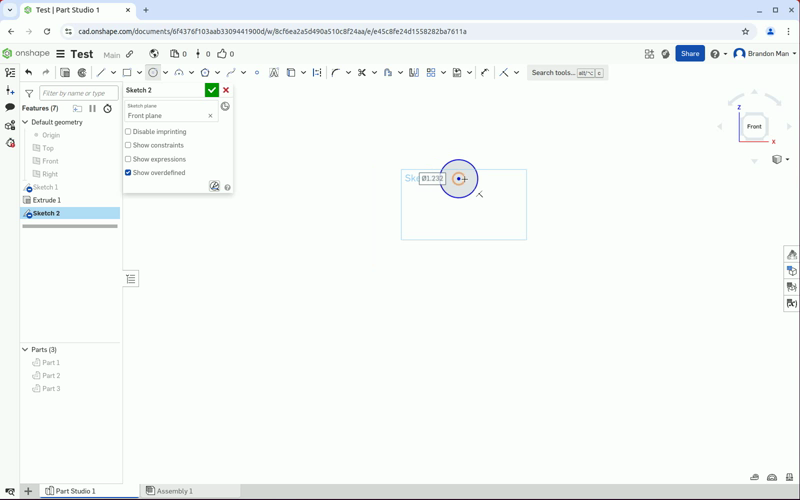
scroll(-6)
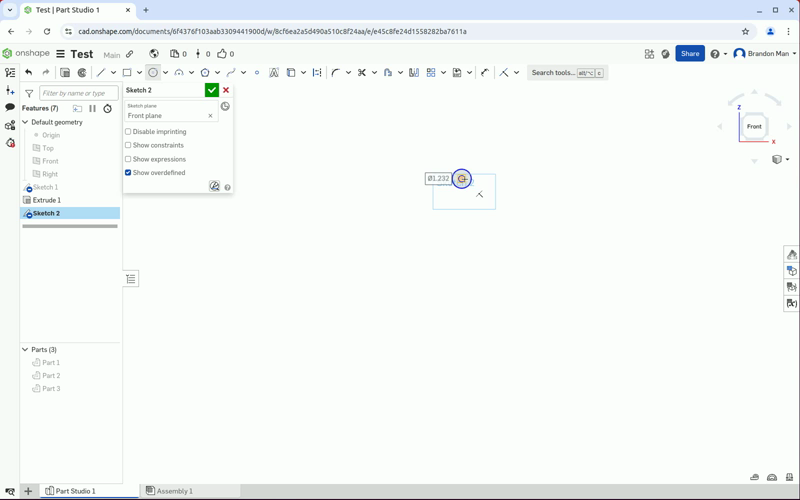
key(esc)
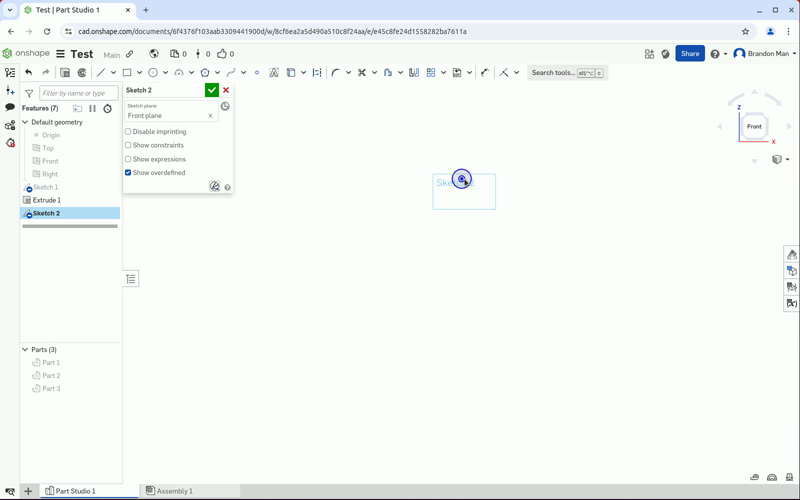
mouse_move(470, 182)
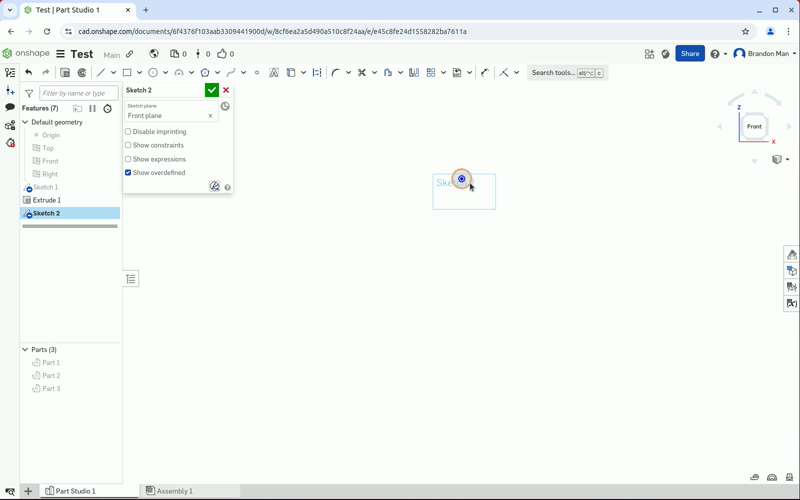
scroll(6)
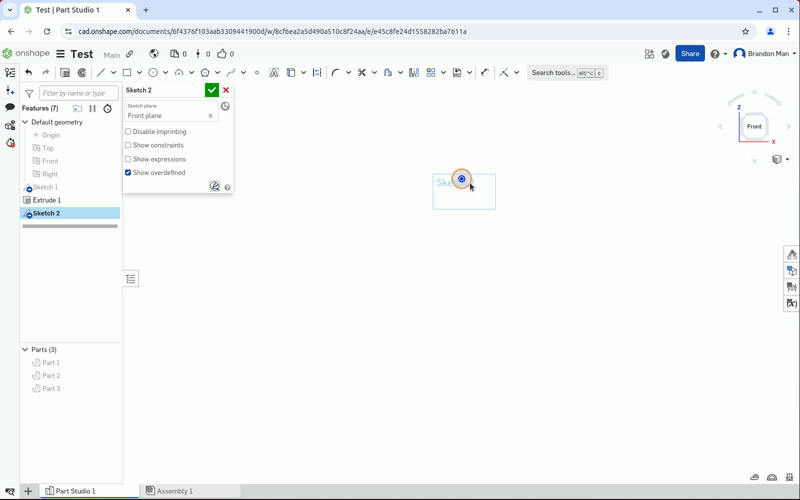
scroll(6)
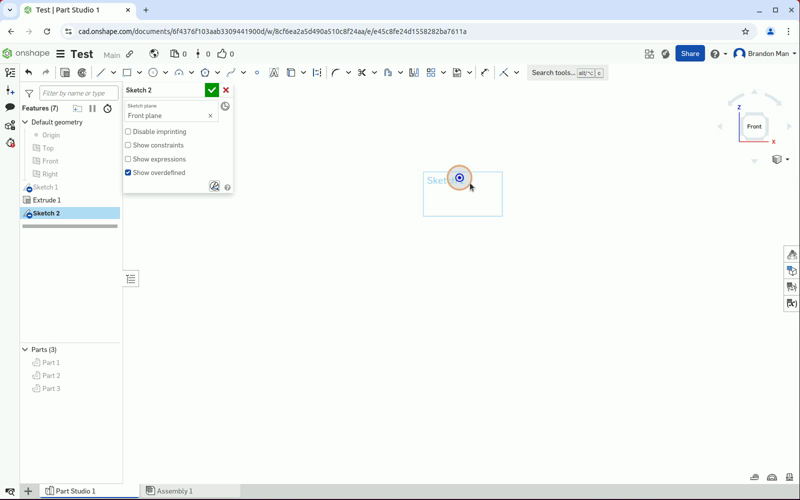
scroll(6)
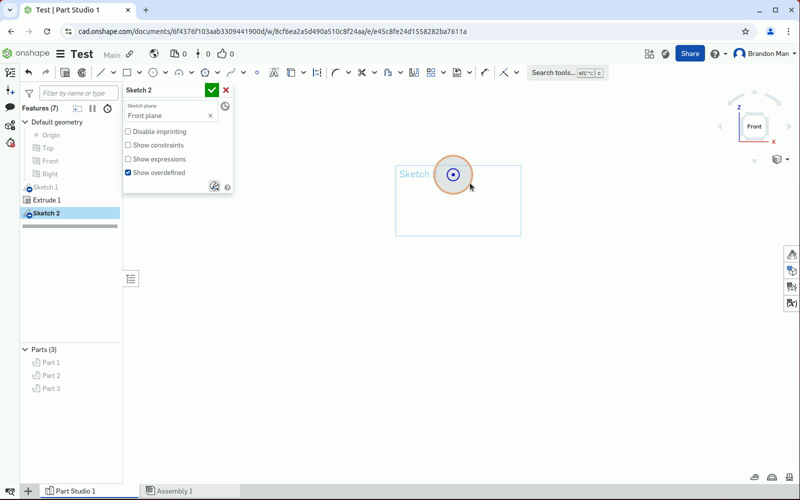
scroll(6)
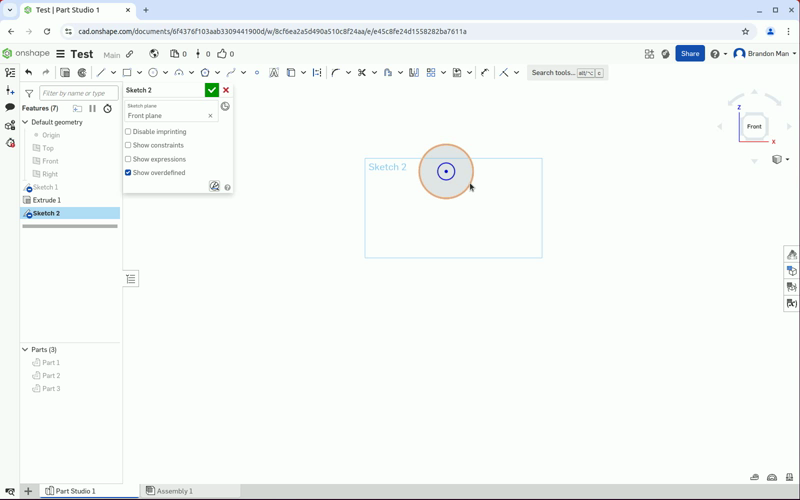
scroll(6)
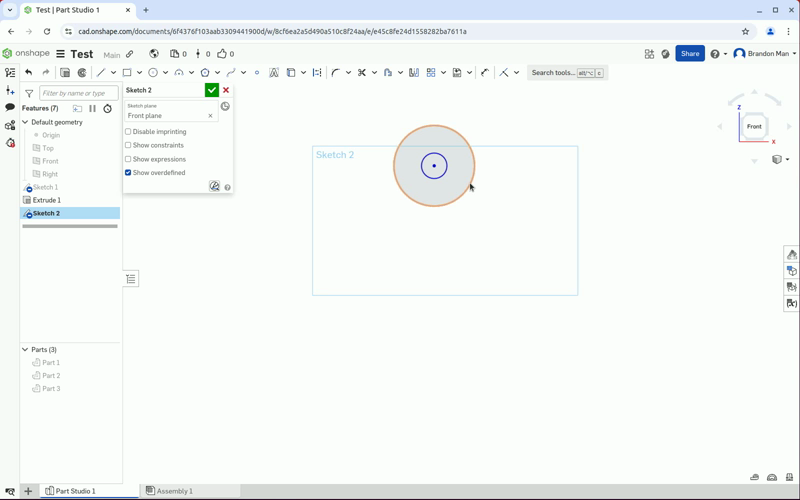
scroll(6)
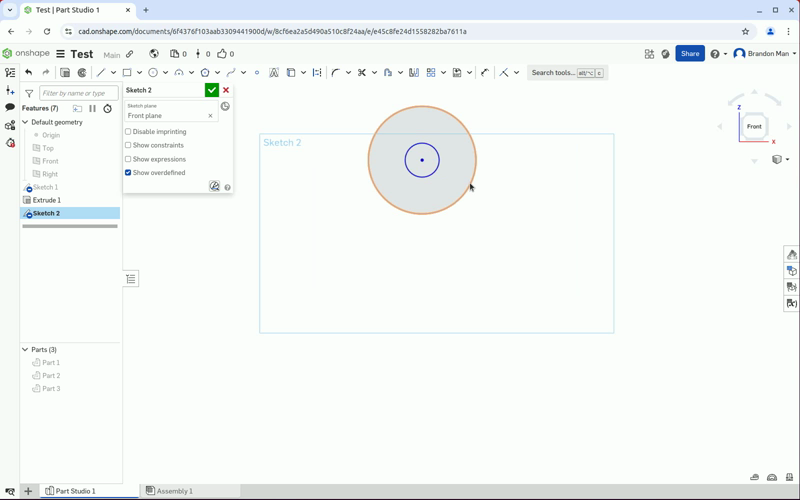
scroll(6)
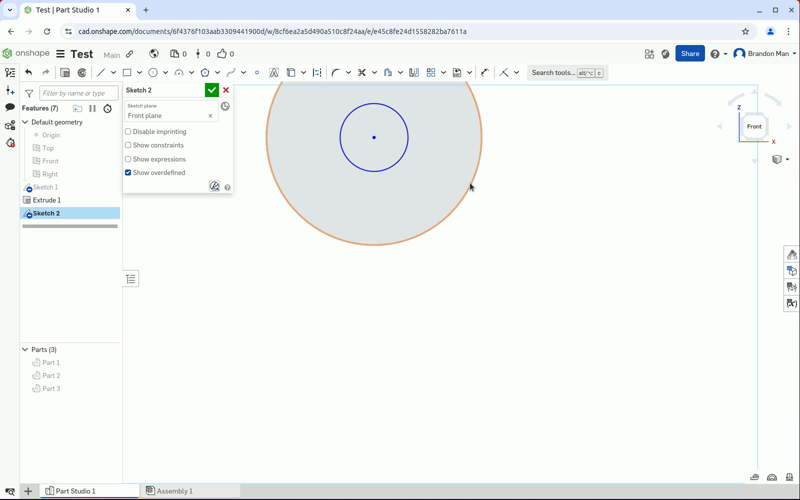
click(470, 182)
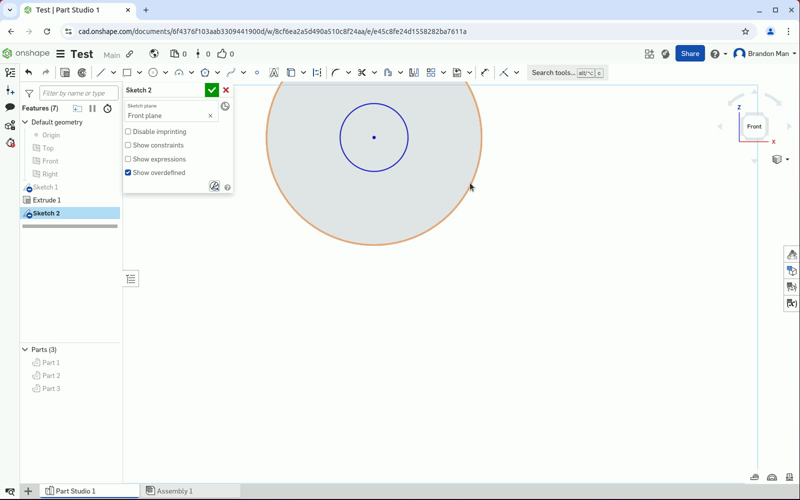
scroll(-6)
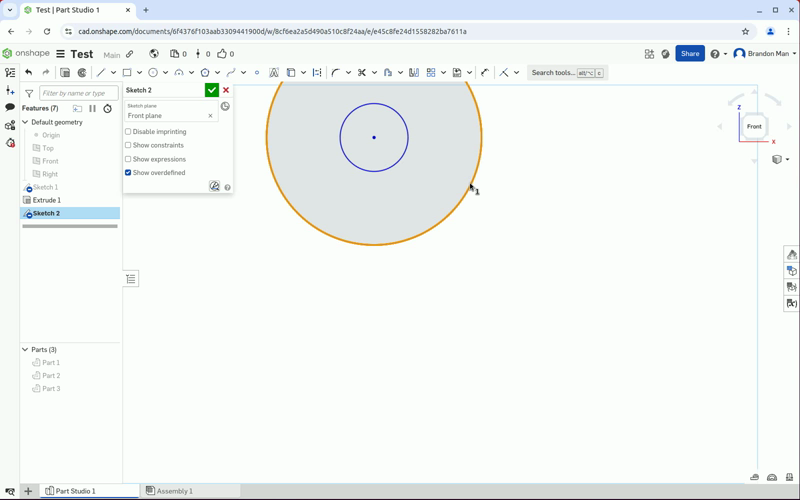
scroll(-6)
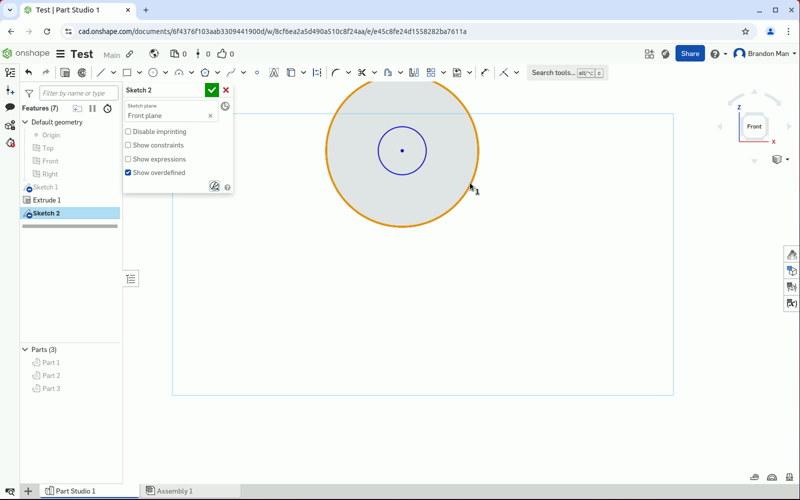
scroll(-6)
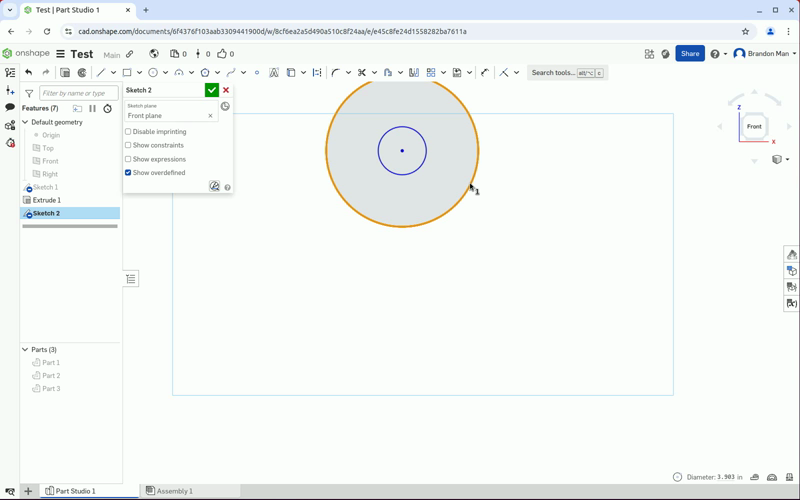
scroll(-6)
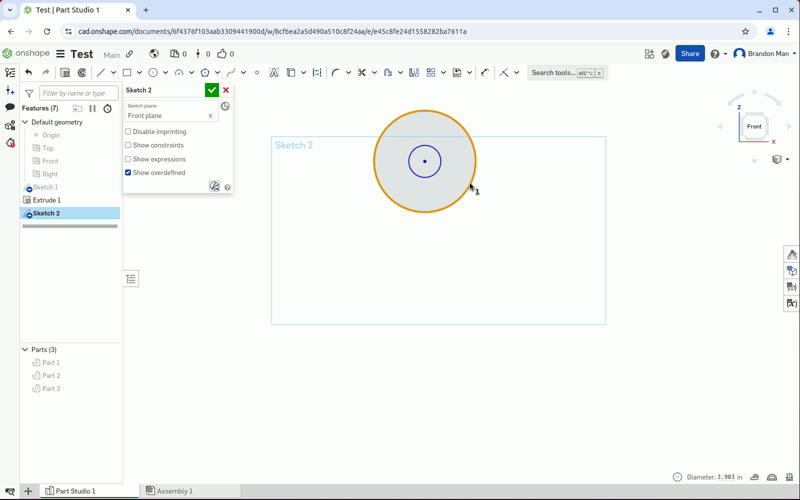
scroll(-6)
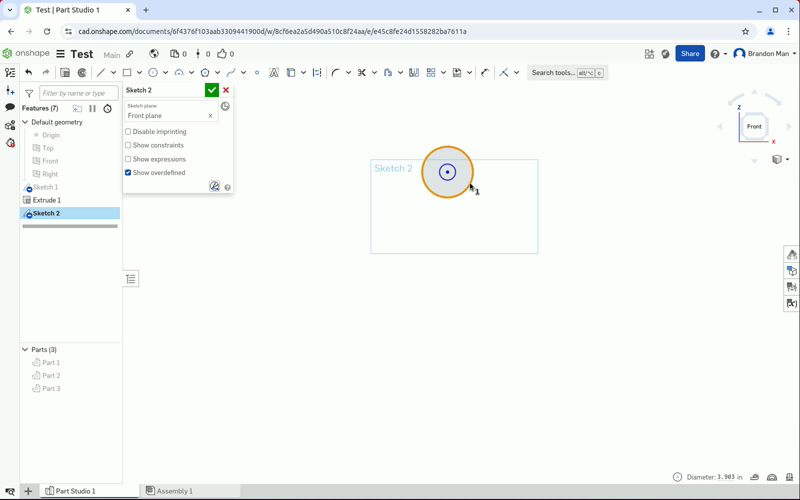
scroll(-6)
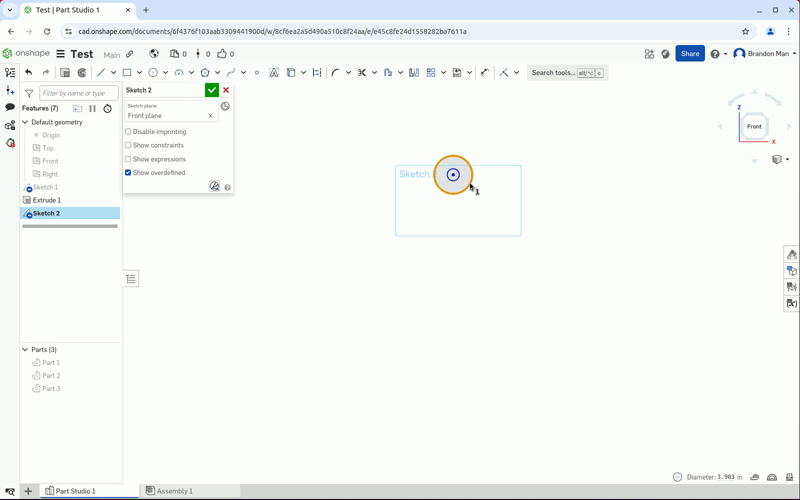
scroll(-6)
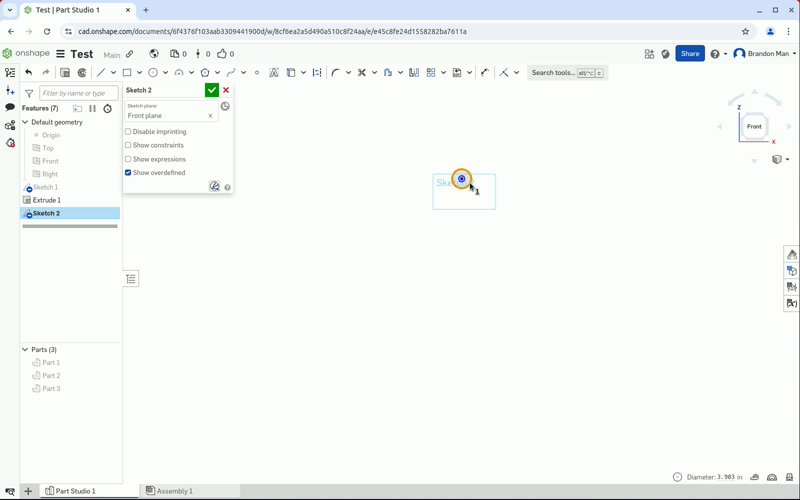
mouse_move(73, 352)
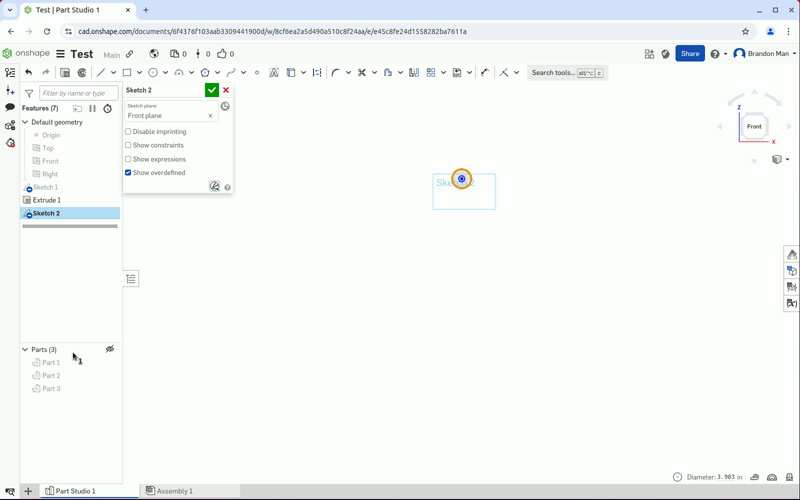
key(shift+y)
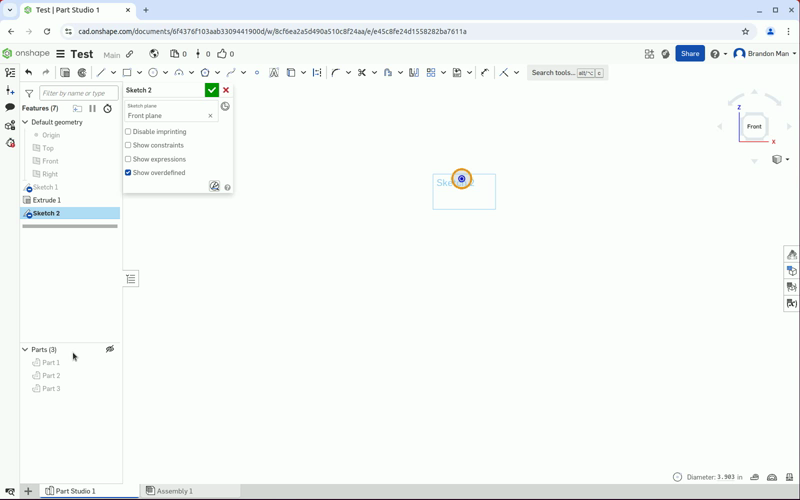
key(shift+e)
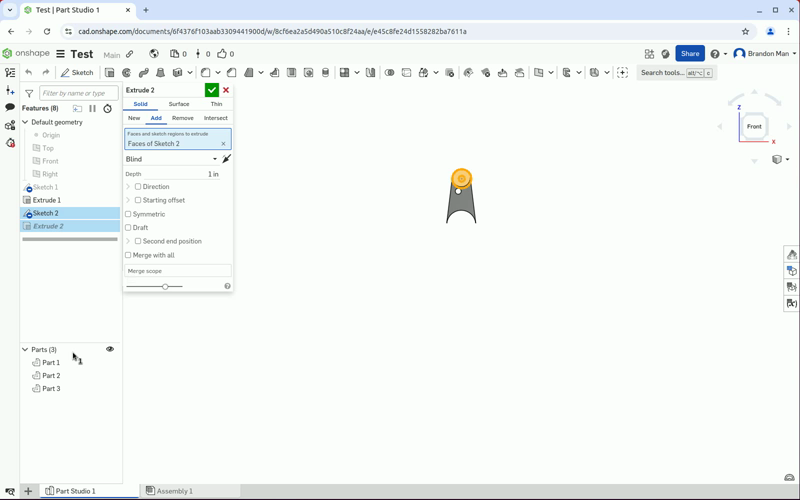
mouse_move(143, 106)
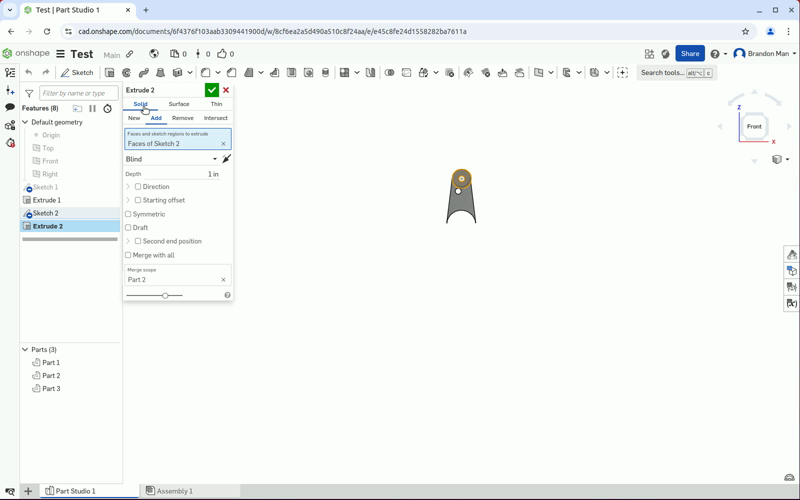
click(143, 106)
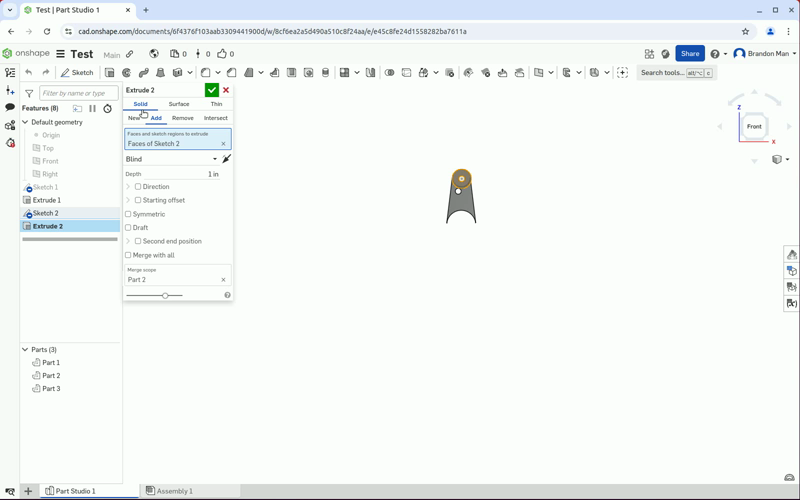
mouse_move(137, 120)
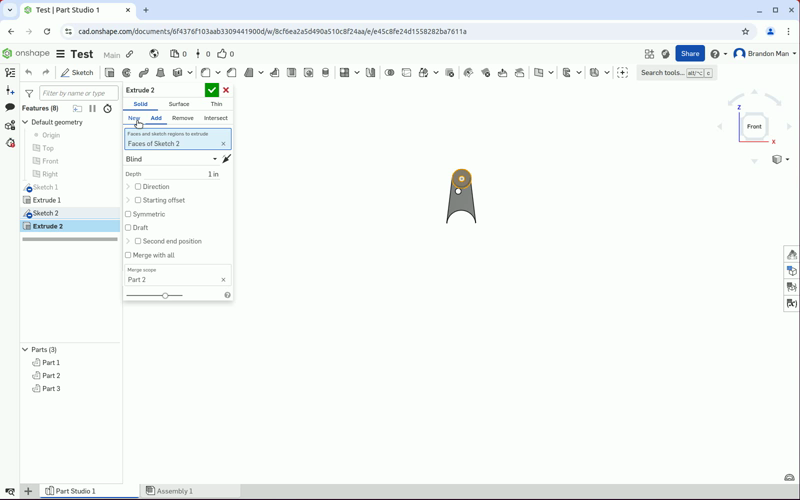
click(137, 120)
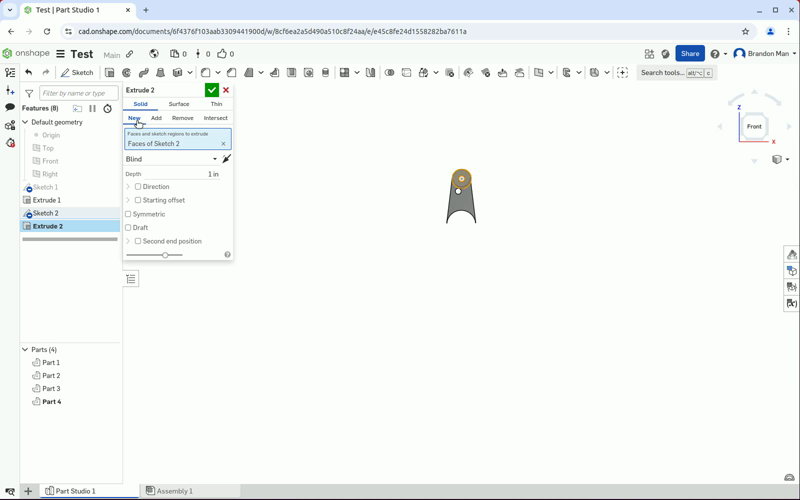
key(tab, 4)
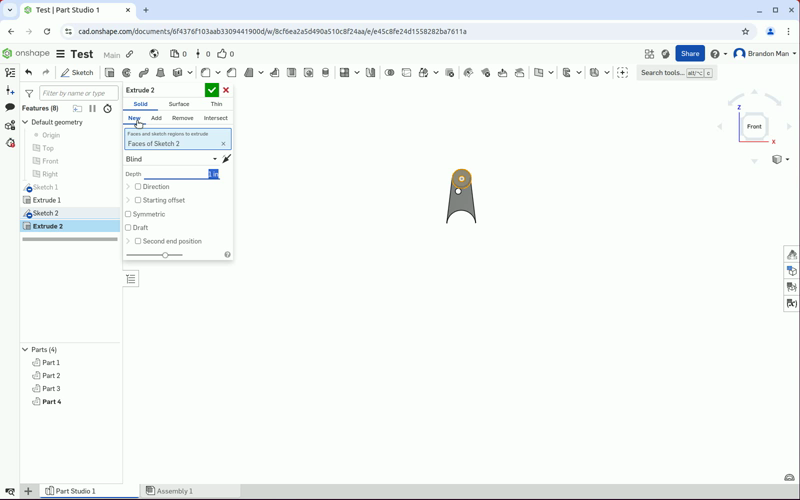
text(0.481)
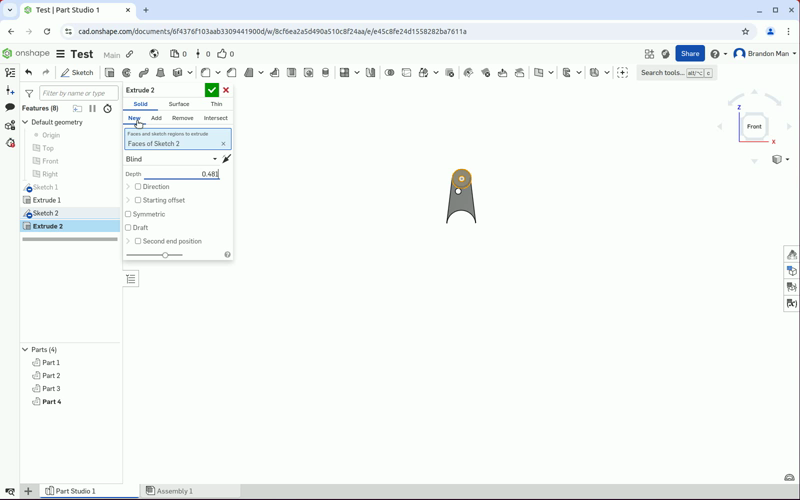
key(enter)
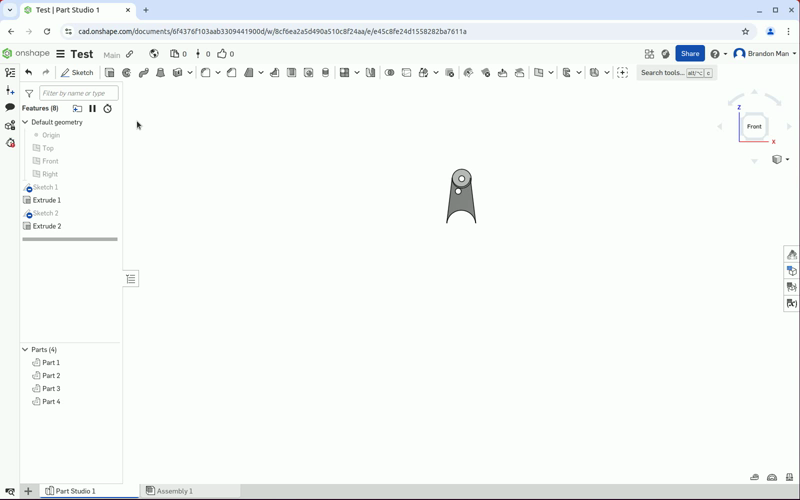
key(shift+h)
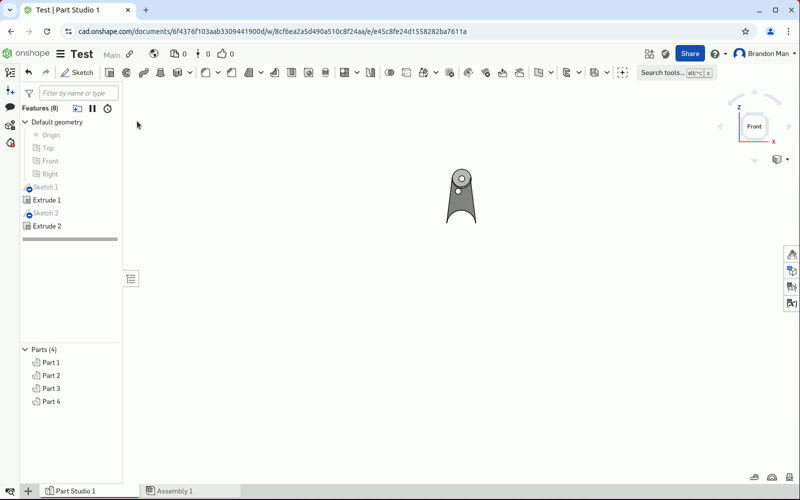
key(shift+h)
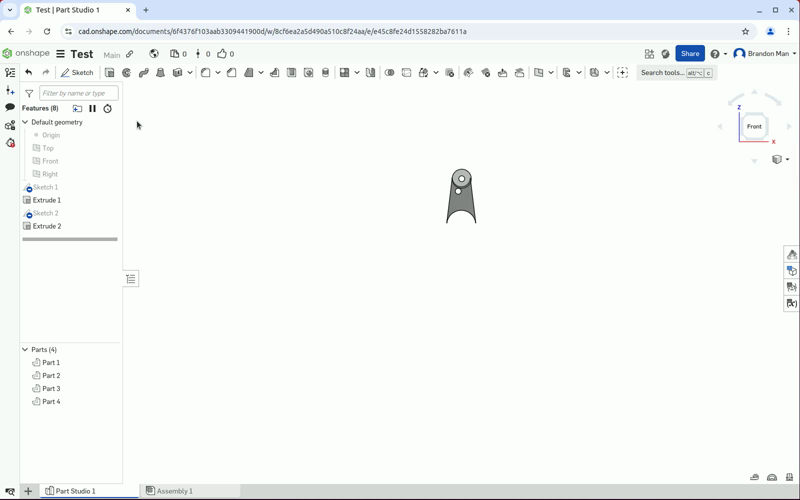
mouse_move(73, 189)
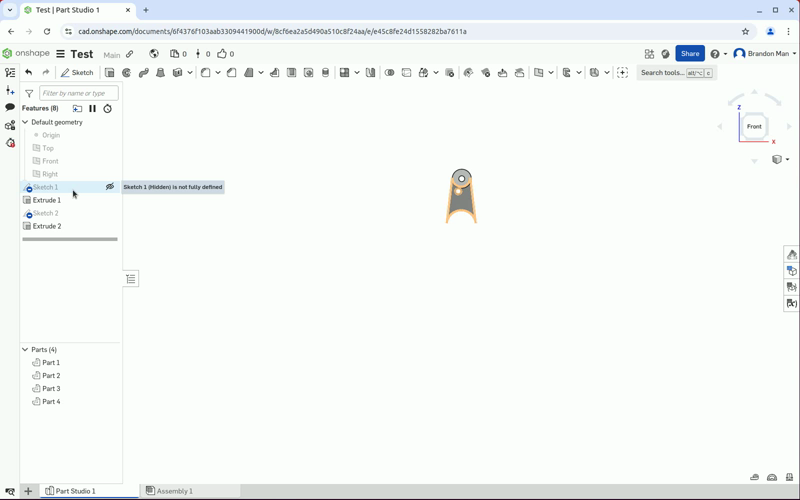
click(73, 189)
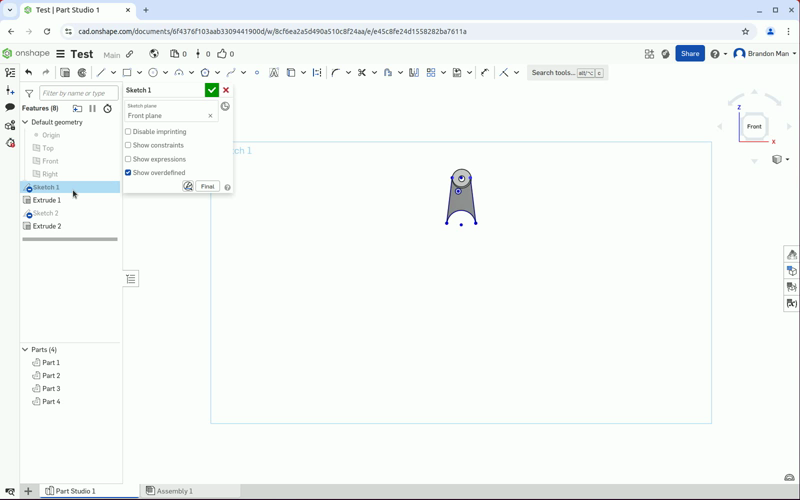
mouse_move(229, 92)
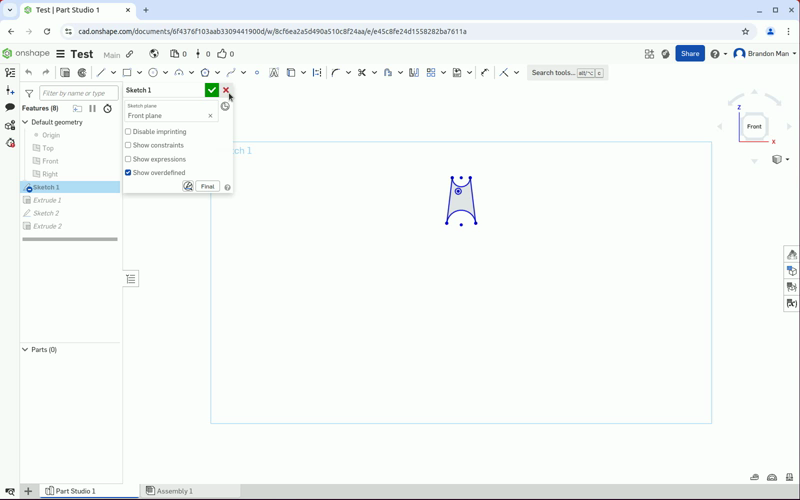
click(229, 92)
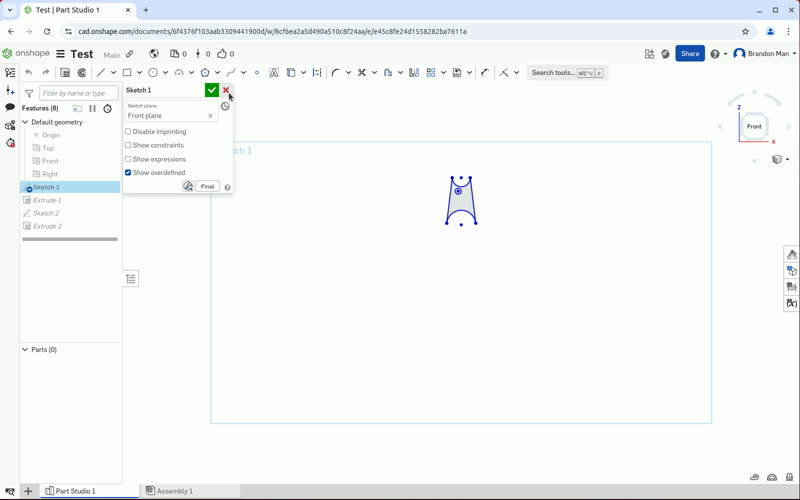
key(shift+s)
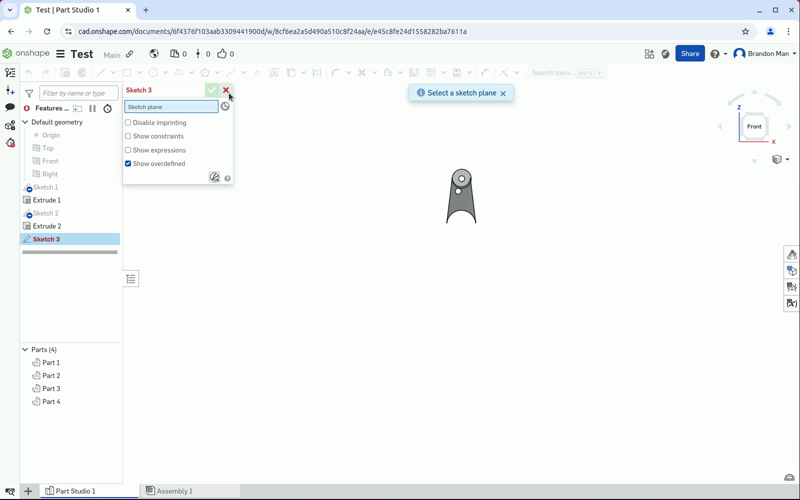
mouse_move(73, 163)
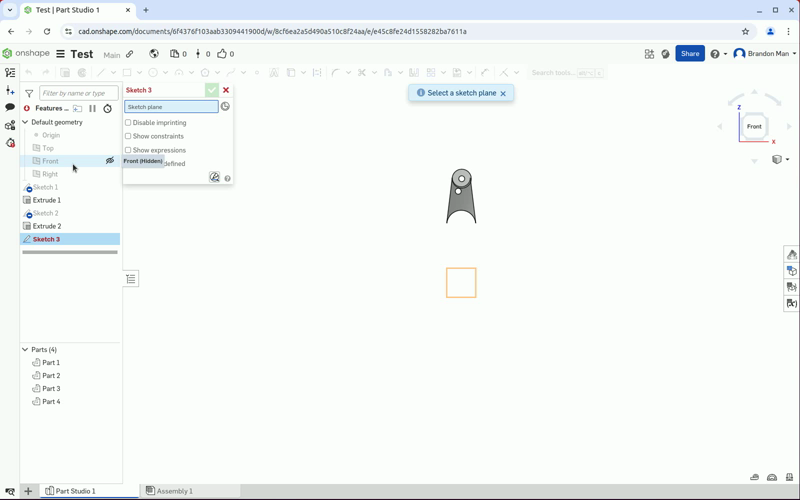
click(73, 163)
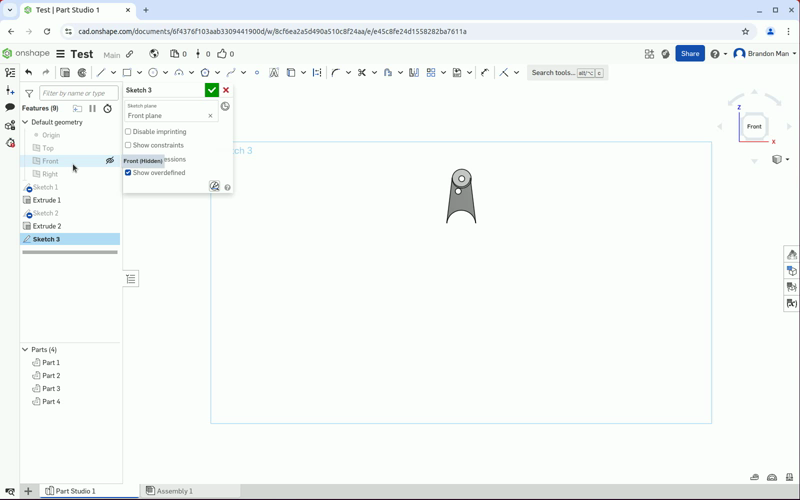
mouse_move(73, 352)
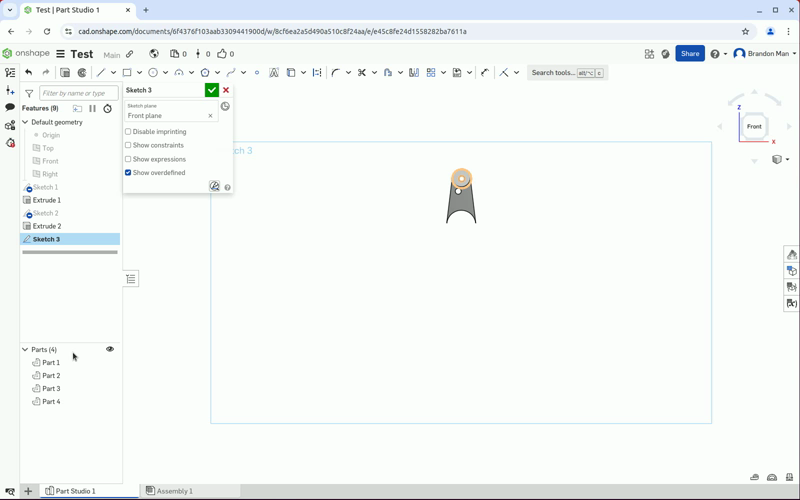
key(y)
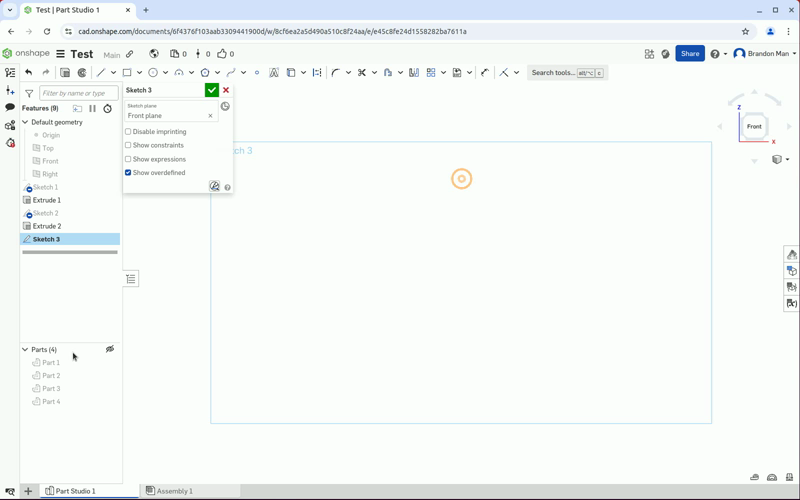
key(c)
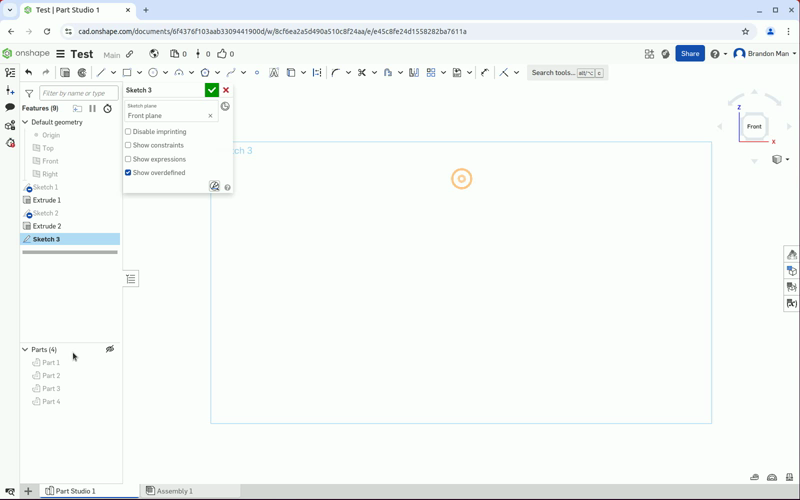
key_down(shift)
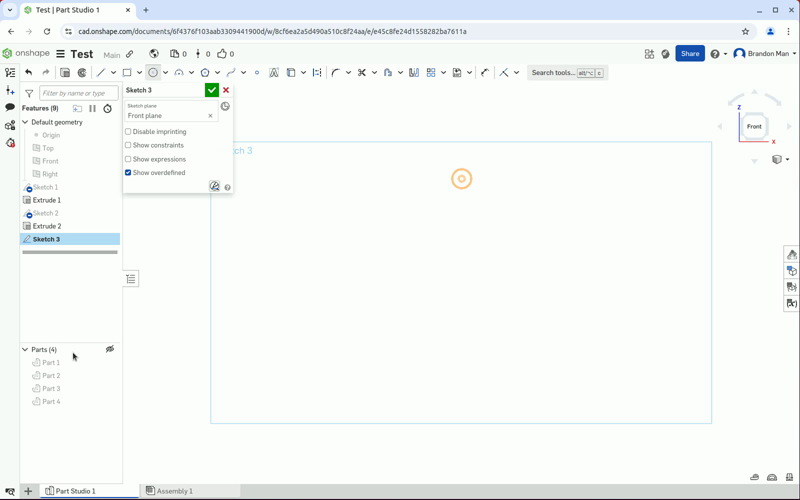
mouse_move(461, 225)
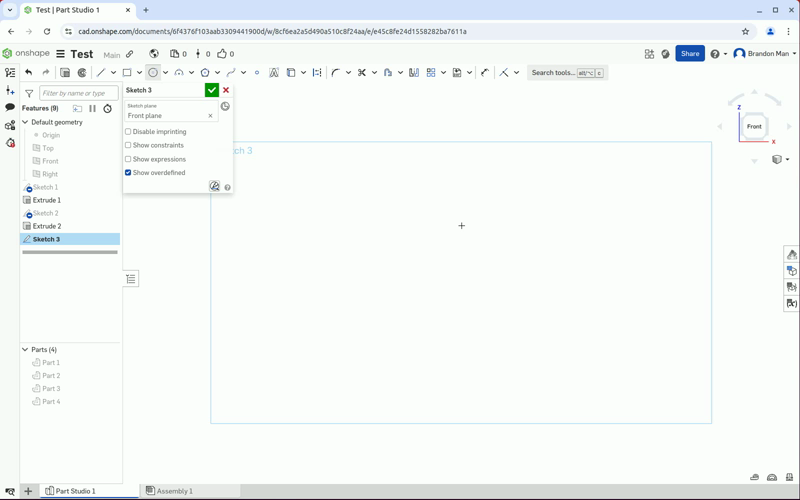
click(461, 225)
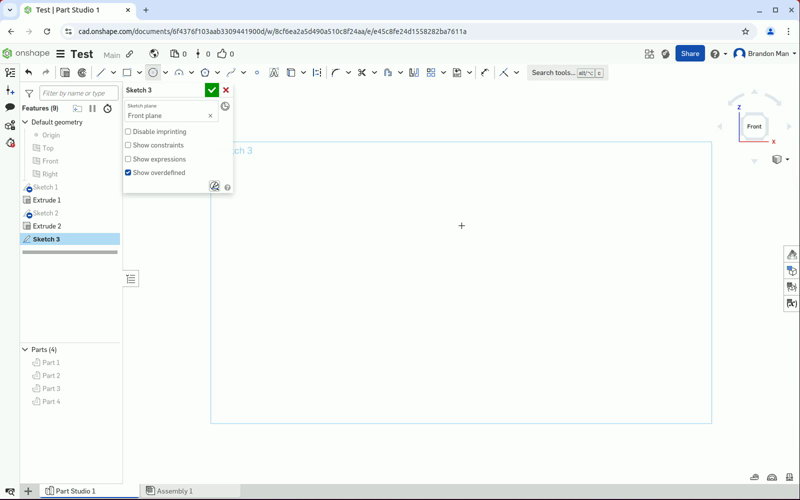
key_up(shift)
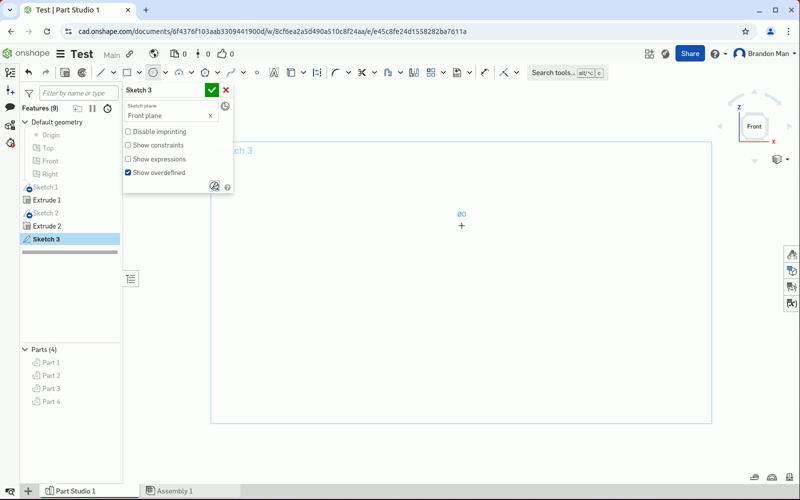
mouse_move(477, 225)
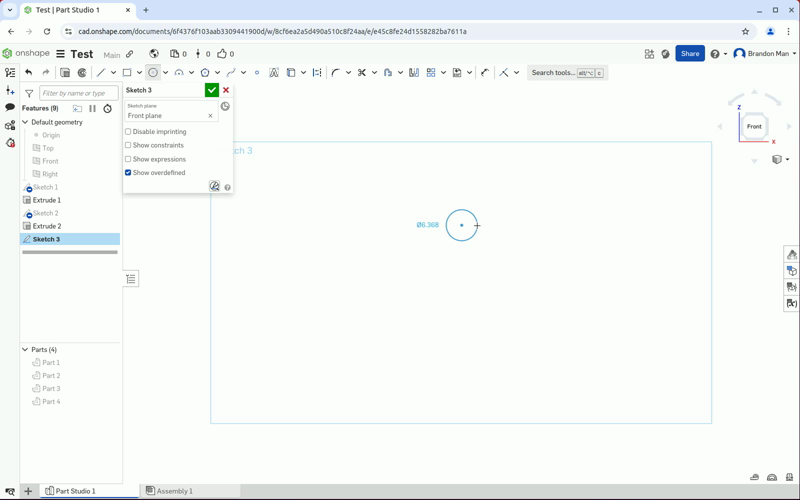
click(477, 225)
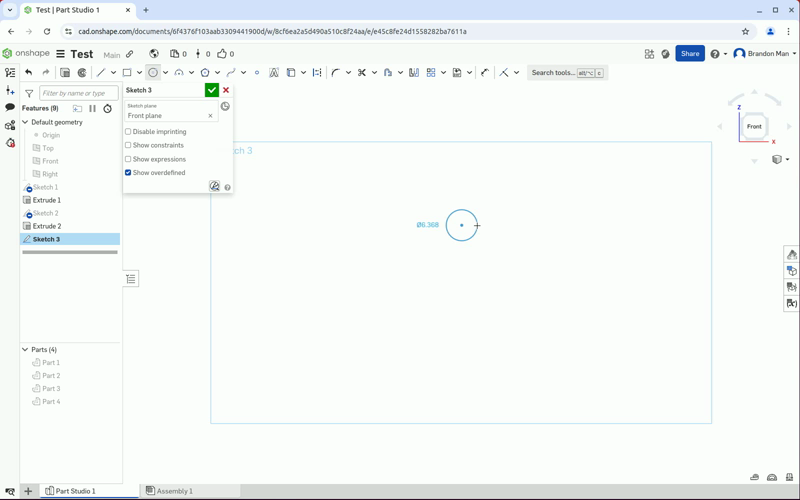
key(esc)
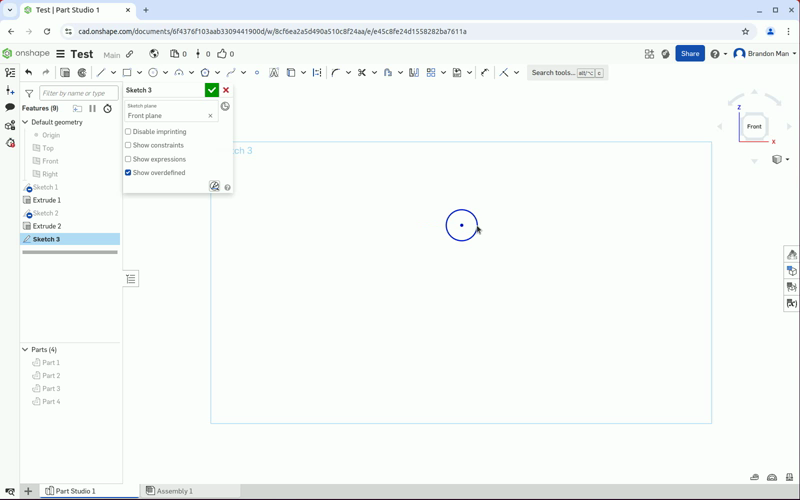
key(c)
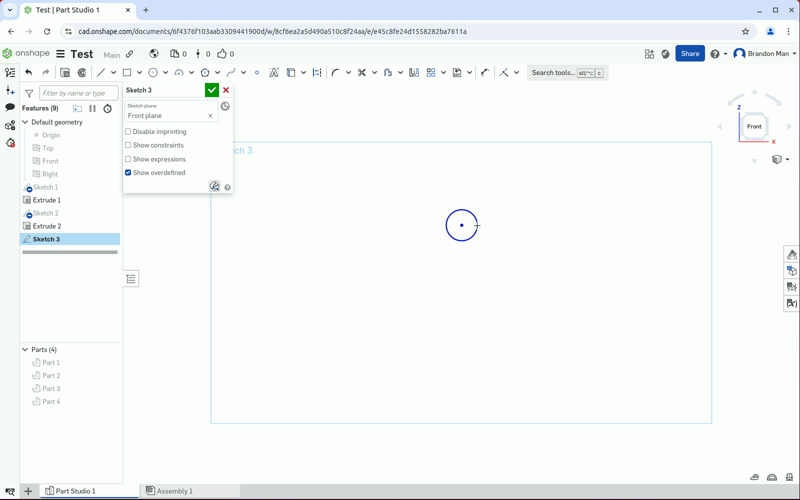
key_down(shift)
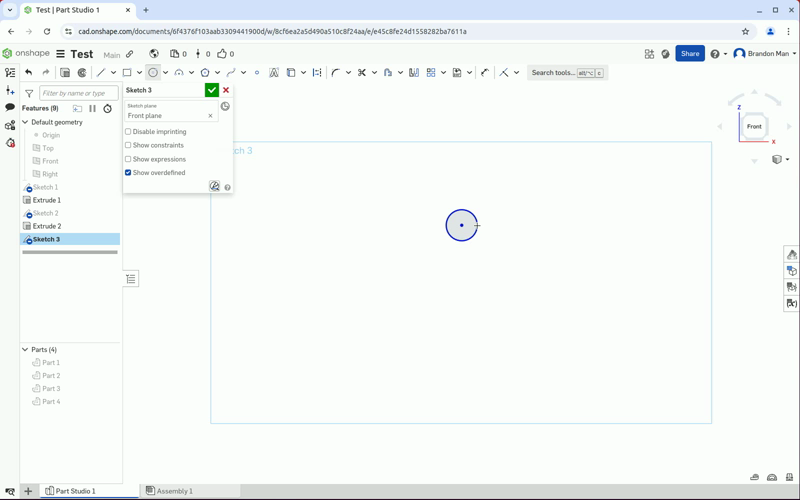
mouse_move(461, 225)
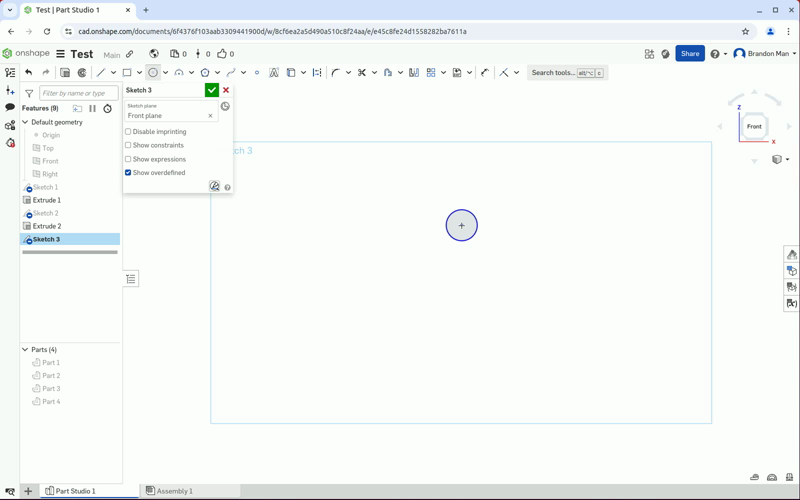
click(461, 225)
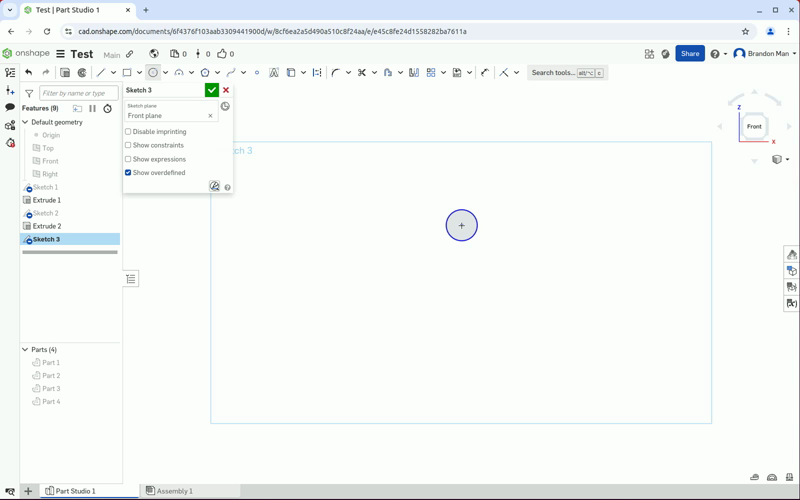
key_up(shift)
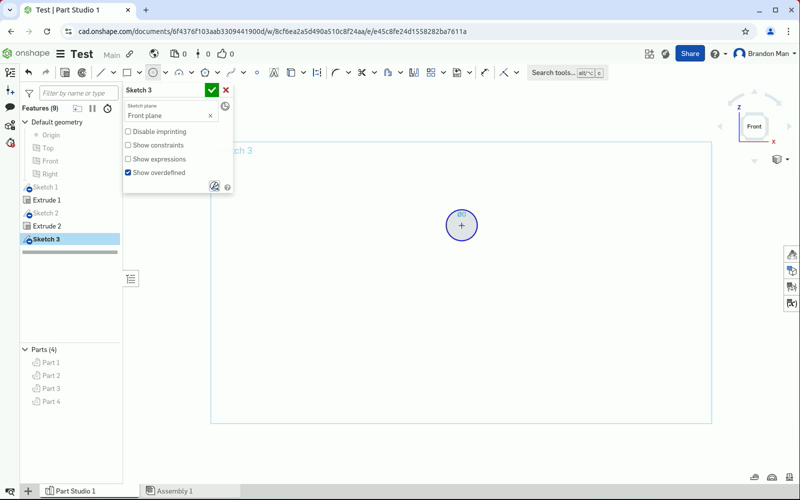
mouse_move(465, 225)
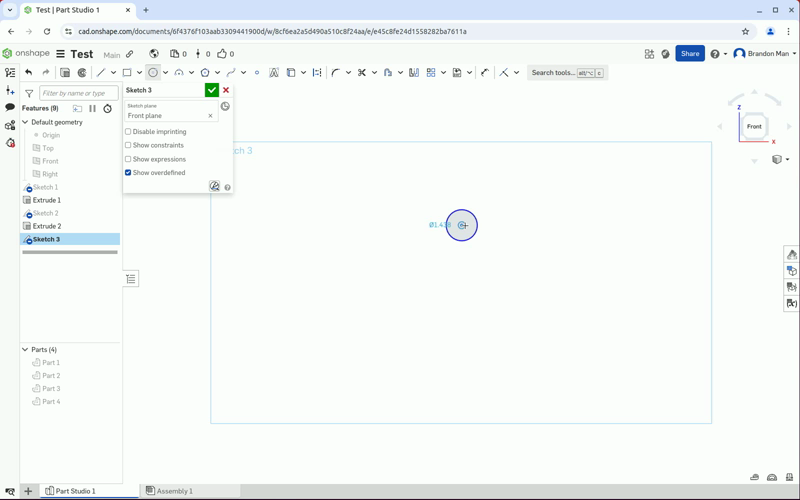
scroll(6)
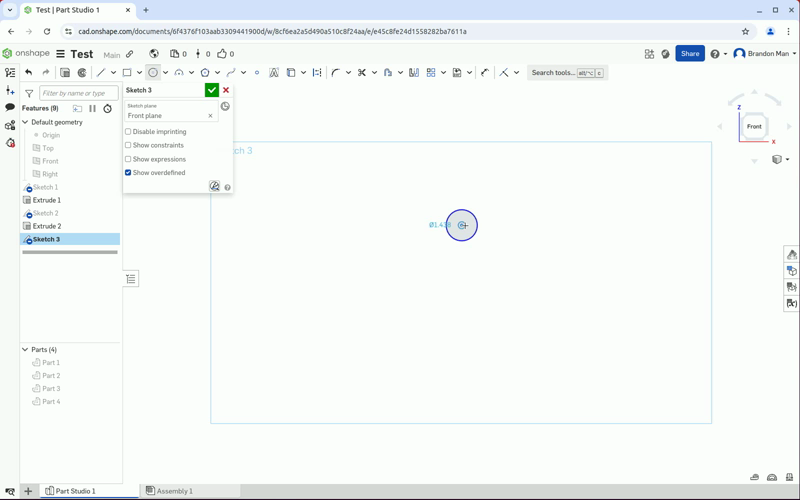
scroll(6)
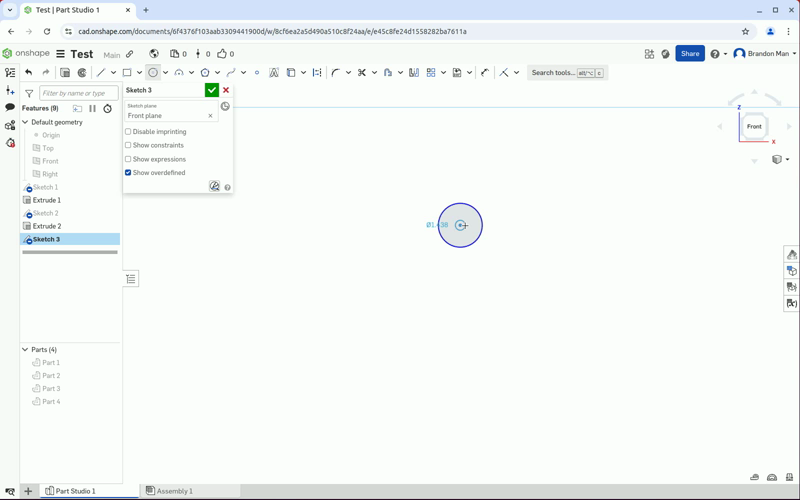
scroll(6)
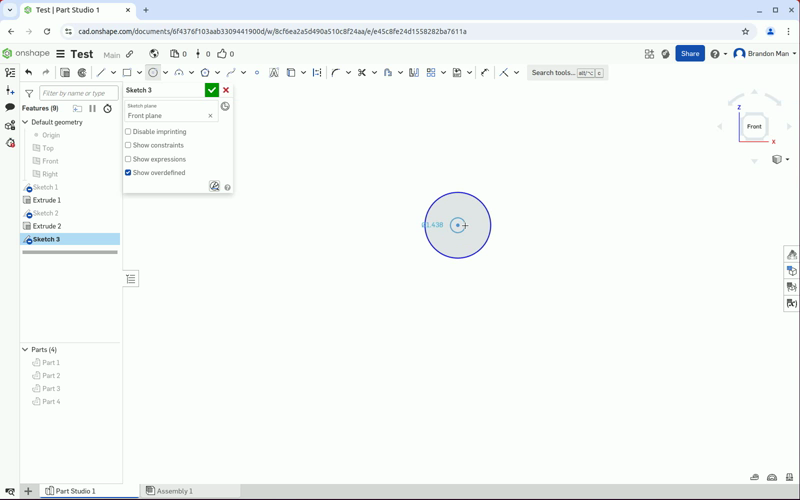
scroll(6)
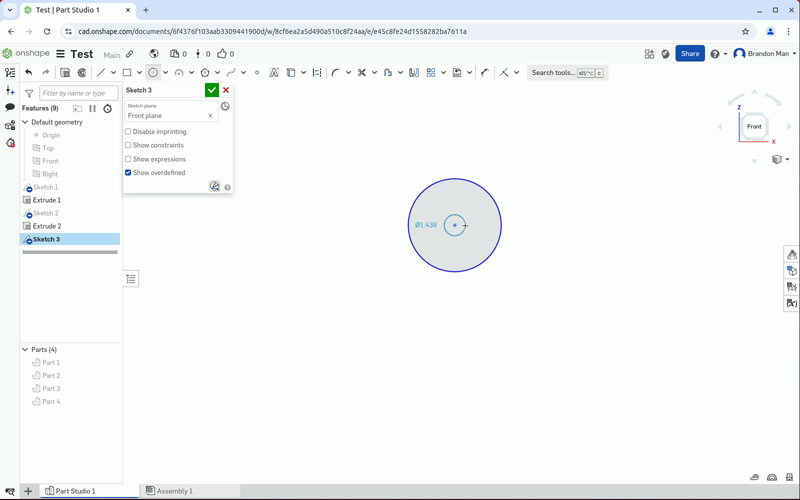
scroll(6)
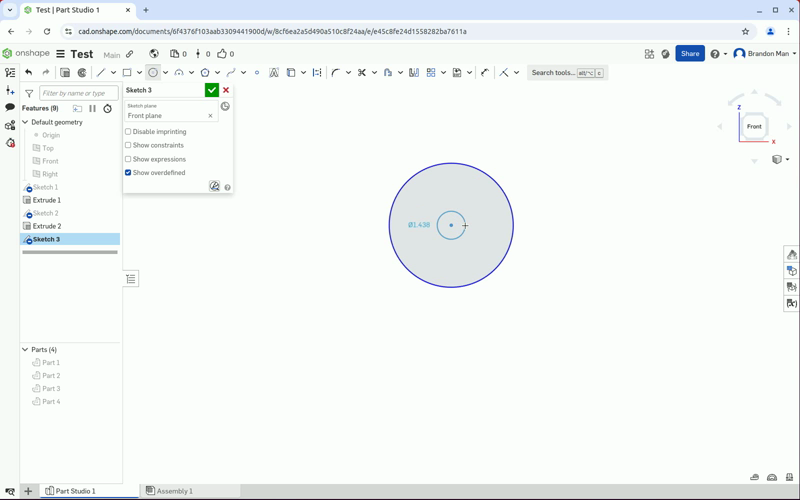
scroll(6)
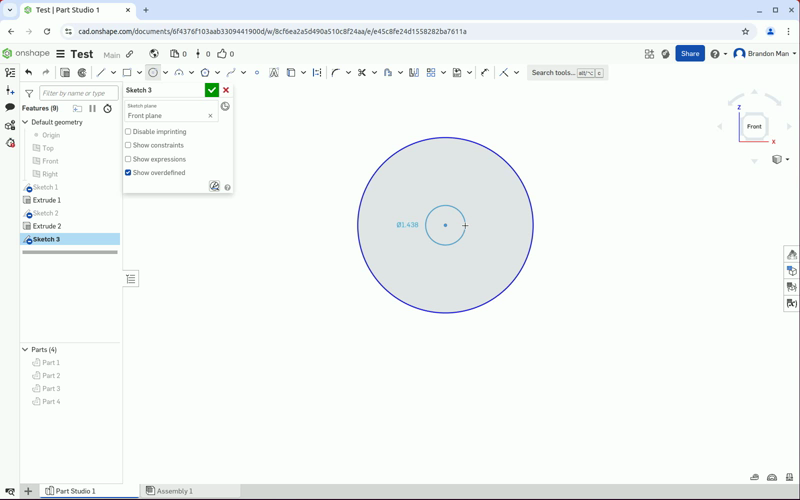
scroll(6)
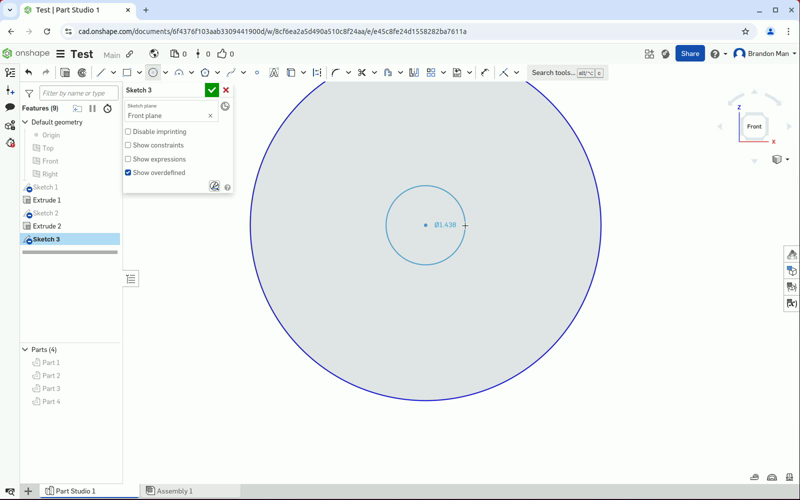
click(465, 225)
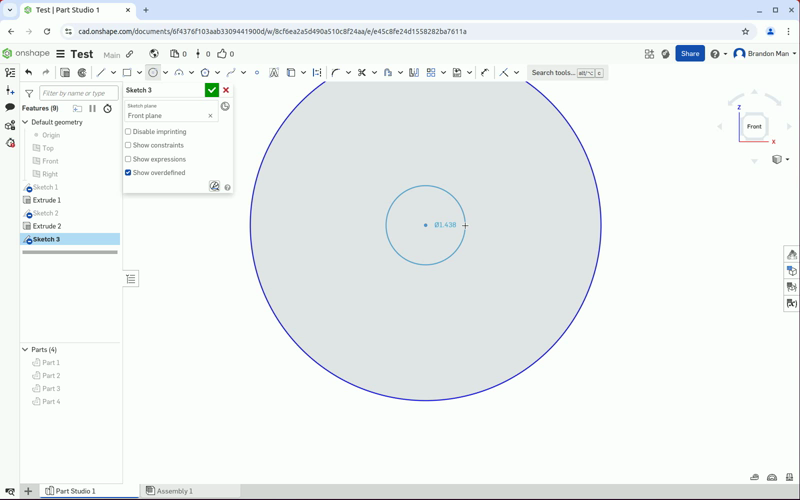
scroll(-6)
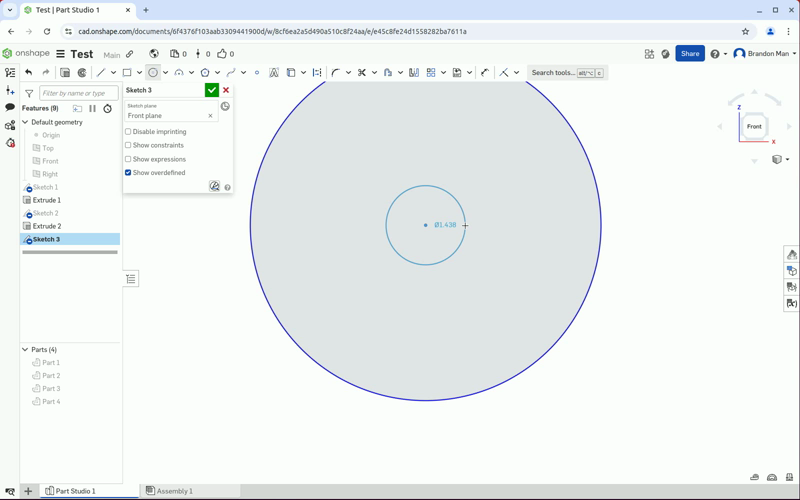
scroll(-6)
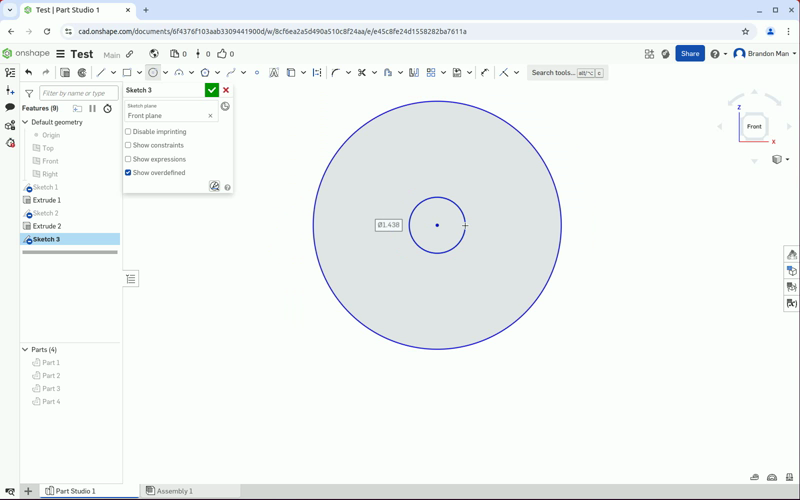
scroll(-6)
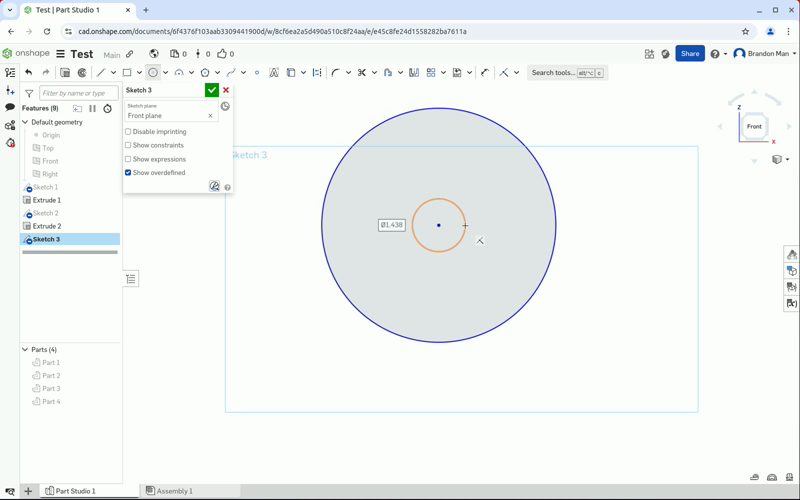
scroll(-6)
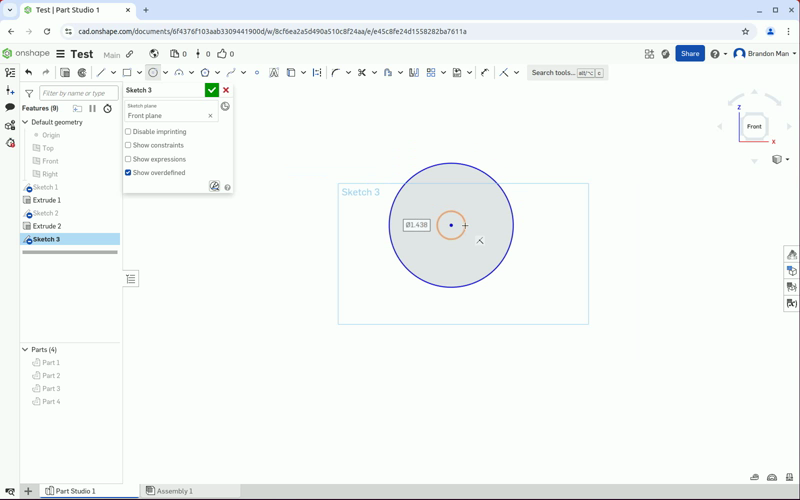
scroll(-6)
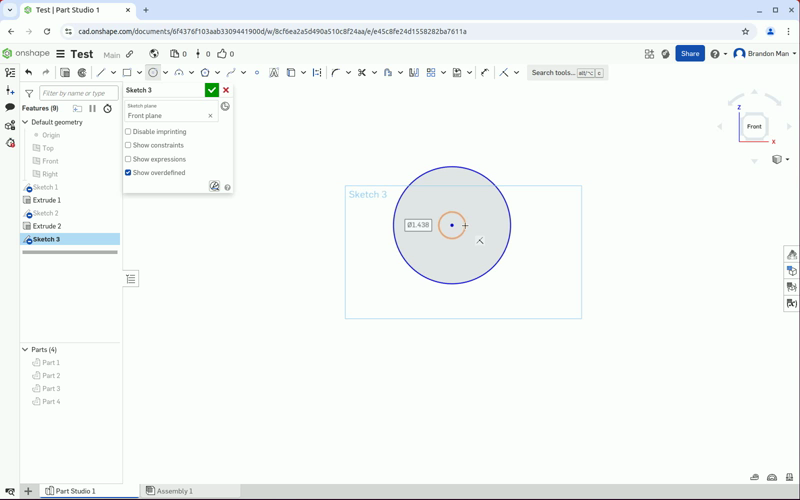
scroll(-6)
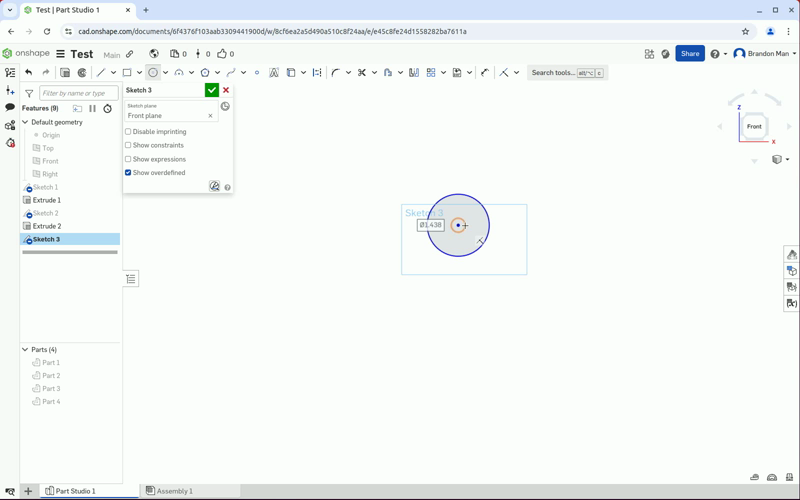
scroll(-6)
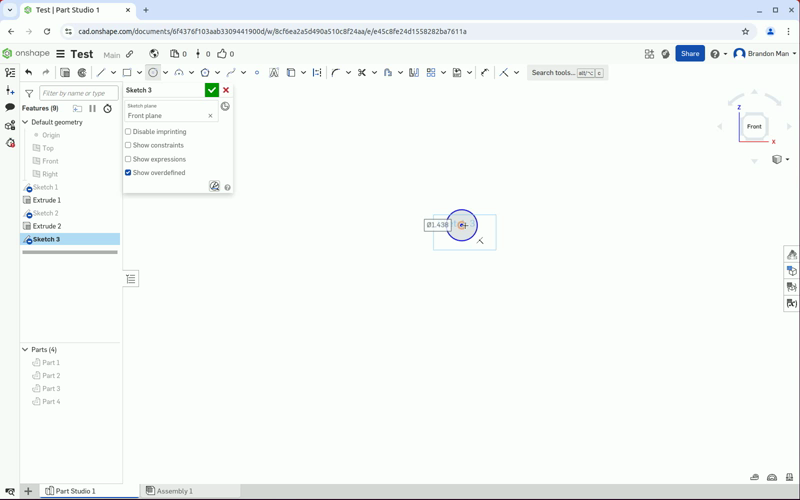
key(esc)
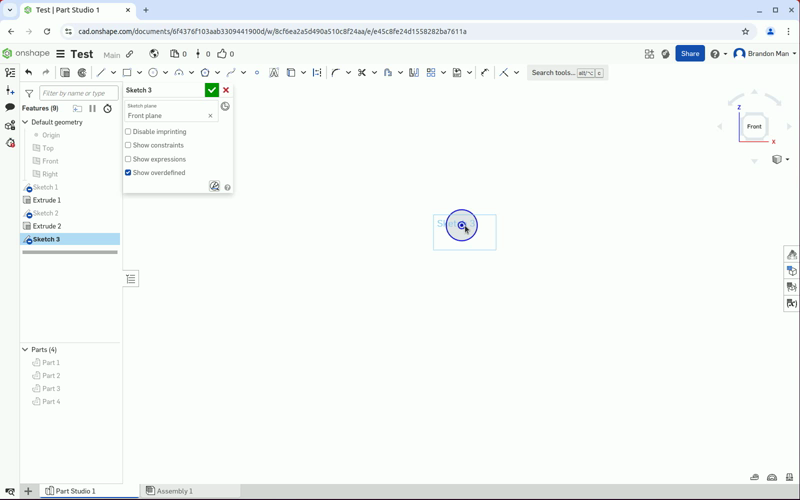
mouse_move(452, 230)
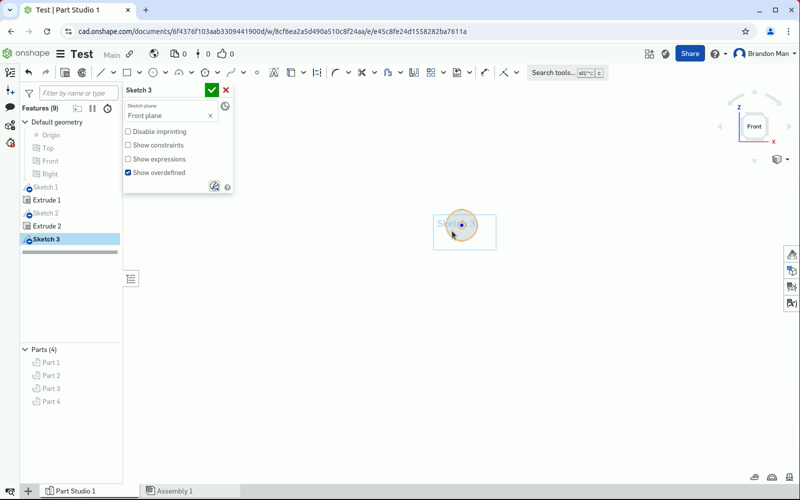
scroll(6)
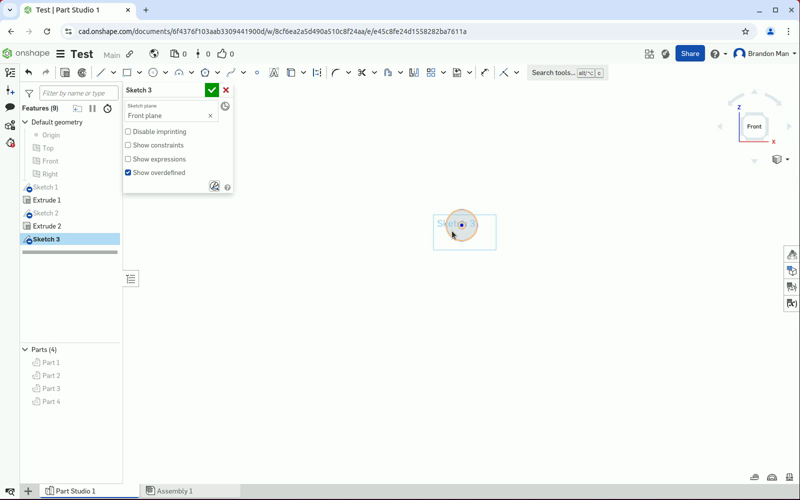
scroll(6)
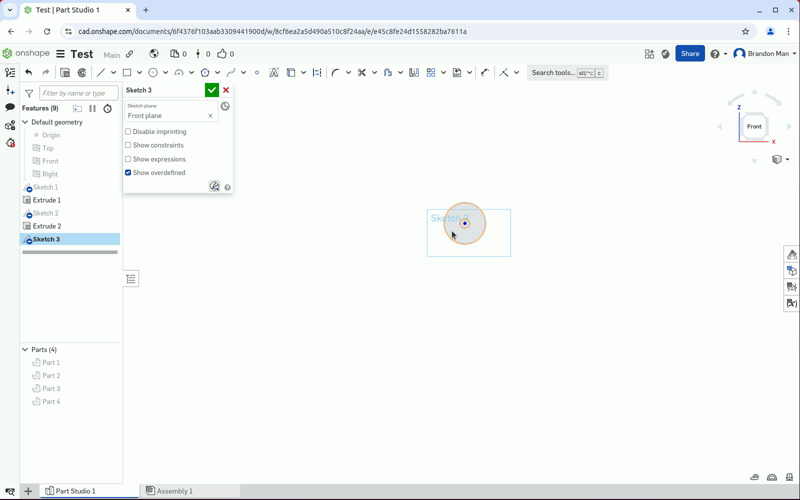
scroll(6)
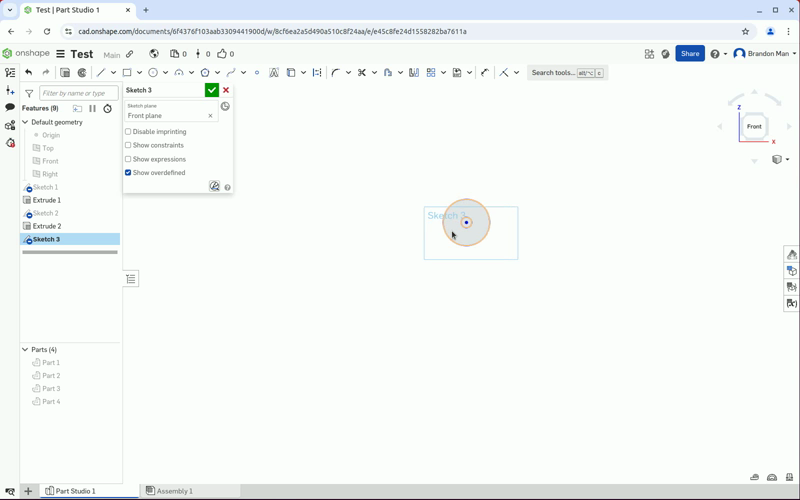
scroll(6)
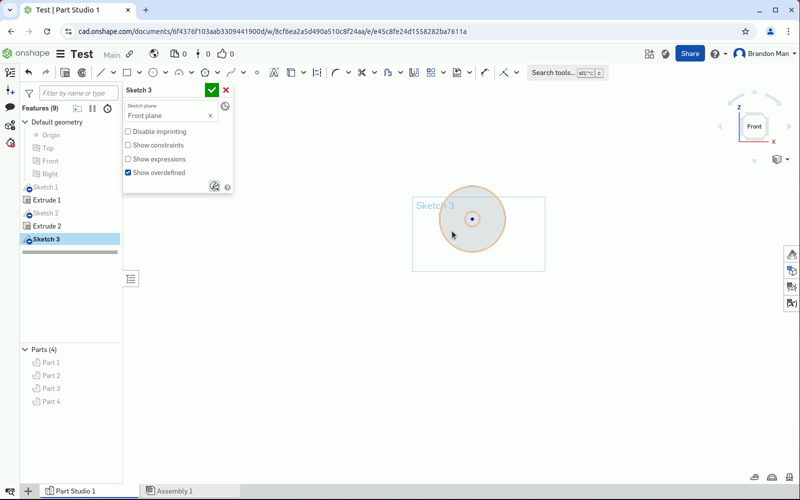
scroll(6)
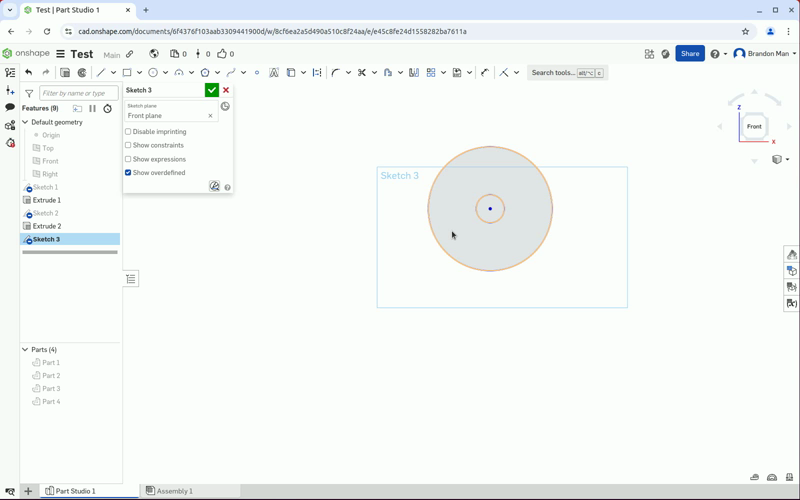
scroll(6)
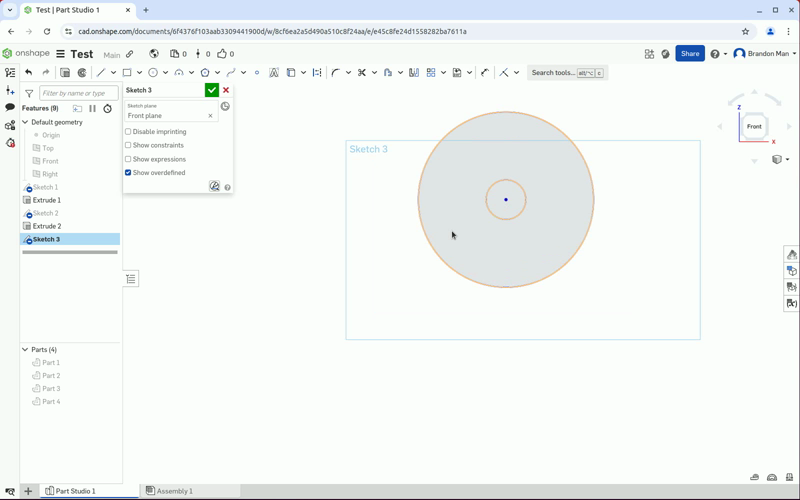
scroll(6)
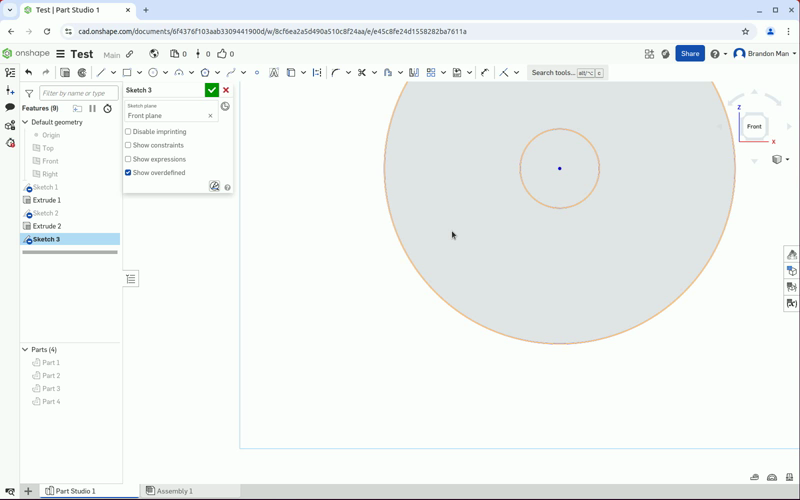
click(452, 230)
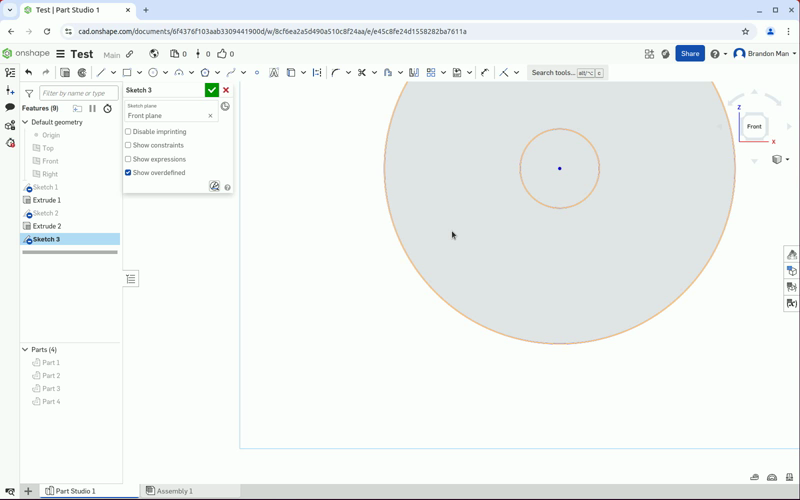
scroll(-6)
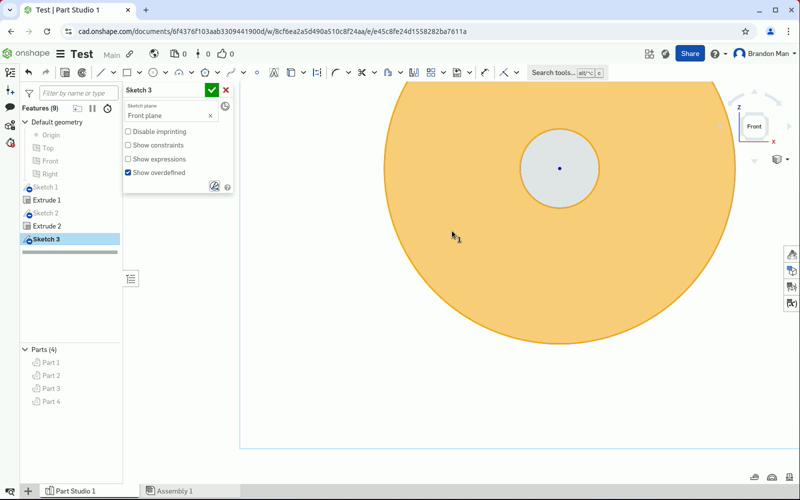
scroll(-6)
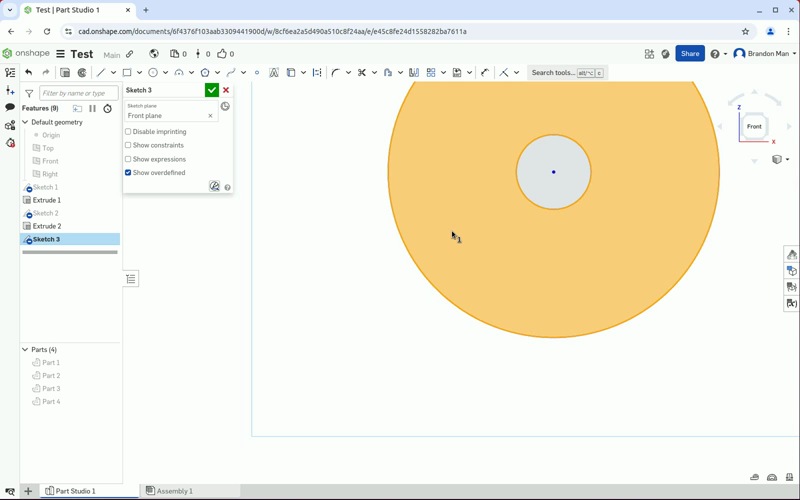
scroll(-6)
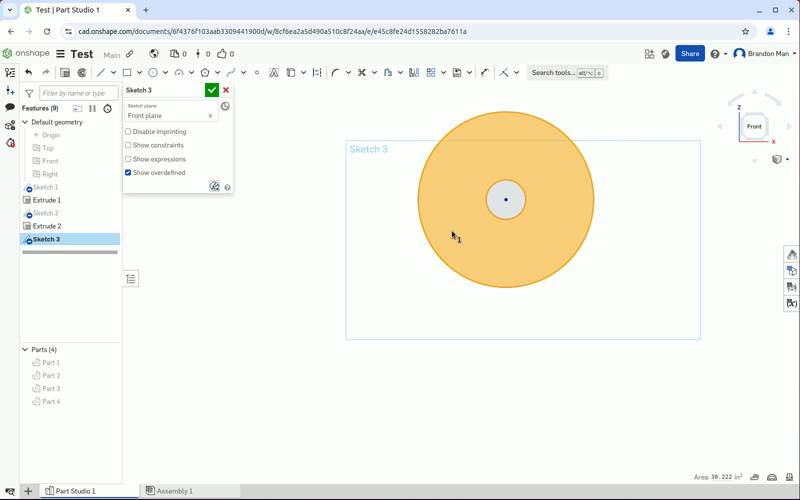
scroll(-6)
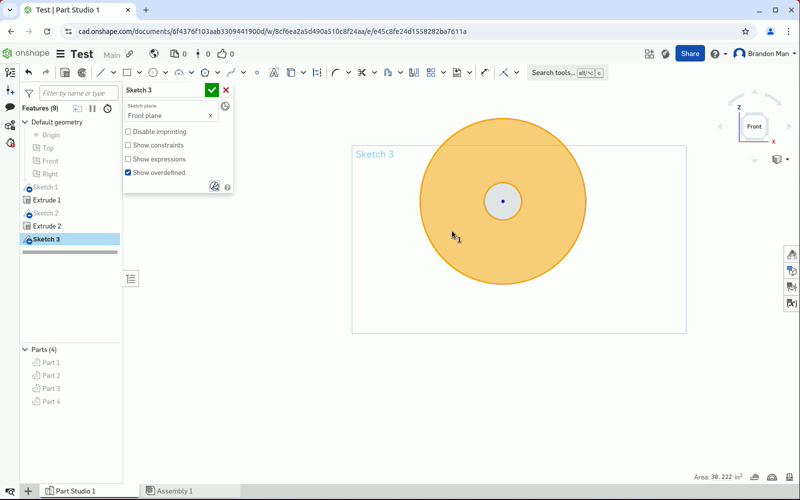
scroll(-6)
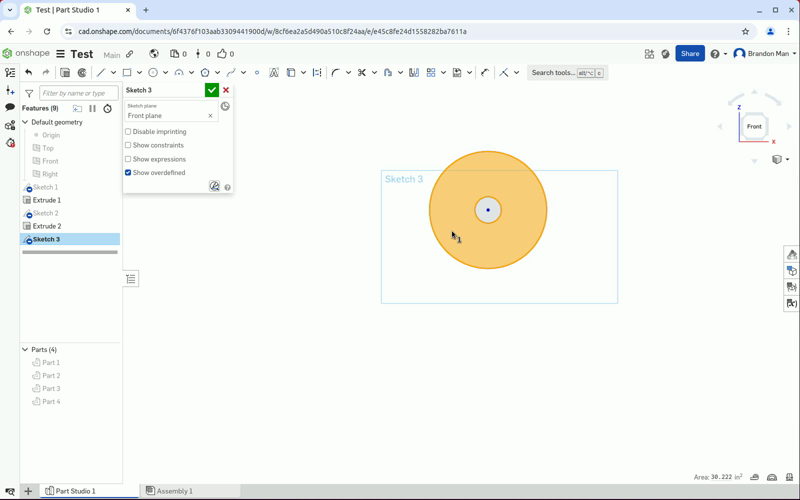
scroll(-6)
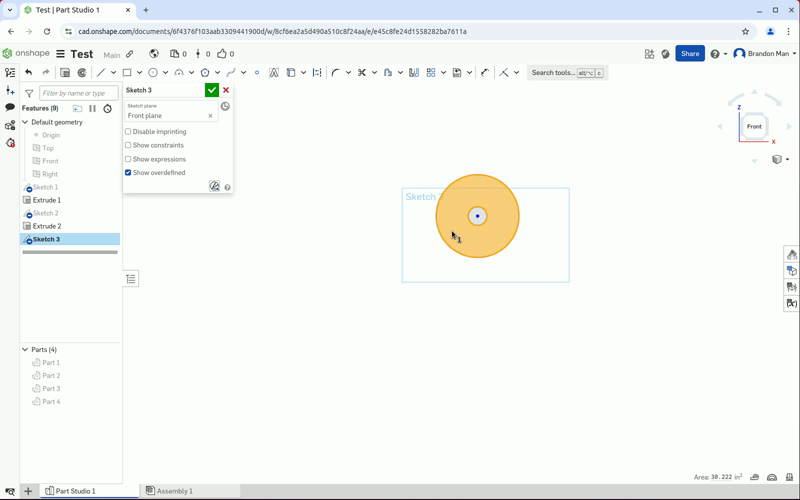
scroll(-6)
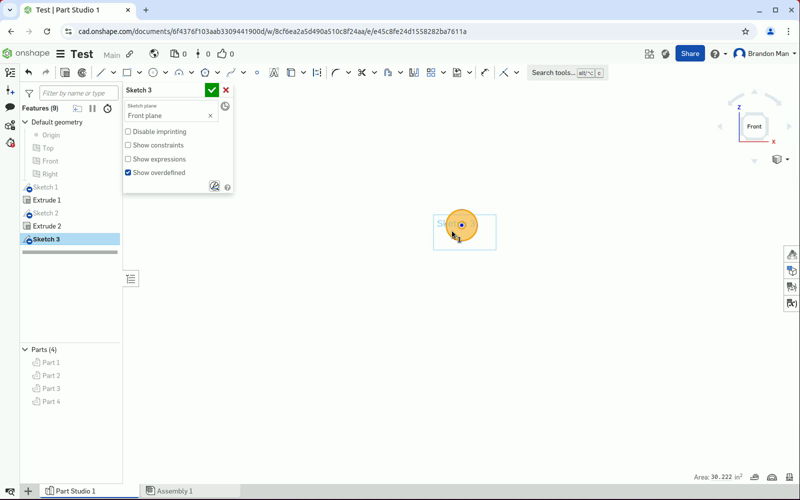
mouse_move(73, 352)
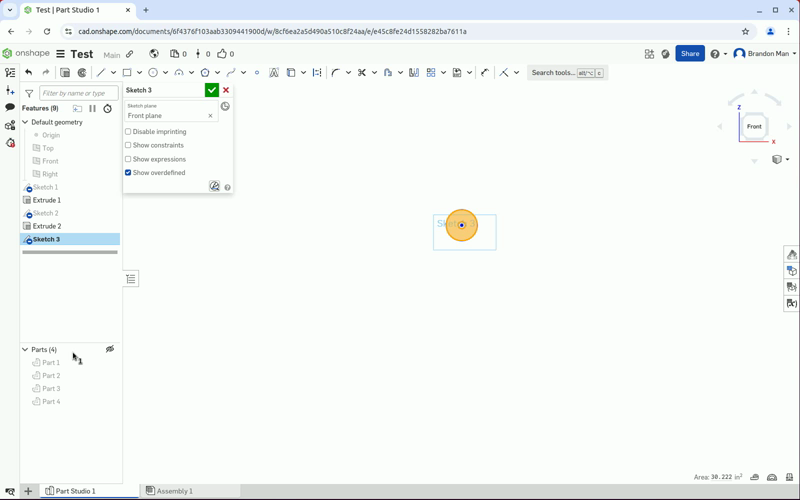
key(shift+y)
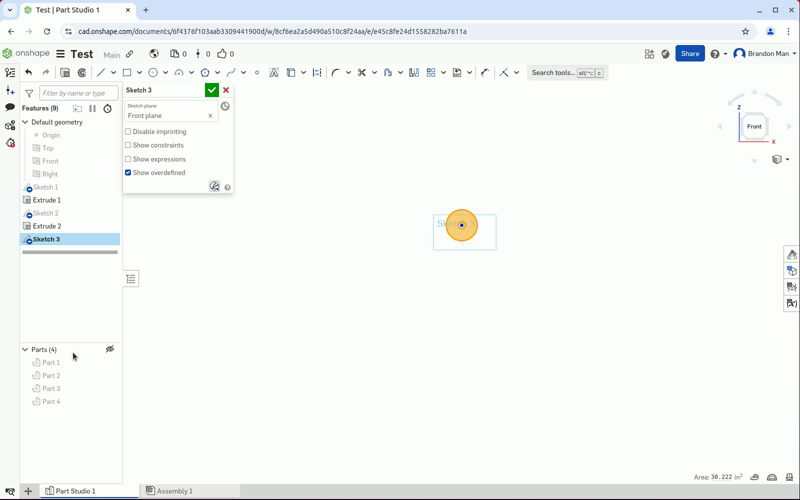
key(shift+e)
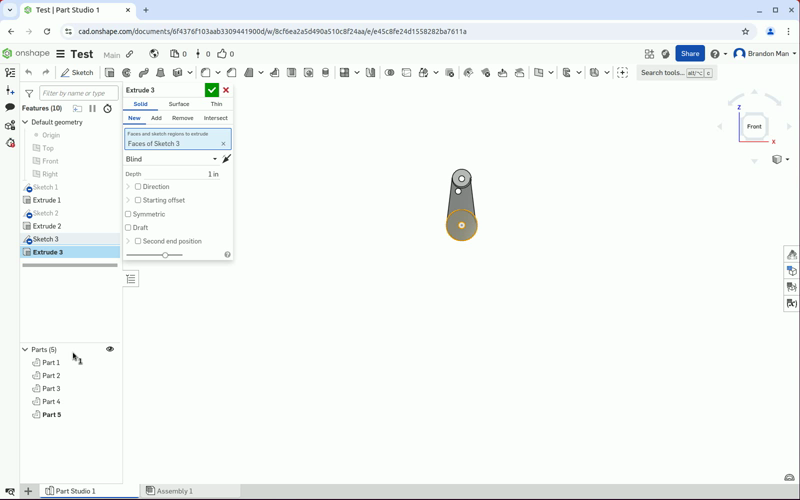
mouse_move(143, 106)
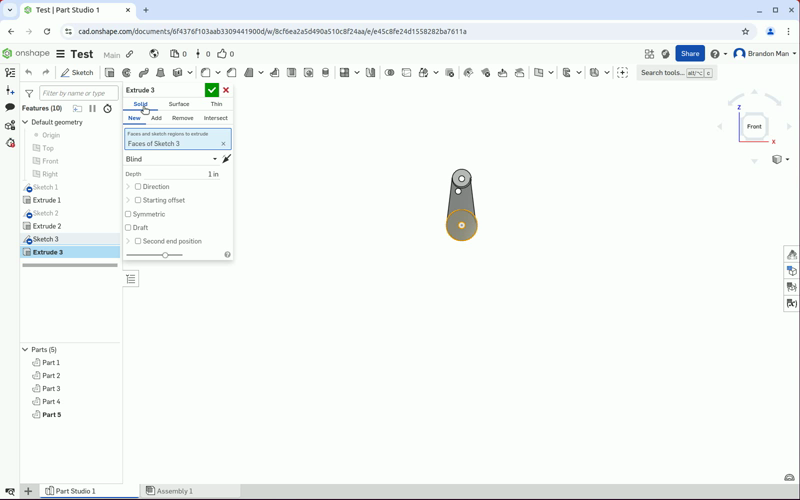
click(143, 106)
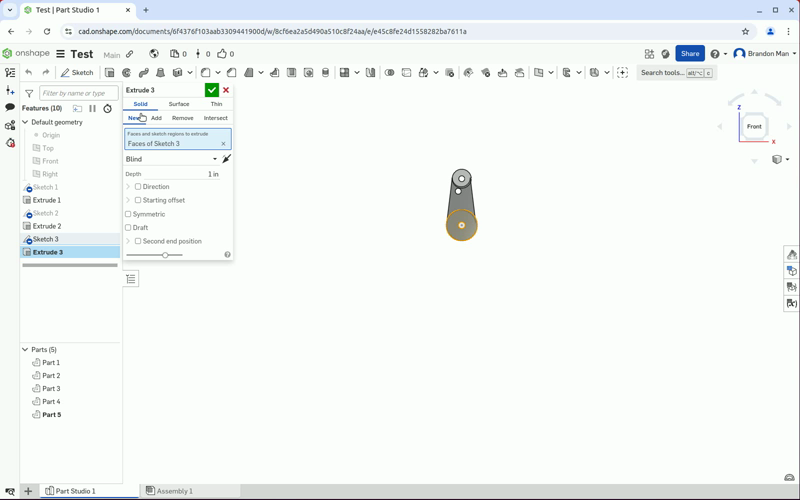
mouse_move(137, 120)
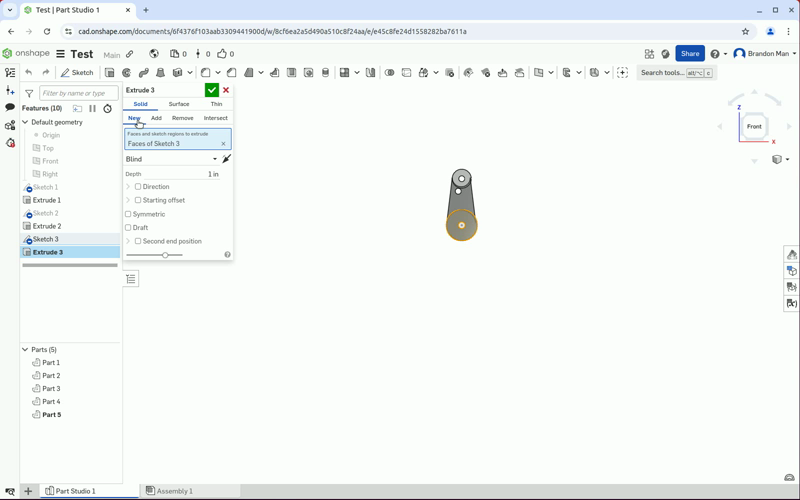
click(137, 120)
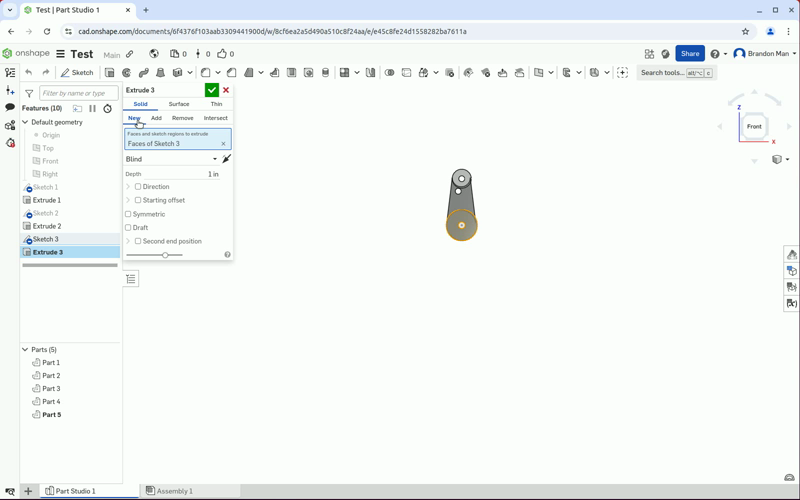
key(tab, 4)
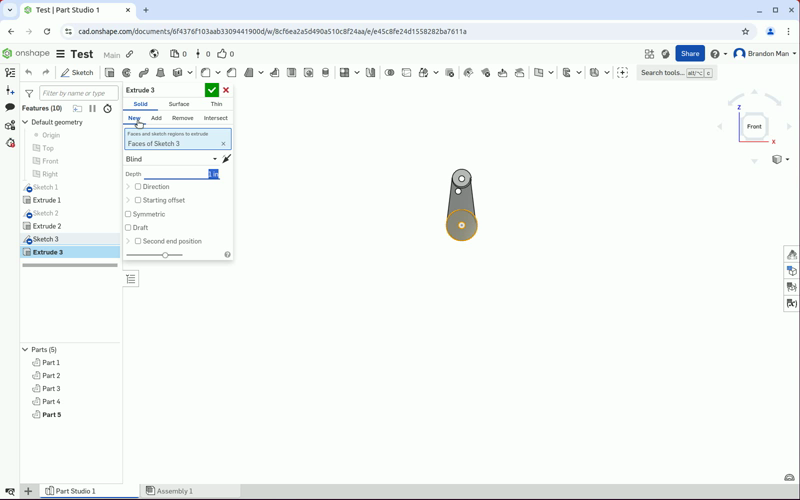
text(0.481)
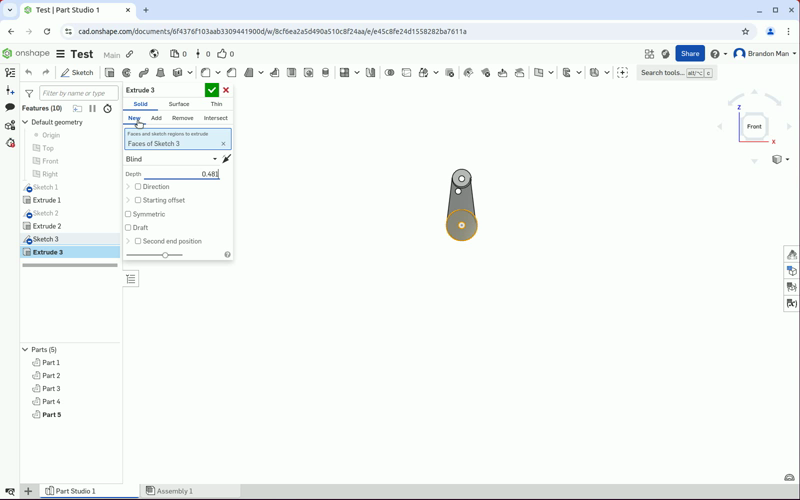
key(enter)
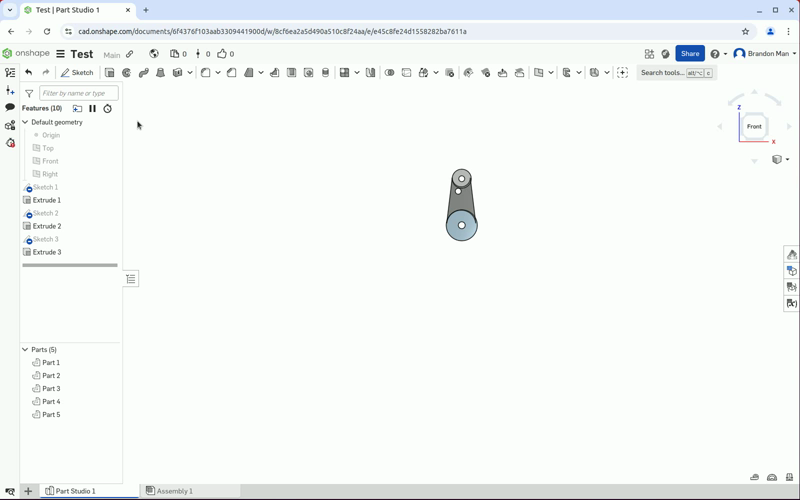
key(shift+h)
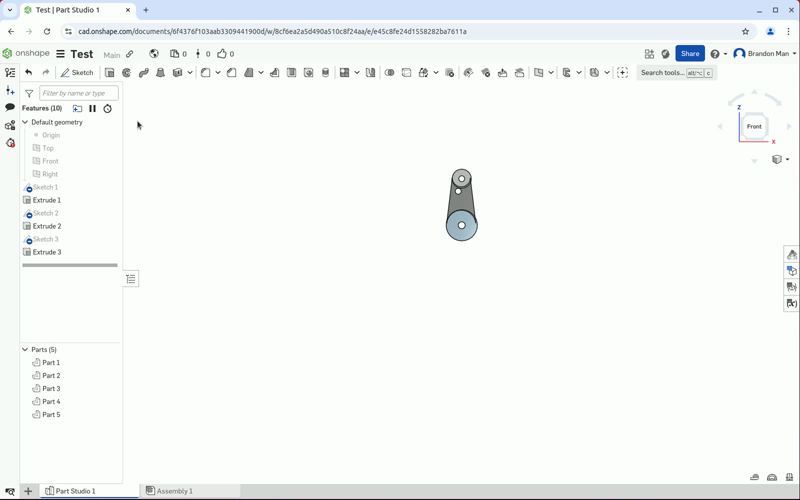
key(shift+h)
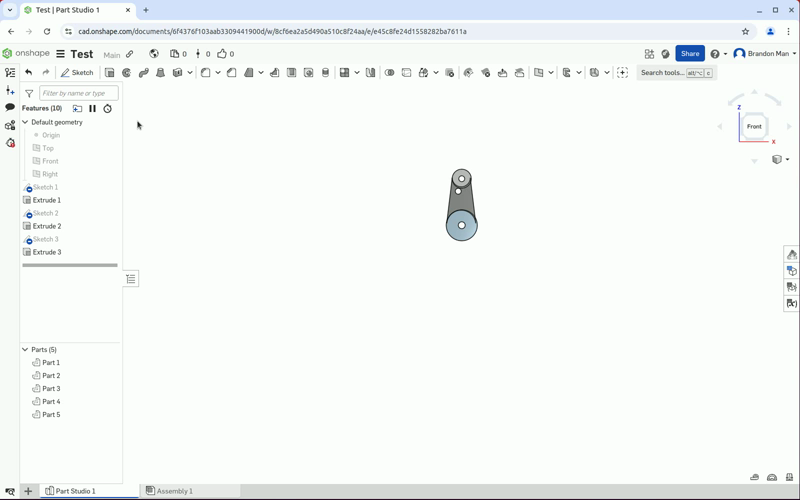
mouse_move(73, 189)
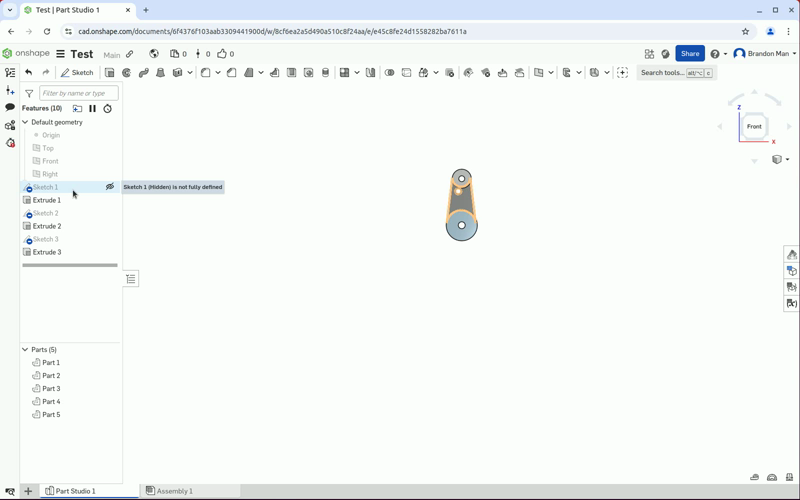
click(73, 189)
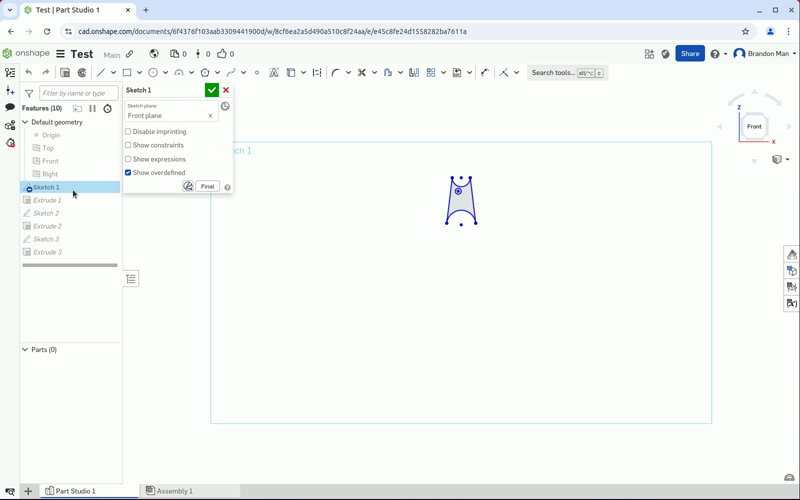
mouse_move(229, 92)
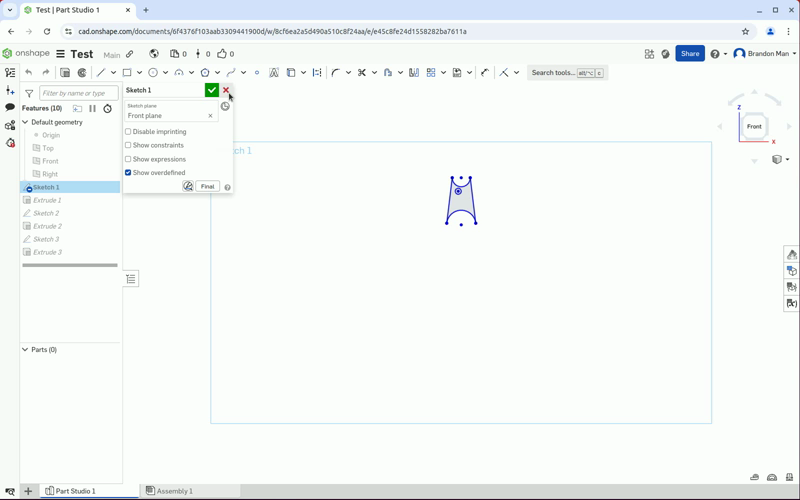
click(229, 92)
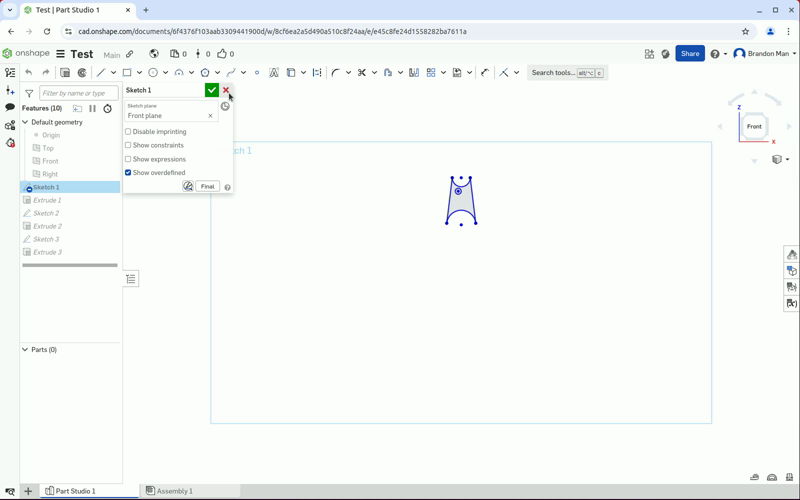
key(shift+s)
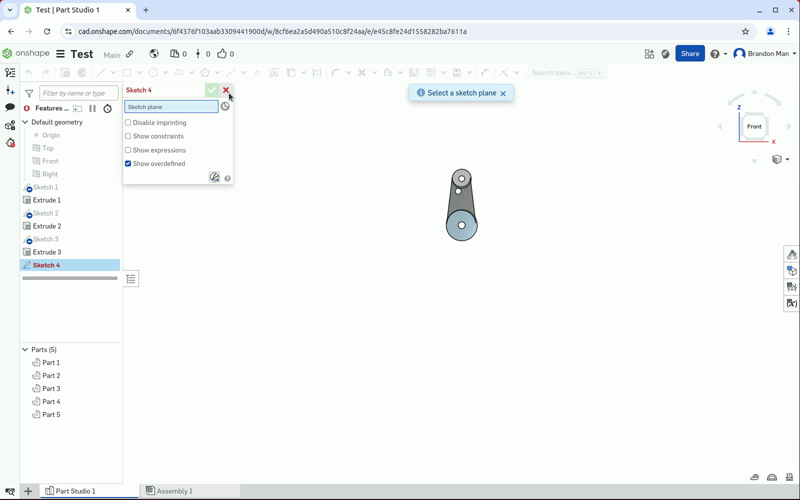
mouse_move(73, 163)
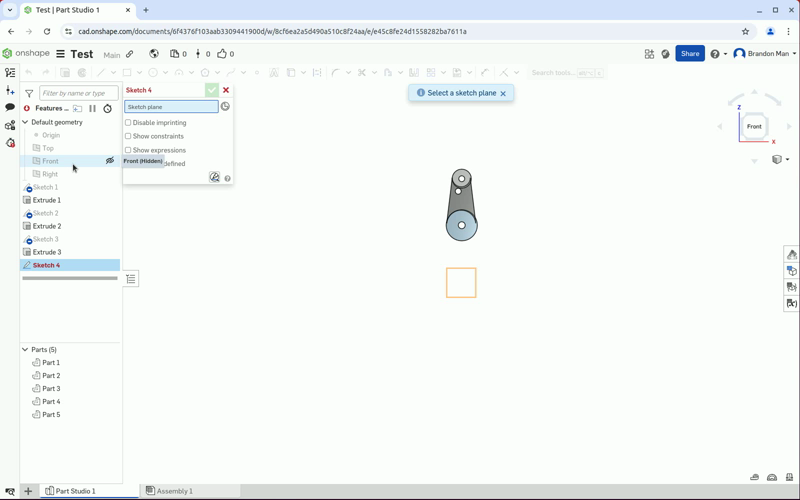
click(73, 163)
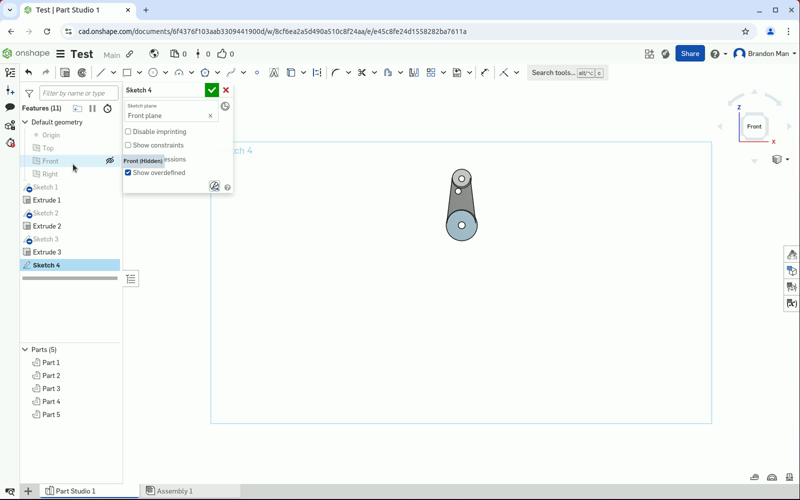
mouse_move(73, 352)
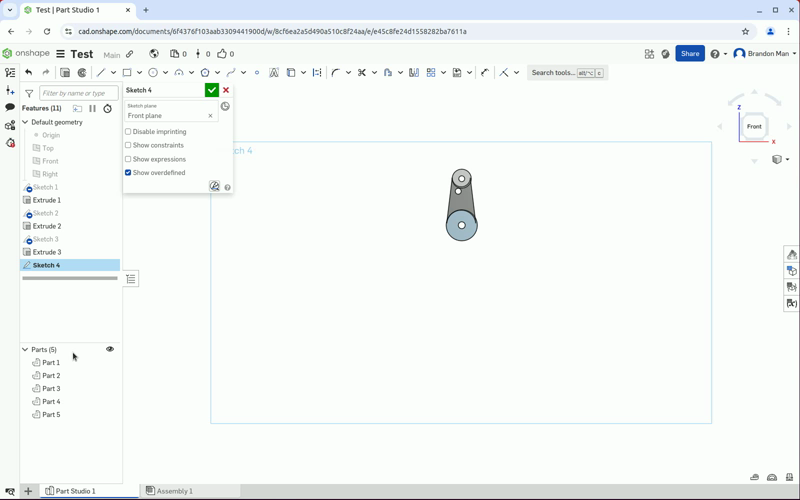
key(y)
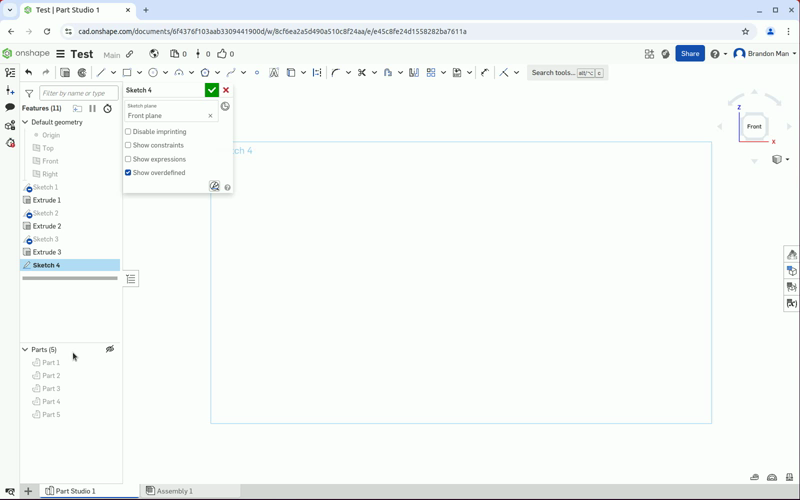
key(l)
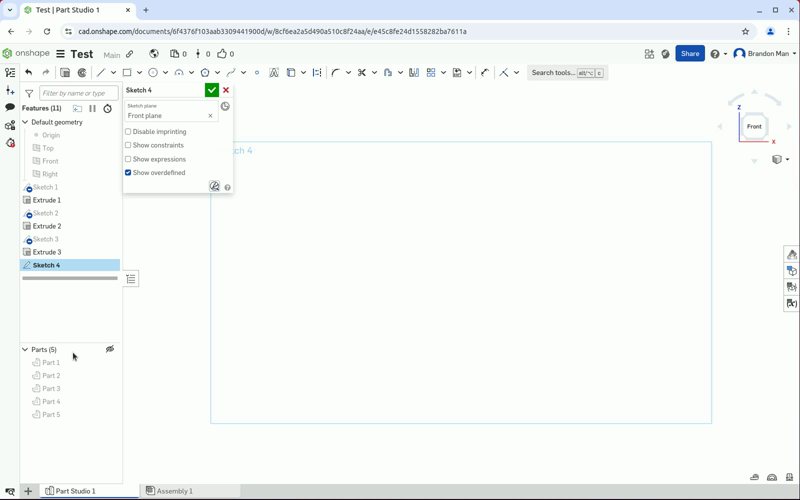
key_down(shift)
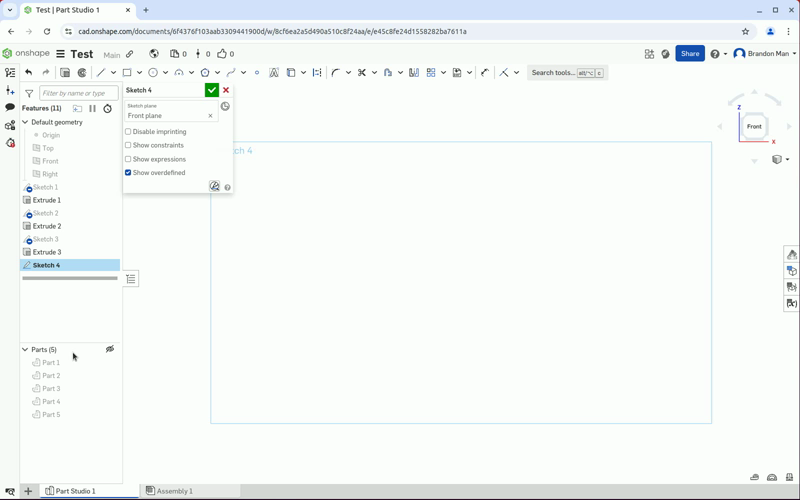
mouse_move(446, 226)
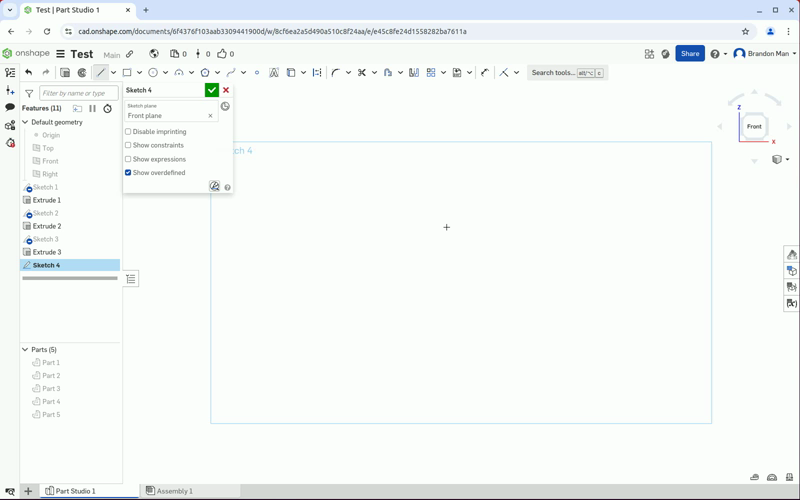
click(446, 226)
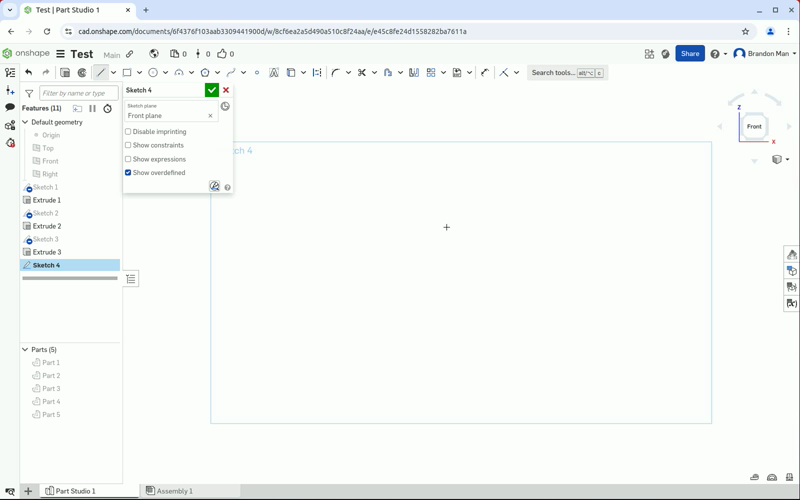
key_up(shift)
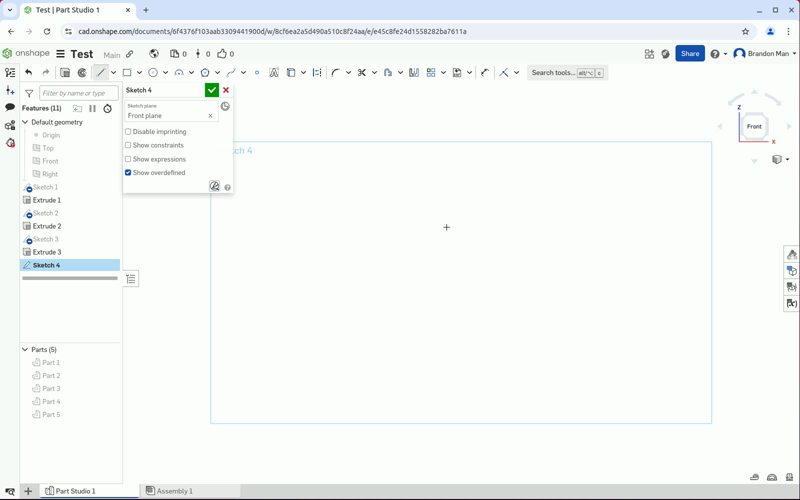
key_down(shift)
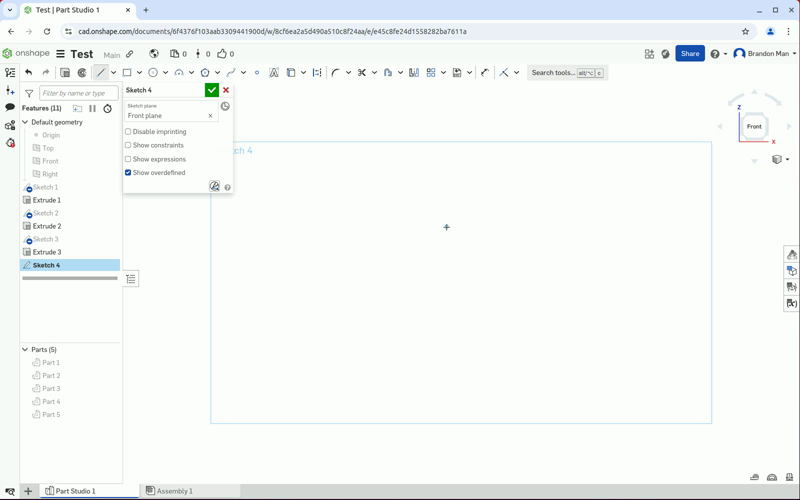
mouse_move(476, 226)
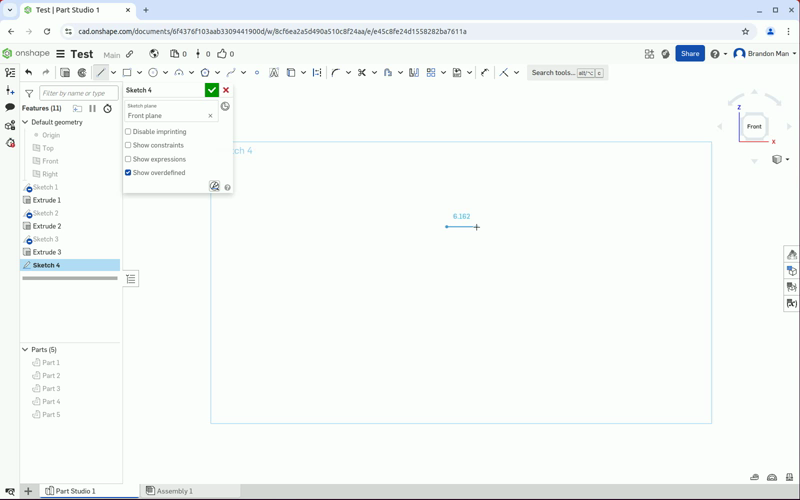
mouse_move(452, 282)
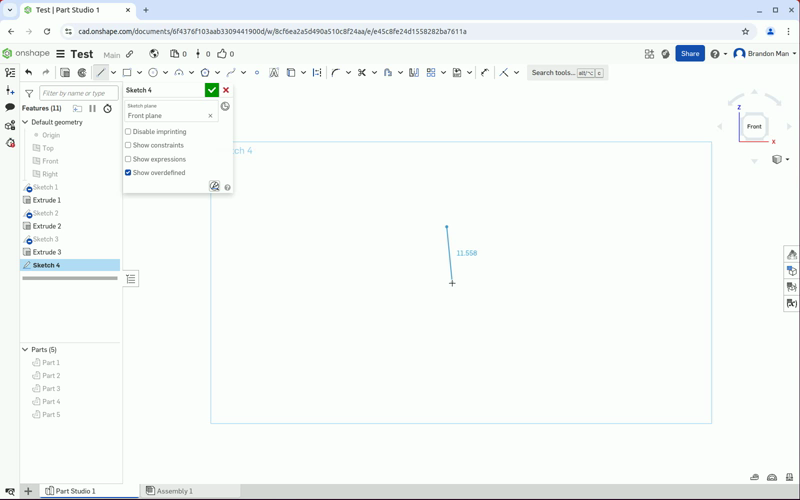
click(452, 282)
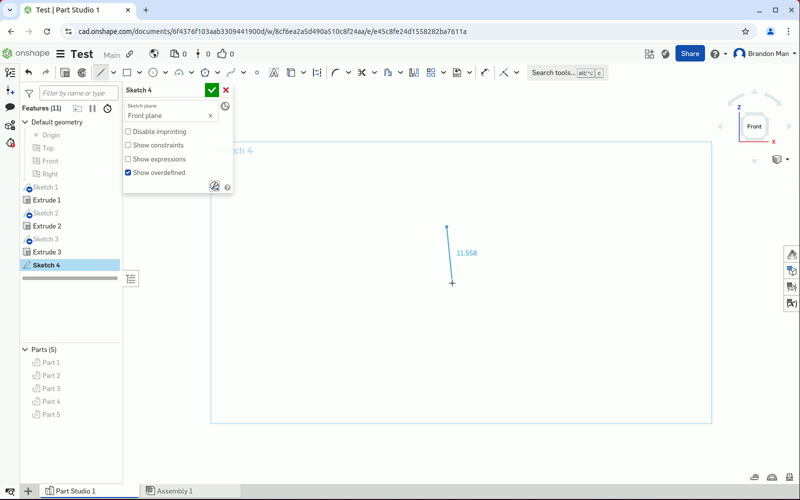
key_up(shift)
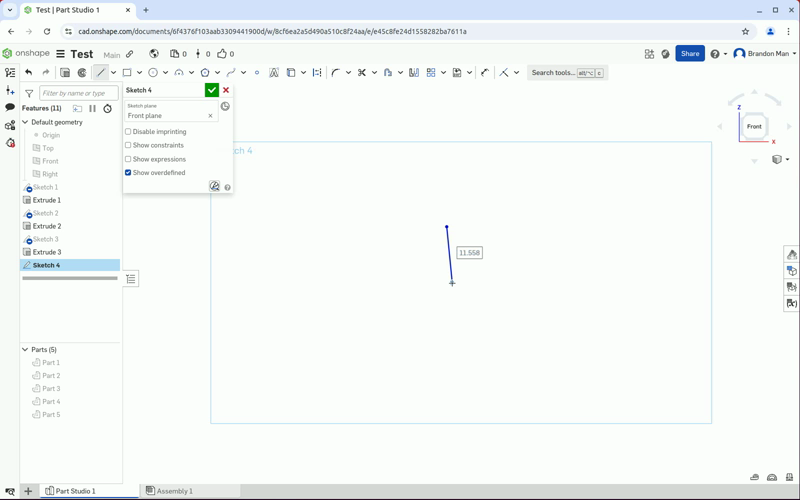
key(esc)
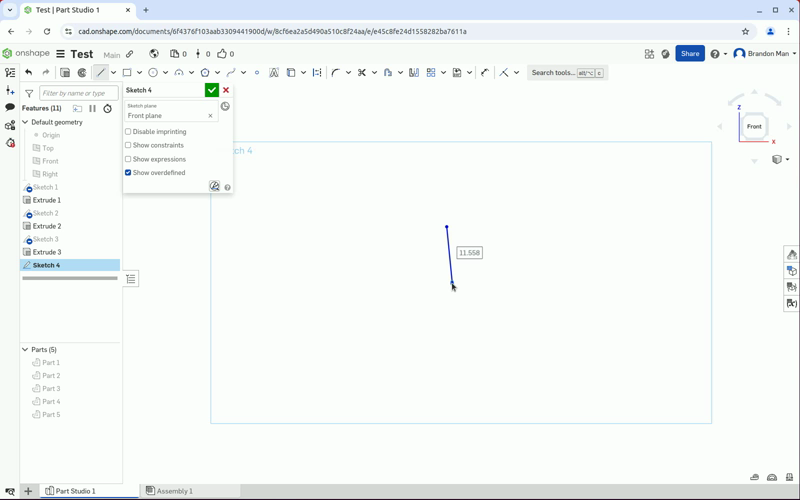
key(a)
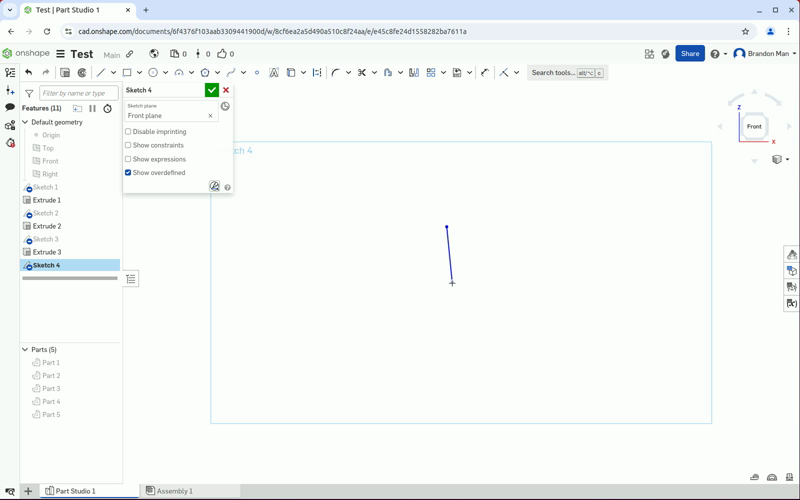
mouse_move(452, 282)
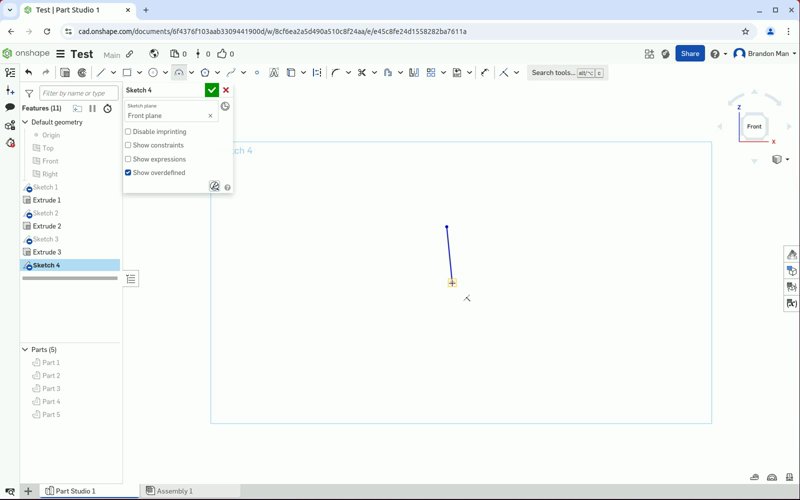
click(452, 282)
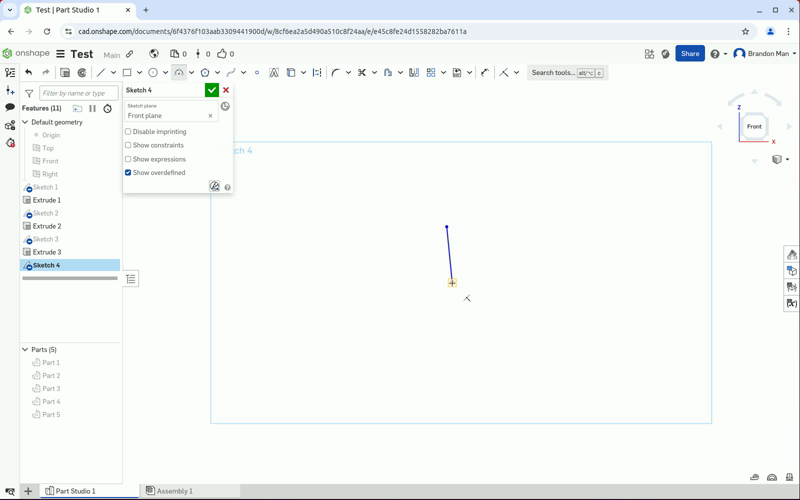
key_down(shift)
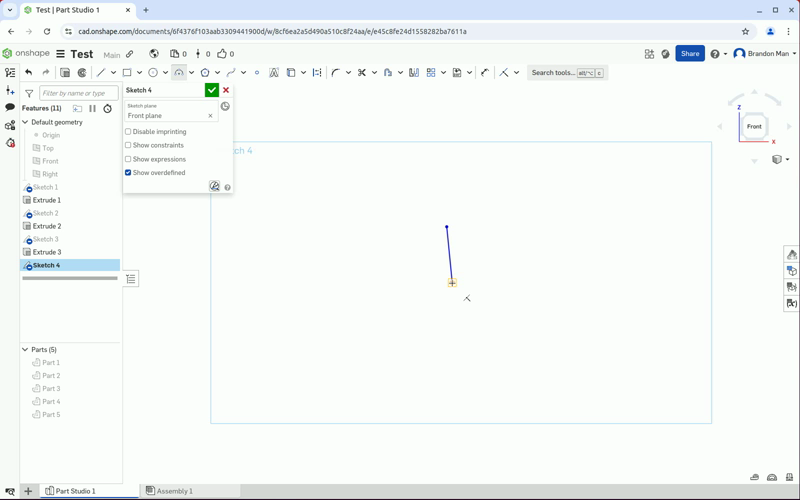
mouse_move(461, 291)
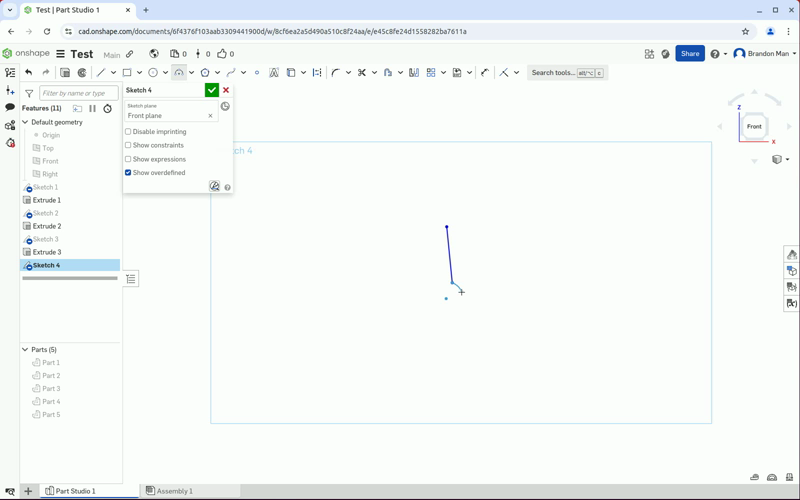
click(461, 291)
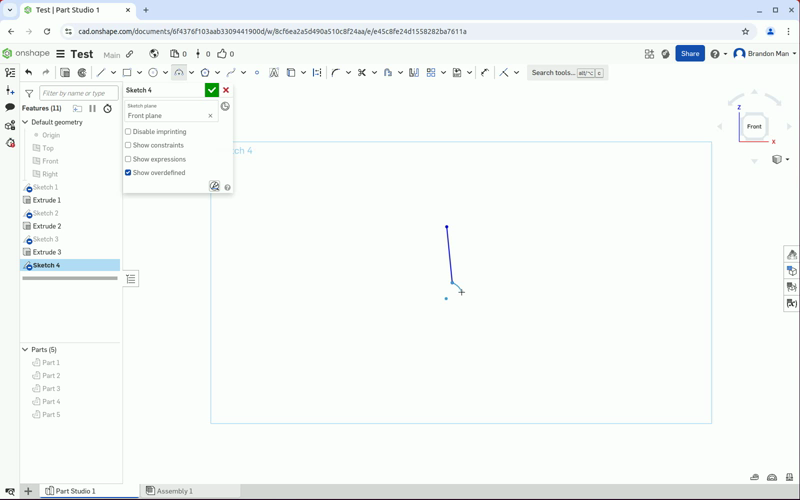
mouse_move(467, 276)
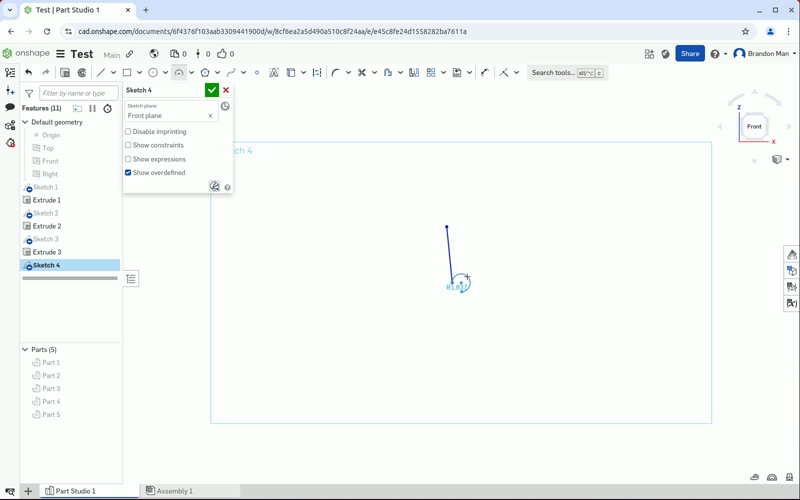
click(467, 276)
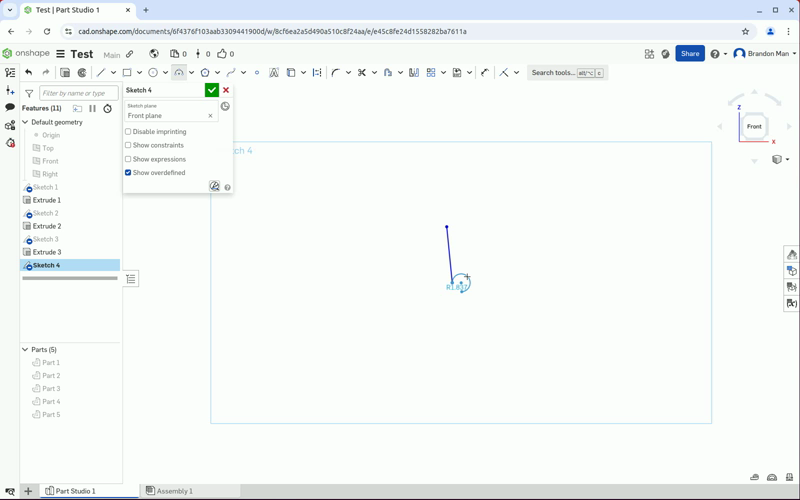
key_up(shift)
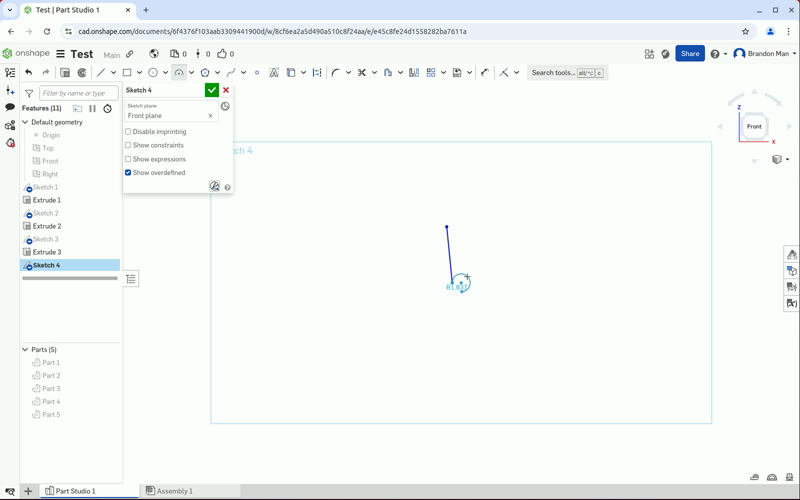
key(esc)
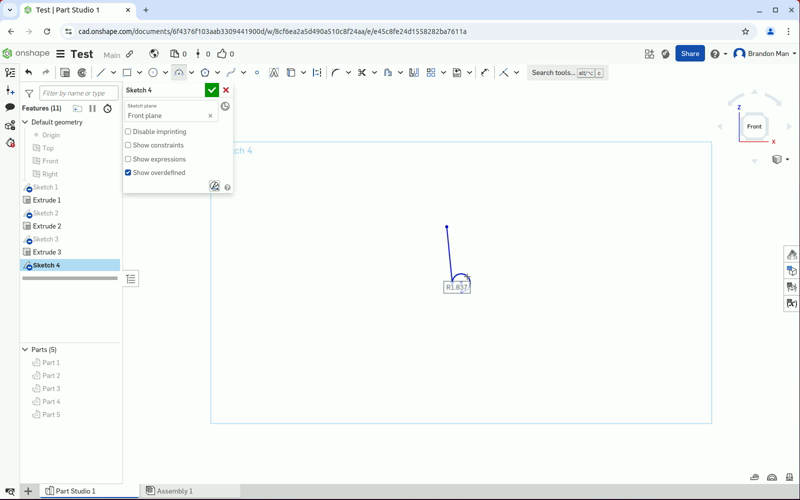
key(l)
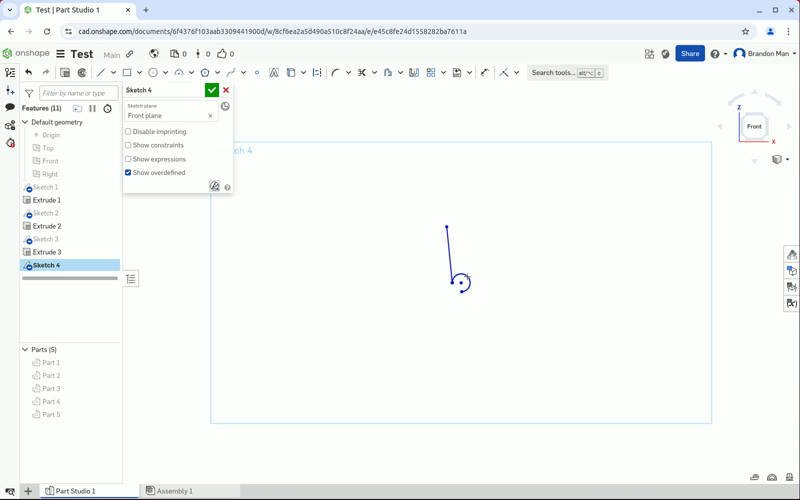
mouse_move(461, 291)
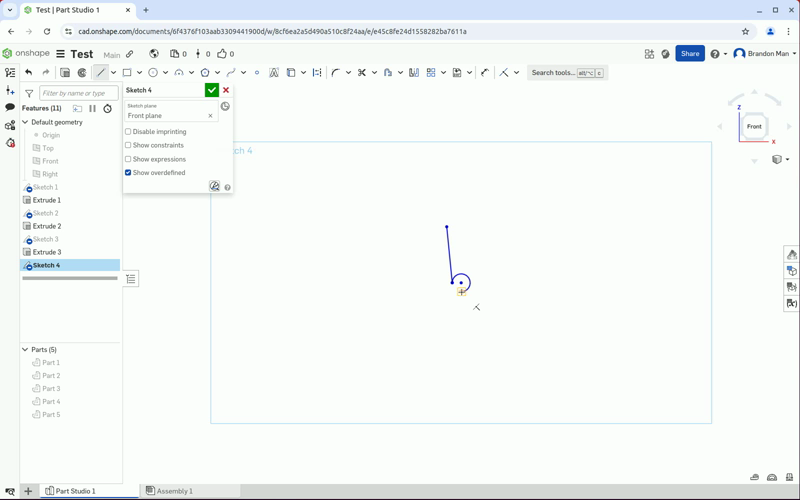
click(461, 291)
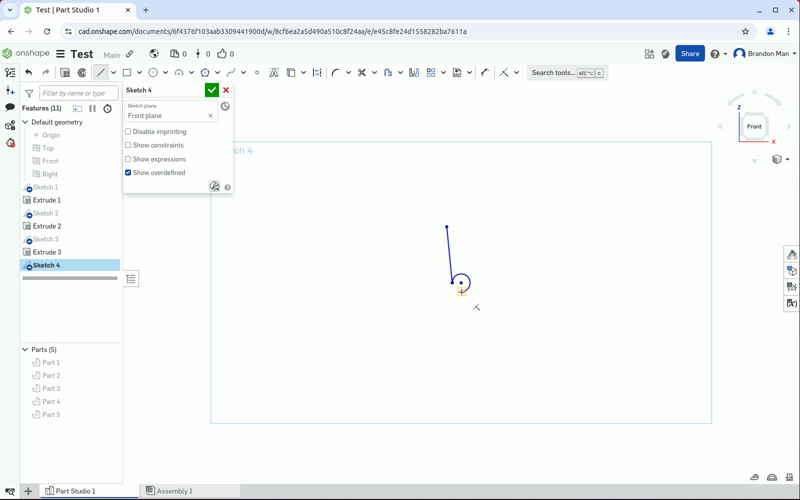
key_down(shift)
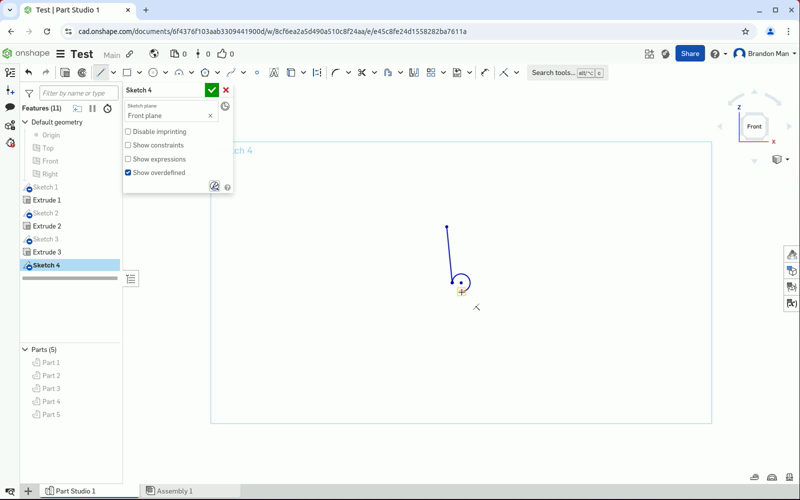
mouse_move(491, 291)
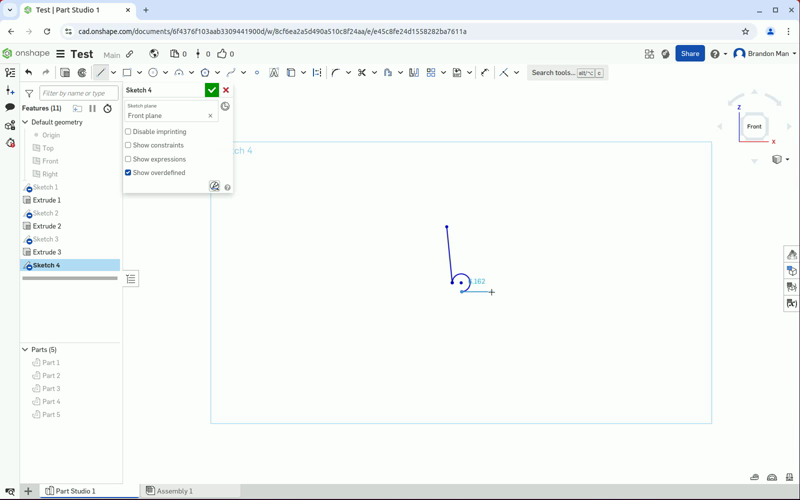
mouse_move(502, 290)
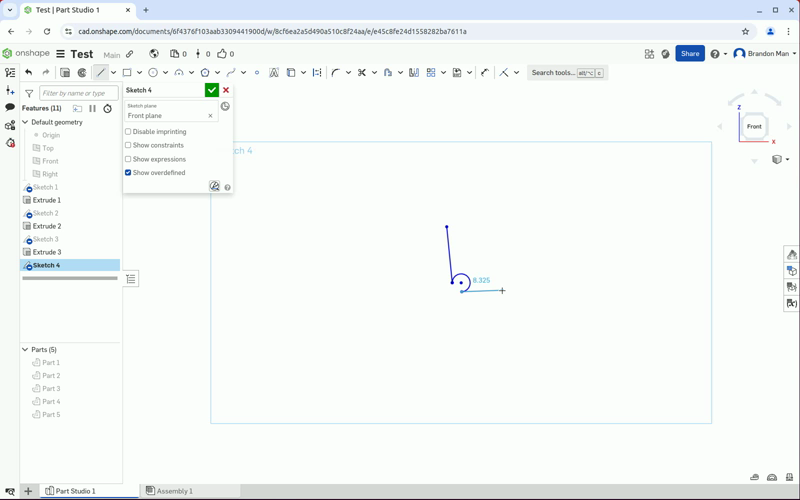
click(502, 290)
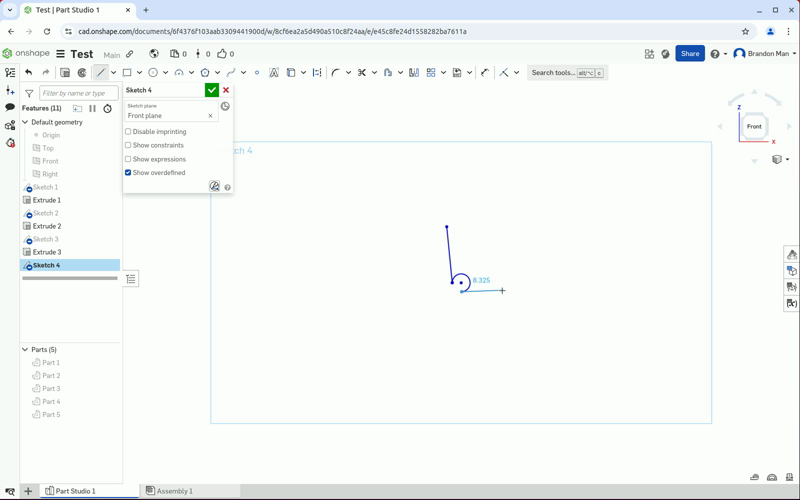
key_up(shift)
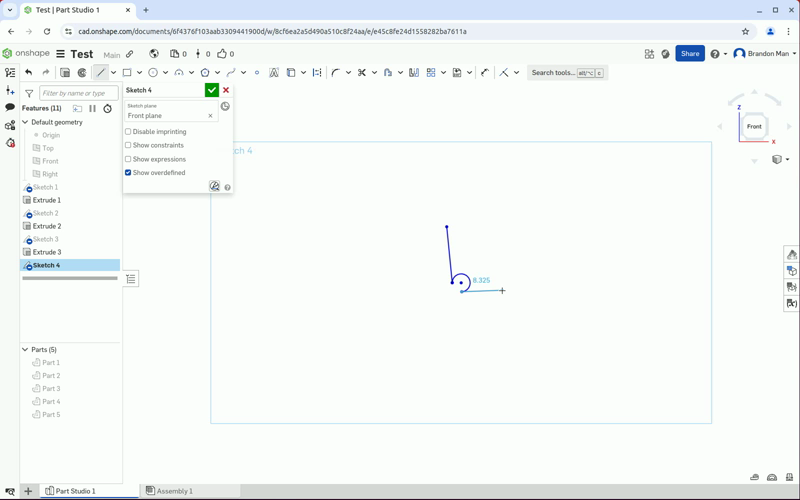
key(esc)
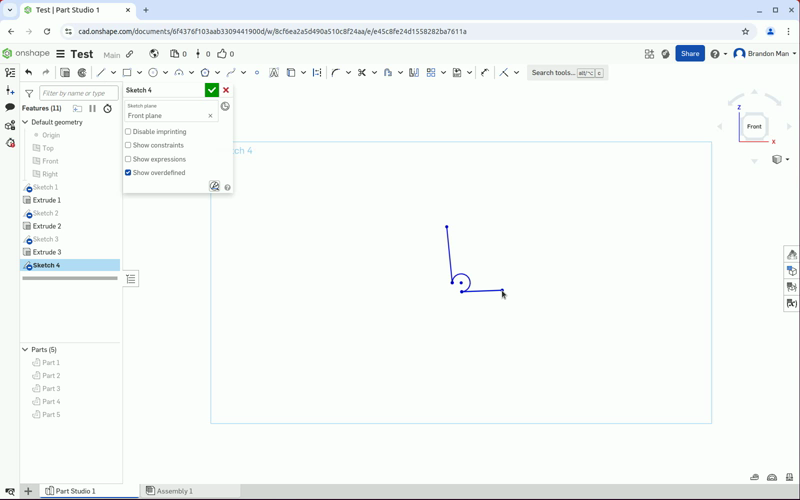
key(a)
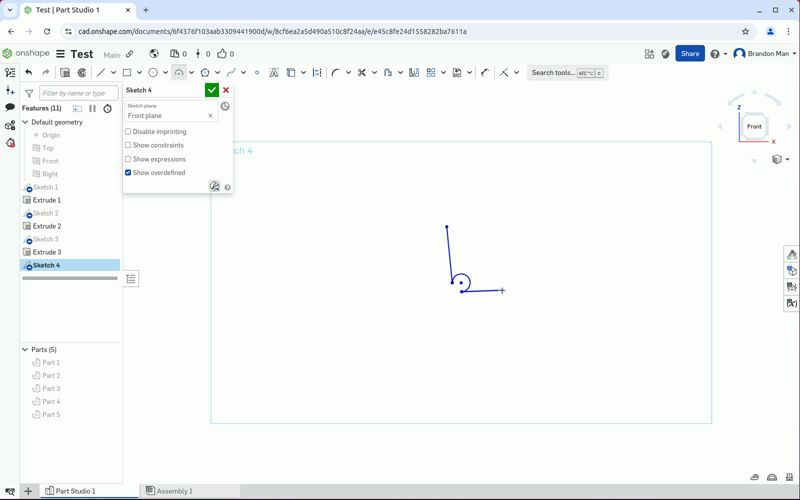
mouse_move(502, 290)
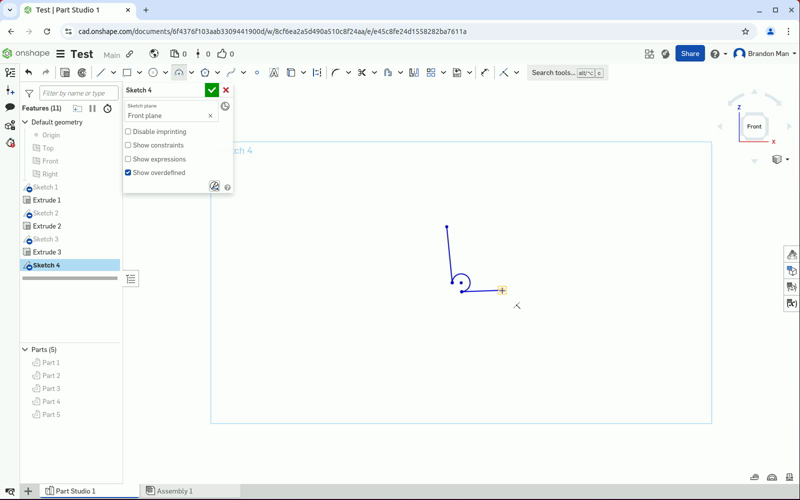
click(502, 290)
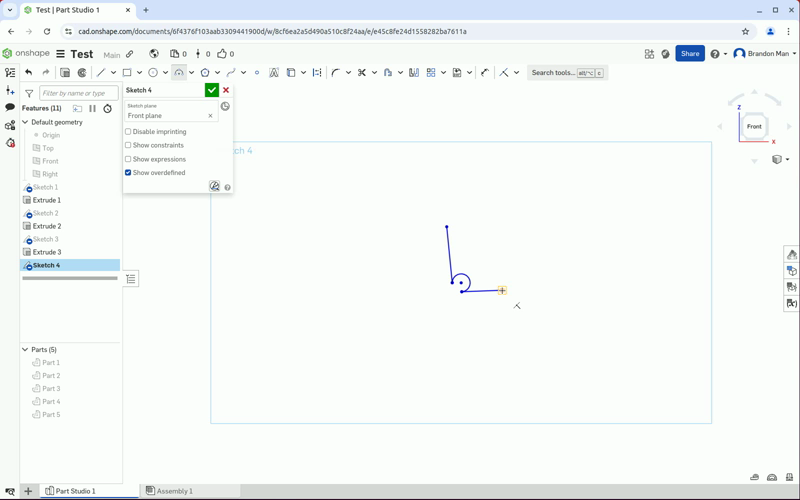
key_down(shift)
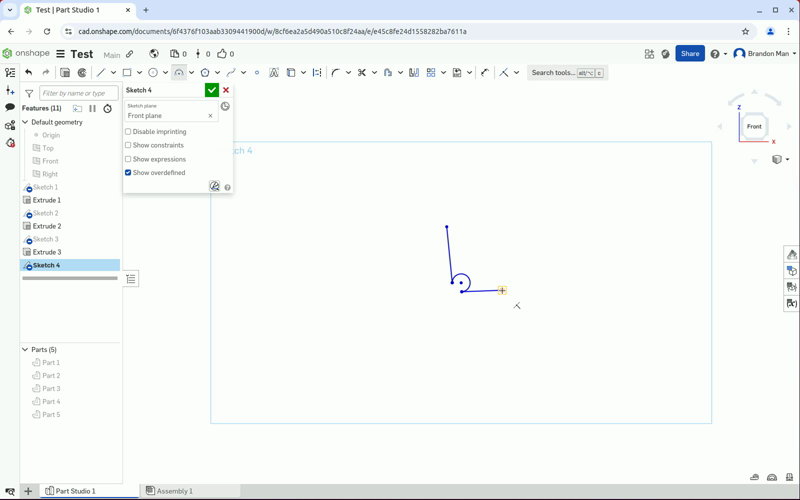
mouse_move(502, 276)
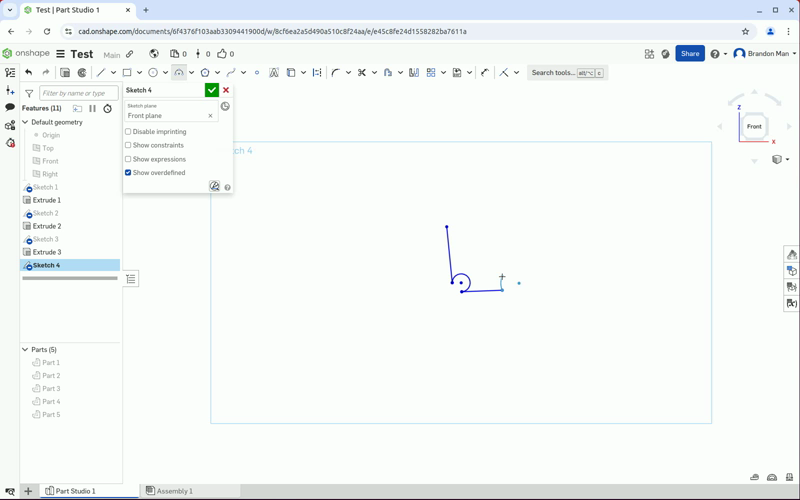
click(502, 276)
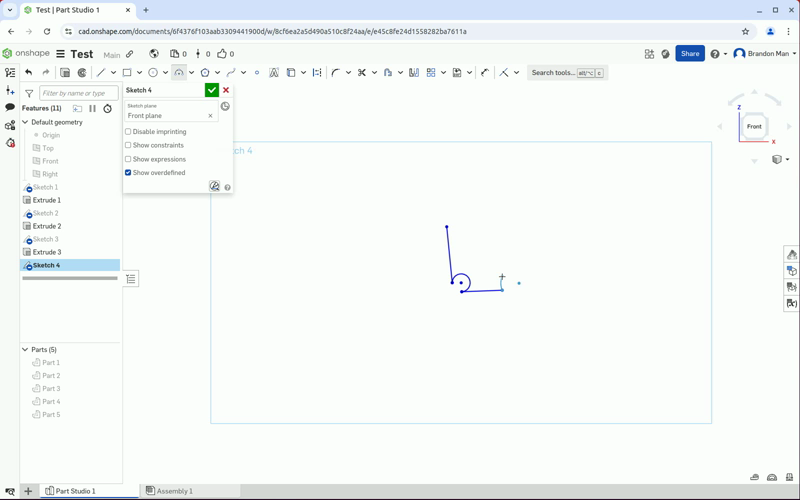
mouse_move(494, 282)
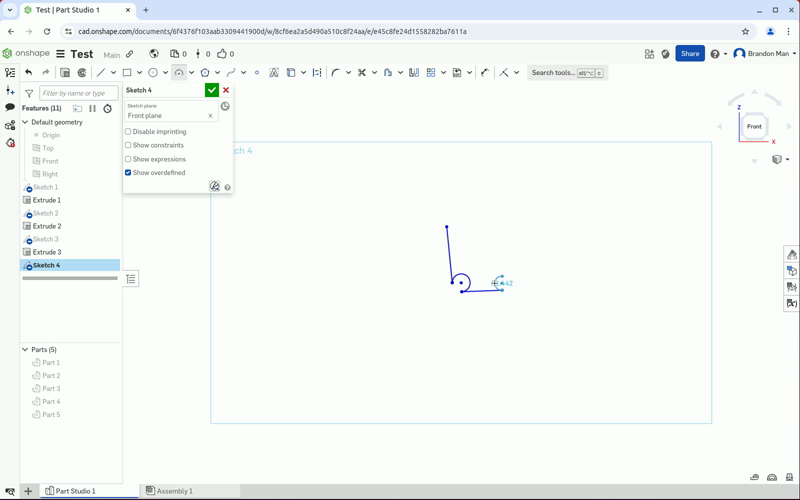
click(494, 282)
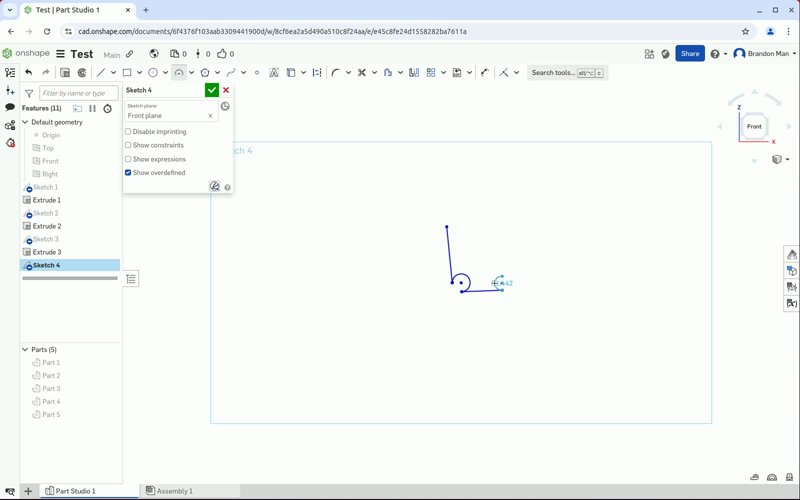
key_up(shift)
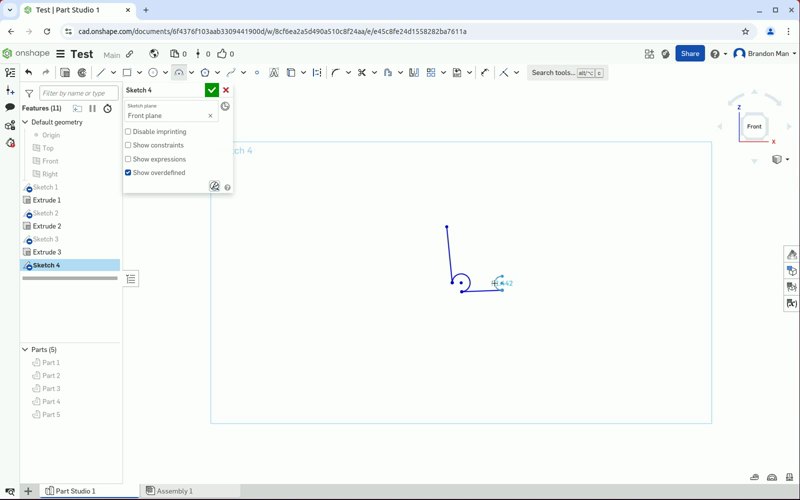
key(esc)
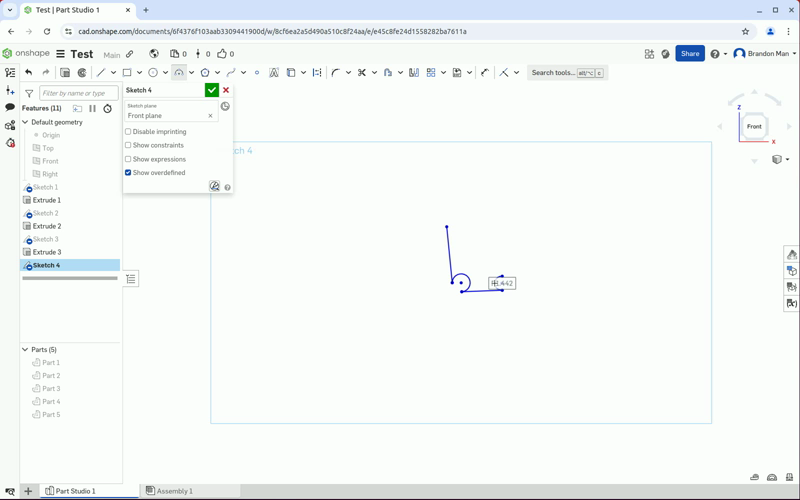
key(l)
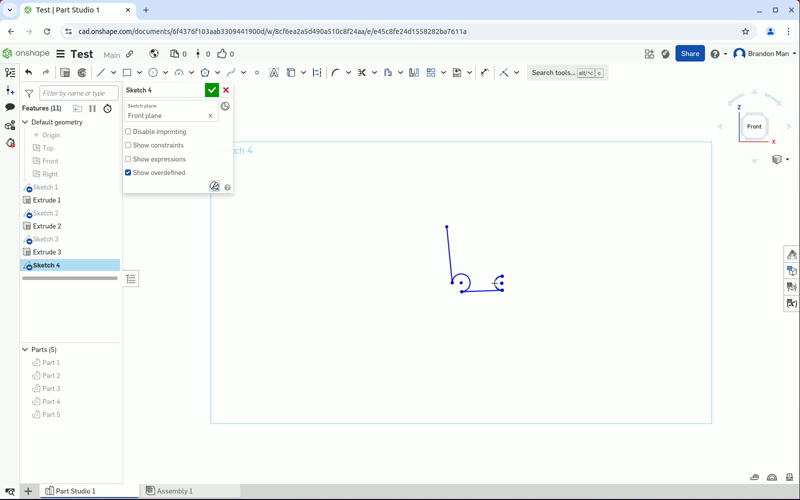
mouse_move(502, 276)
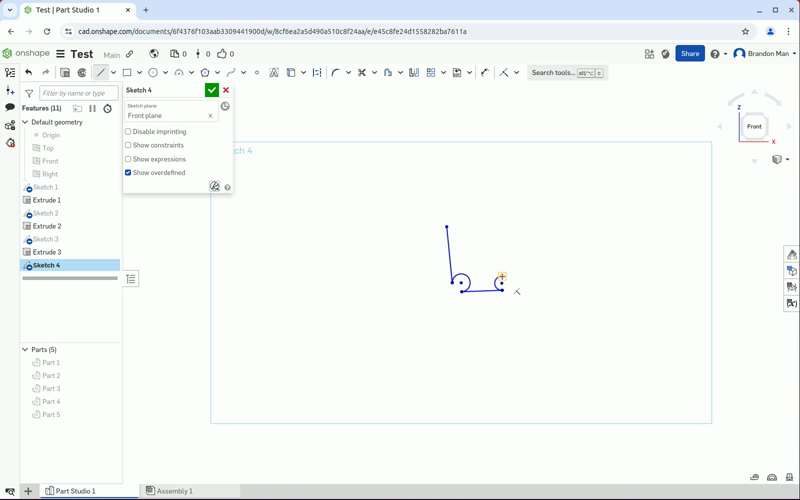
click(502, 276)
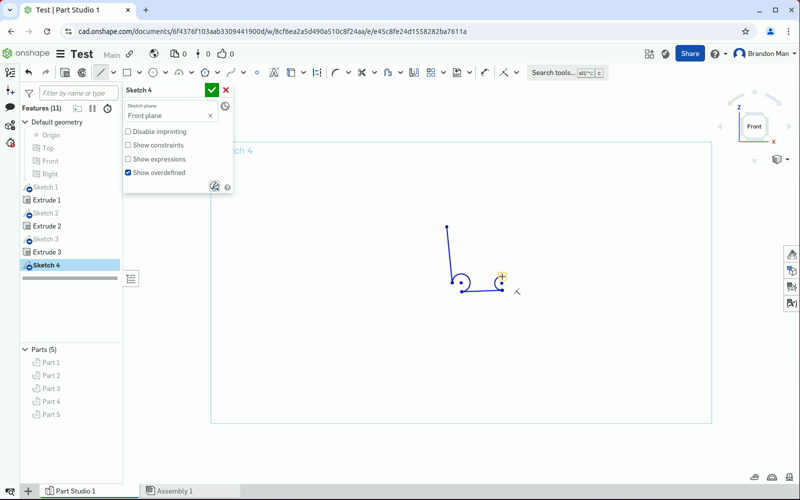
key_down(shift)
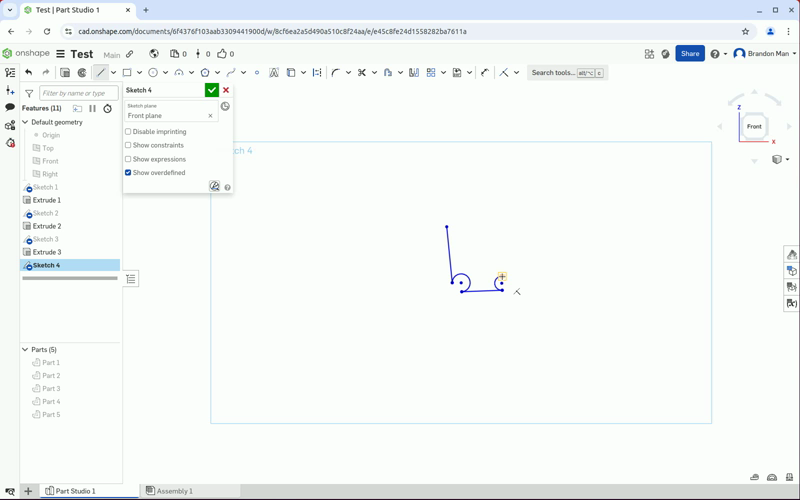
mouse_move(532, 276)
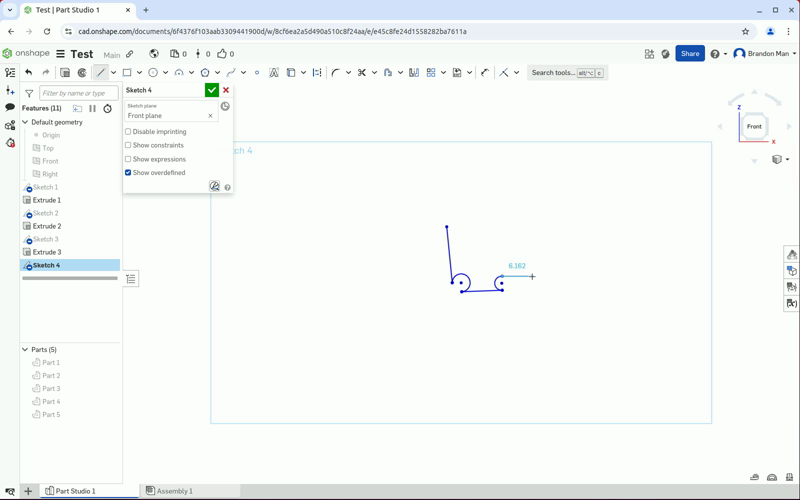
mouse_move(478, 275)
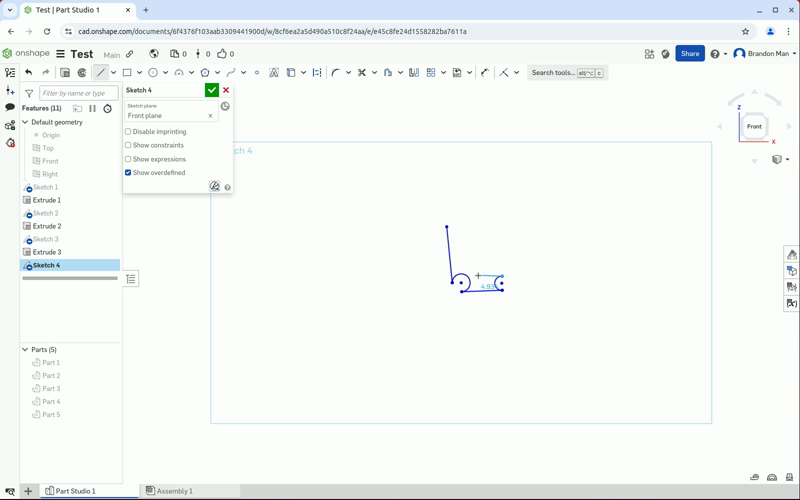
click(478, 275)
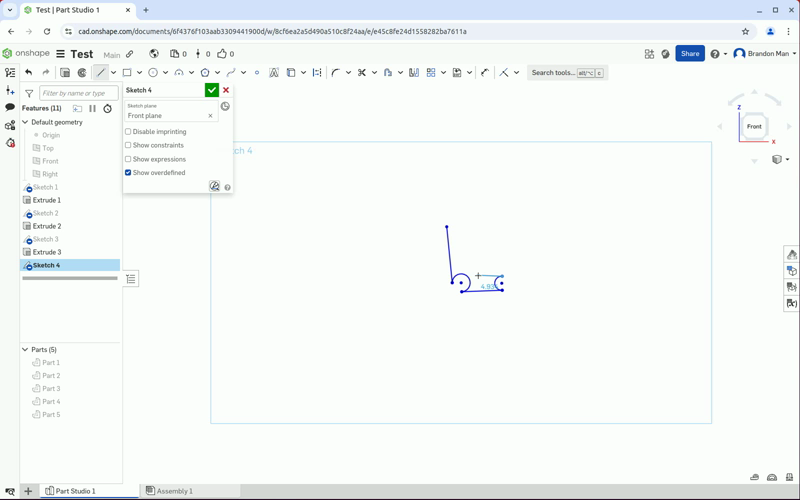
key_up(shift)
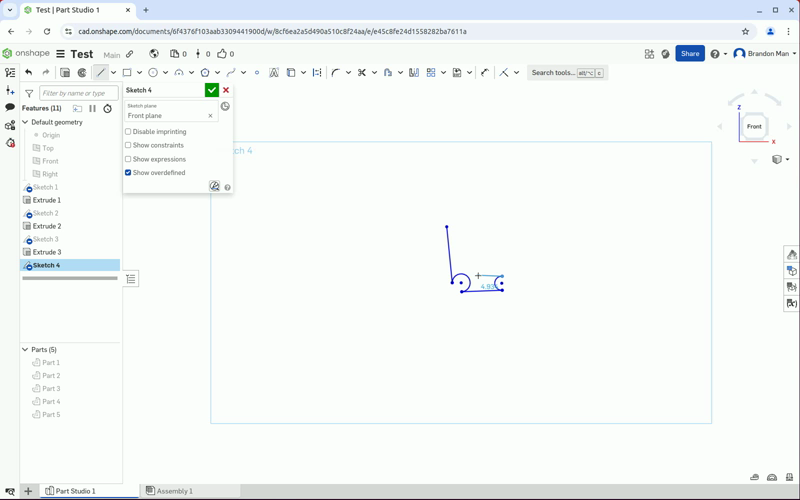
key(esc)
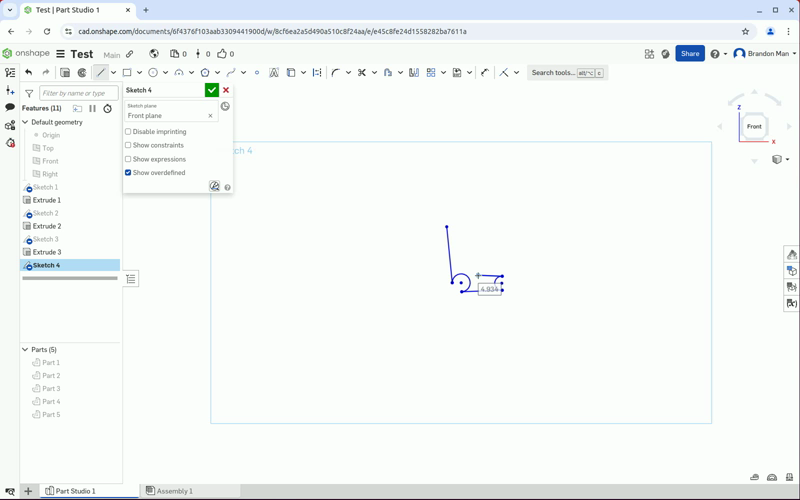
key(a)
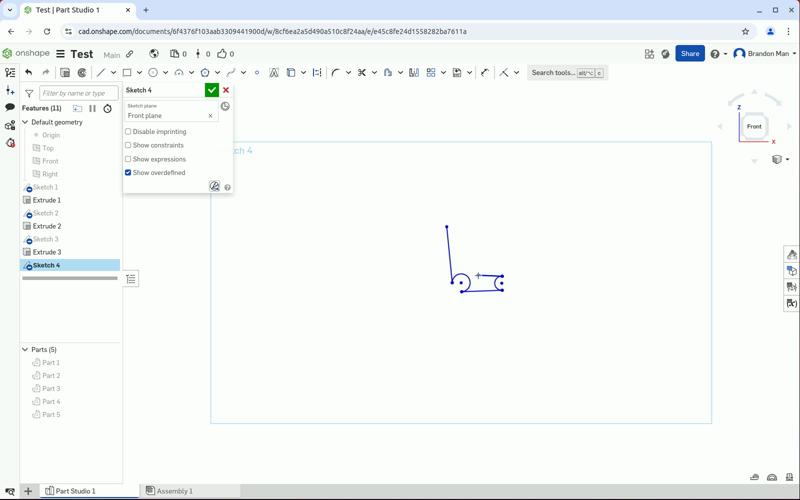
mouse_move(478, 275)
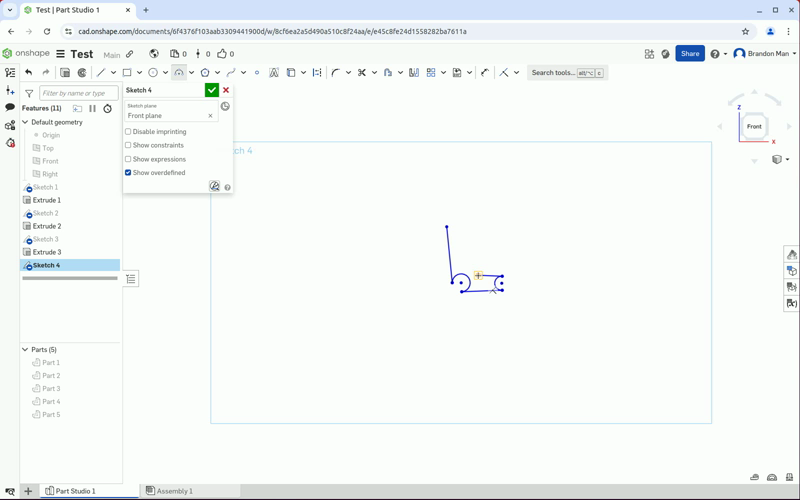
click(478, 275)
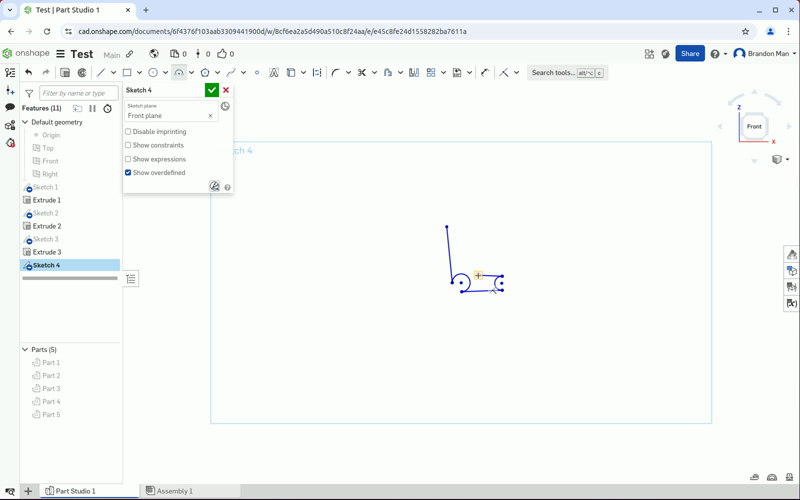
key_down(shift)
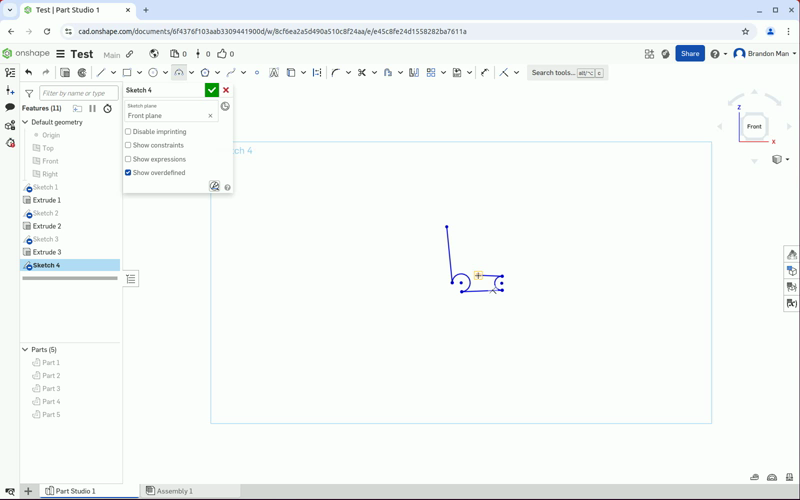
mouse_move(471, 267)
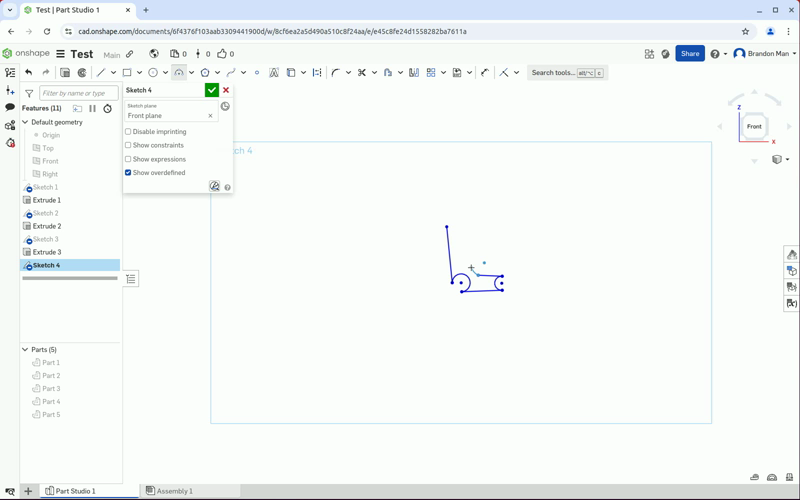
click(471, 267)
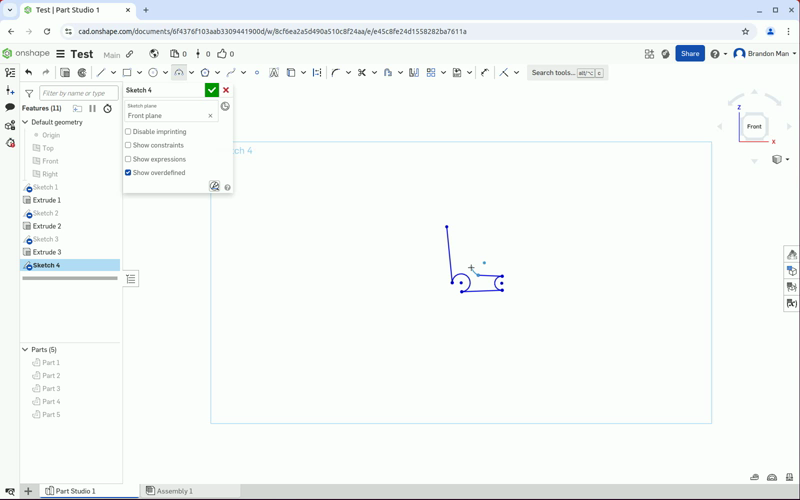
mouse_move(472, 272)
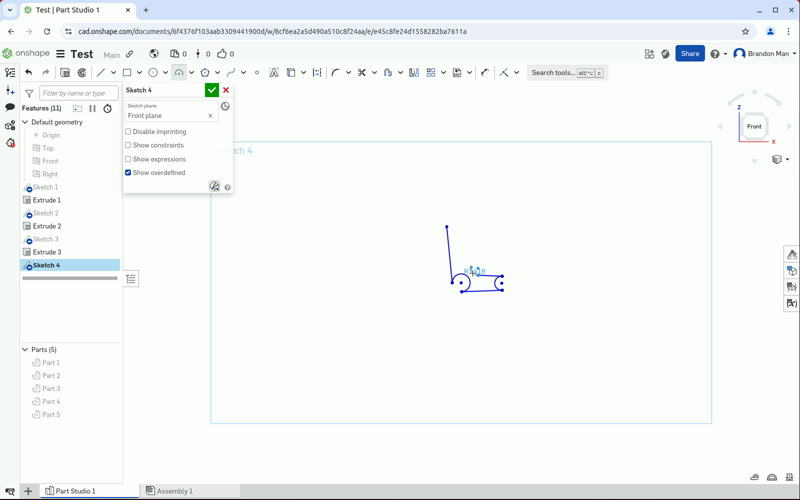
click(472, 272)
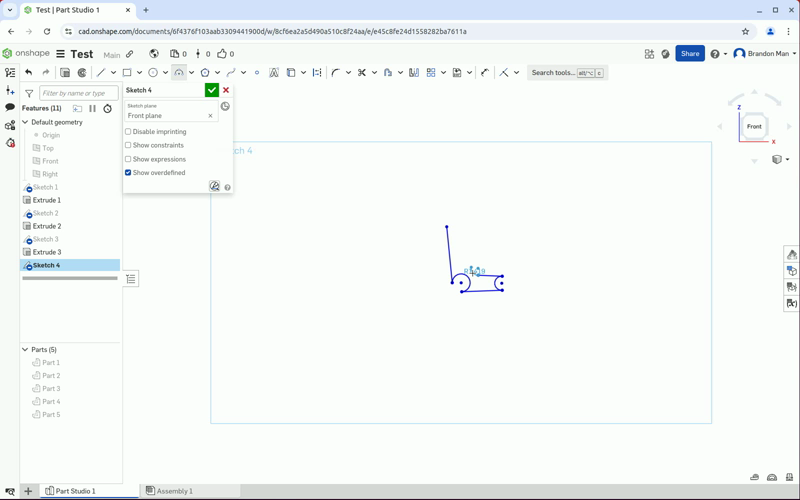
key_up(shift)
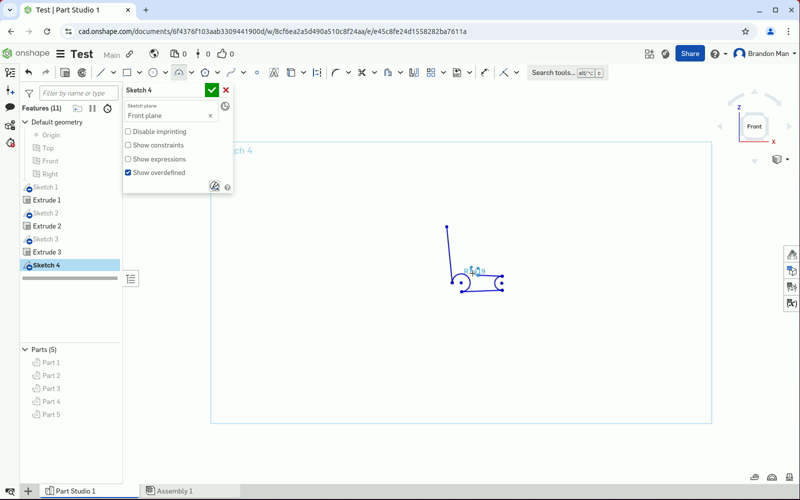
key(esc)
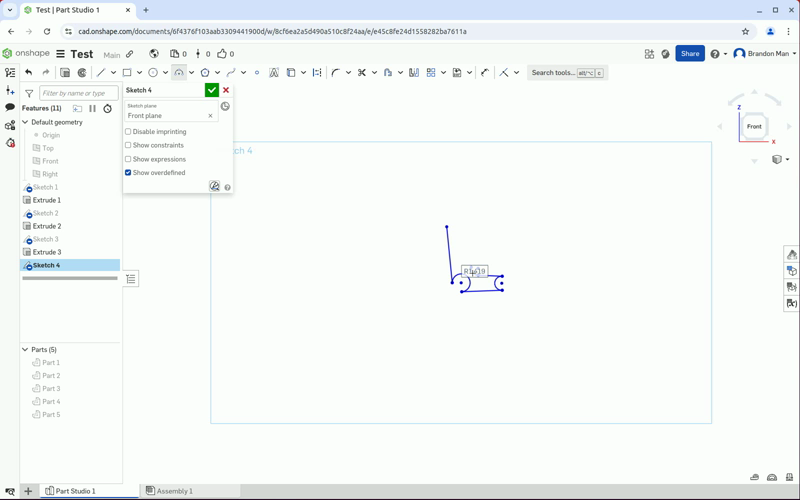
key(l)
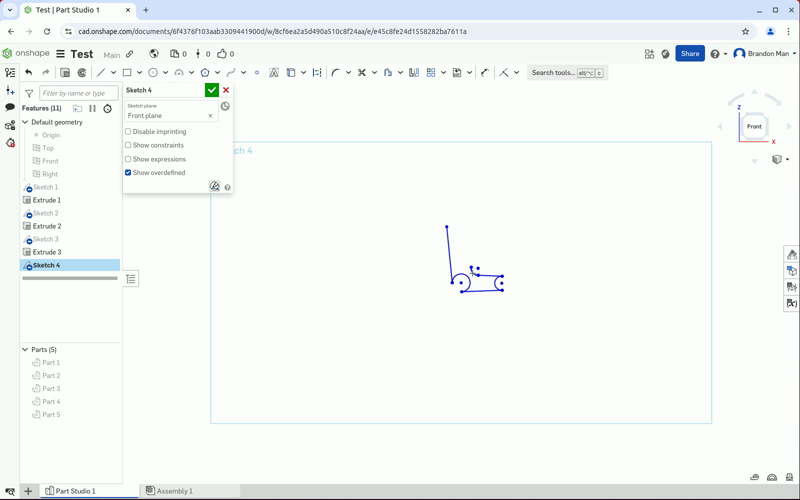
mouse_move(471, 267)
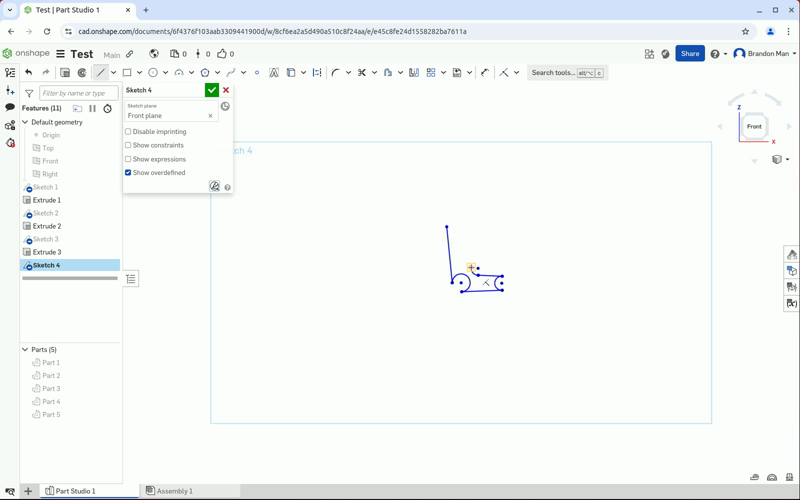
click(471, 267)
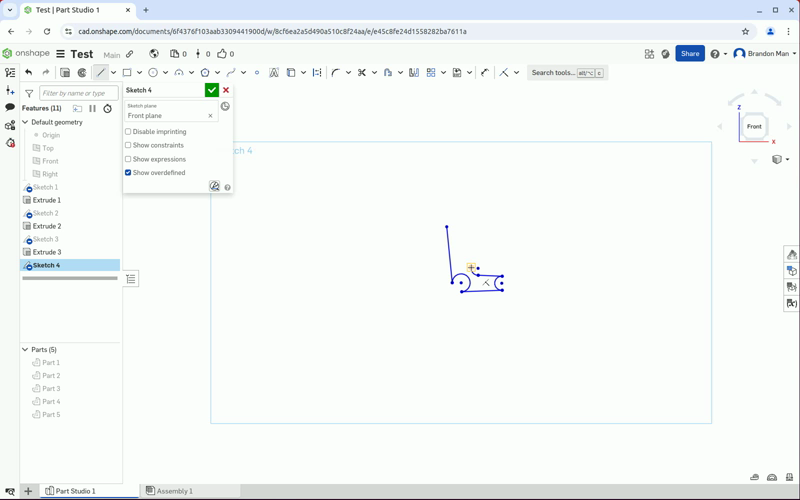
key_down(shift)
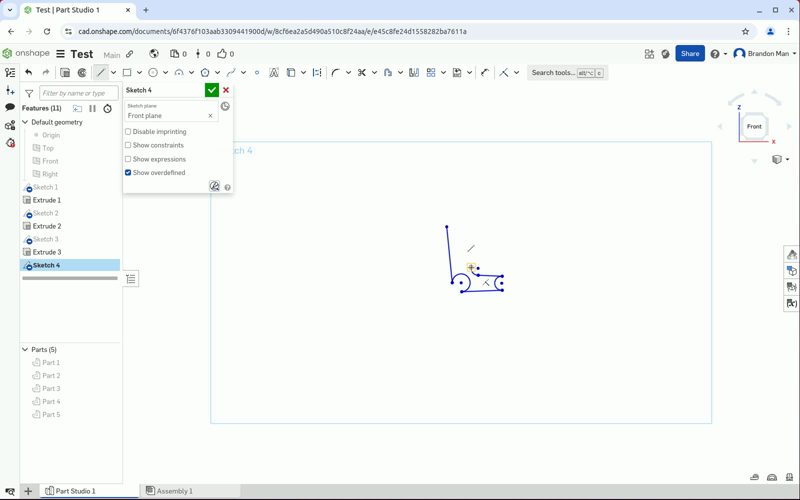
mouse_move(501, 267)
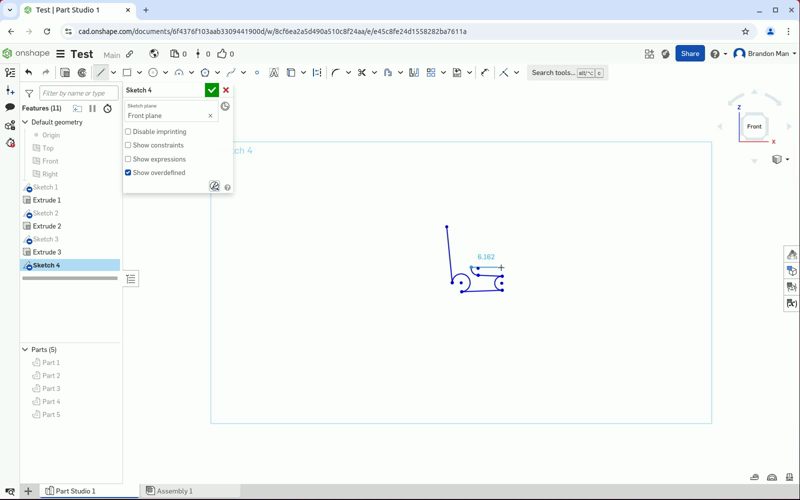
mouse_move(475, 226)
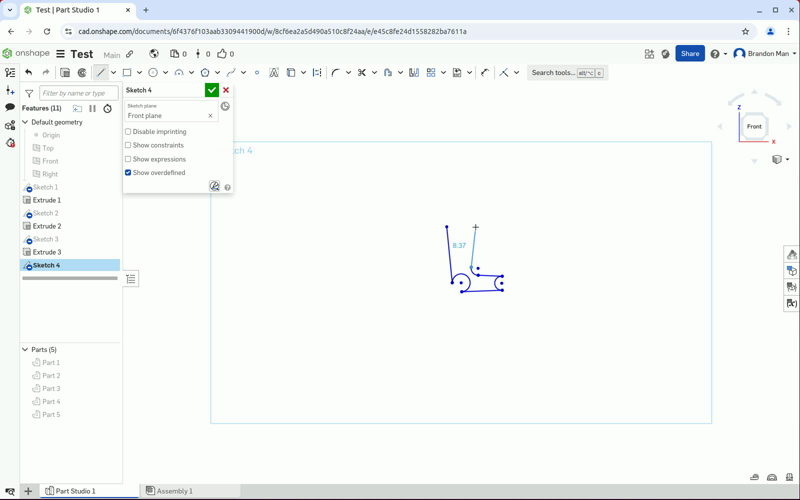
click(475, 226)
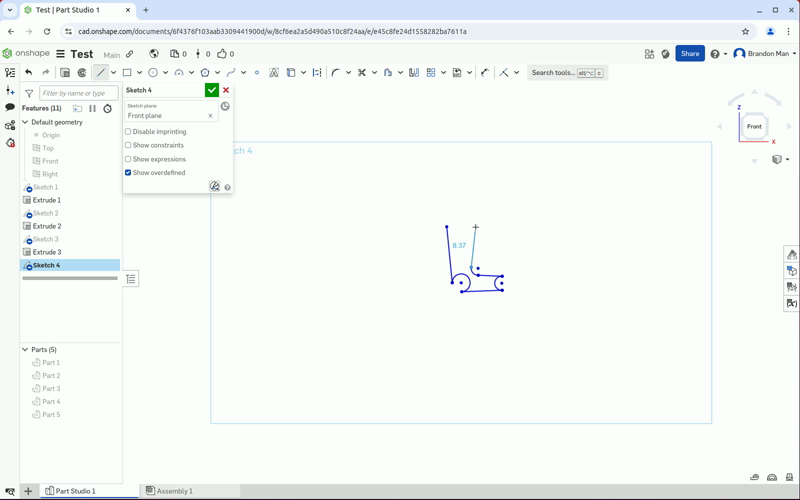
key_up(shift)
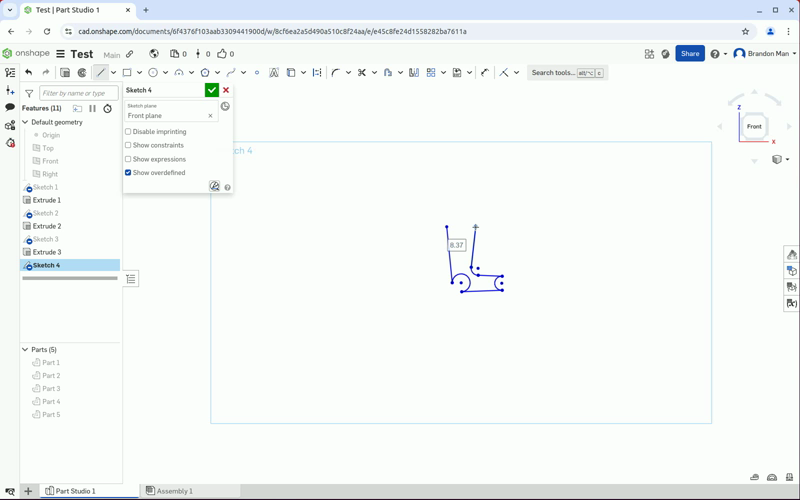
key(esc)
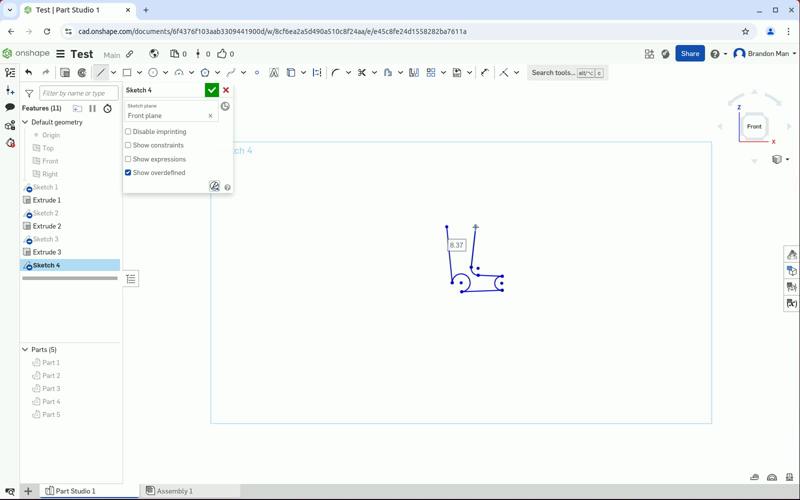
key(a)
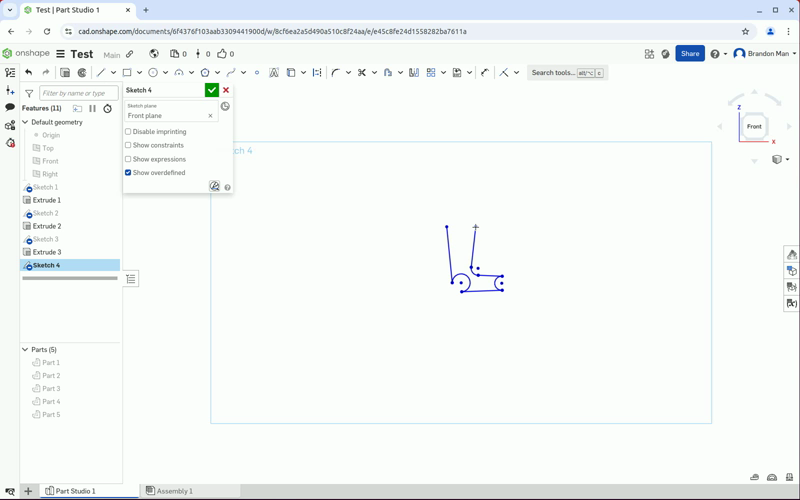
mouse_move(475, 226)
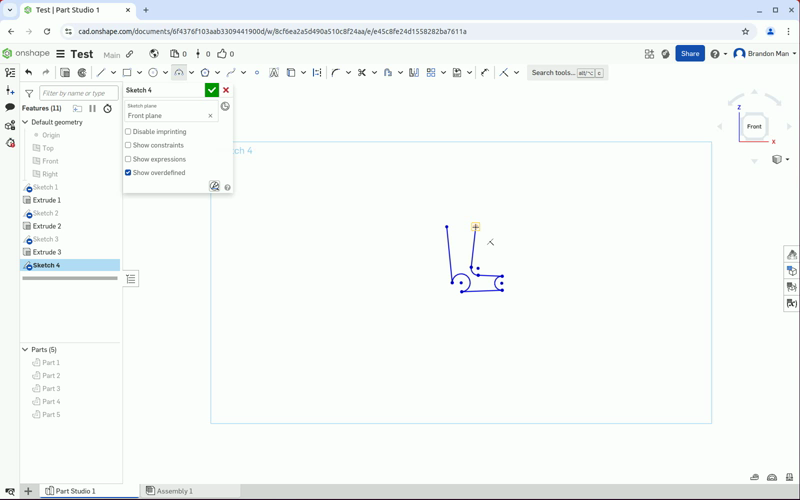
click(475, 226)
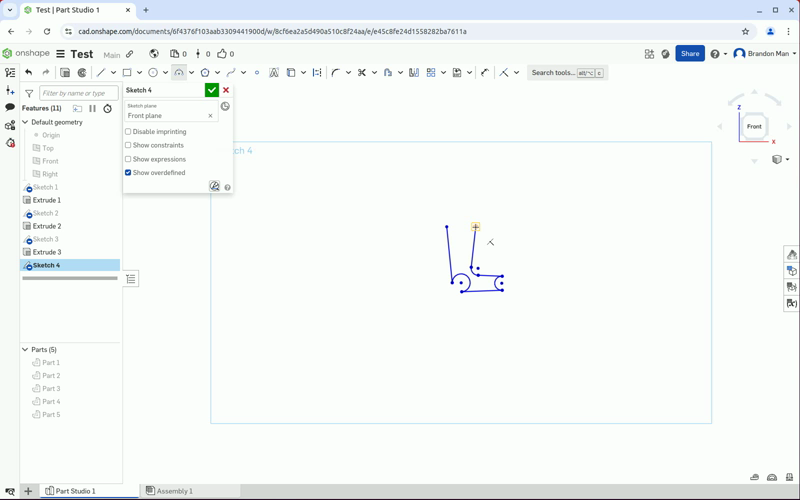
mouse_move(446, 226)
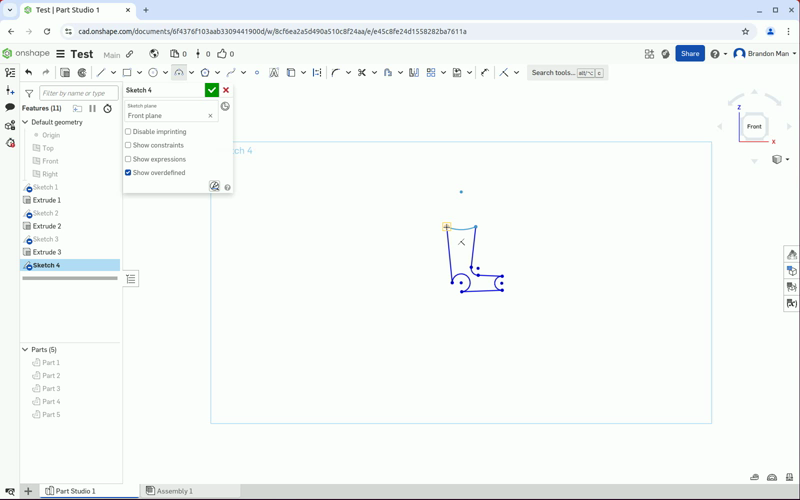
click(446, 226)
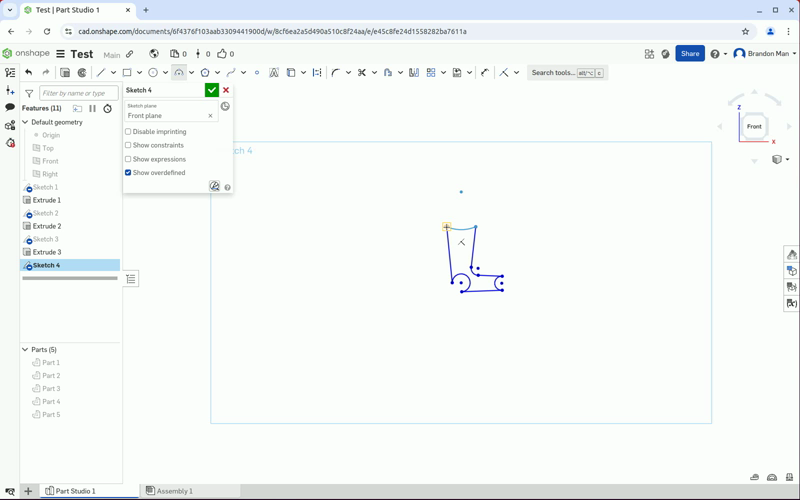
key_down(shift)
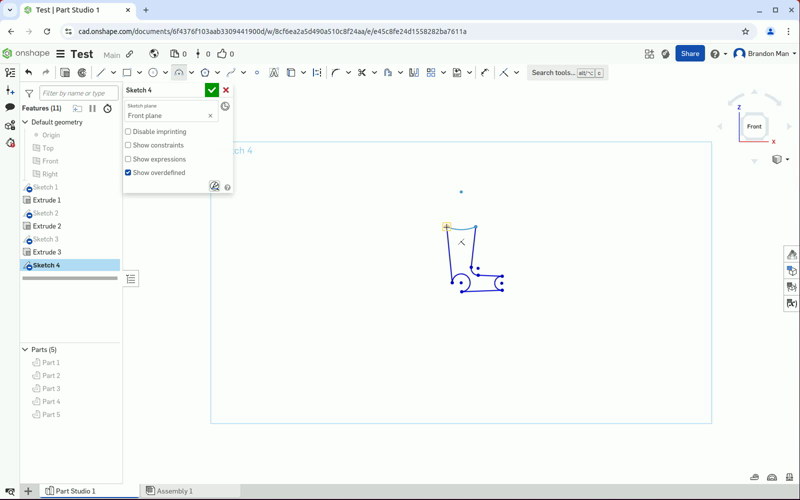
mouse_move(461, 239)
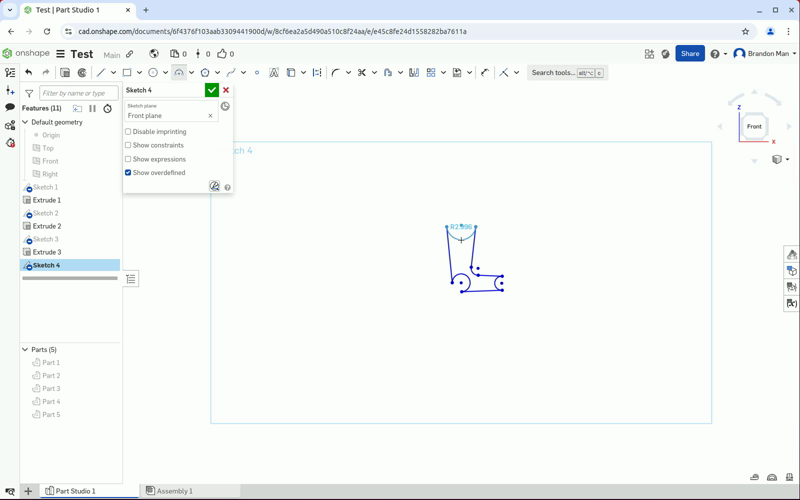
click(461, 239)
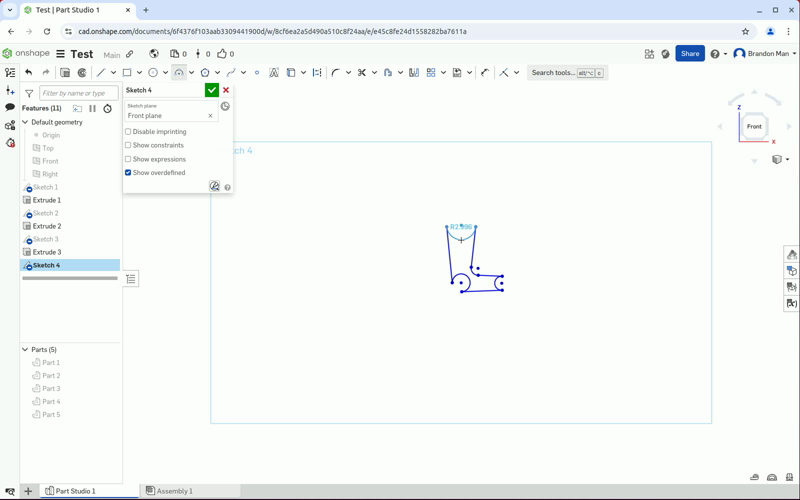
key_up(shift)
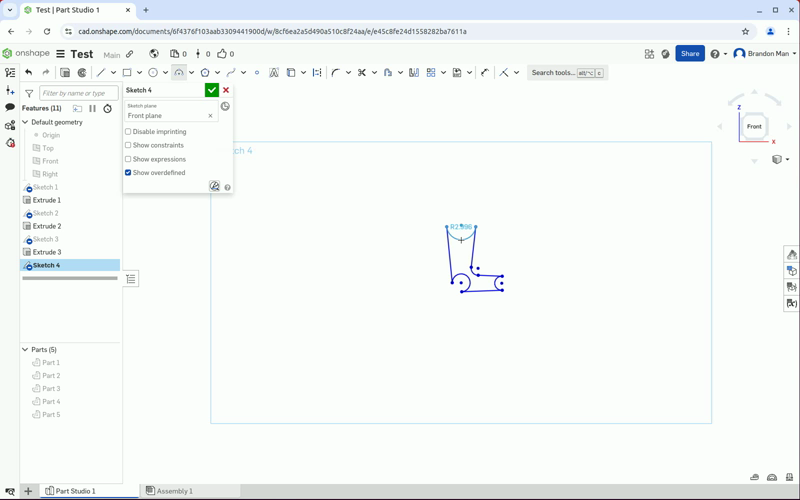
key(esc)
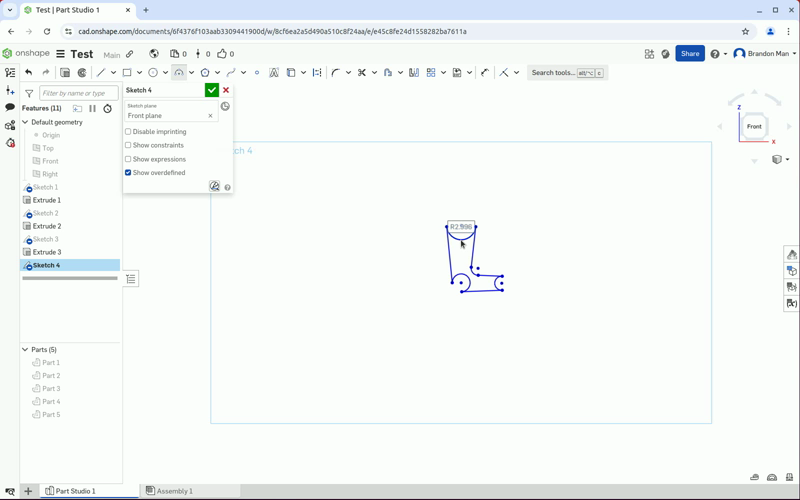
mouse_move(461, 248)
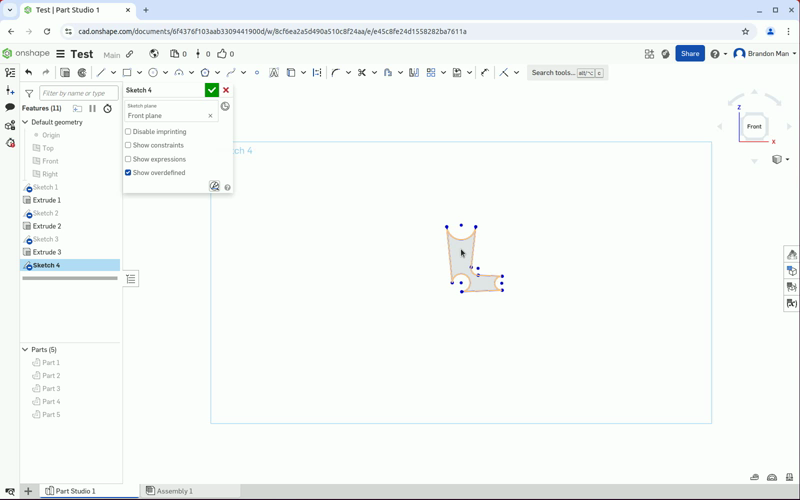
scroll(6)
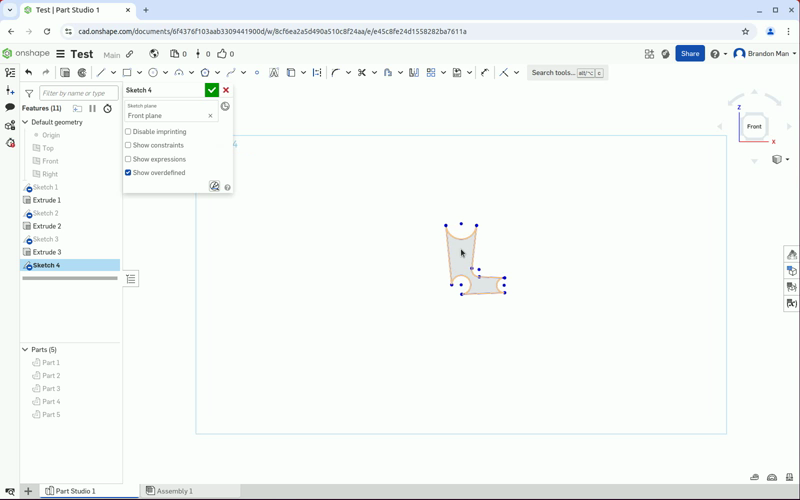
scroll(6)
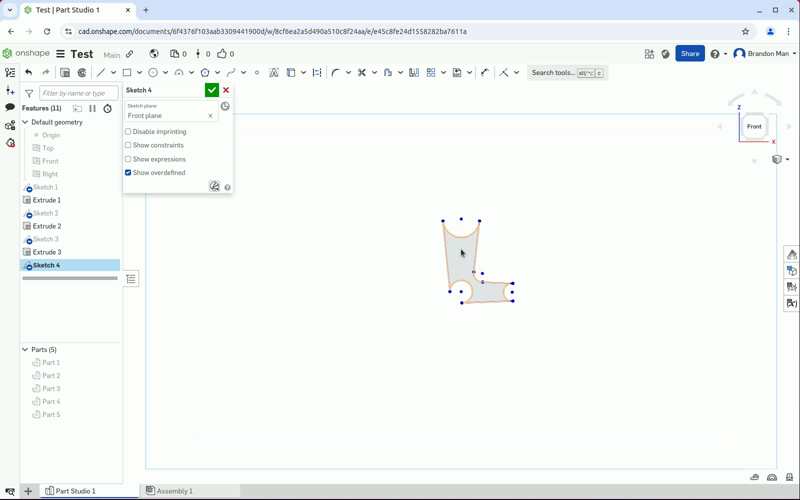
scroll(6)
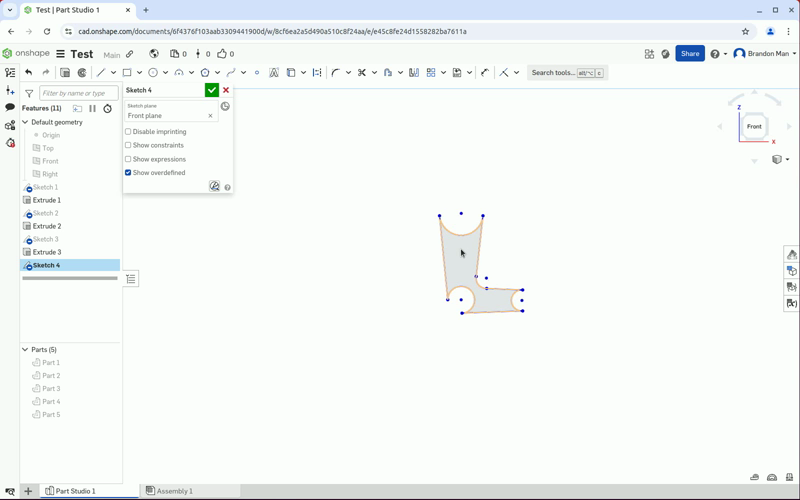
scroll(6)
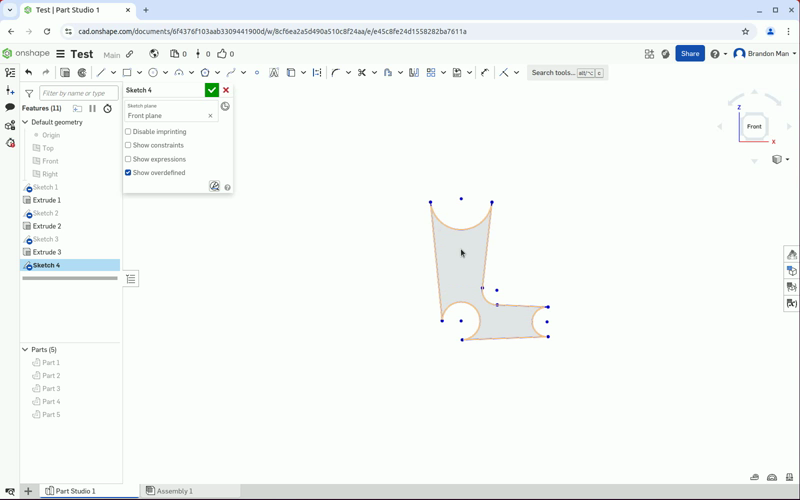
scroll(6)
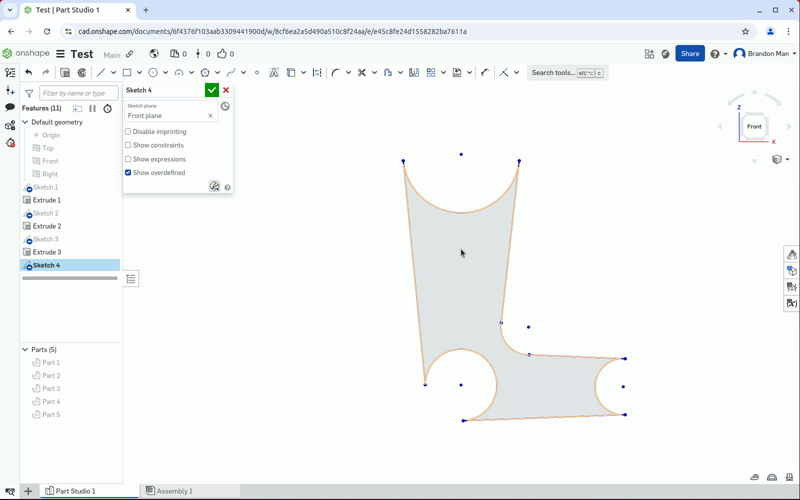
scroll(6)
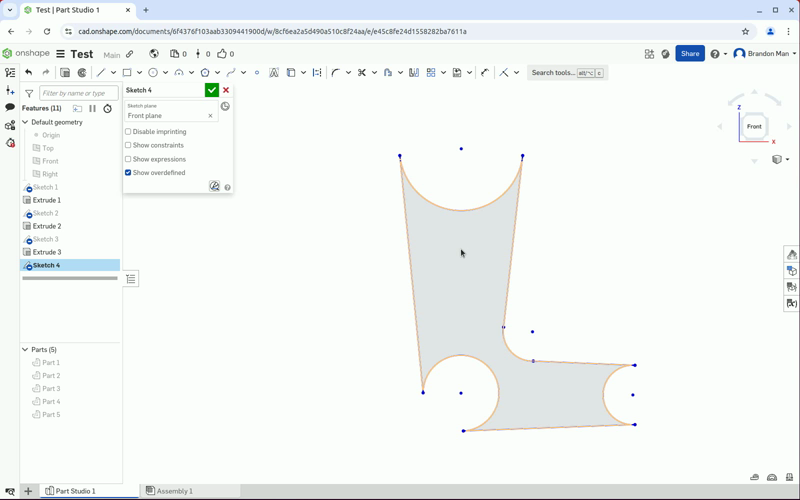
scroll(6)
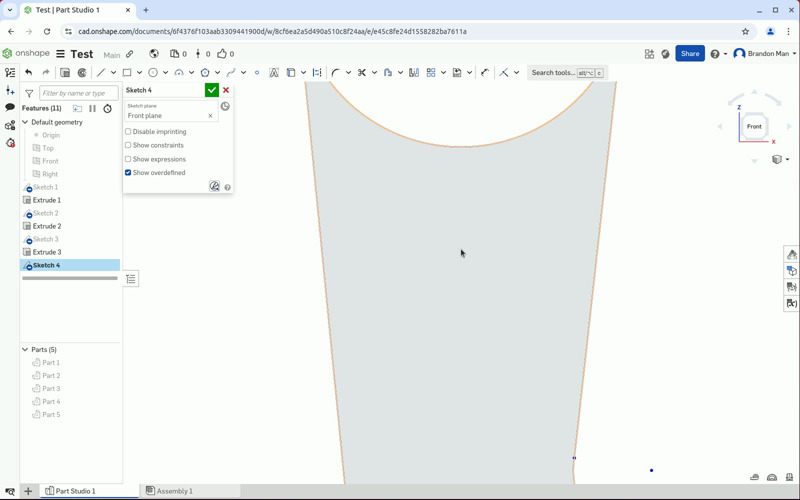
click(461, 248)
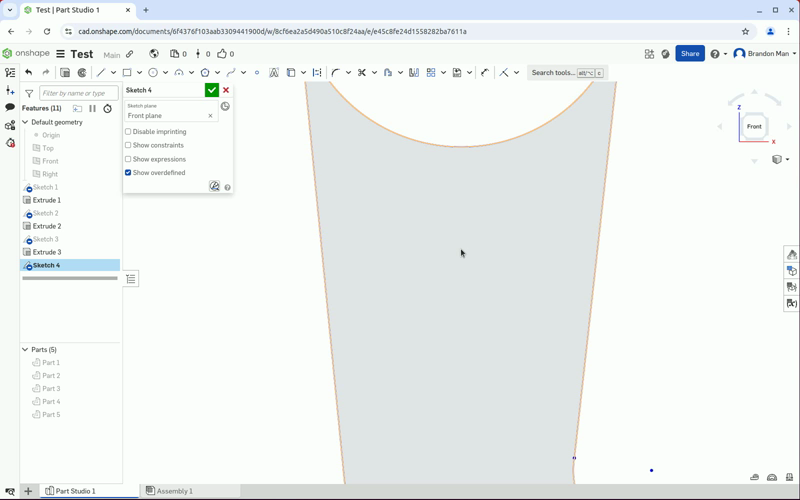
scroll(-6)
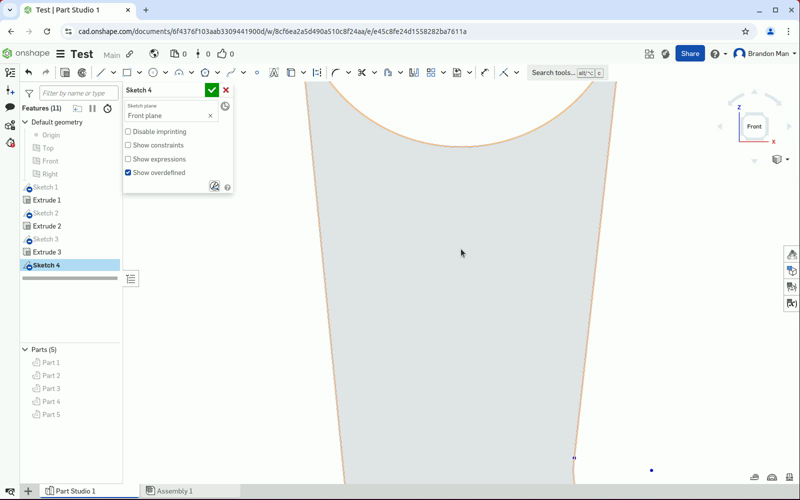
scroll(-6)
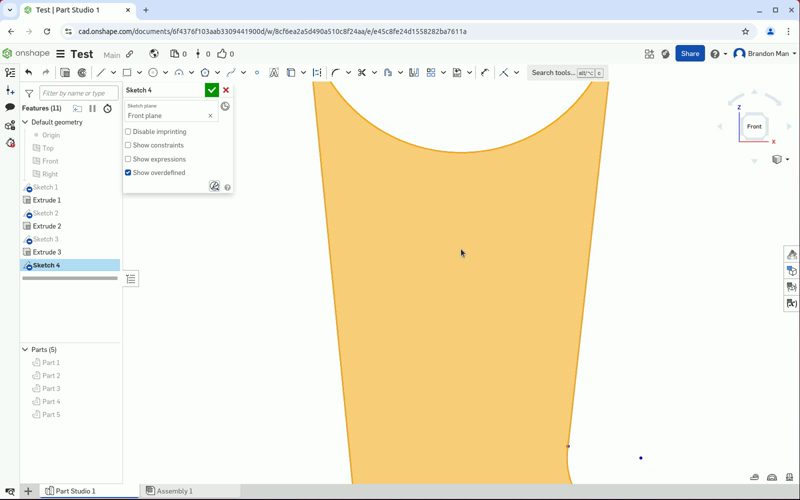
scroll(-6)
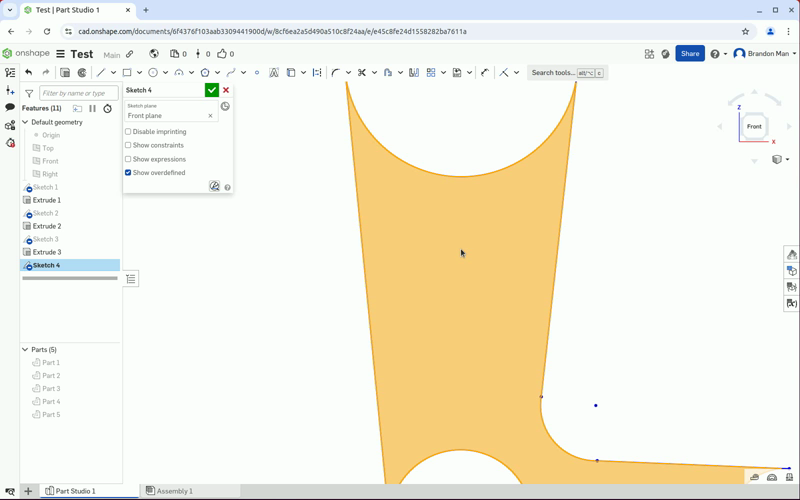
scroll(-6)
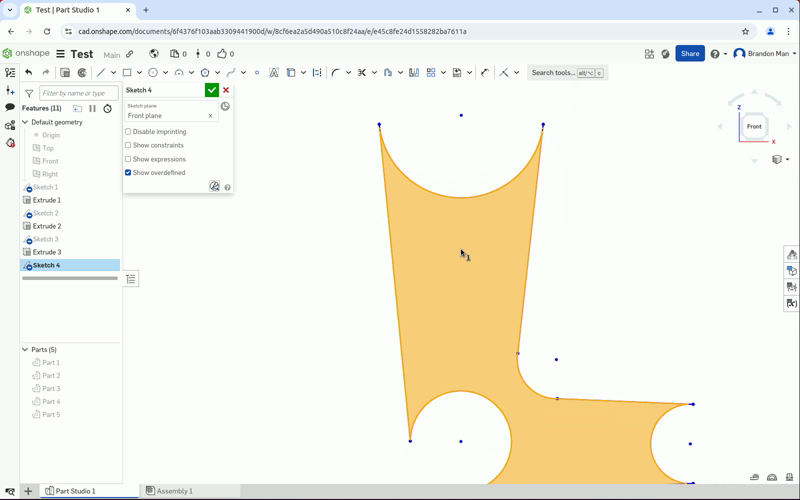
scroll(-6)
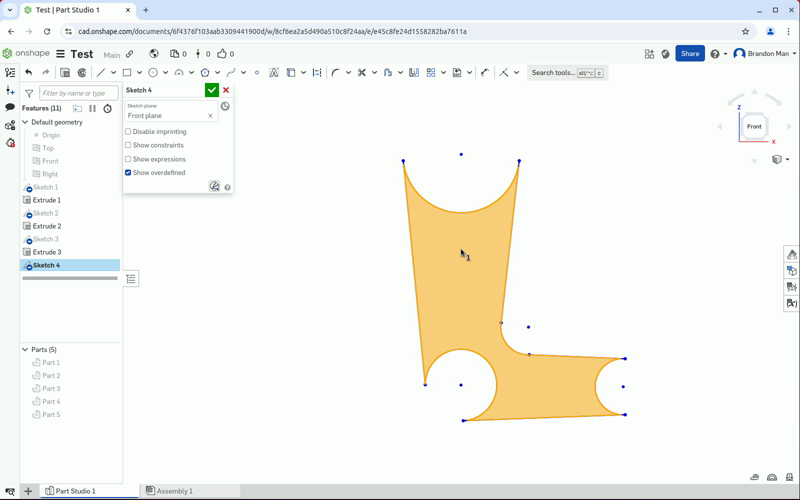
scroll(-6)
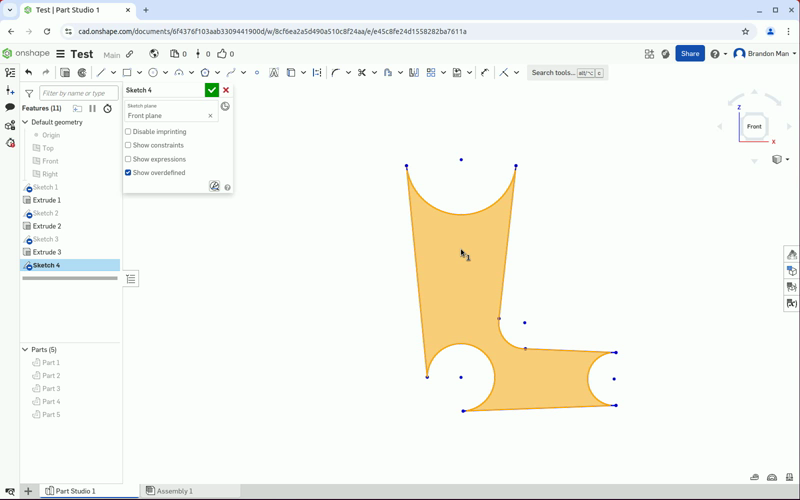
scroll(-6)
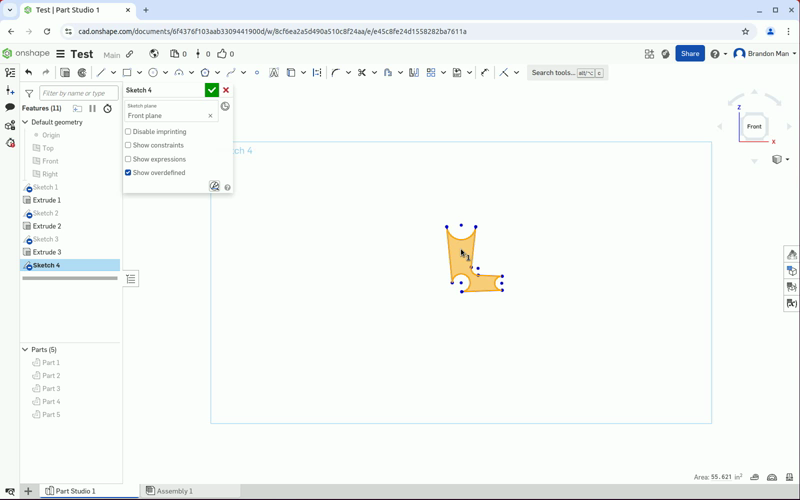
mouse_move(73, 352)
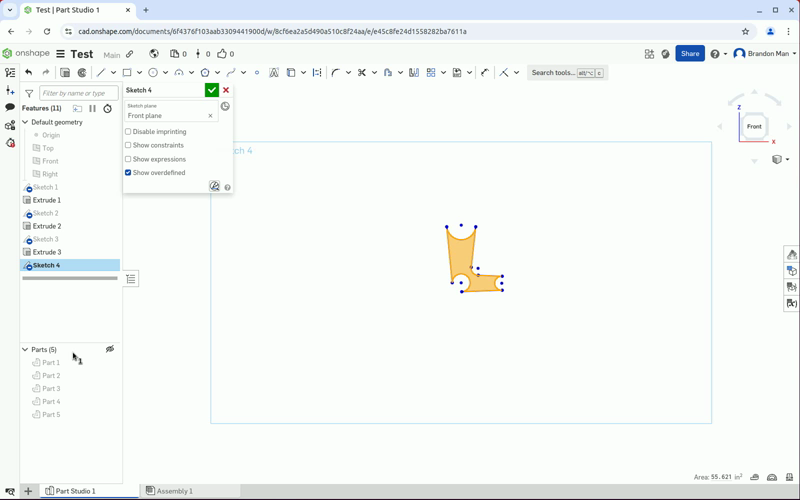
key(shift+y)
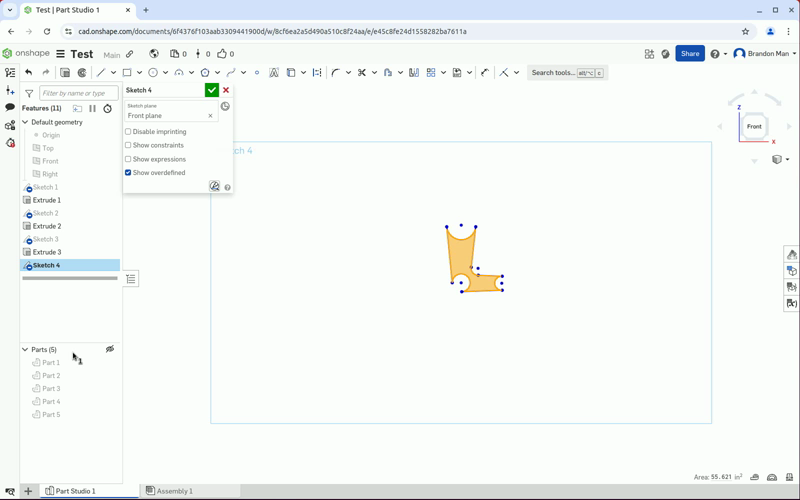
key(shift+e)
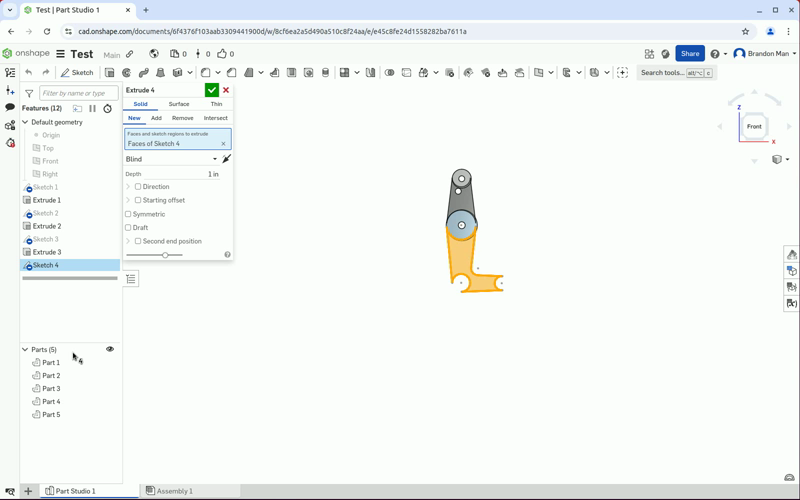
mouse_move(143, 106)
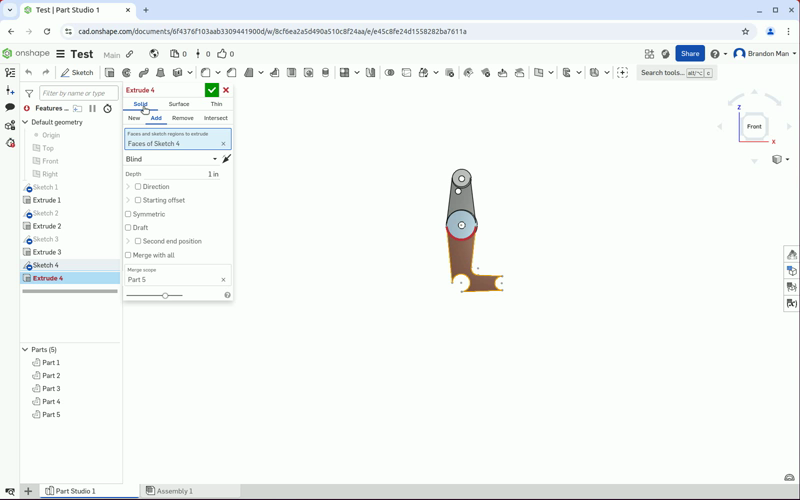
click(143, 106)
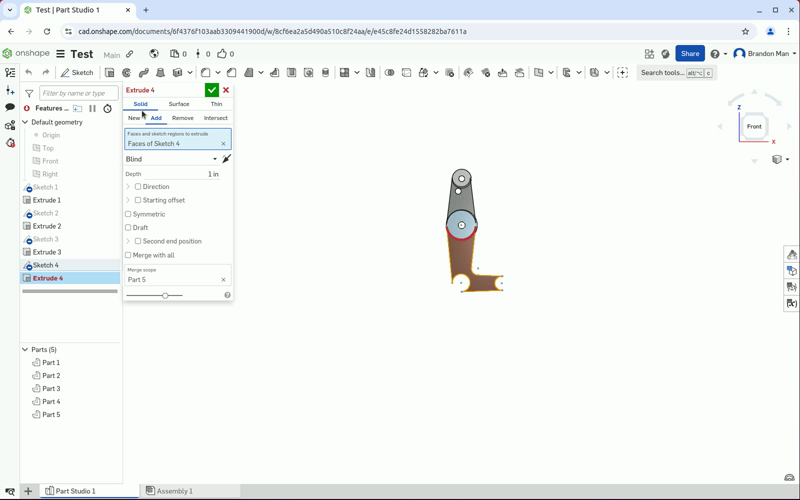
mouse_move(137, 120)
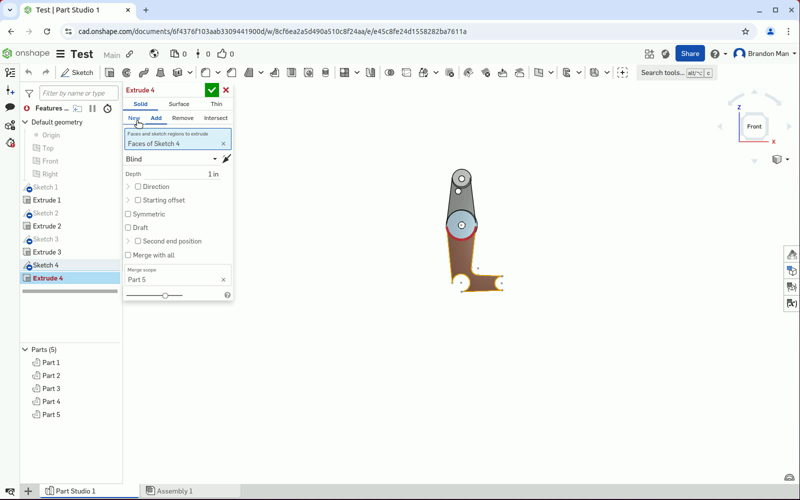
click(137, 120)
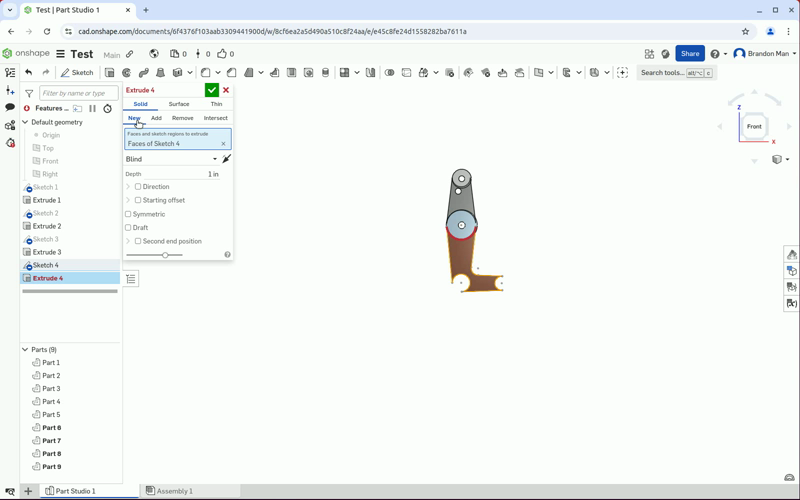
key(tab, 4)
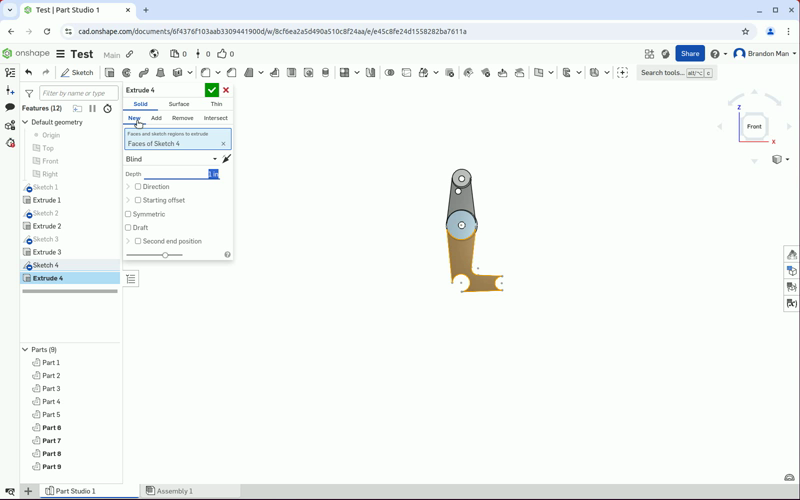
text(0.481)
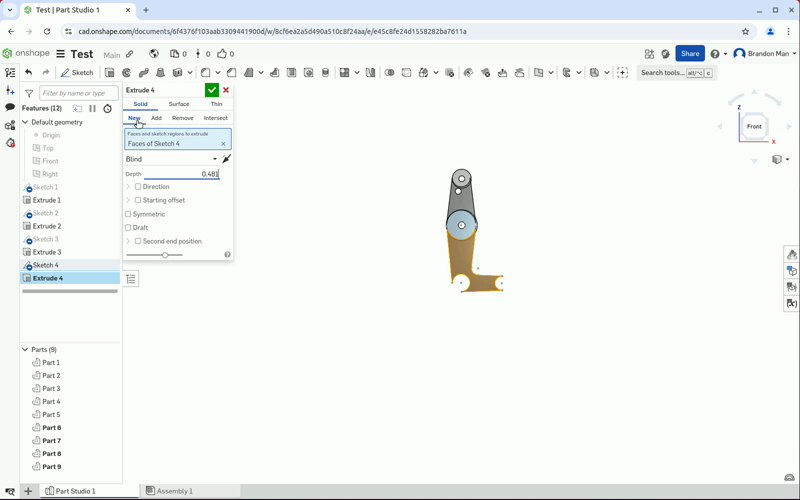
key(enter)
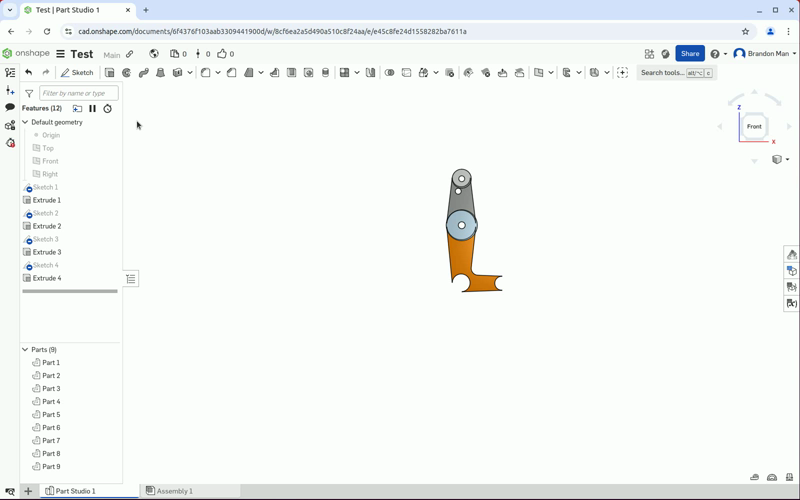
key(shift+h)
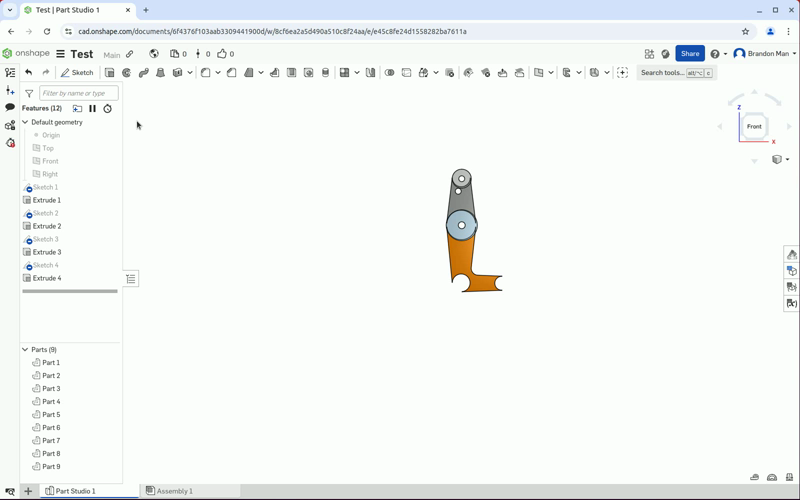
key(shift+h)
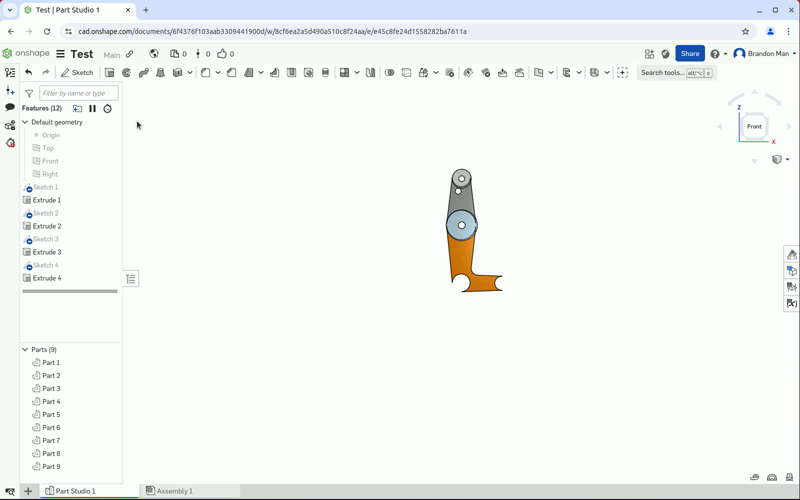
mouse_move(73, 189)
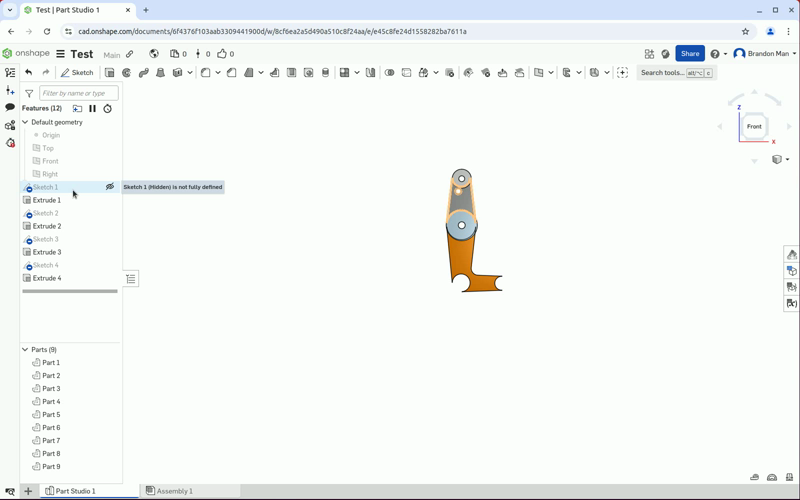
click(73, 189)
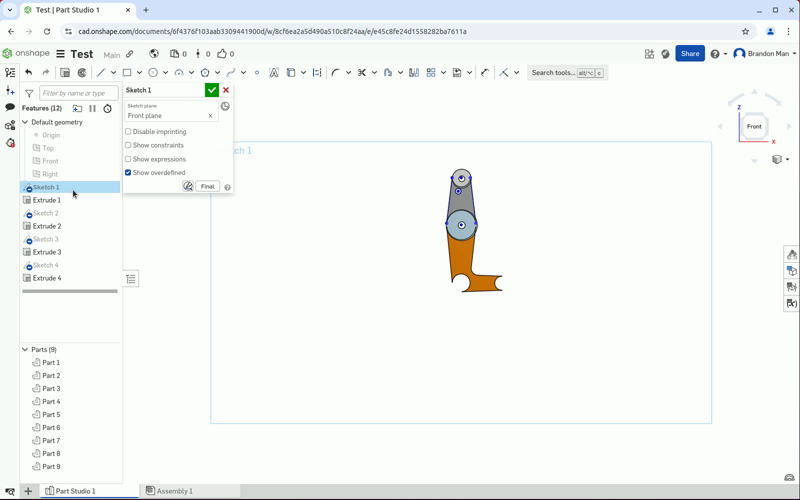
mouse_move(229, 92)
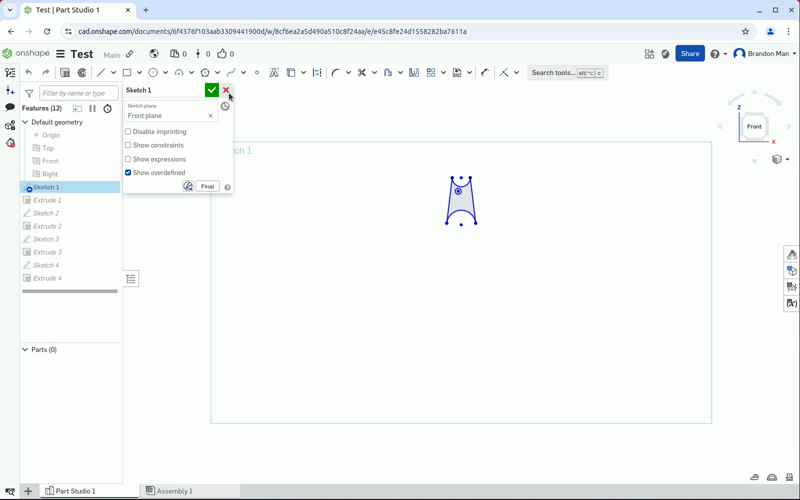
click(229, 92)
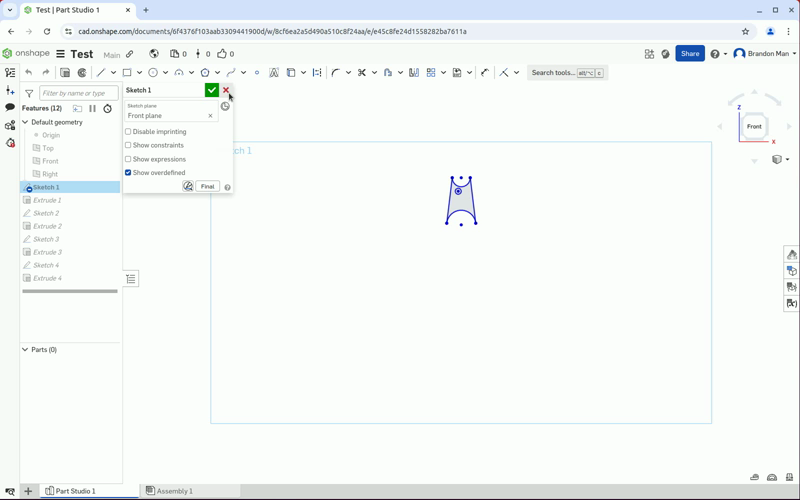
key(shift+s)
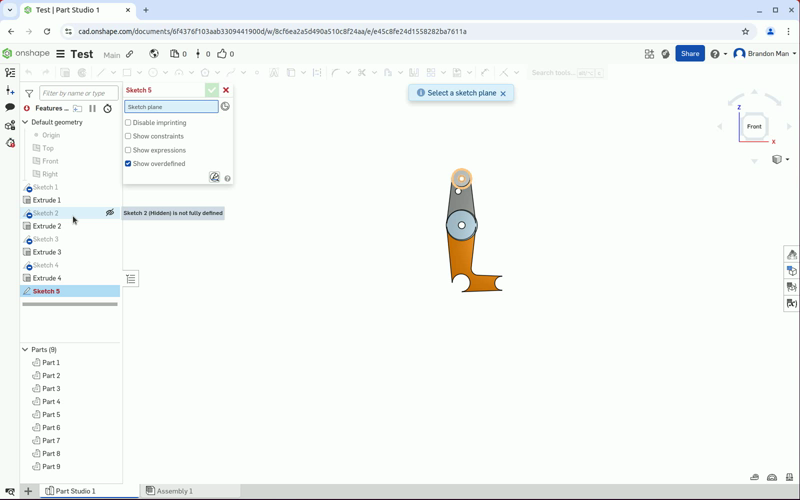
scroll(3)
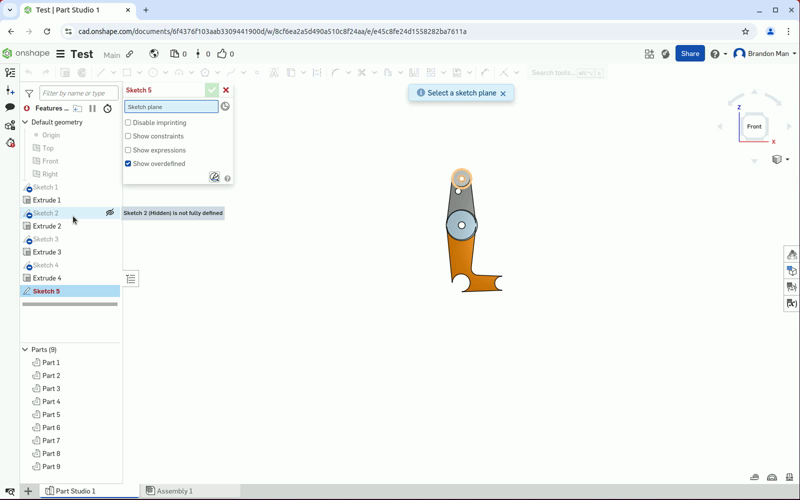
mouse_move(73, 163)
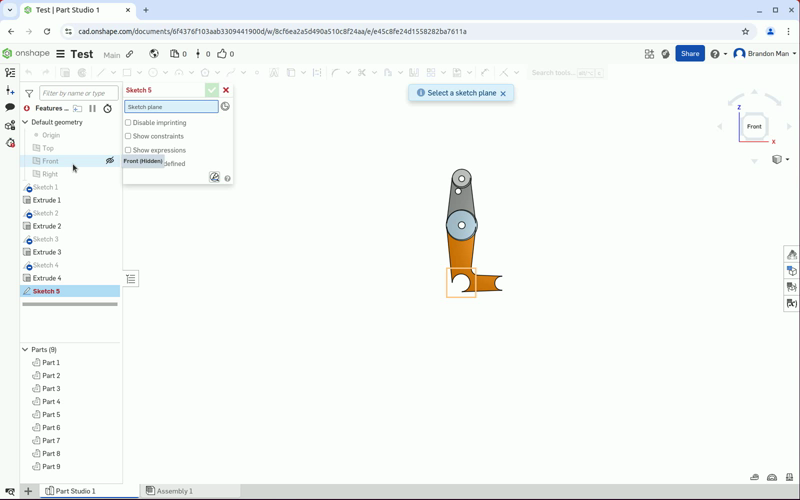
click(73, 163)
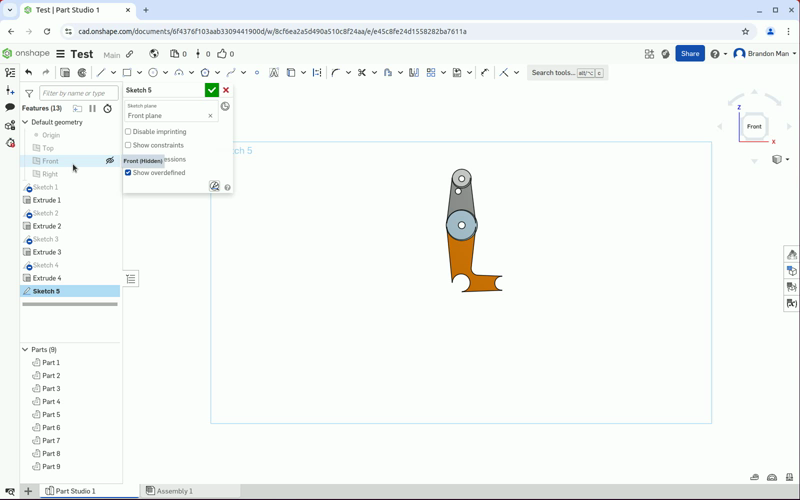
mouse_move(73, 352)
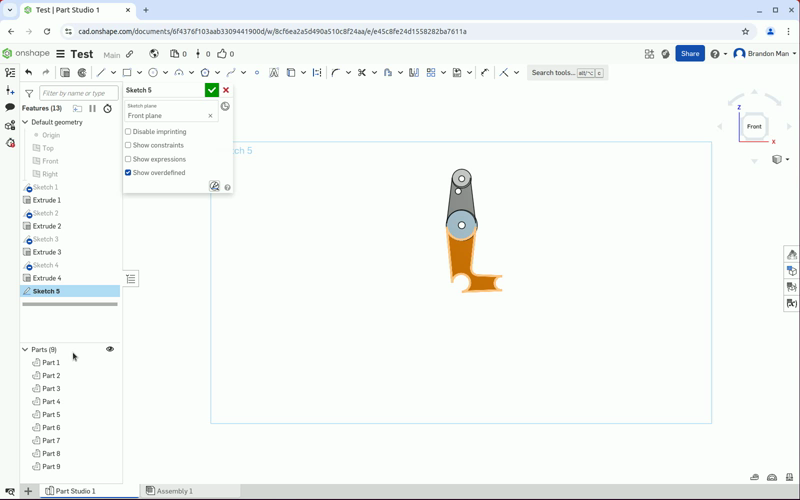
key(y)
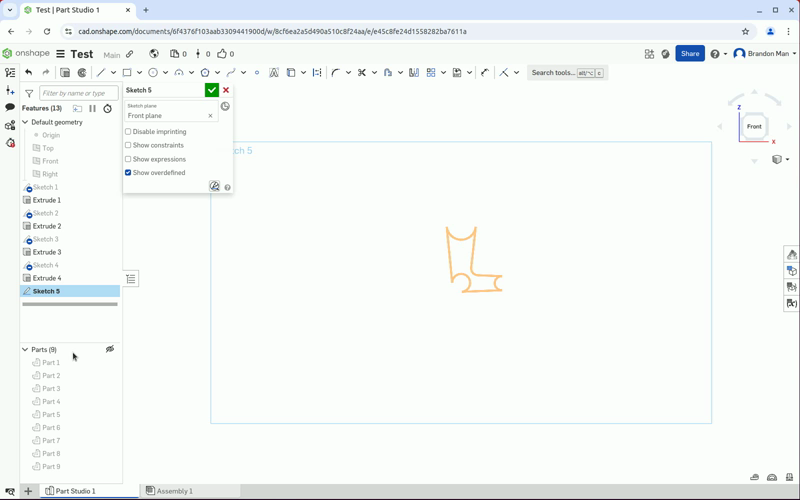
key(l)
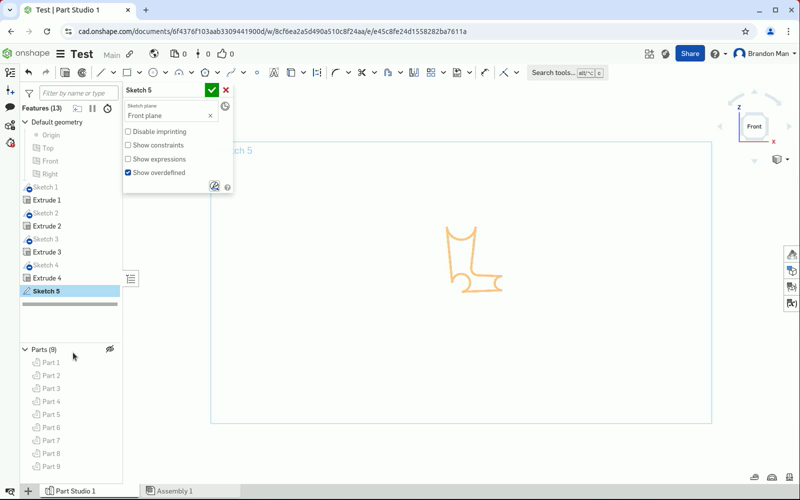
key_down(shift)
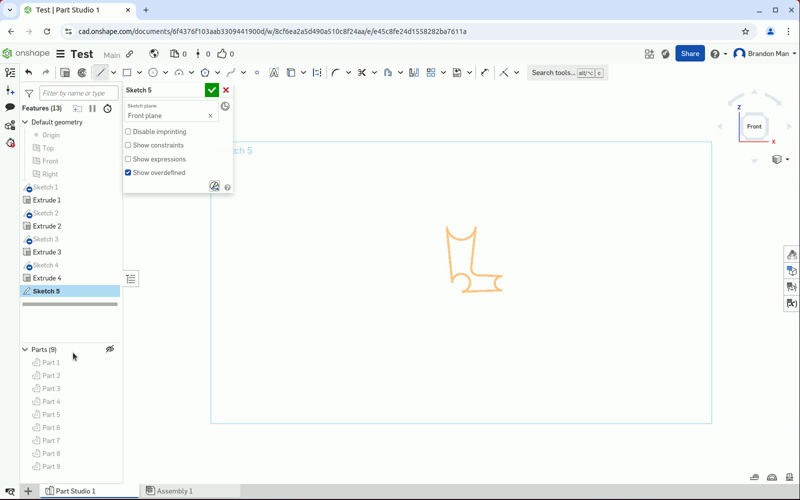
mouse_move(460, 291)
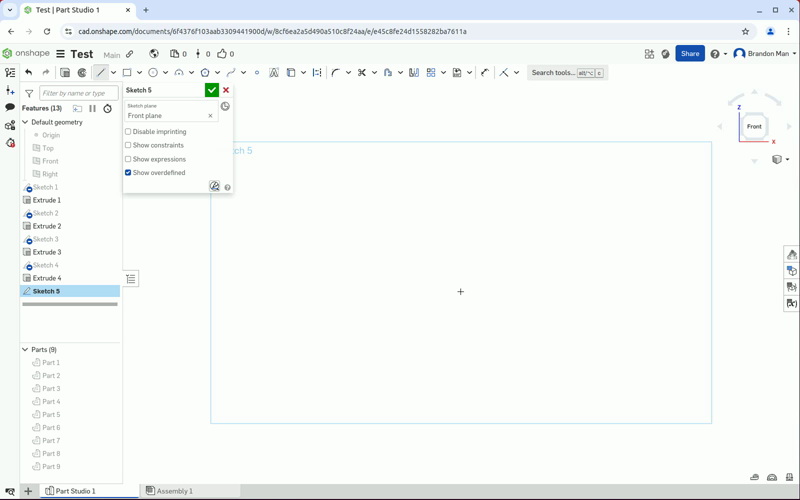
click(460, 291)
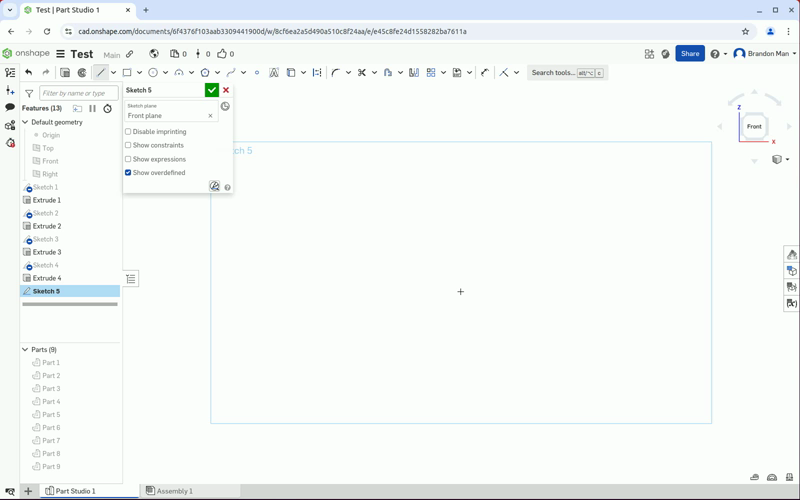
key_up(shift)
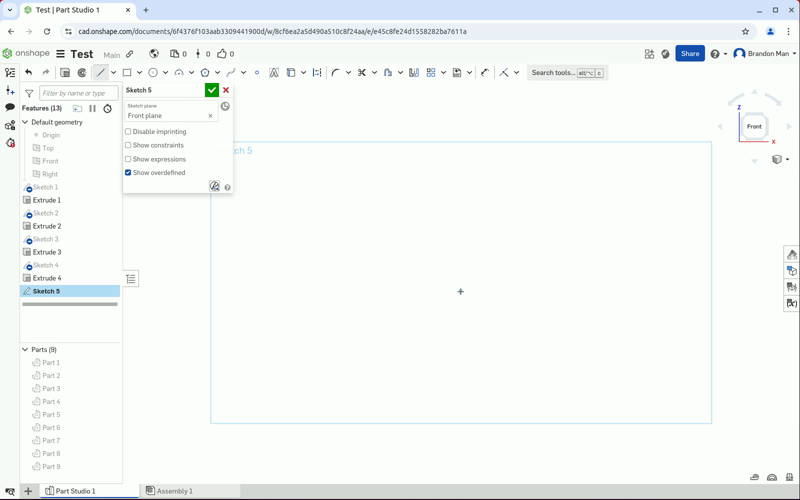
key_down(shift)
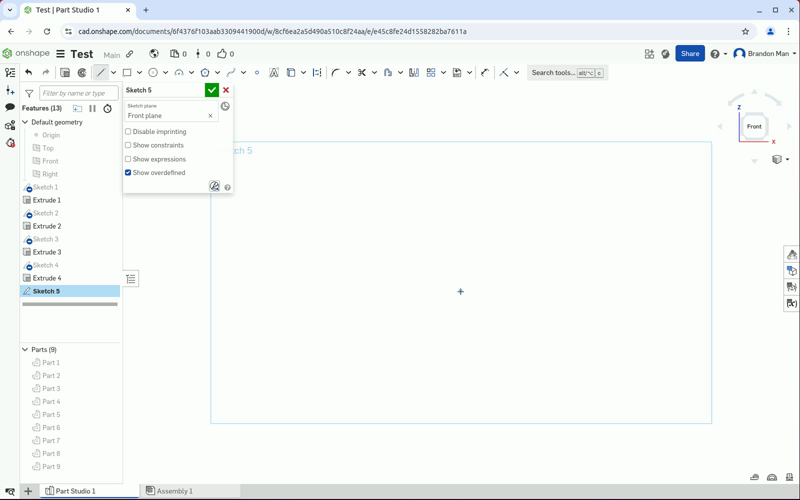
mouse_move(490, 291)
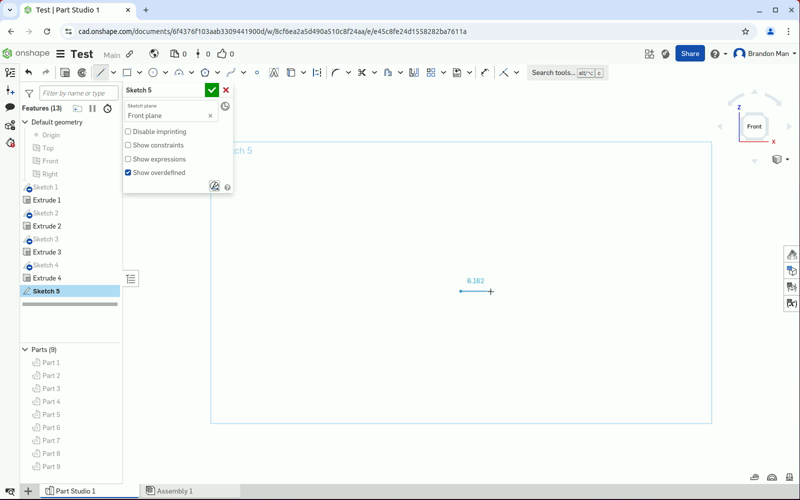
mouse_move(461, 291)
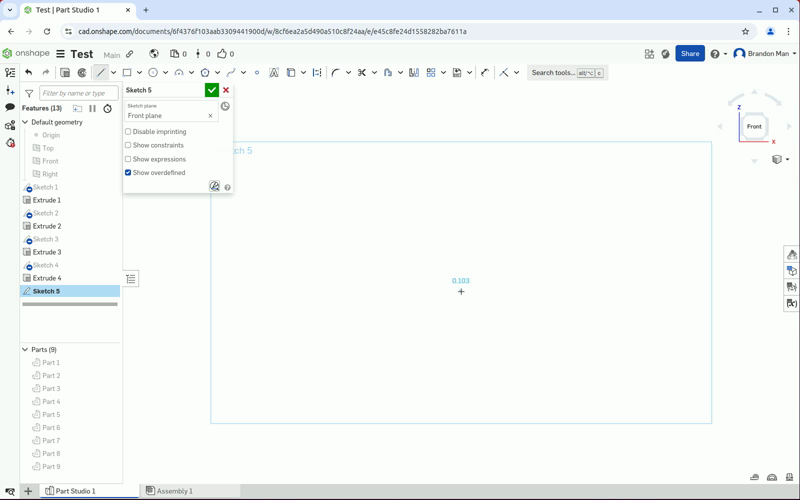
scroll(6)
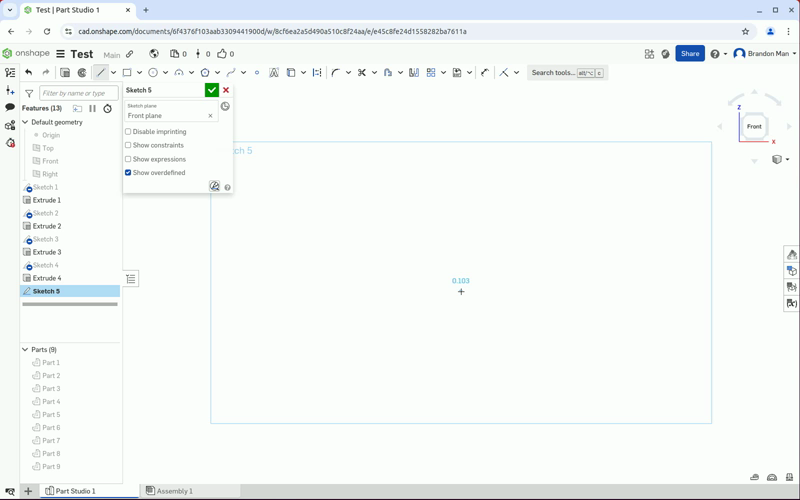
scroll(6)
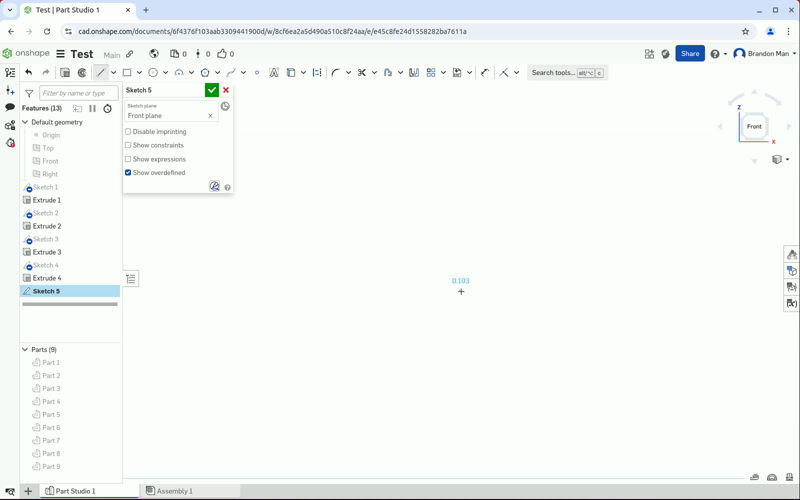
scroll(6)
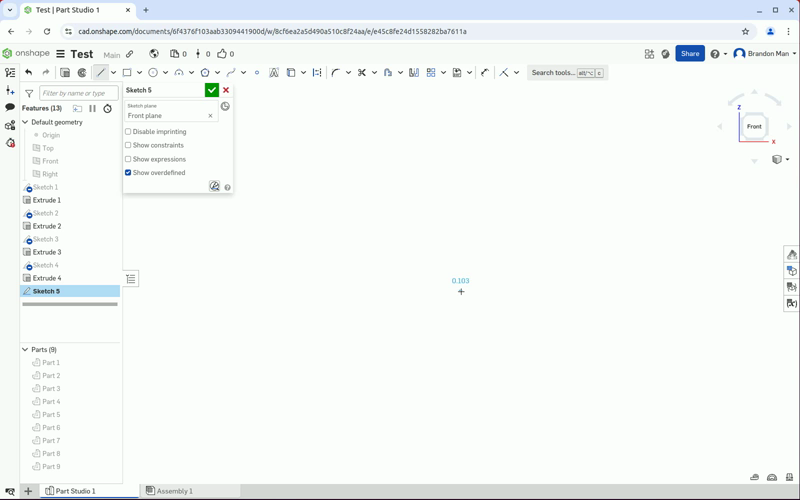
scroll(6)
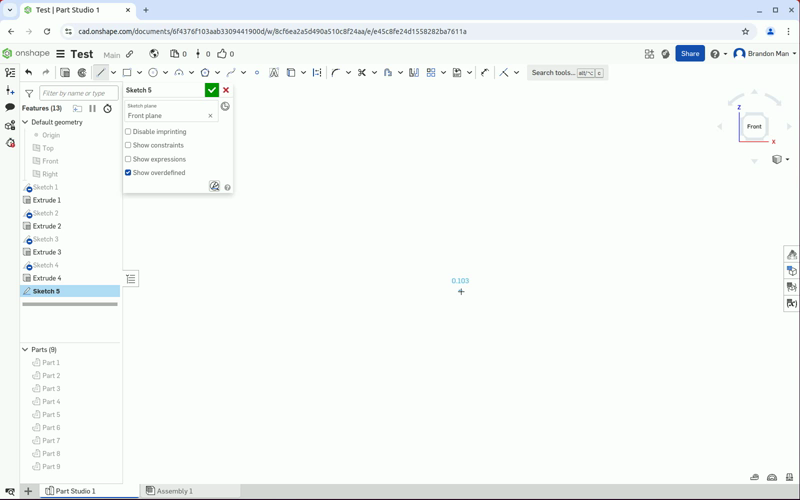
scroll(6)
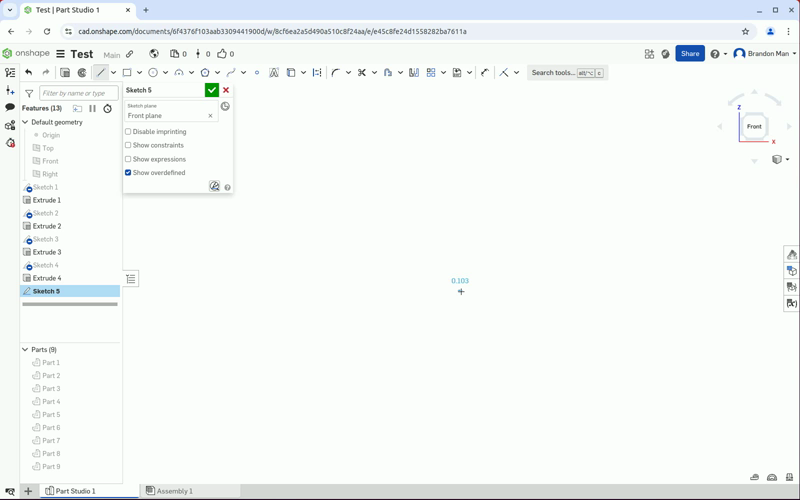
scroll(6)
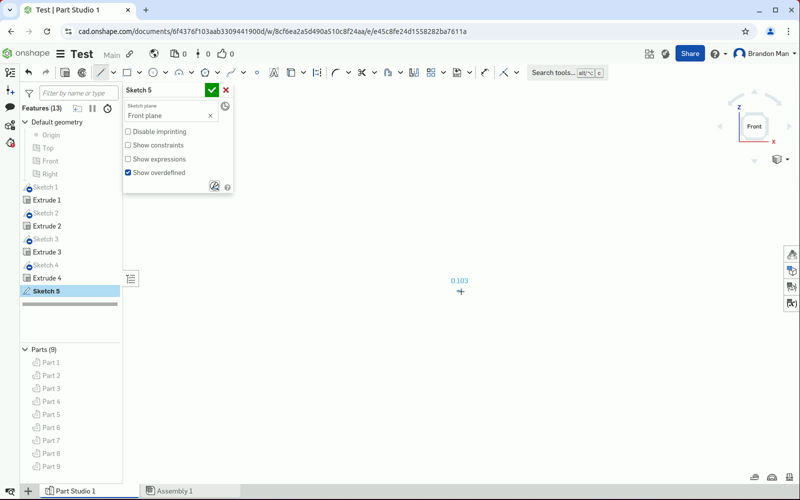
scroll(6)
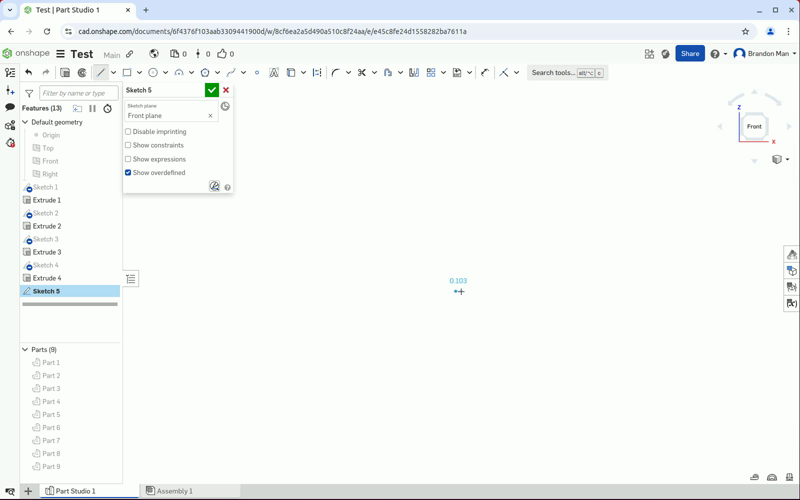
click(461, 291)
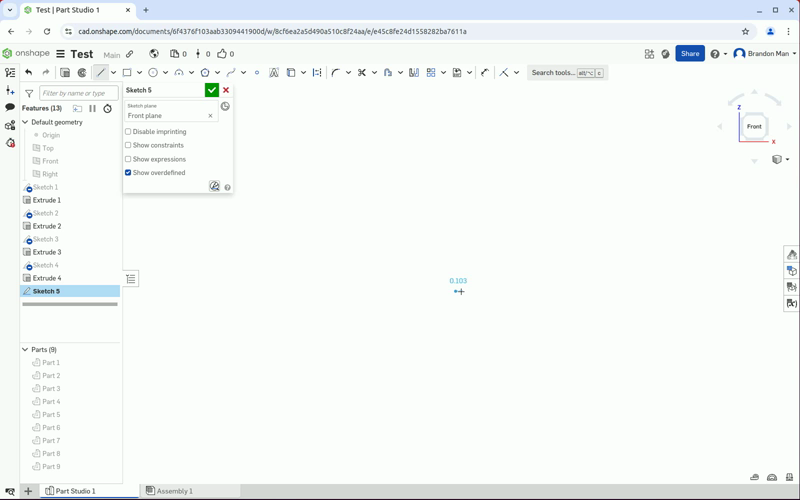
scroll(-6)
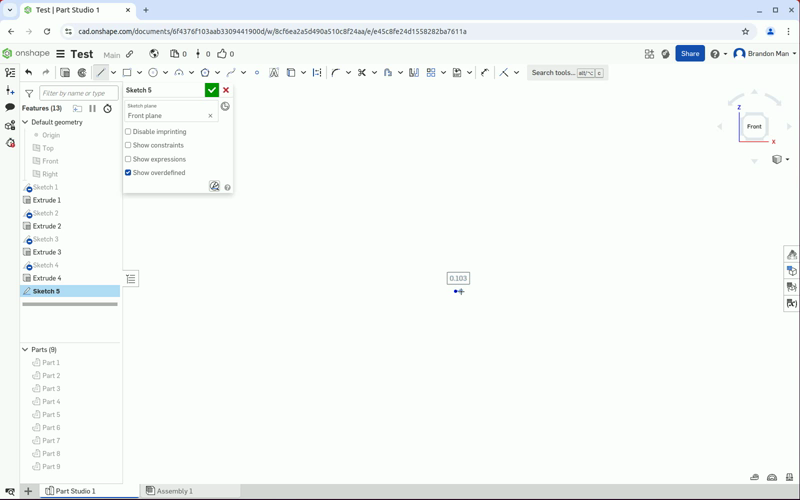
scroll(-6)
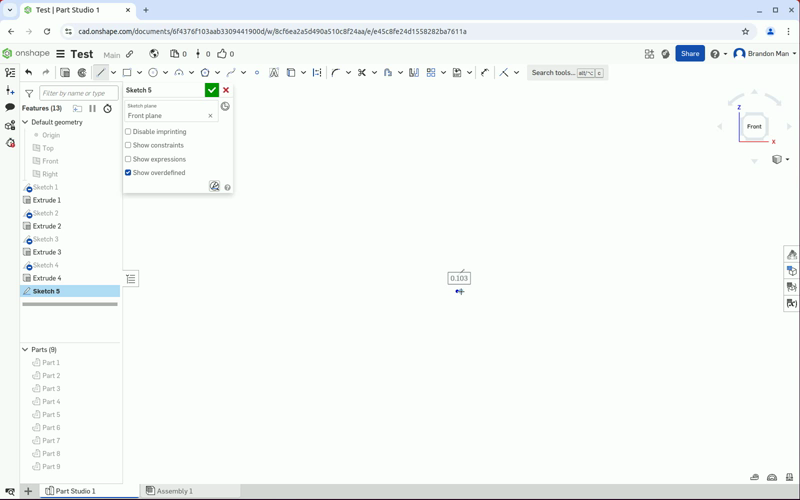
scroll(-6)
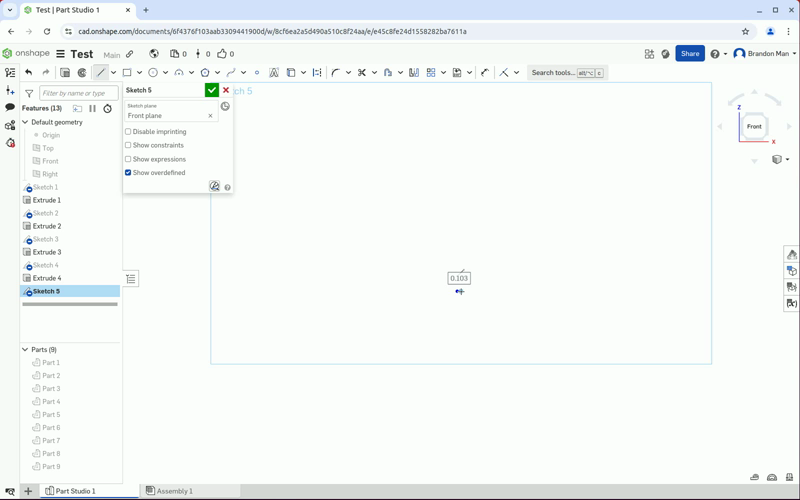
scroll(-6)
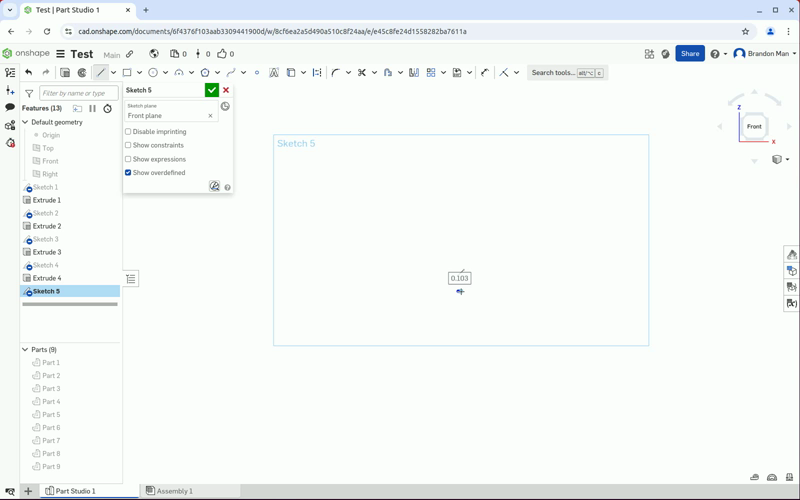
scroll(-6)
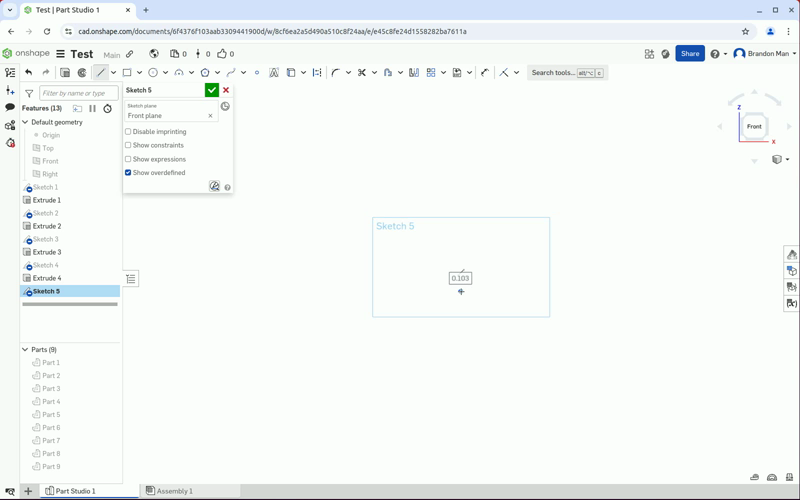
scroll(-6)
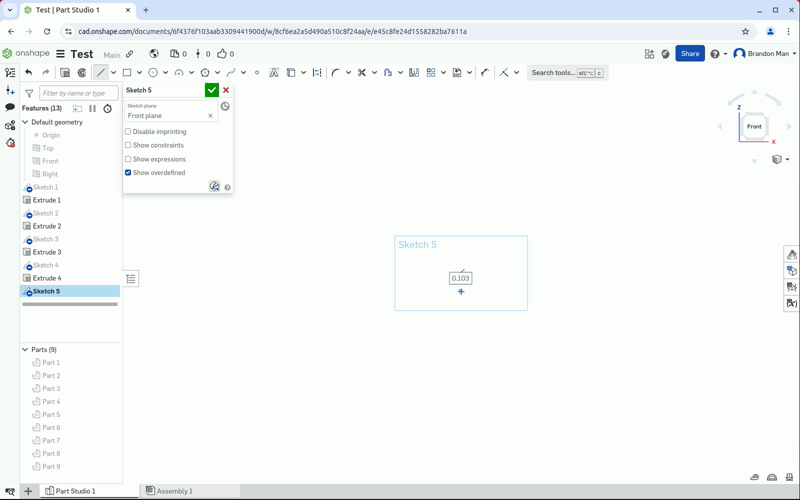
scroll(-6)
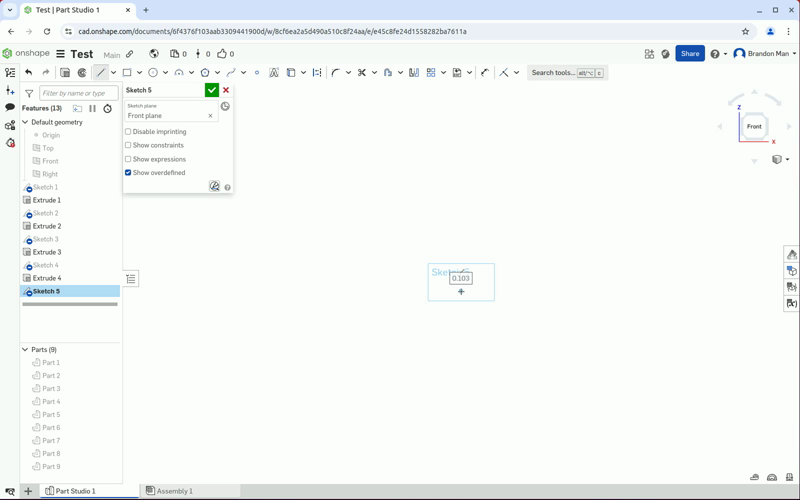
key_up(shift)
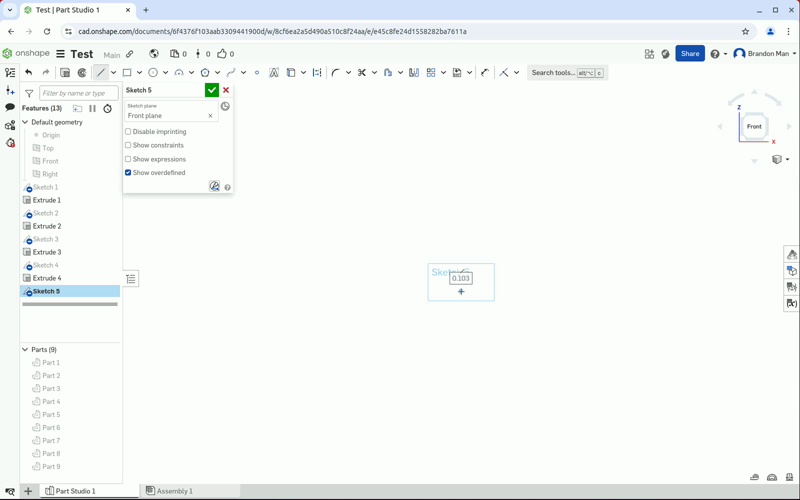
key(esc)
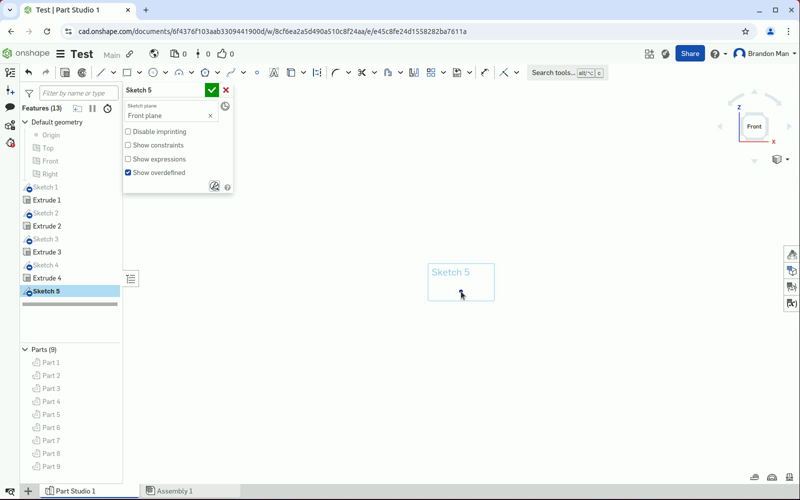
key(a)
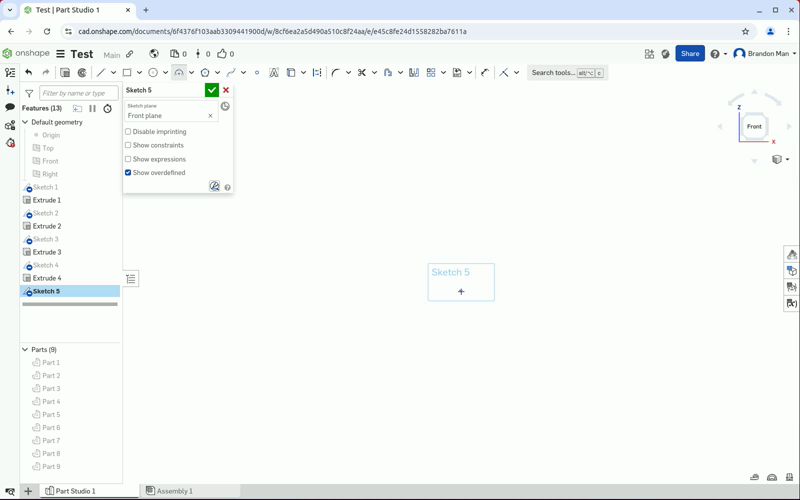
mouse_move(461, 291)
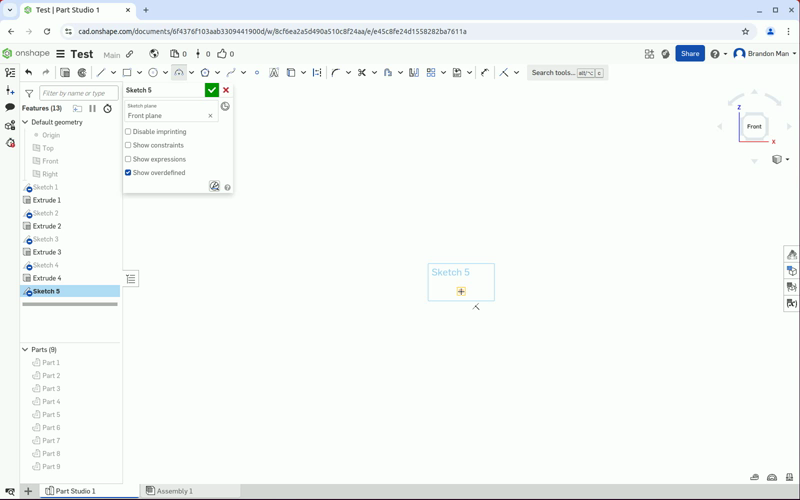
scroll(6)
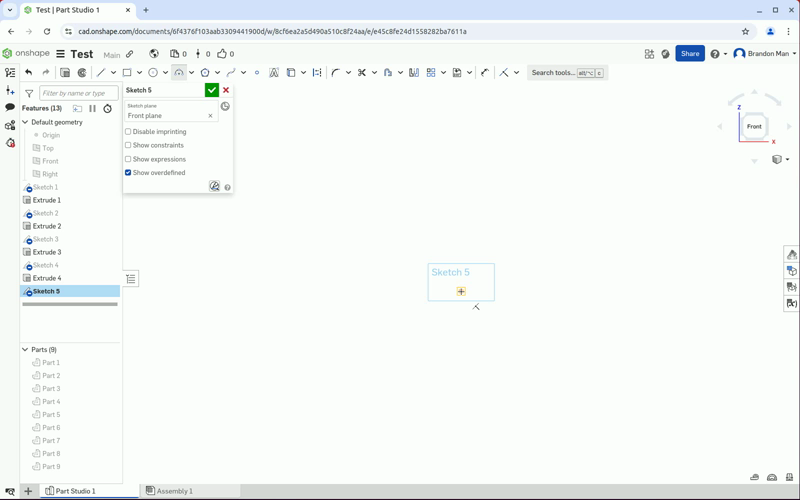
scroll(6)
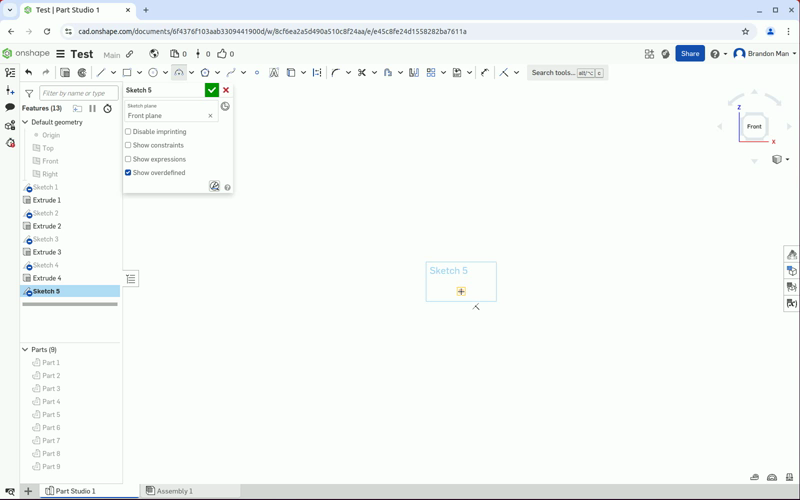
scroll(6)
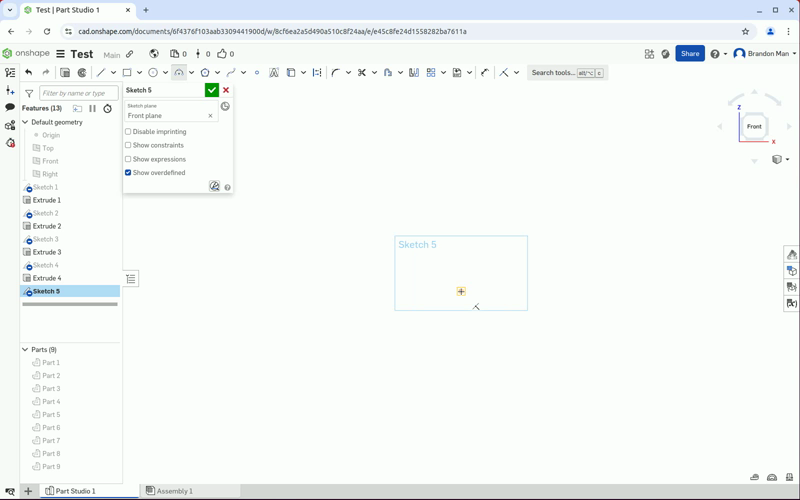
scroll(6)
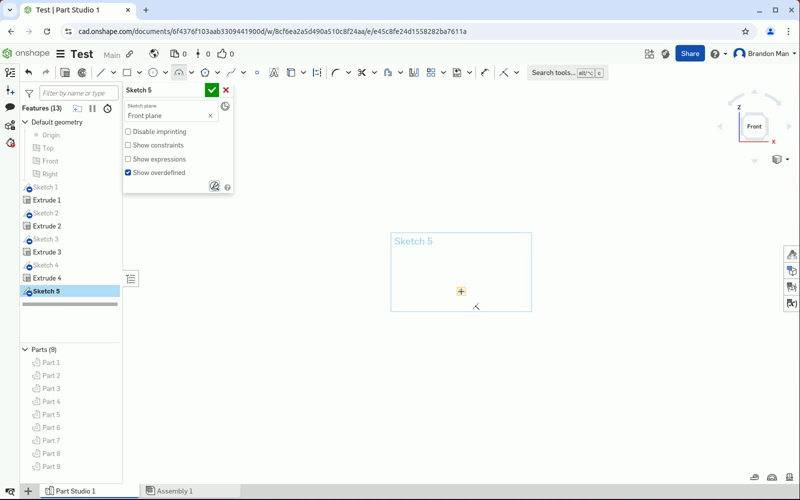
scroll(6)
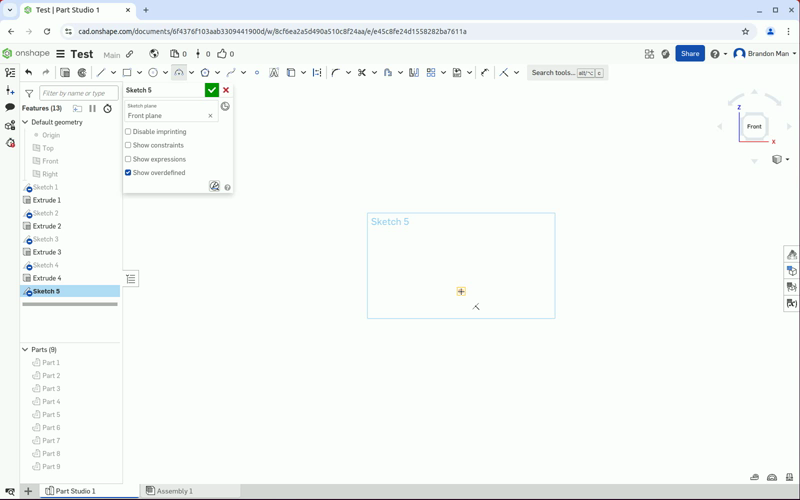
scroll(6)
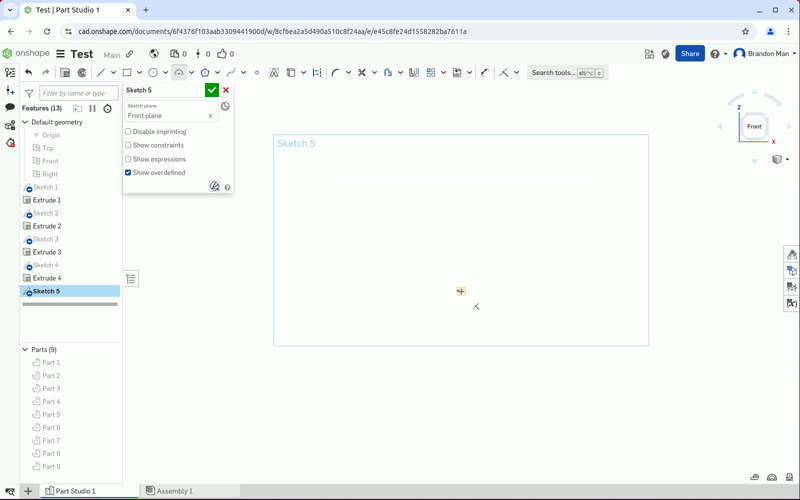
scroll(6)
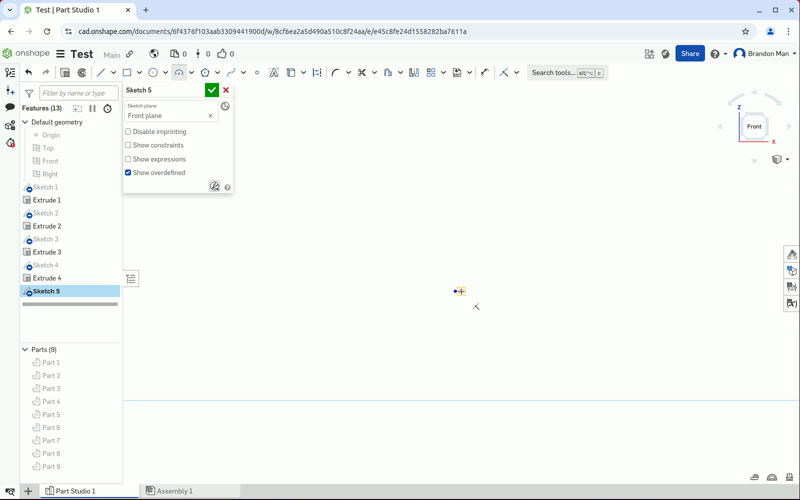
click(461, 291)
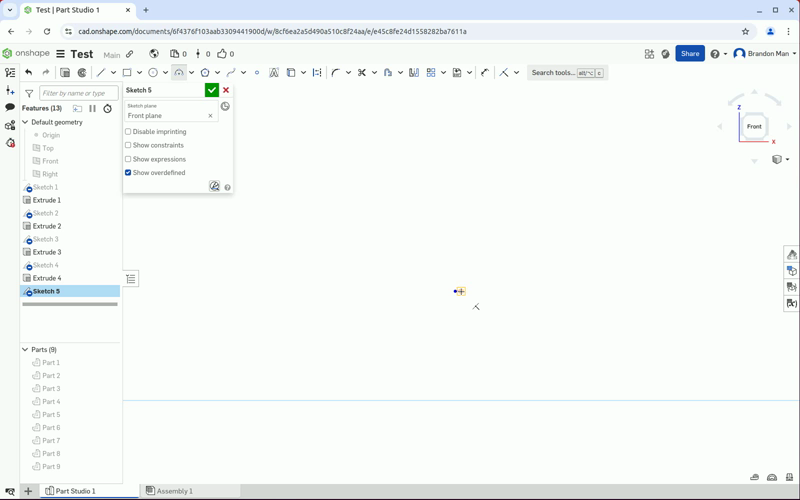
scroll(-6)
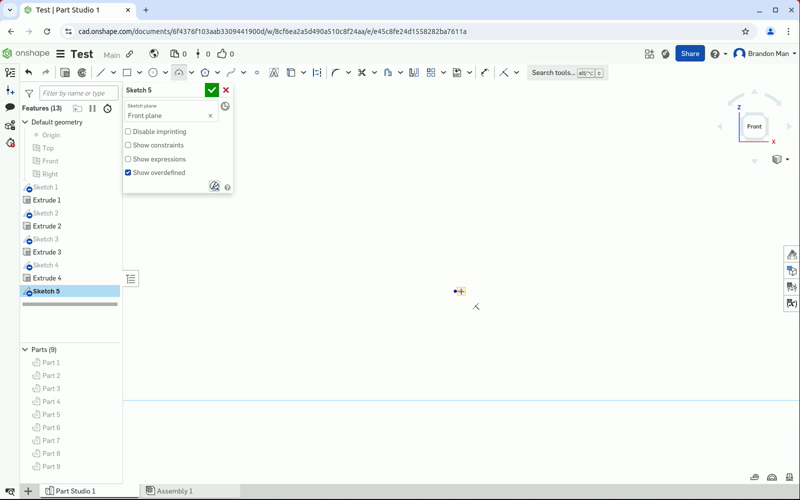
scroll(-6)
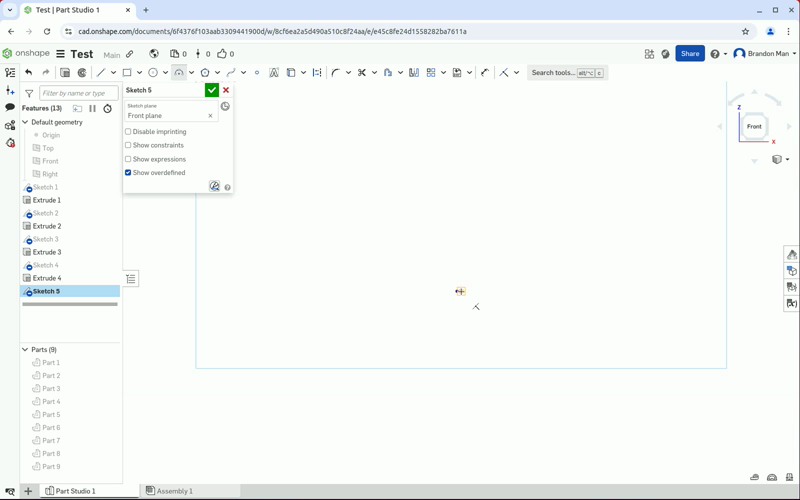
scroll(-6)
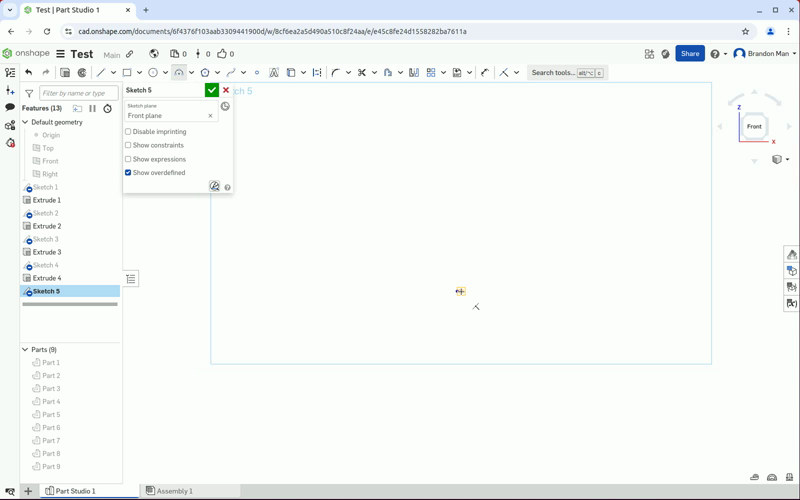
scroll(-6)
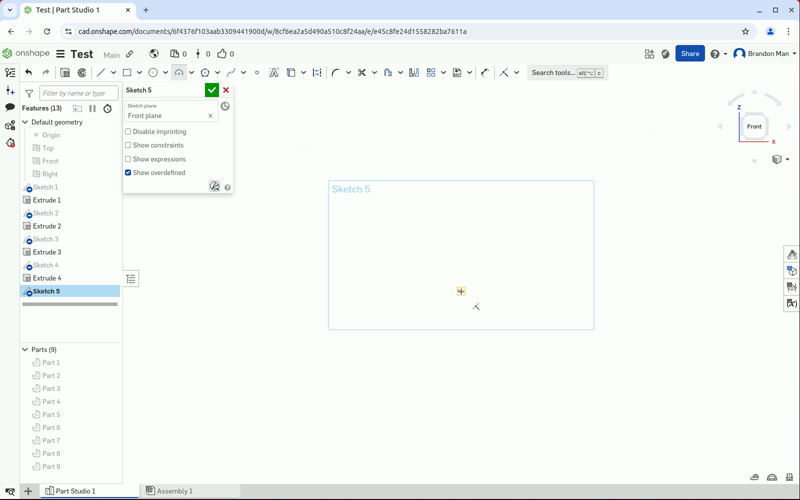
scroll(-6)
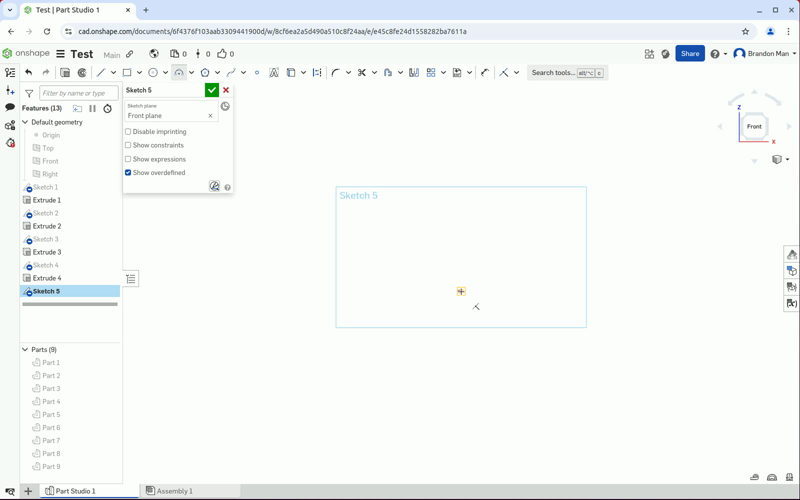
scroll(-6)
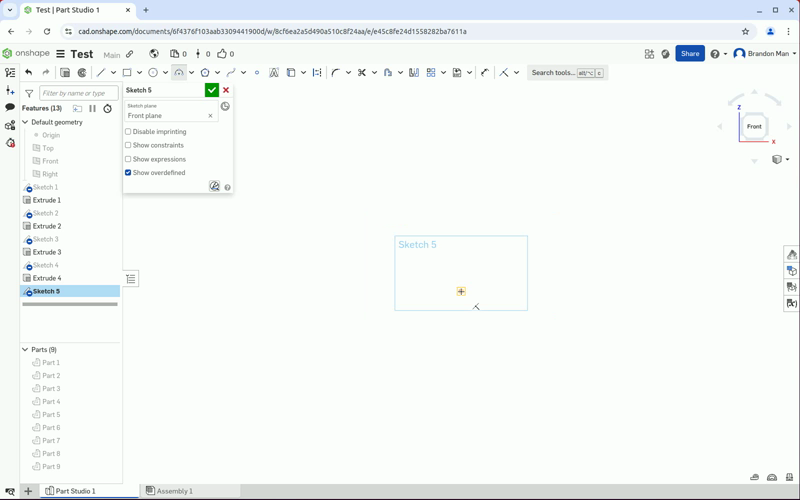
scroll(-6)
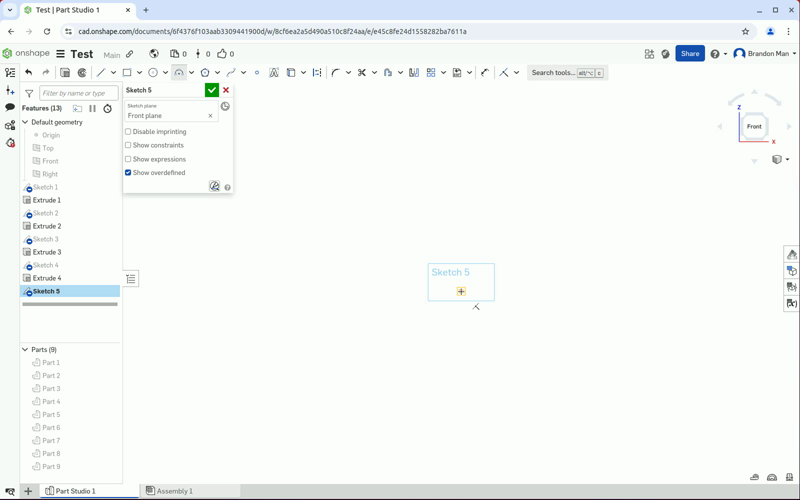
mouse_move(460, 291)
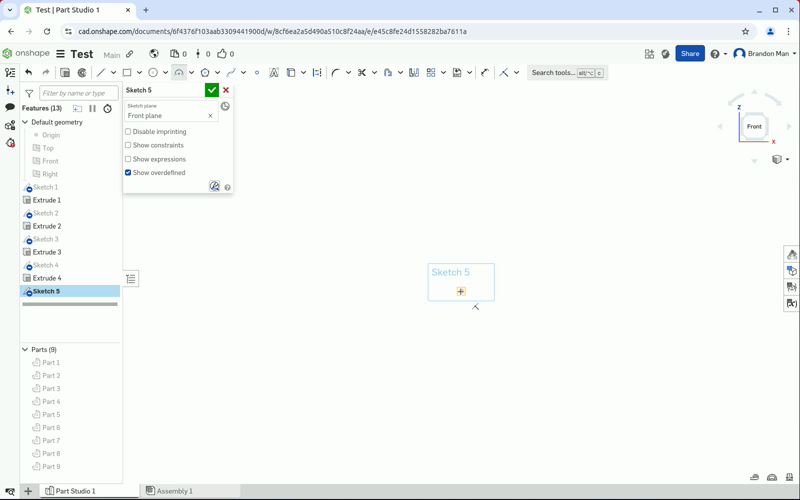
scroll(6)
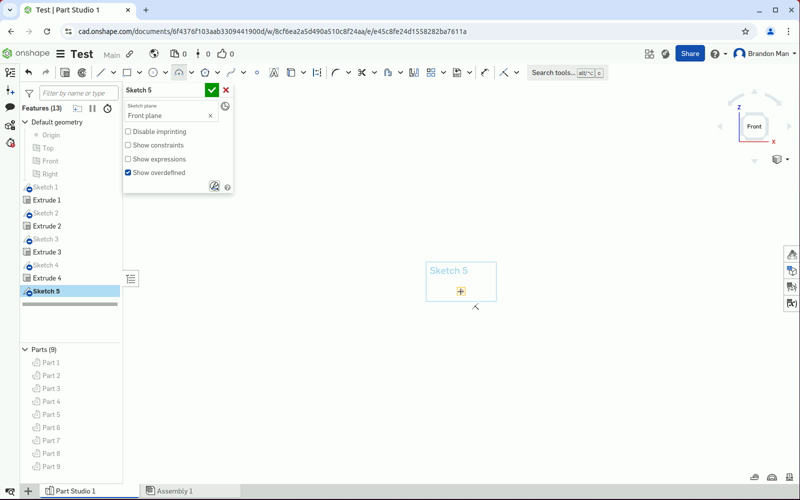
scroll(6)
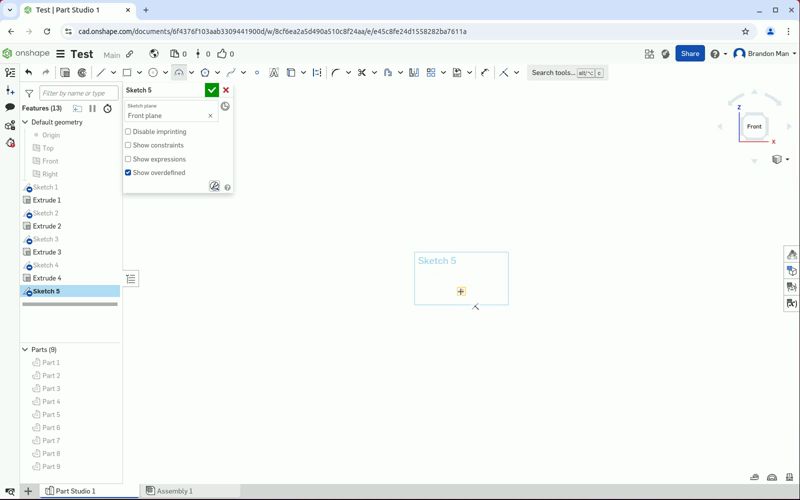
scroll(6)
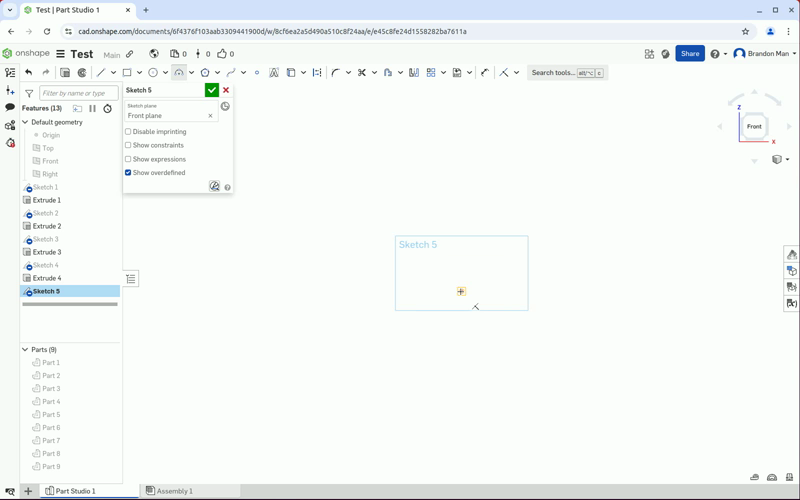
scroll(6)
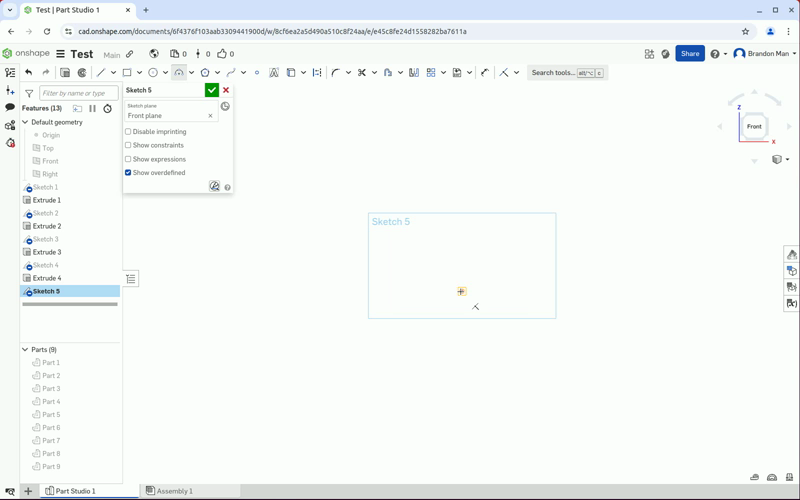
scroll(6)
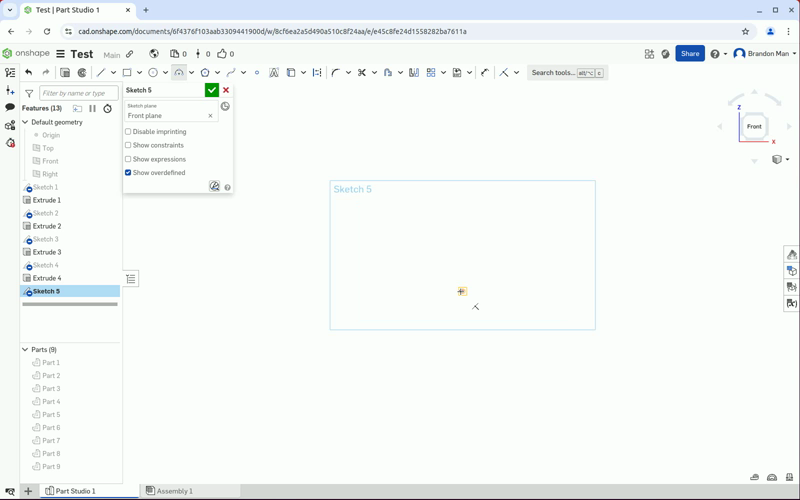
scroll(6)
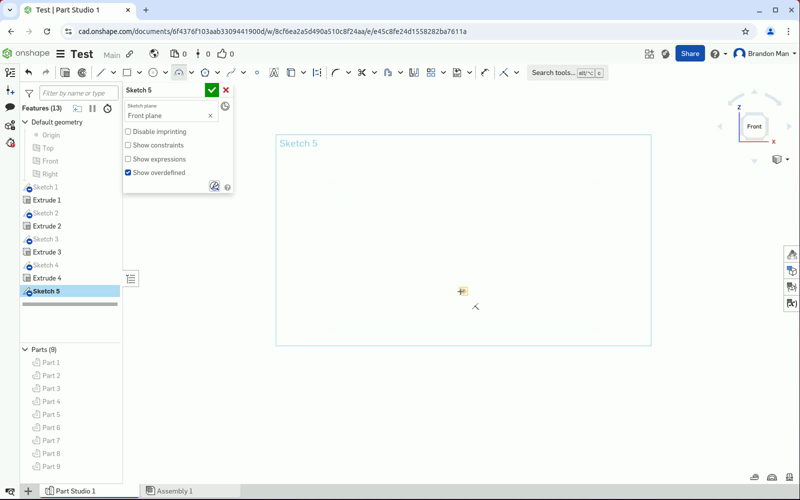
scroll(6)
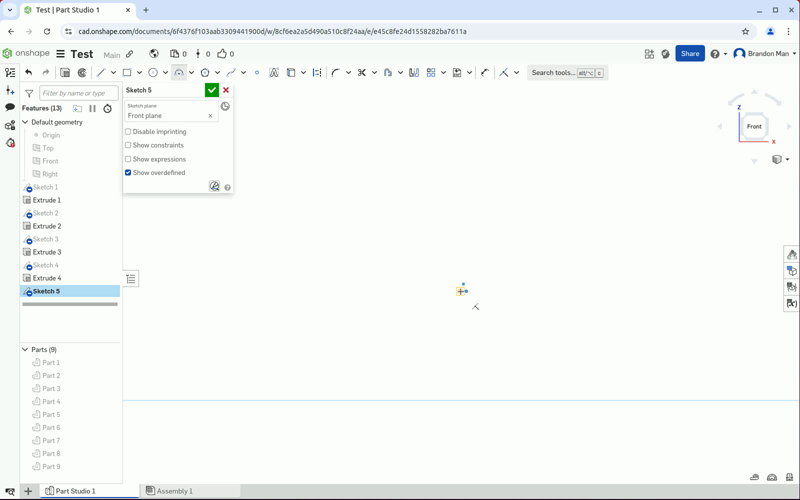
click(460, 291)
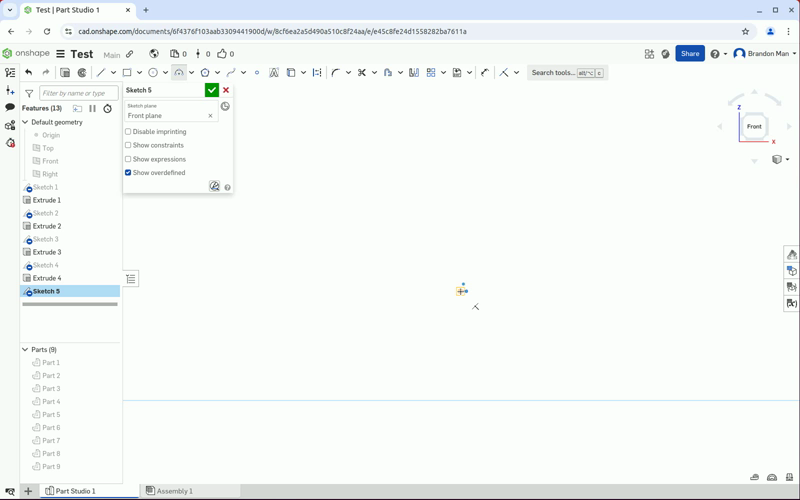
scroll(-6)
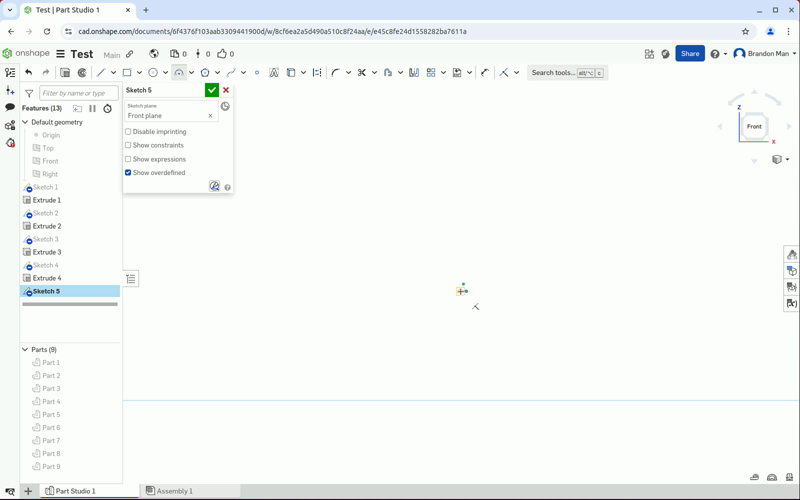
scroll(-6)
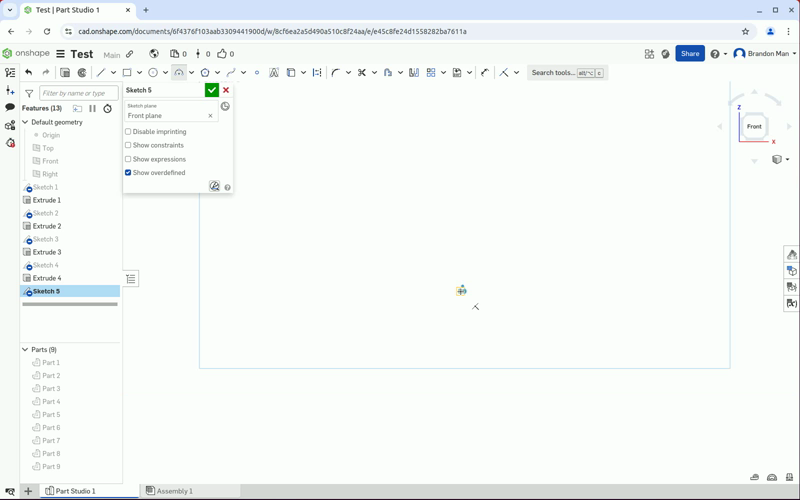
scroll(-6)
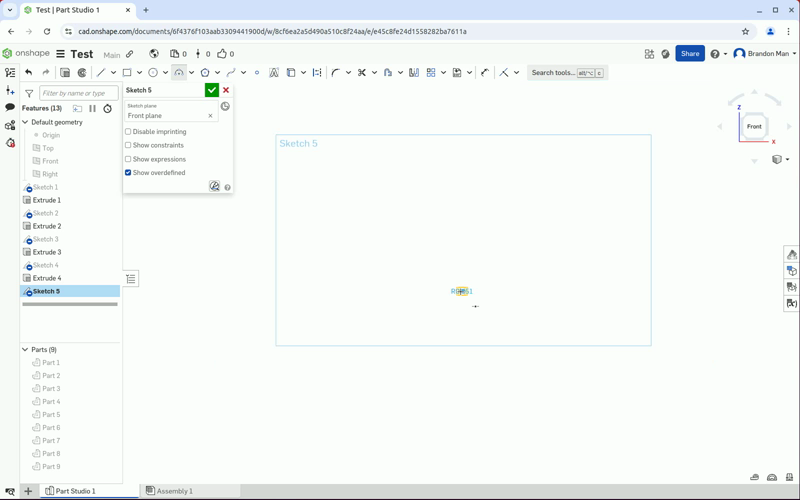
scroll(-6)
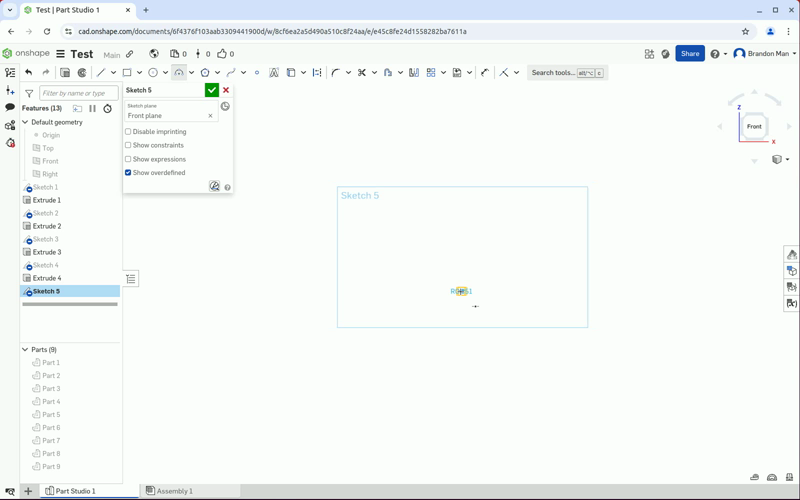
scroll(-6)
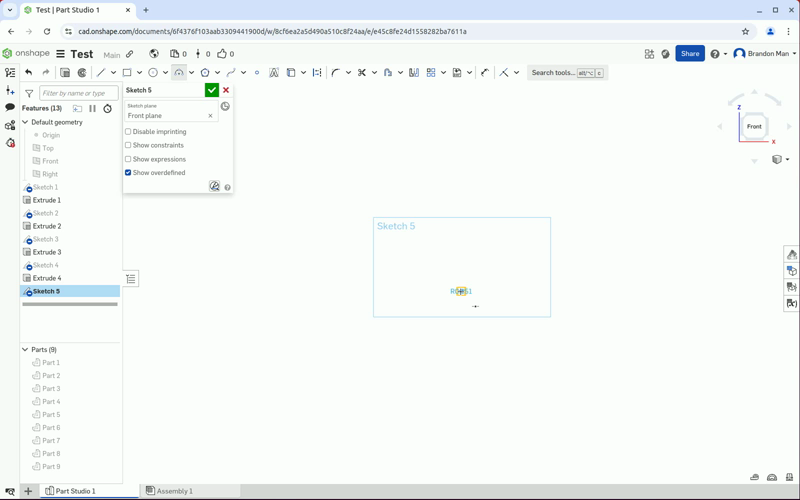
scroll(-6)
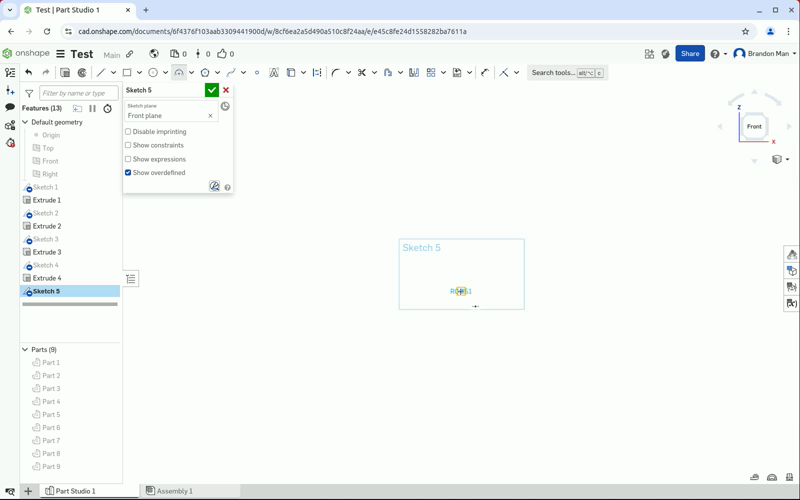
scroll(-6)
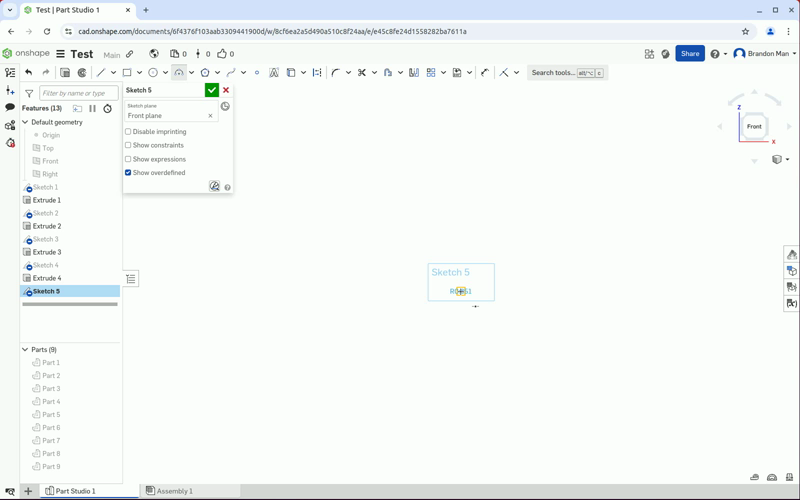
key_down(shift)
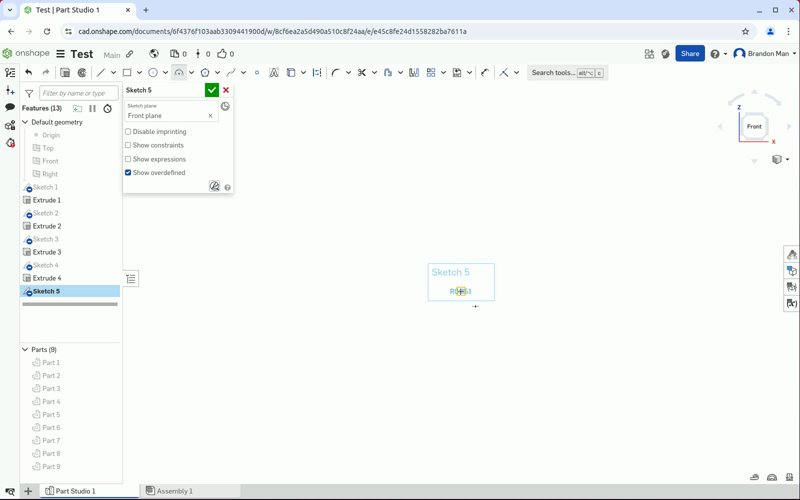
mouse_move(461, 275)
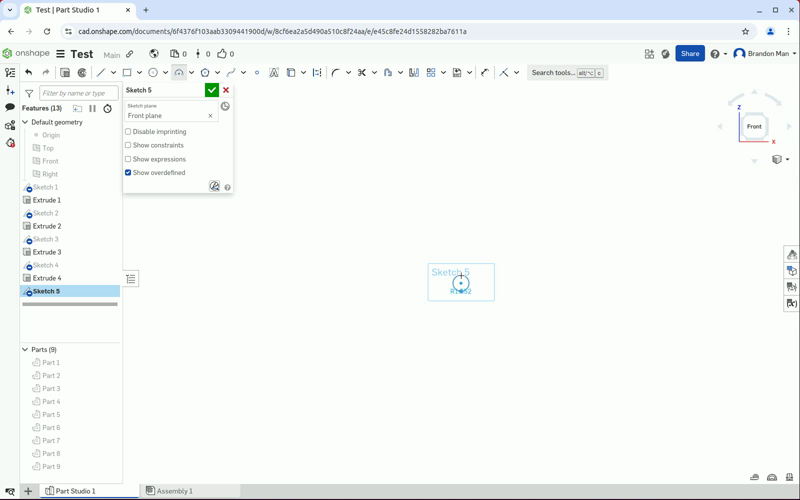
scroll(6)
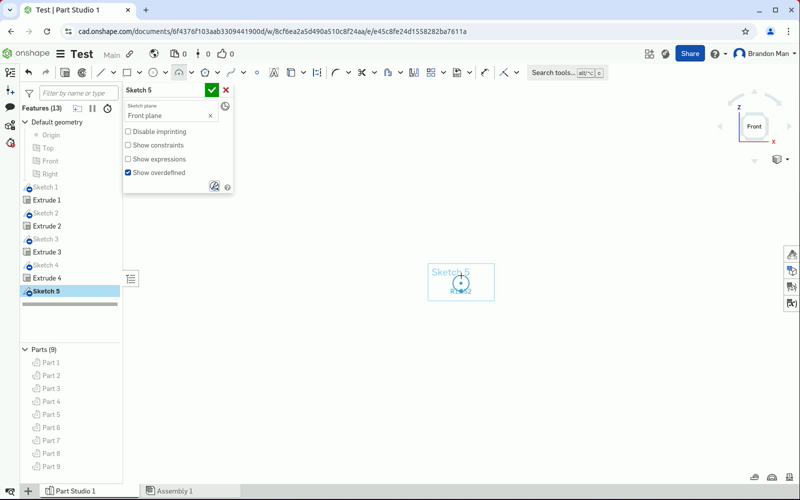
scroll(6)
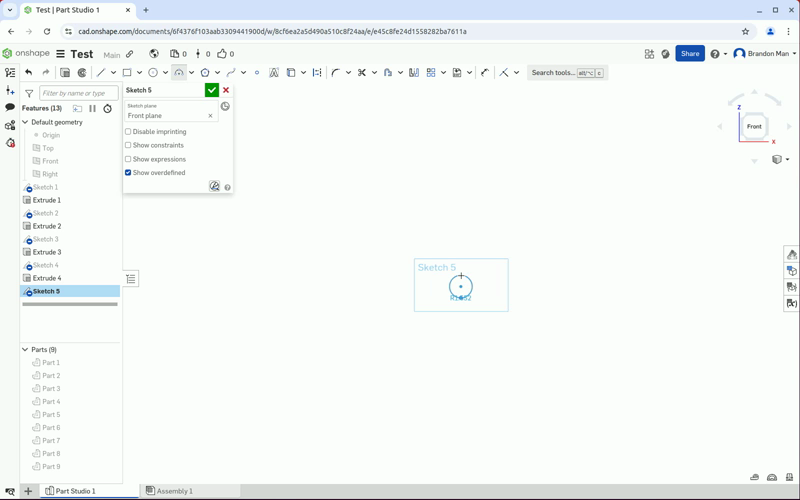
scroll(6)
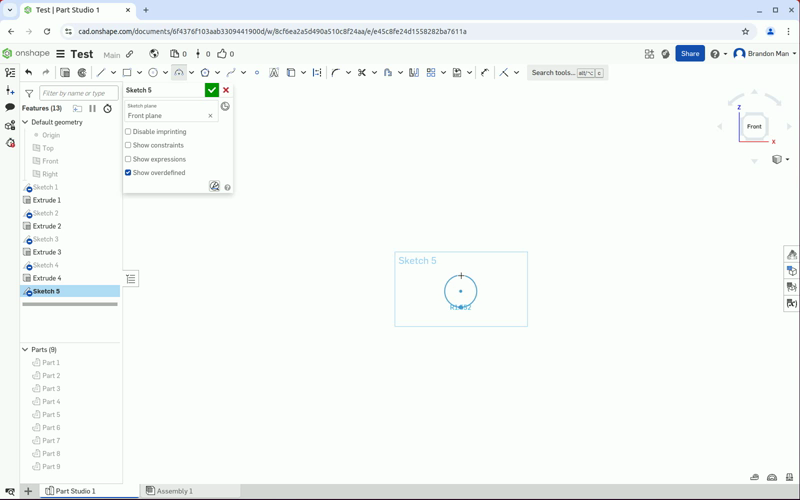
scroll(6)
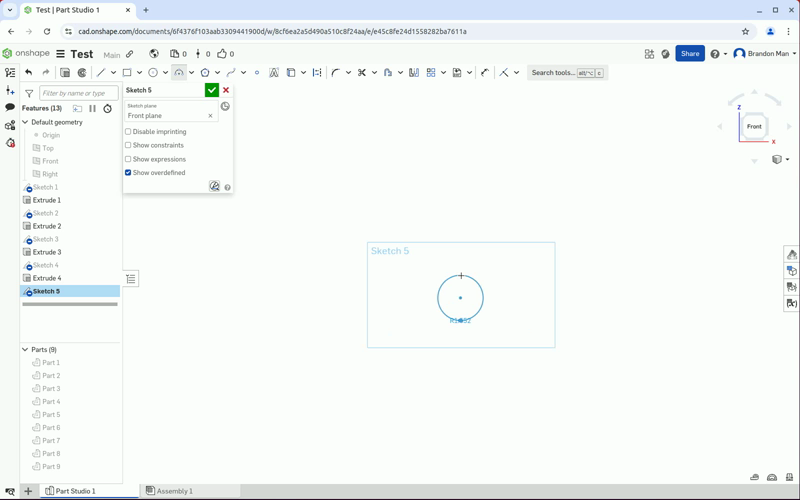
scroll(6)
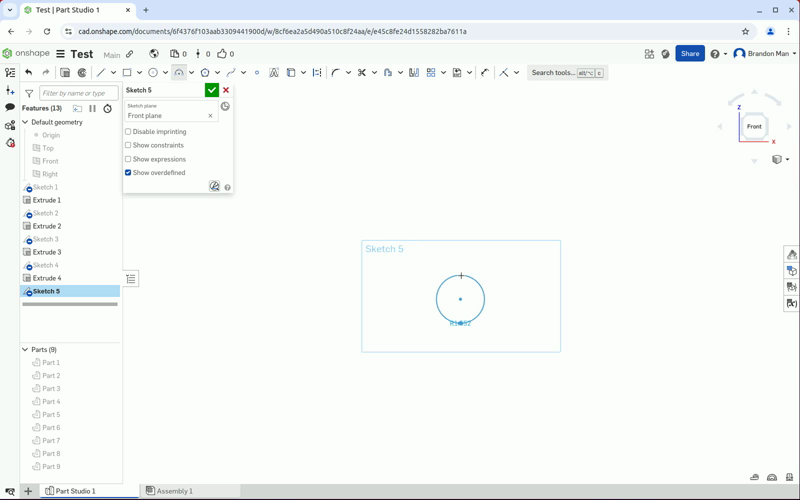
scroll(6)
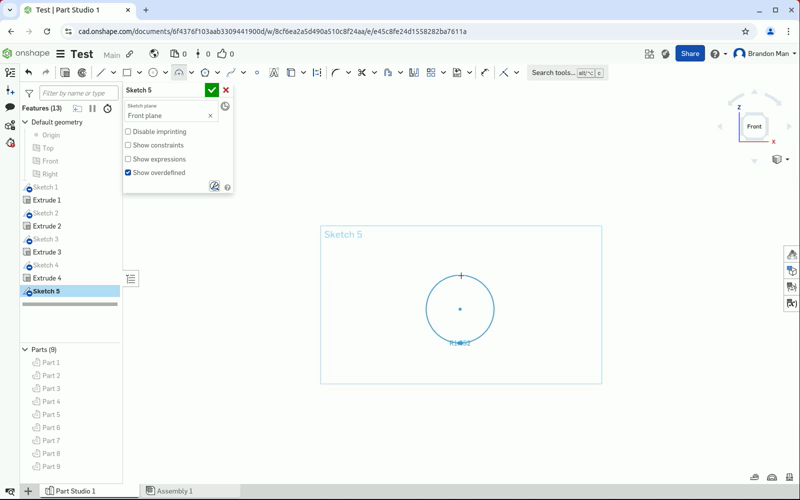
scroll(6)
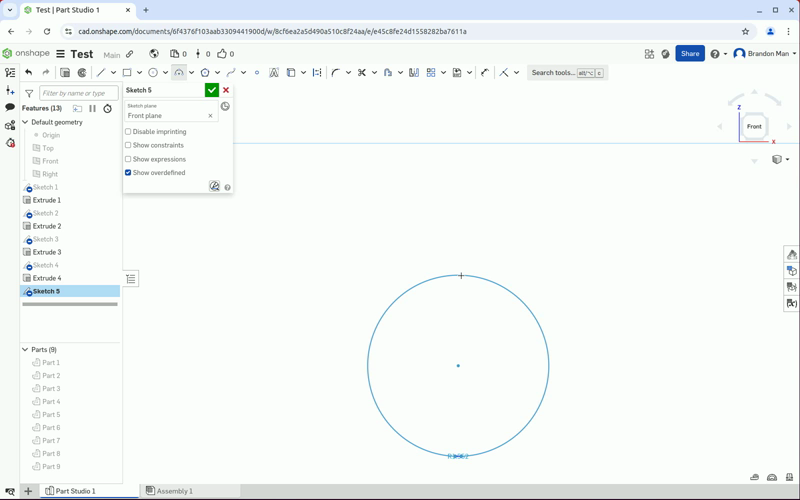
click(461, 275)
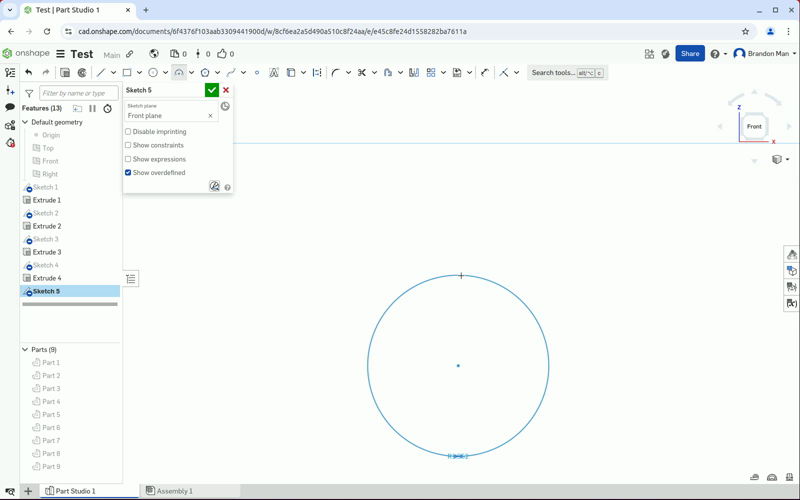
scroll(-6)
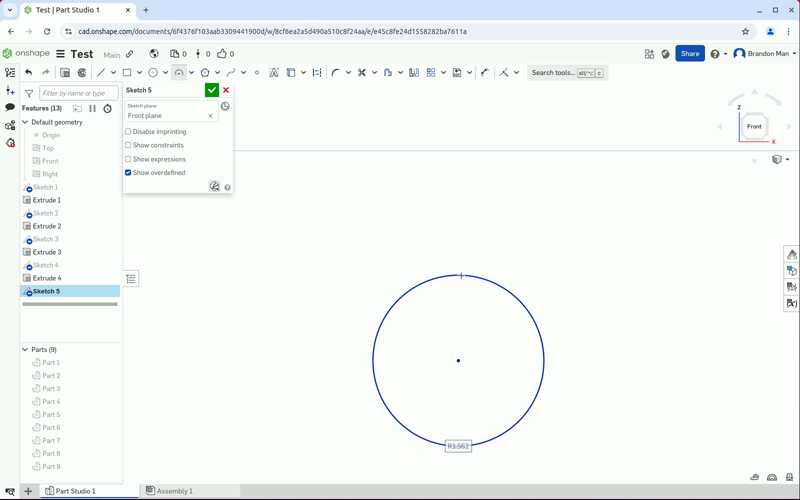
scroll(-6)
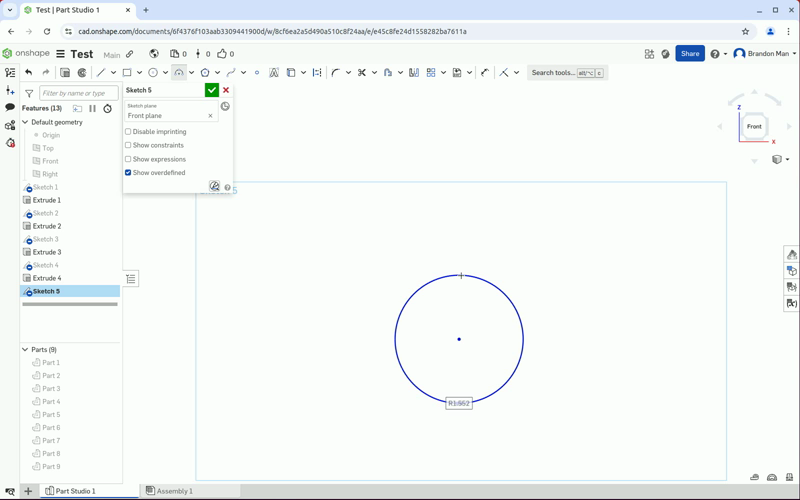
scroll(-6)
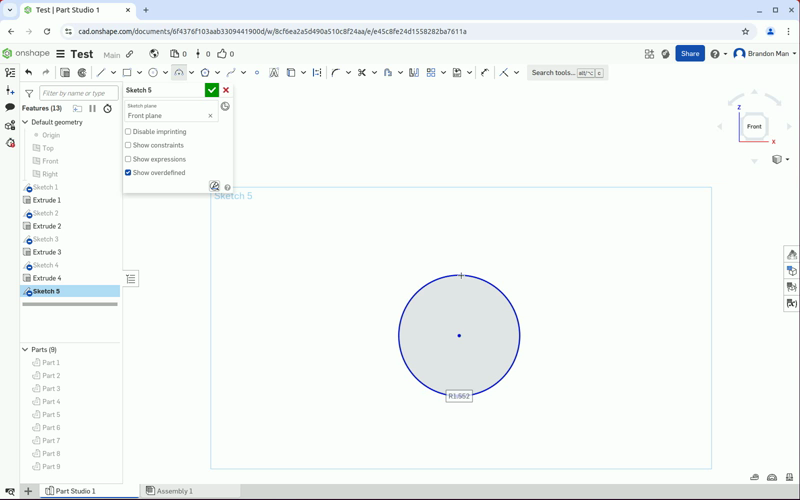
scroll(-6)
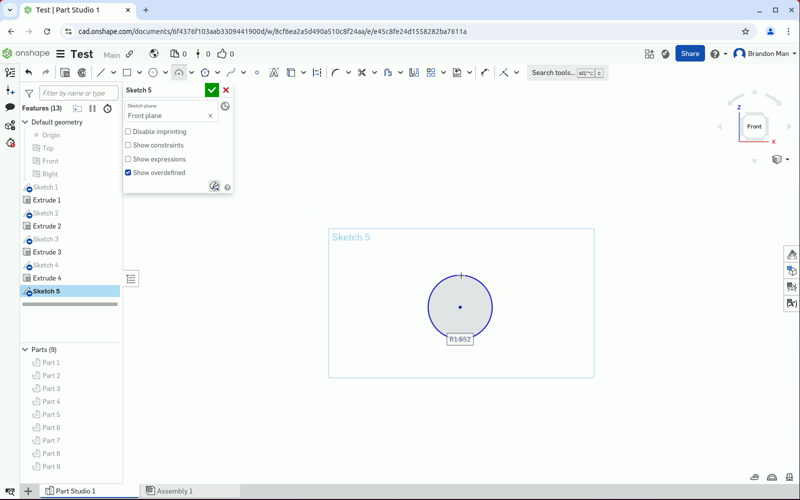
scroll(-6)
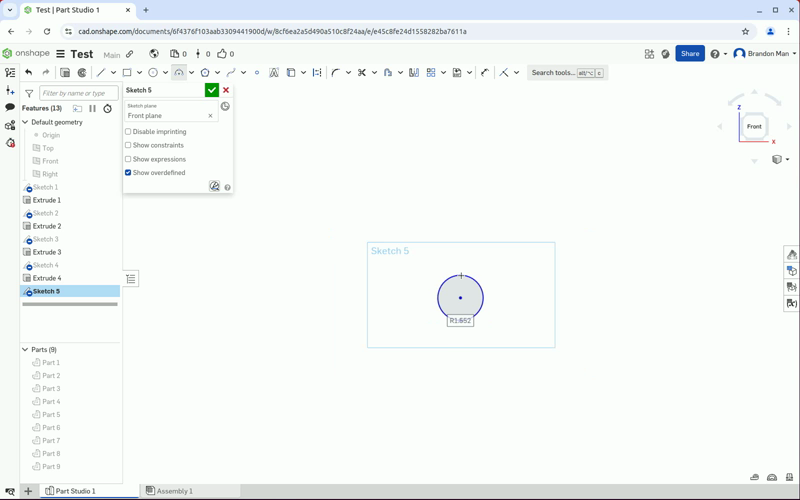
scroll(-6)
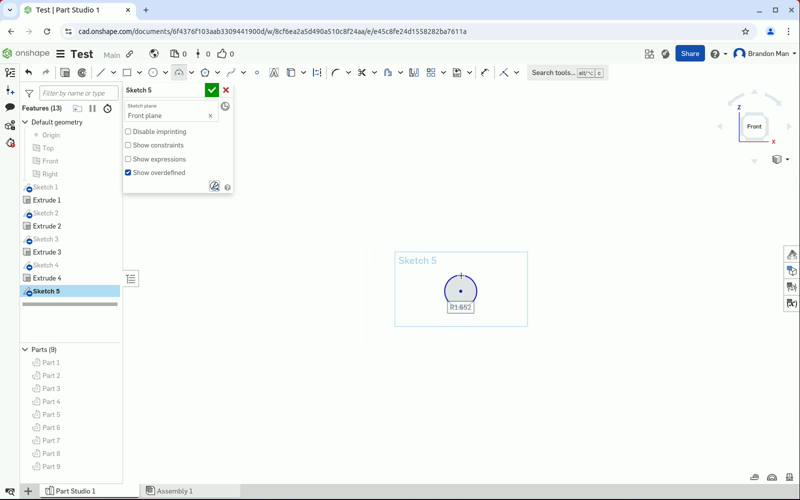
scroll(-6)
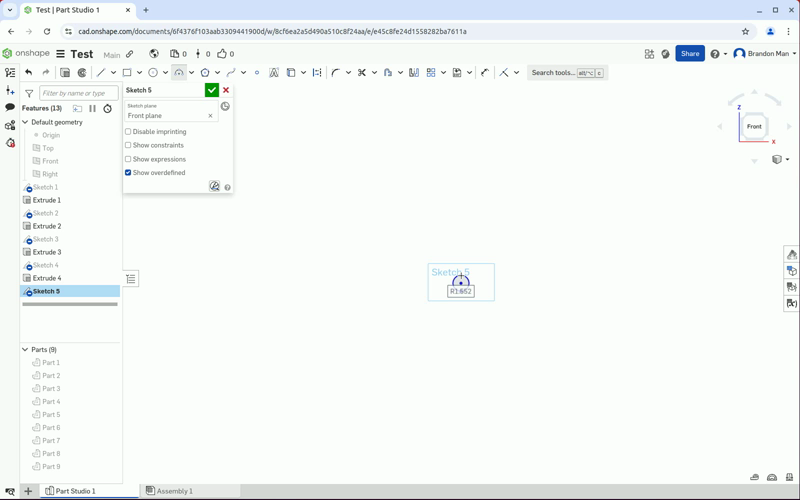
key_up(shift)
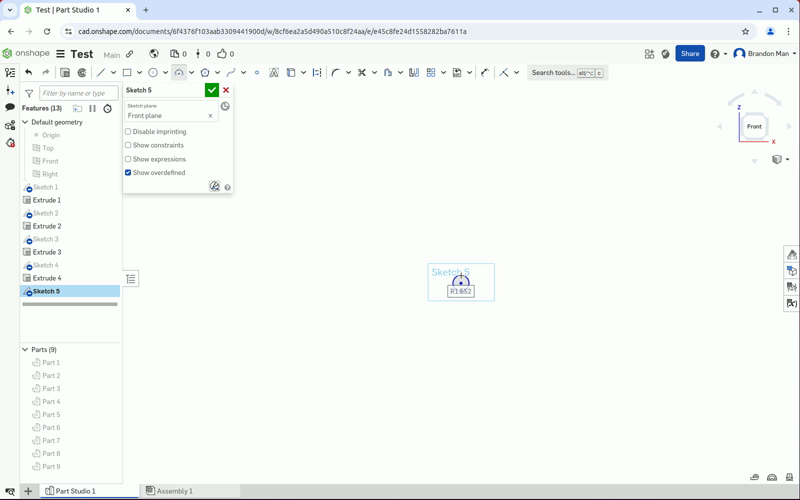
key(esc)
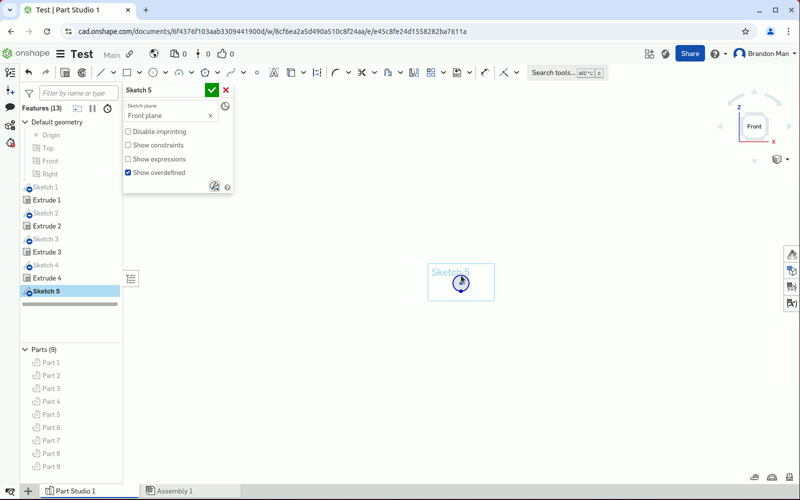
key(c)
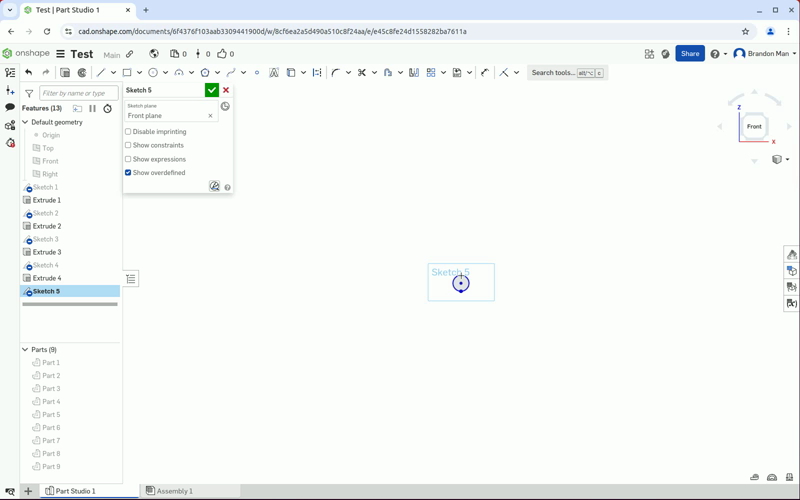
key_down(shift)
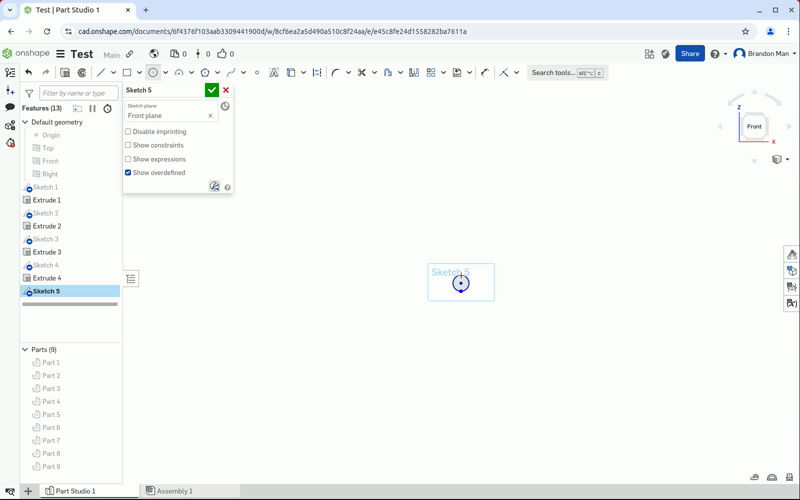
mouse_move(460, 281)
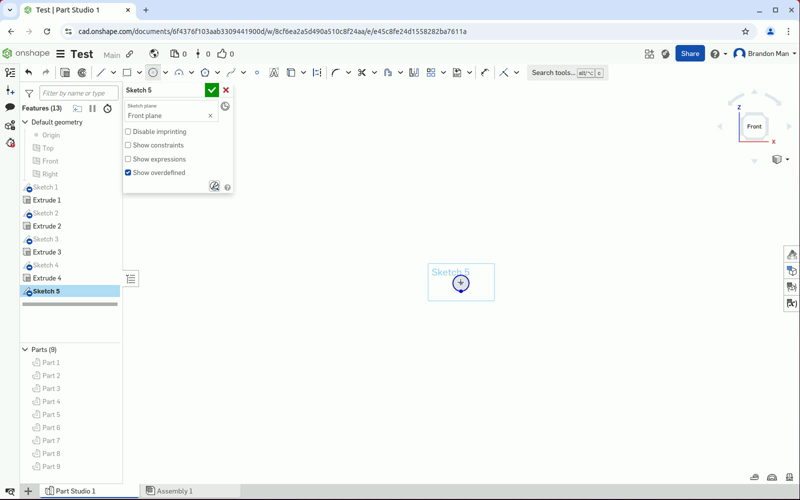
scroll(6)
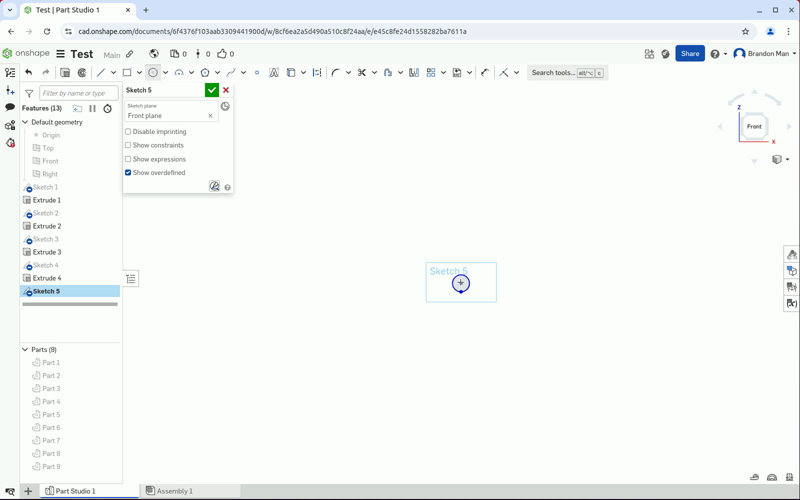
scroll(6)
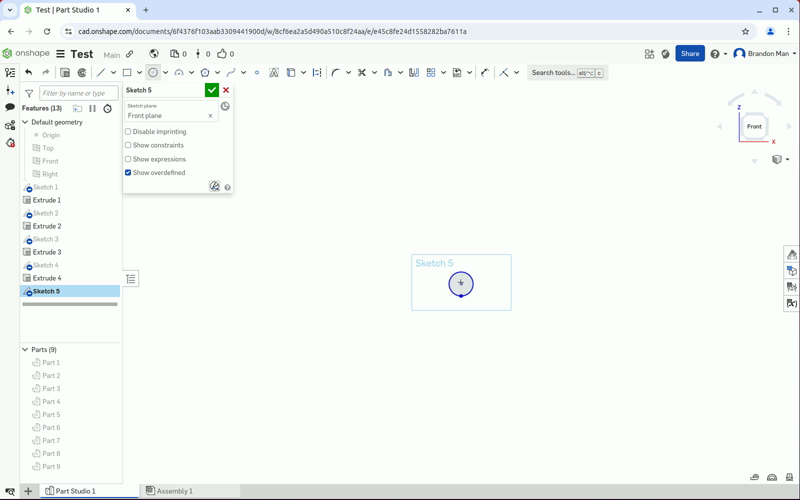
scroll(6)
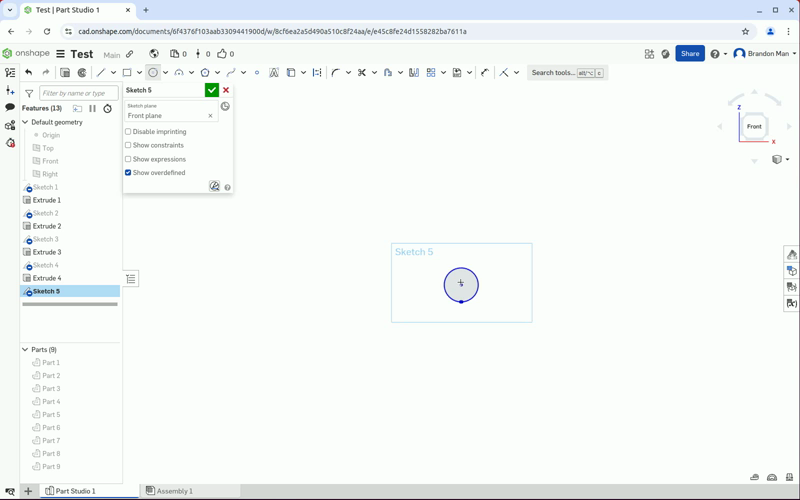
scroll(6)
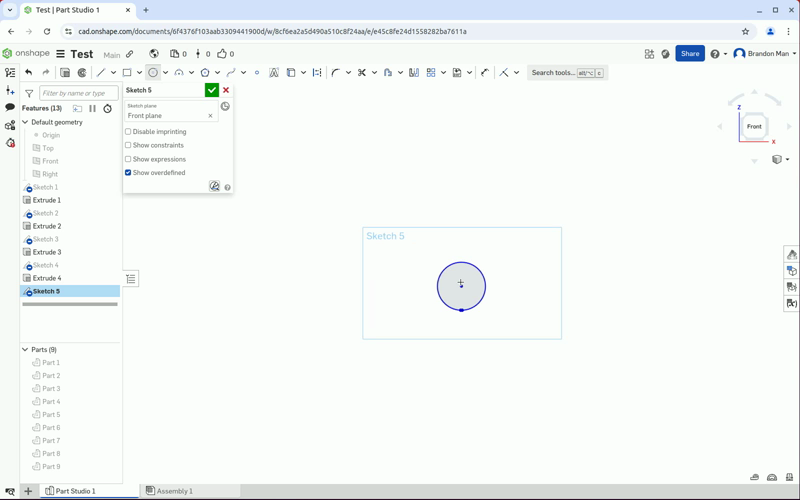
scroll(6)
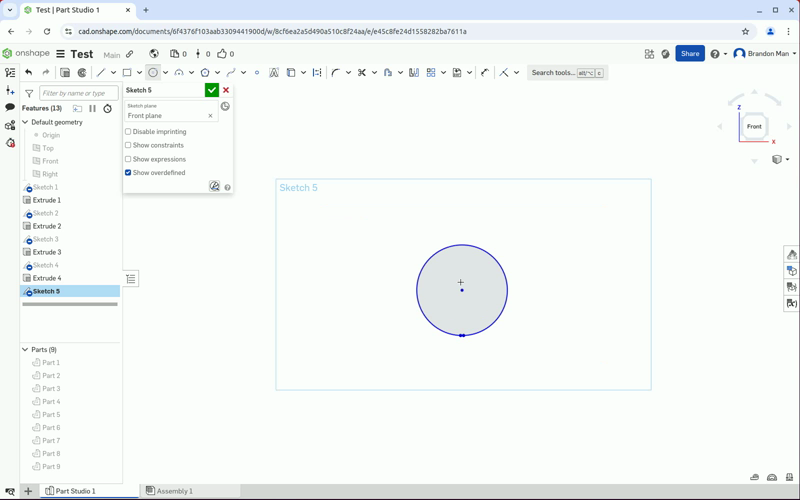
scroll(6)
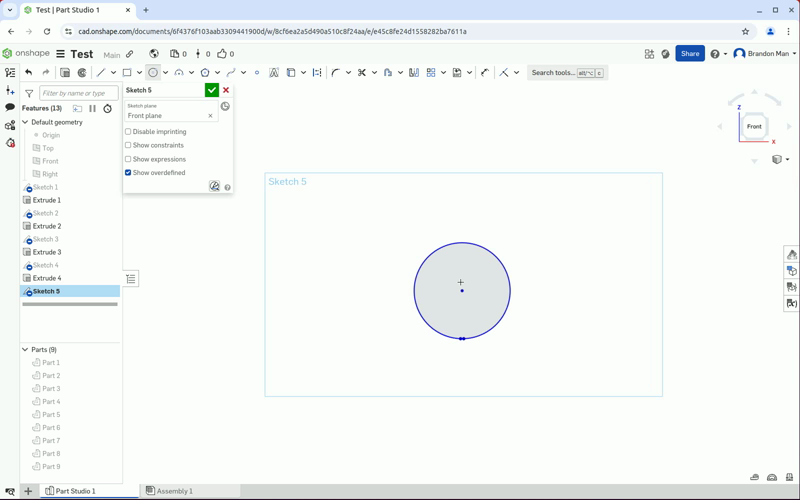
scroll(6)
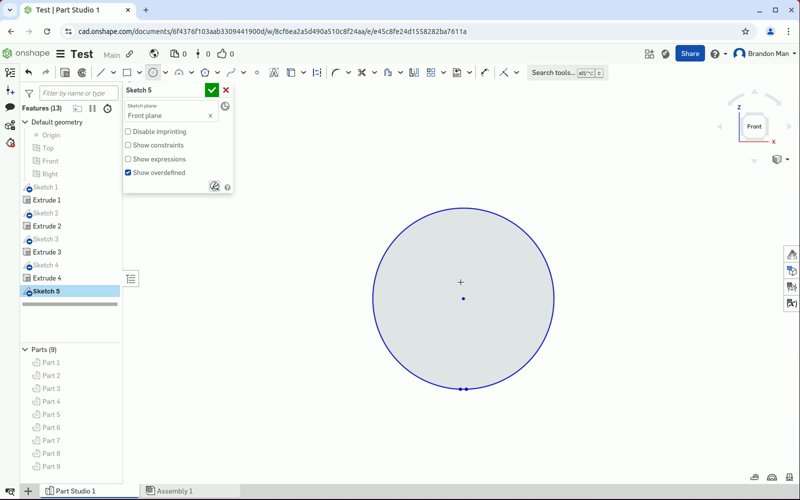
click(460, 281)
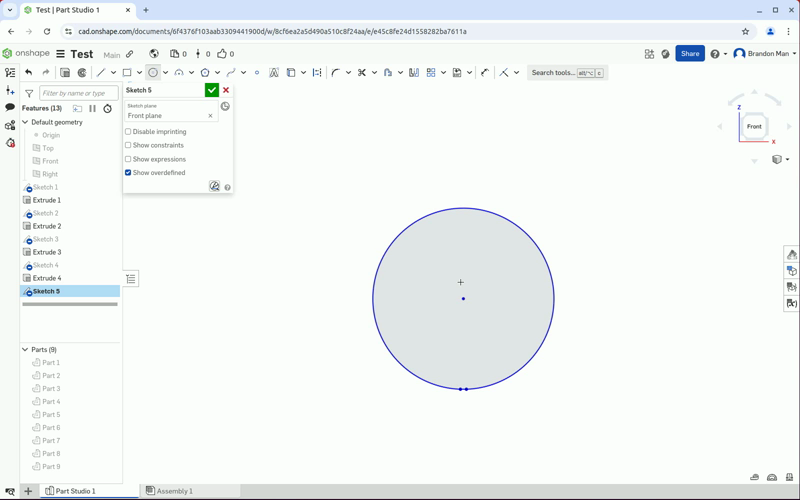
scroll(-6)
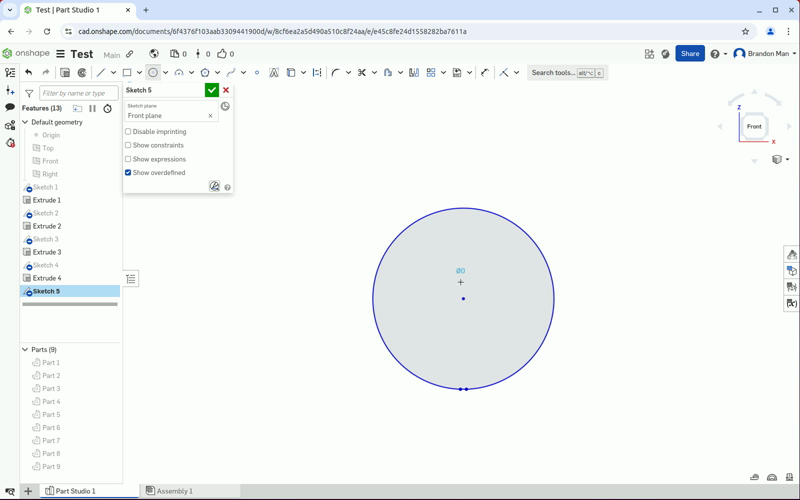
scroll(-6)
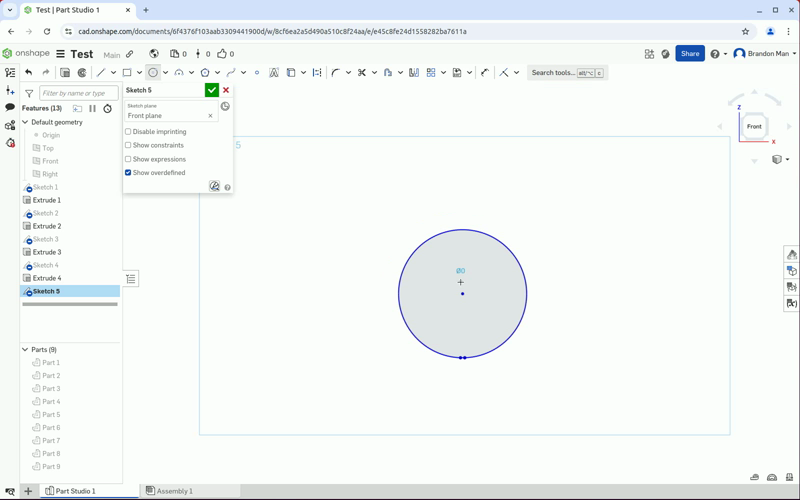
scroll(-6)
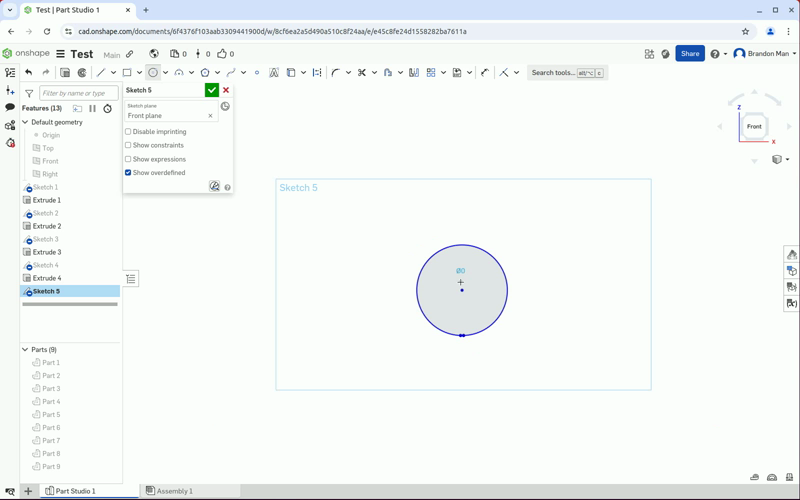
scroll(-6)
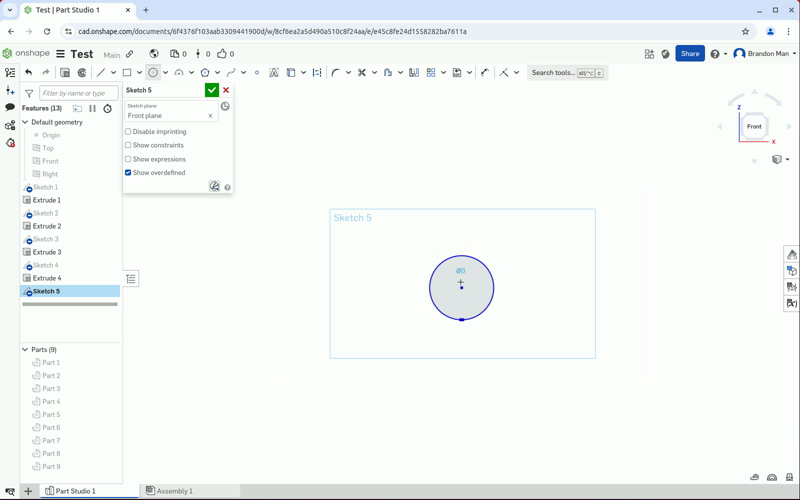
scroll(-6)
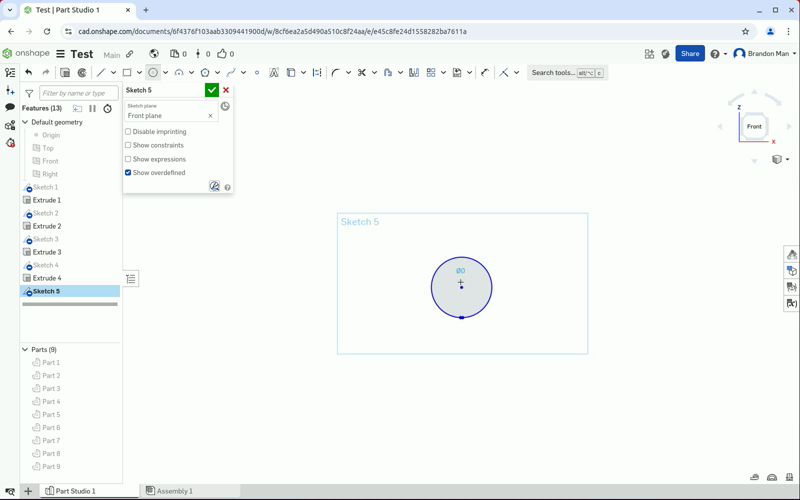
scroll(-6)
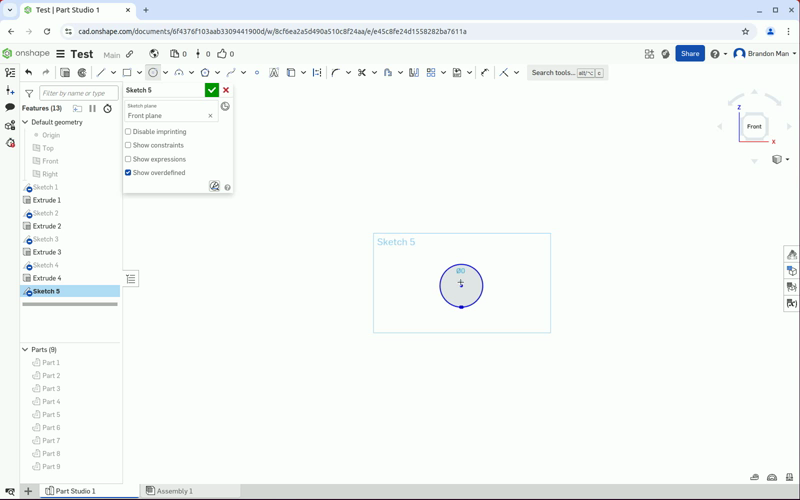
scroll(-6)
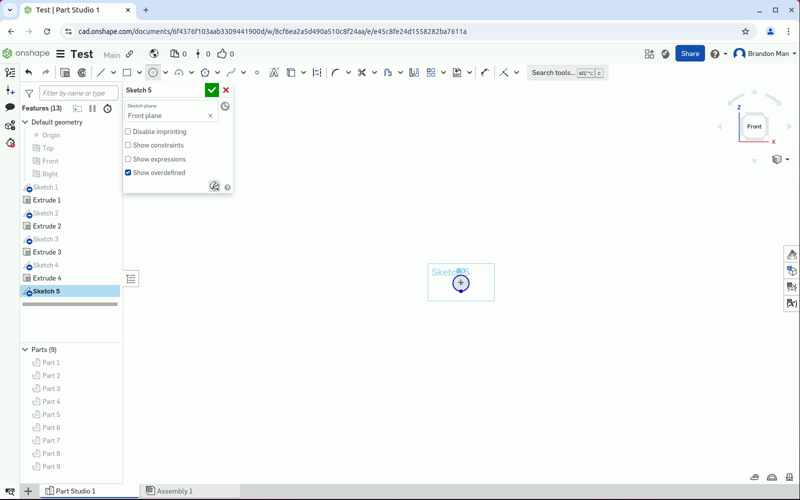
key_up(shift)
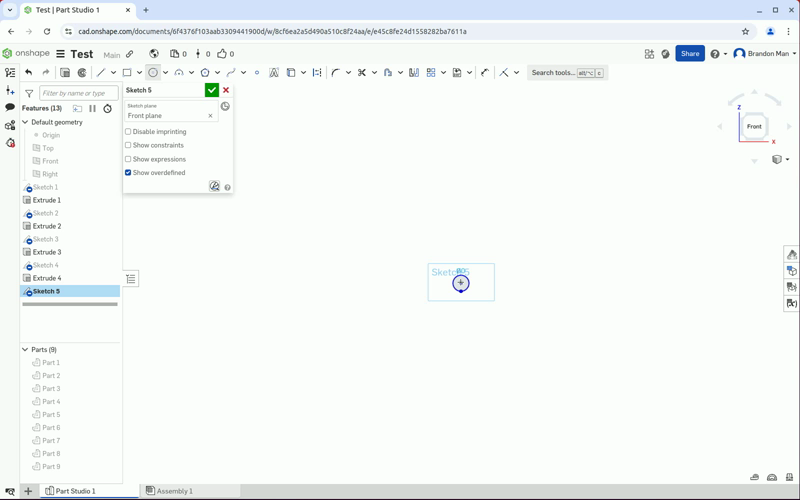
mouse_move(463, 281)
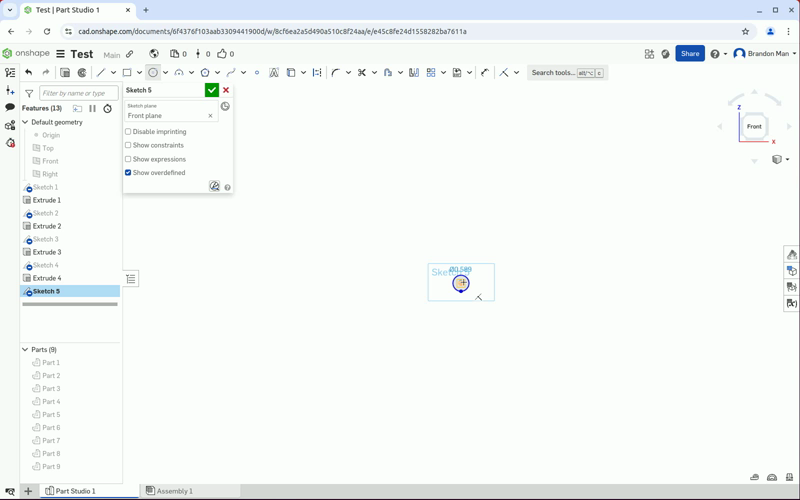
scroll(6)
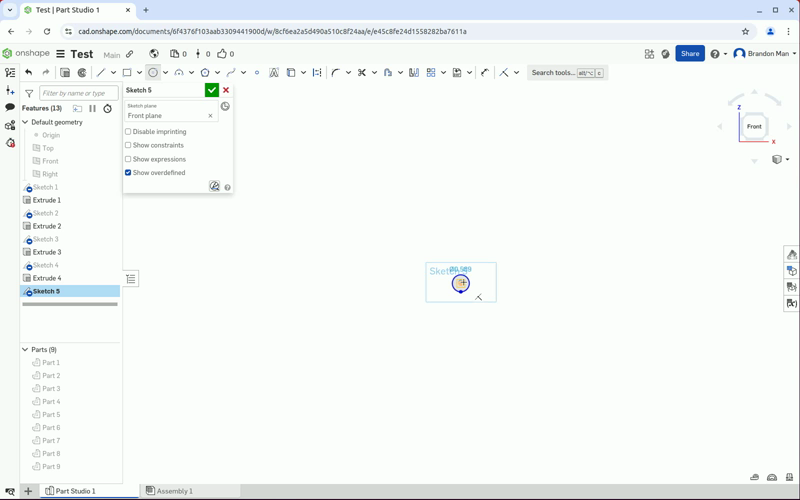
scroll(6)
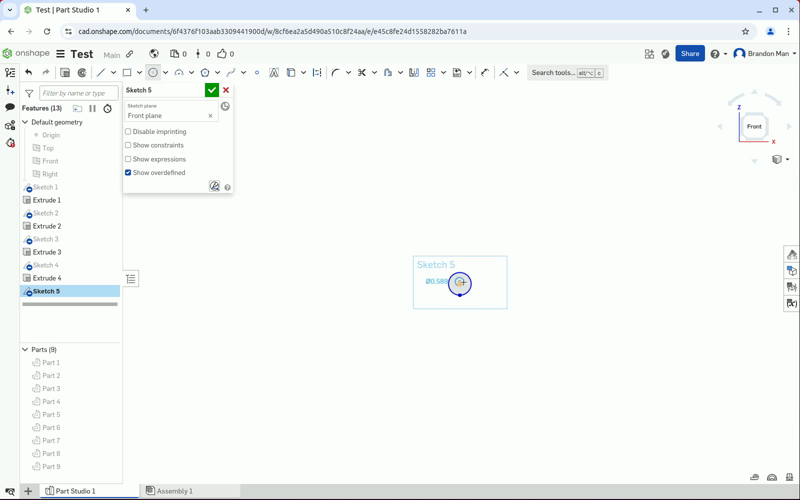
scroll(6)
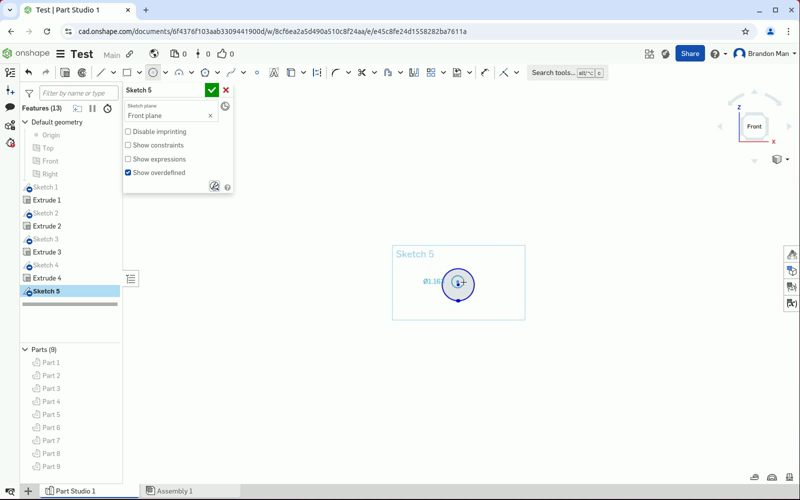
scroll(6)
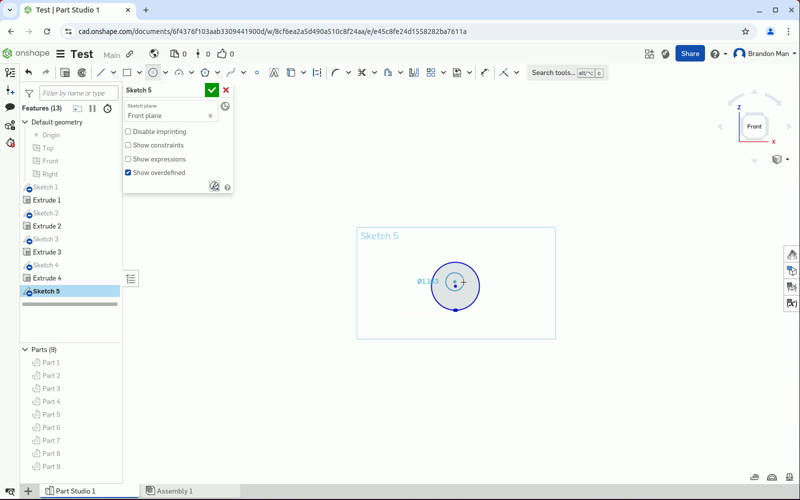
scroll(6)
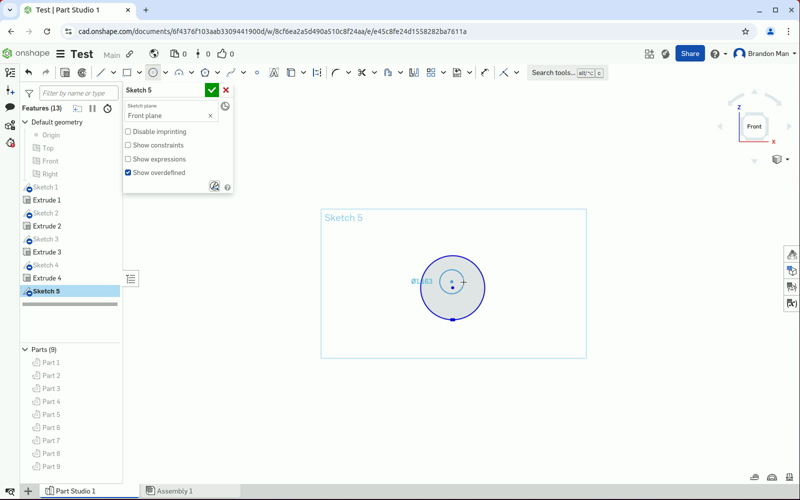
scroll(6)
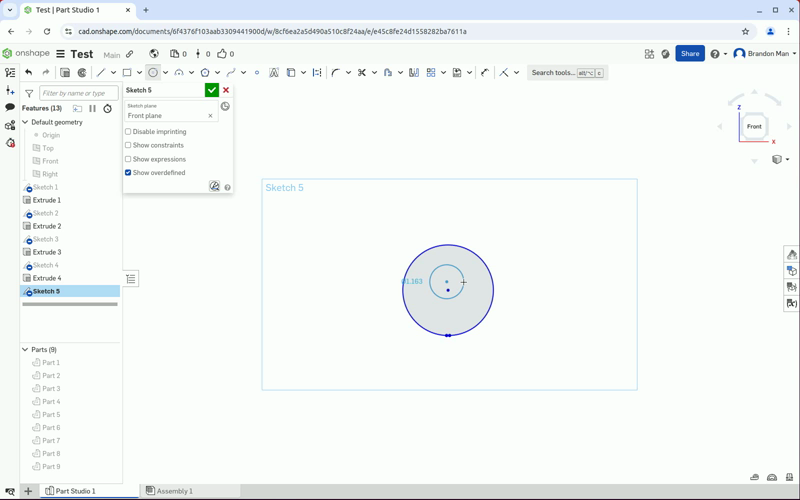
scroll(6)
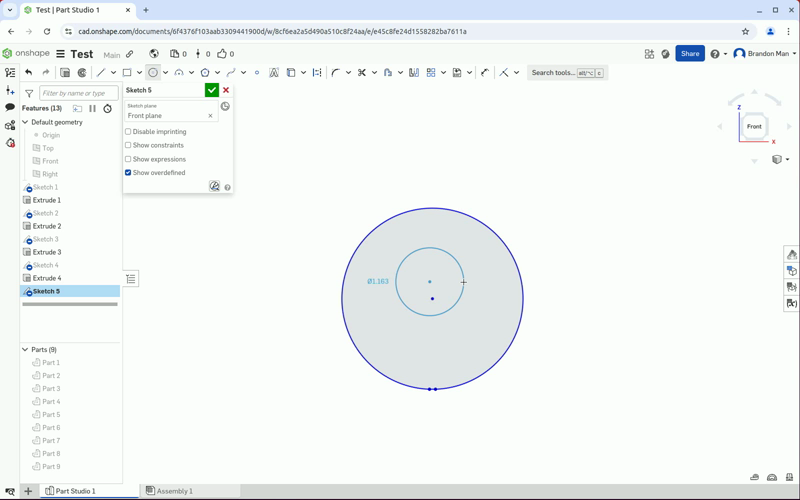
click(463, 281)
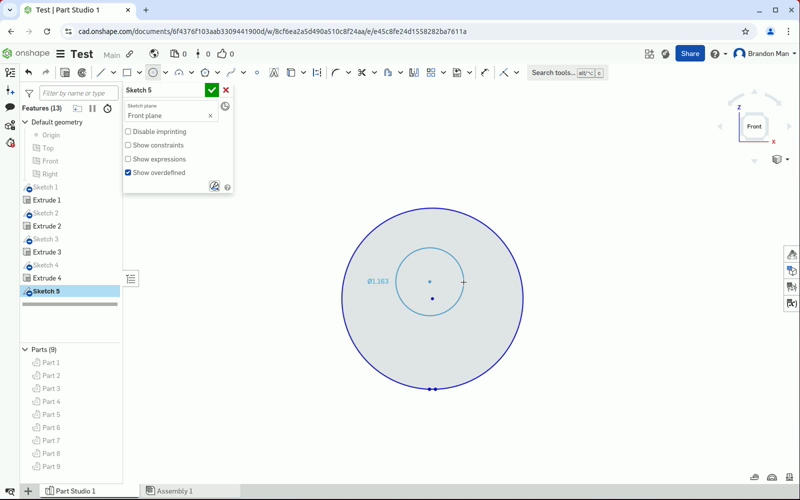
scroll(-6)
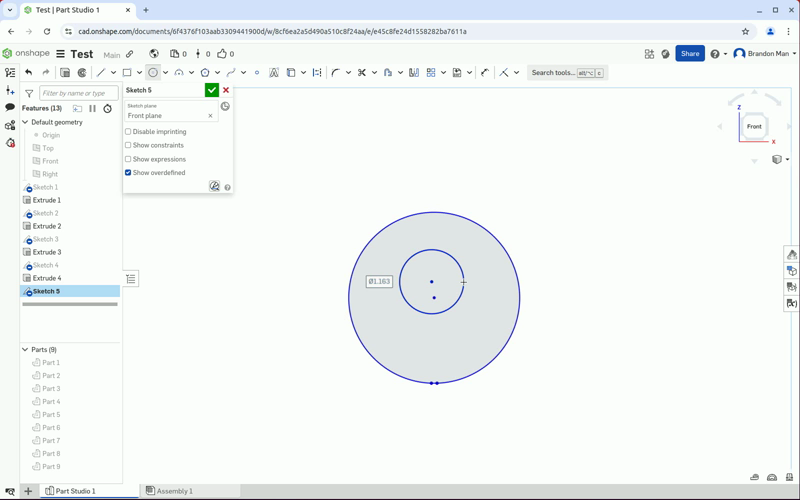
scroll(-6)
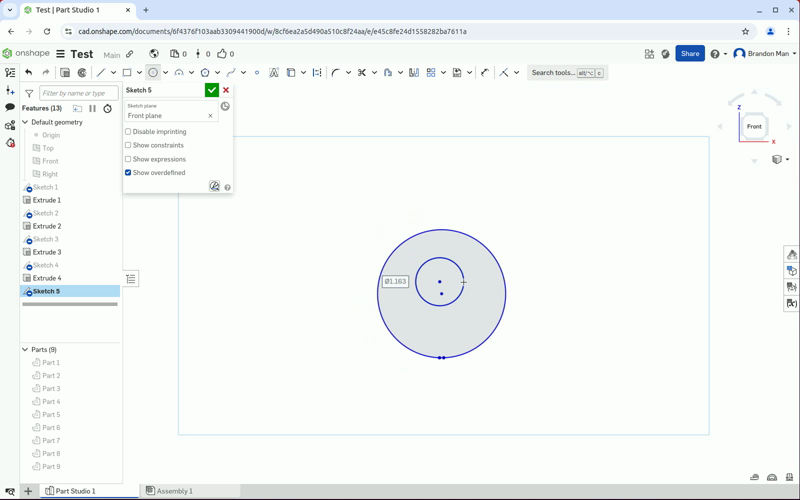
scroll(-6)
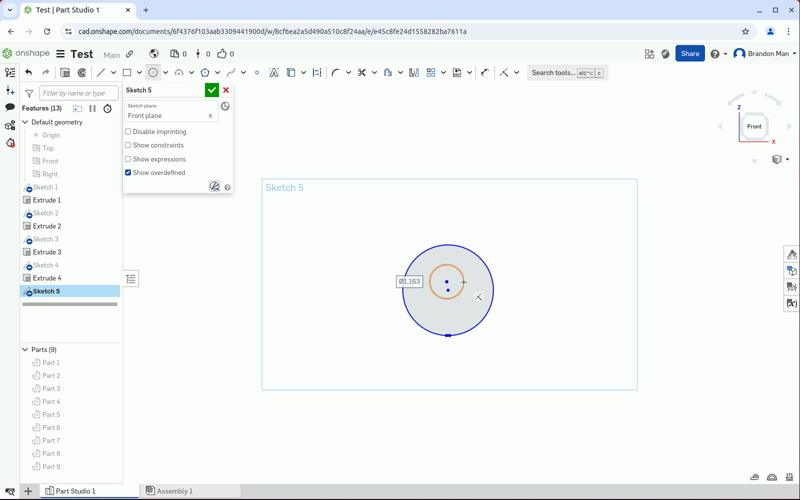
scroll(-6)
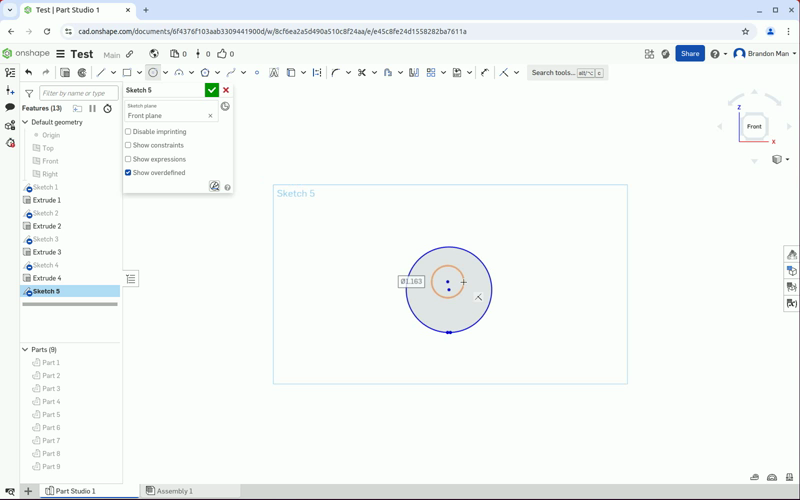
scroll(-6)
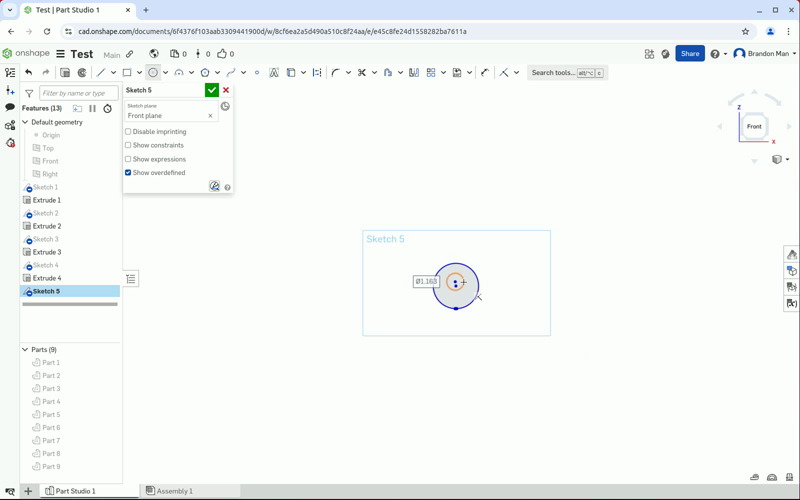
scroll(-6)
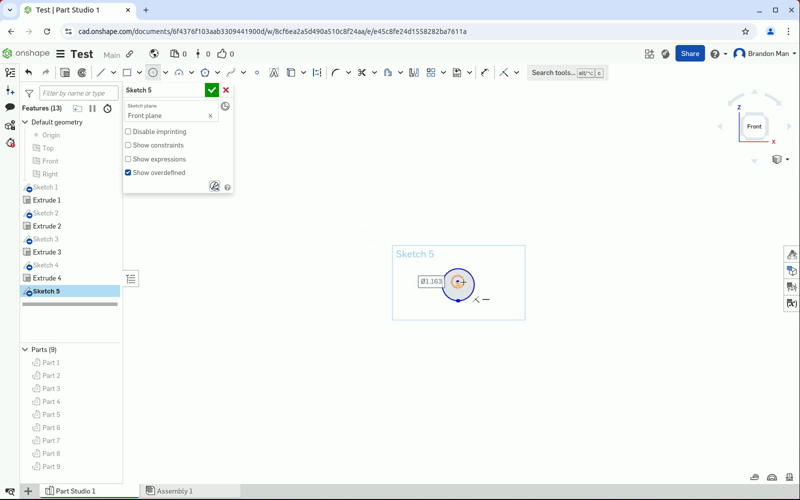
scroll(-6)
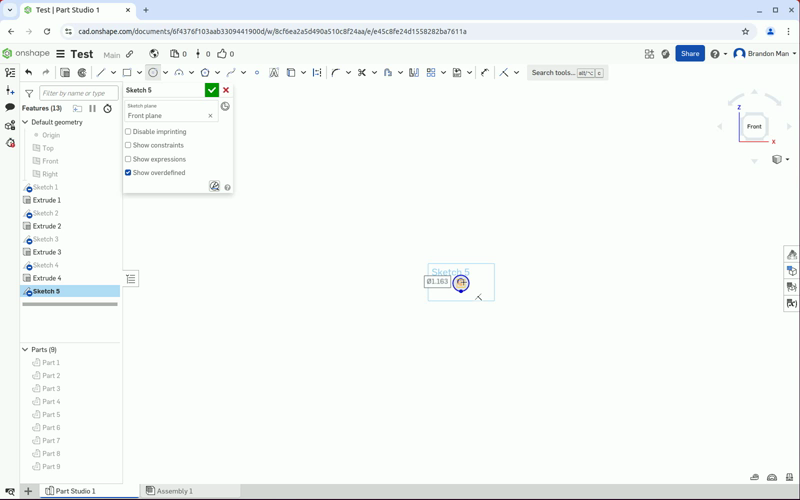
key(esc)
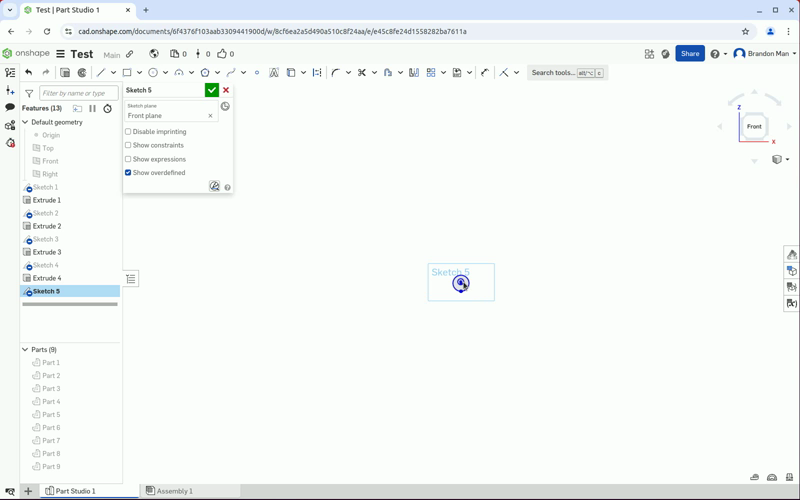
mouse_move(463, 279)
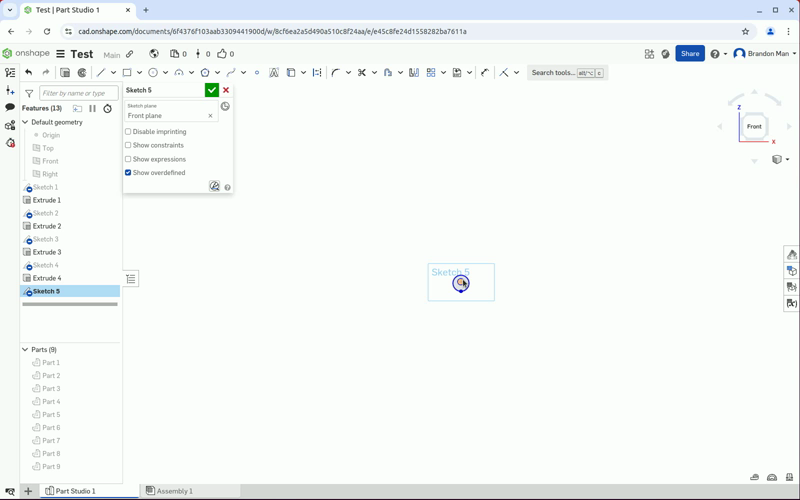
scroll(6)
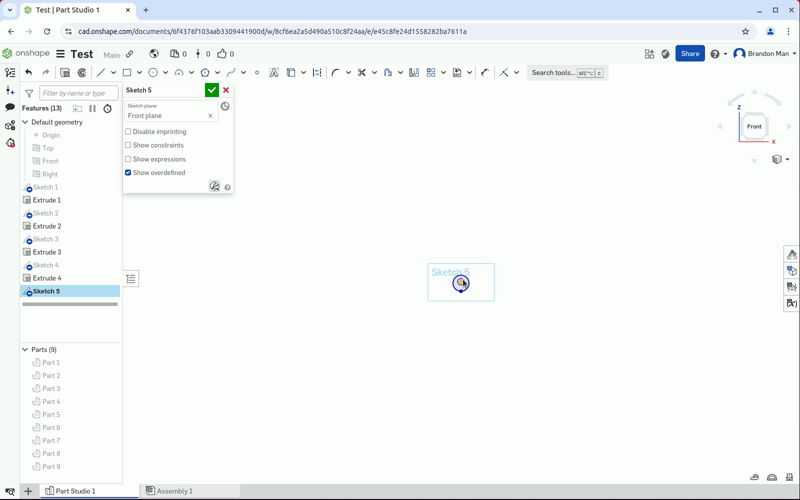
scroll(6)
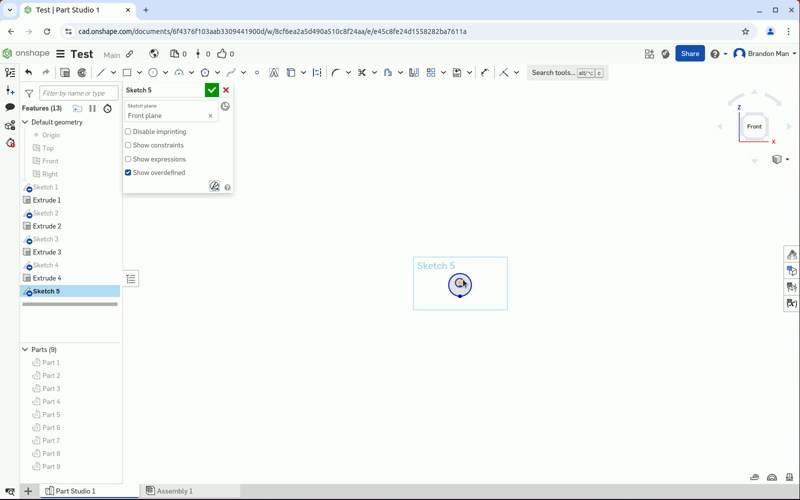
scroll(6)
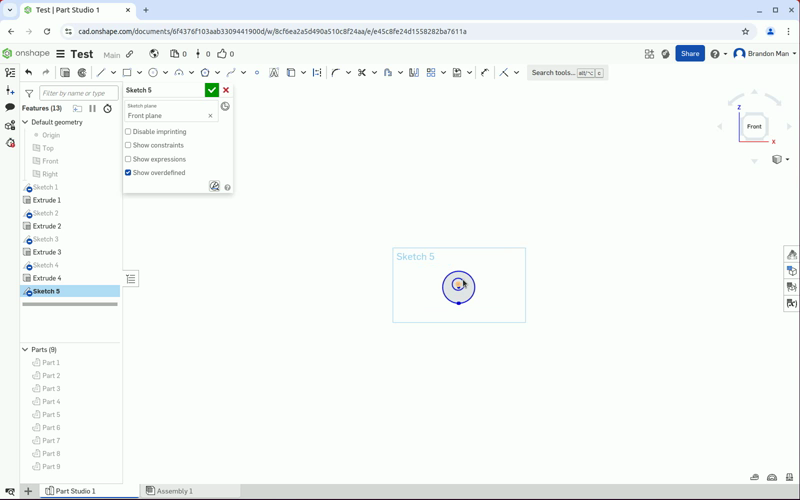
scroll(6)
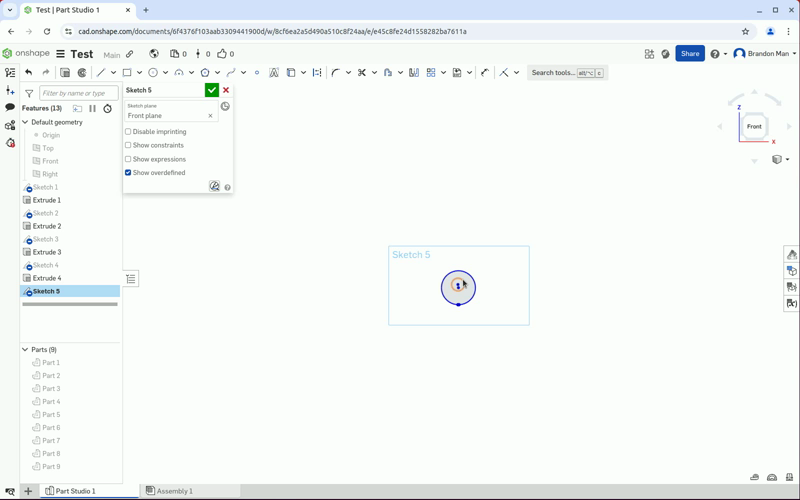
scroll(6)
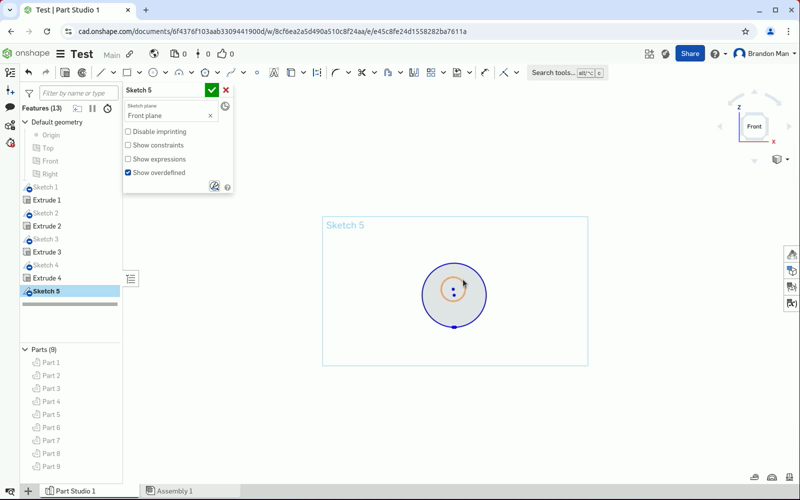
scroll(6)
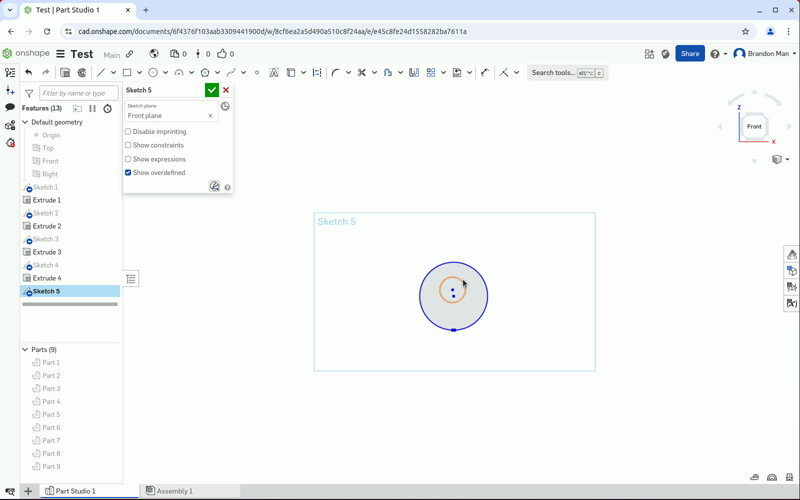
scroll(6)
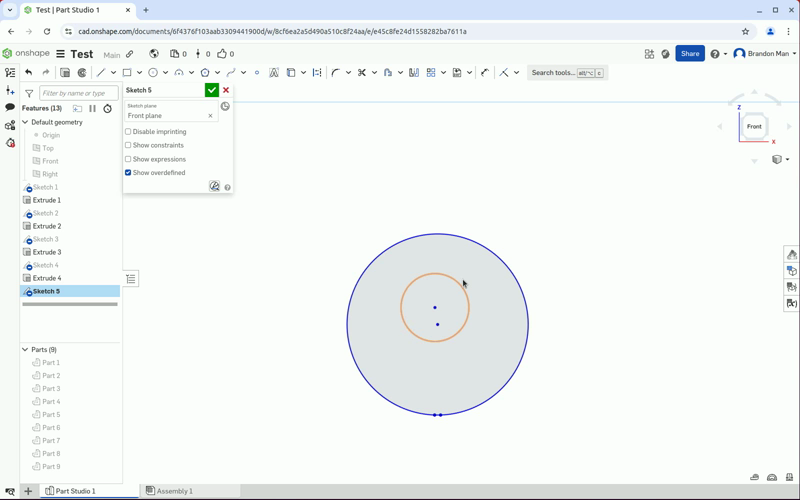
click(463, 279)
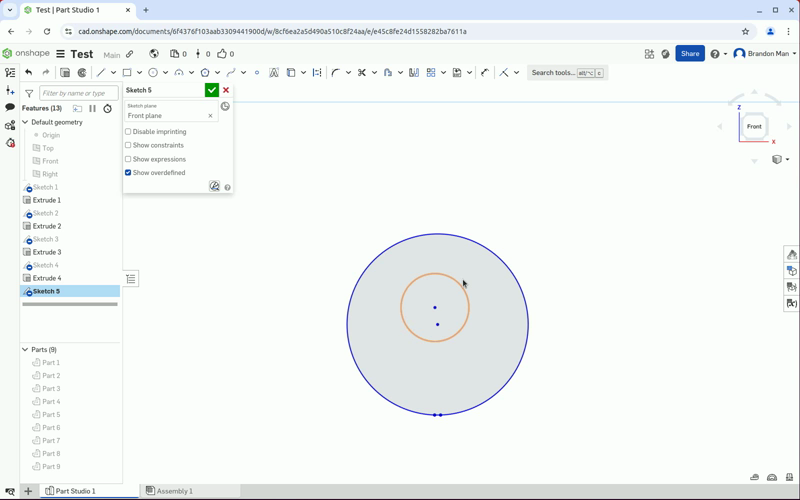
scroll(-6)
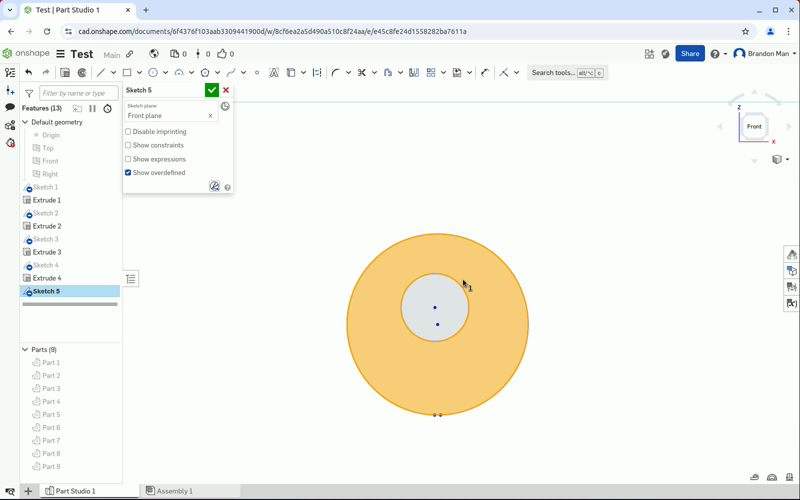
scroll(-6)
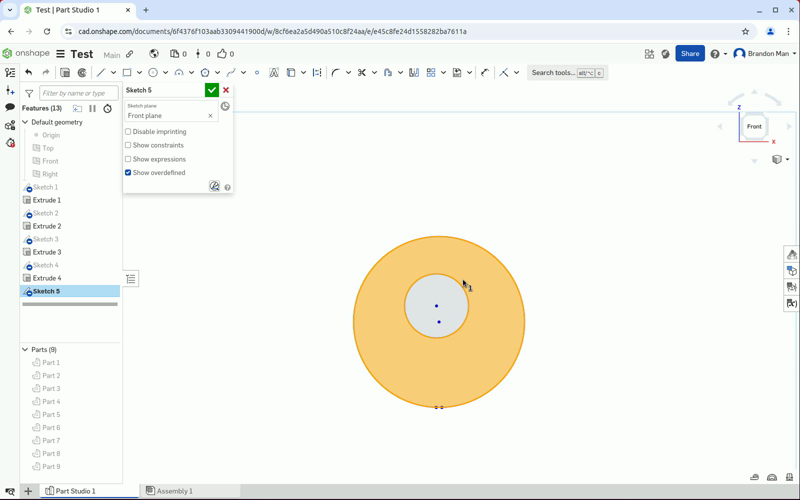
scroll(-6)
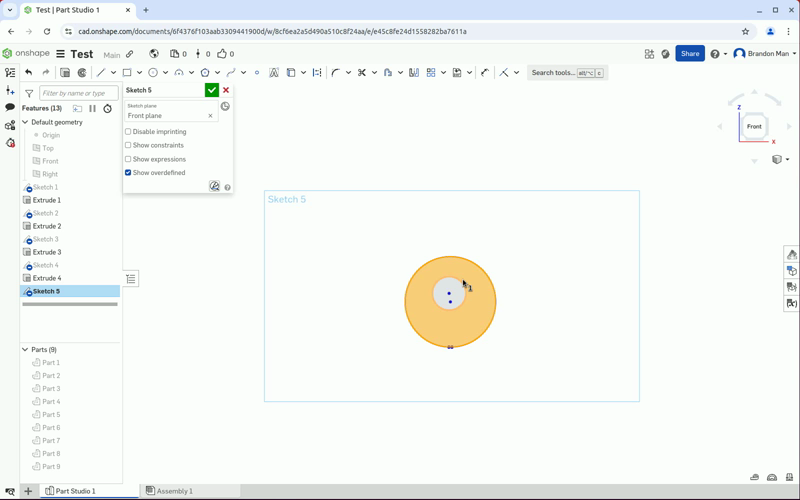
scroll(-6)
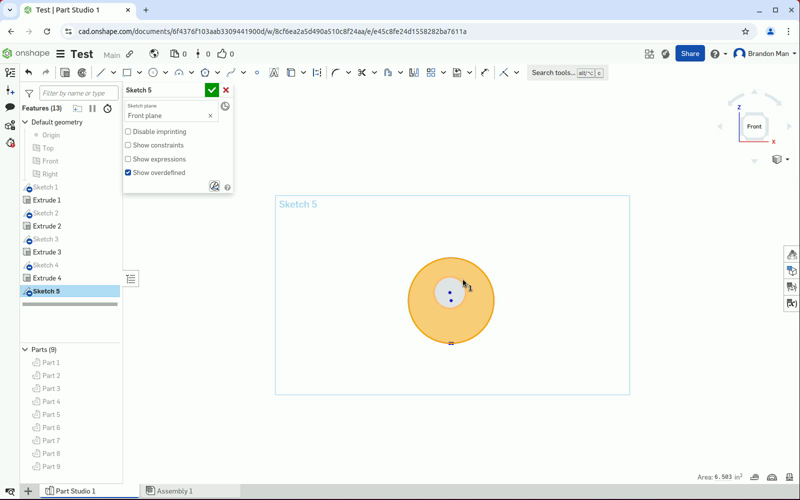
scroll(-6)
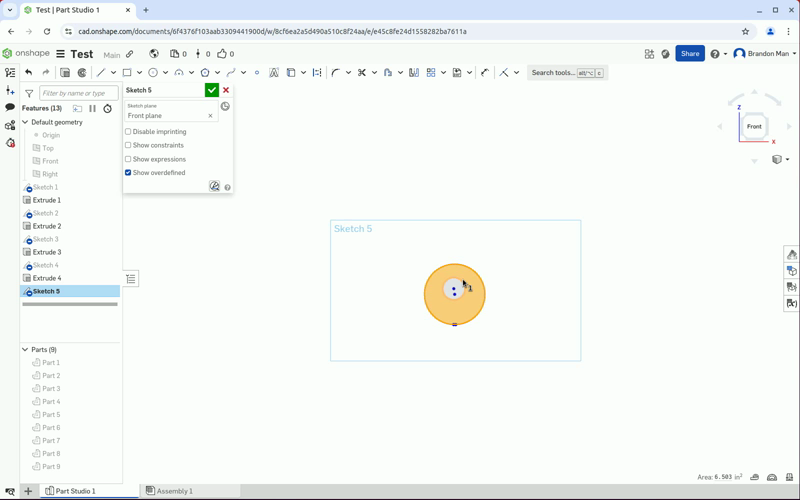
scroll(-6)
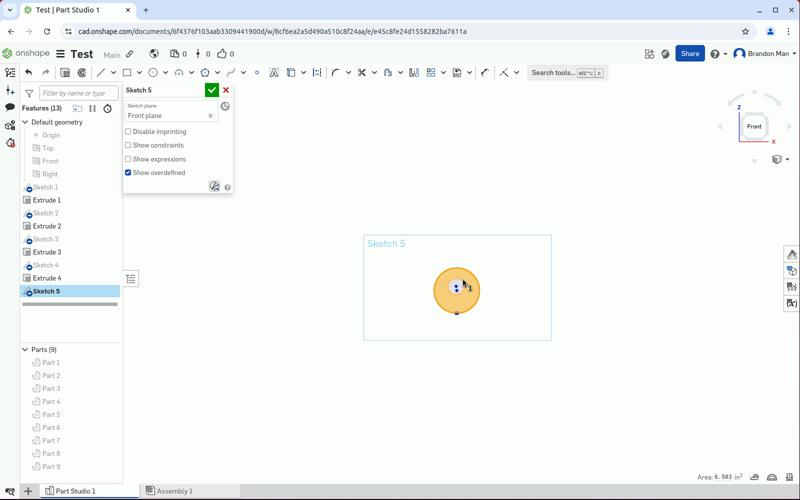
scroll(-6)
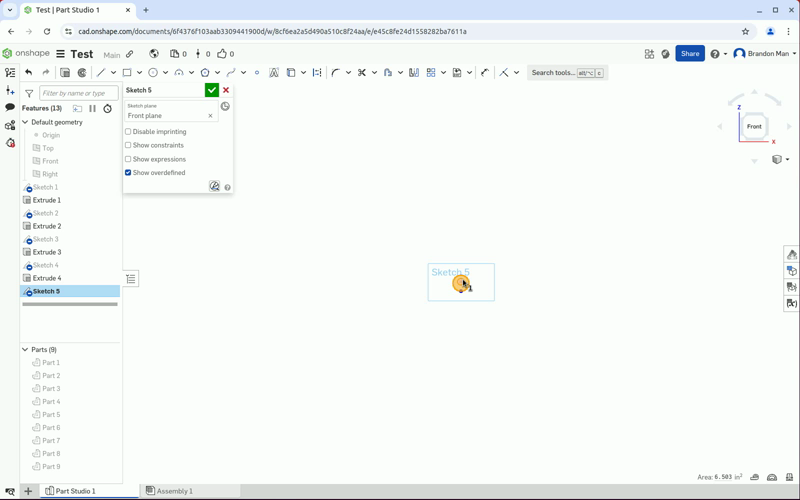
mouse_move(73, 352)
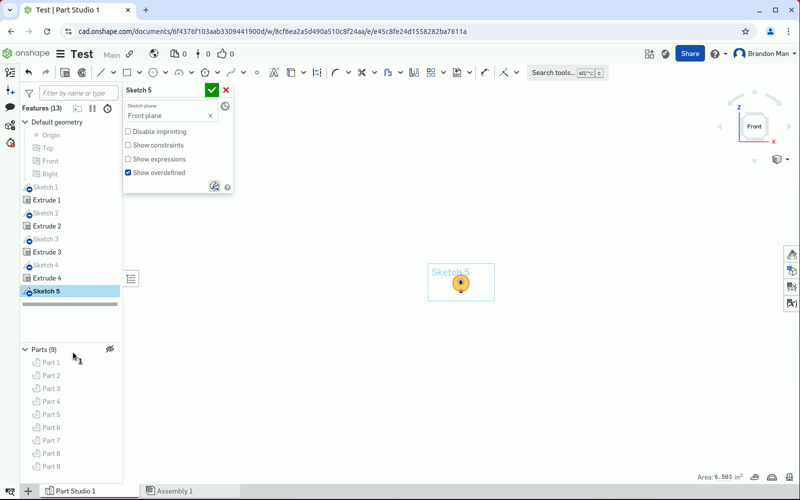
key(shift+y)
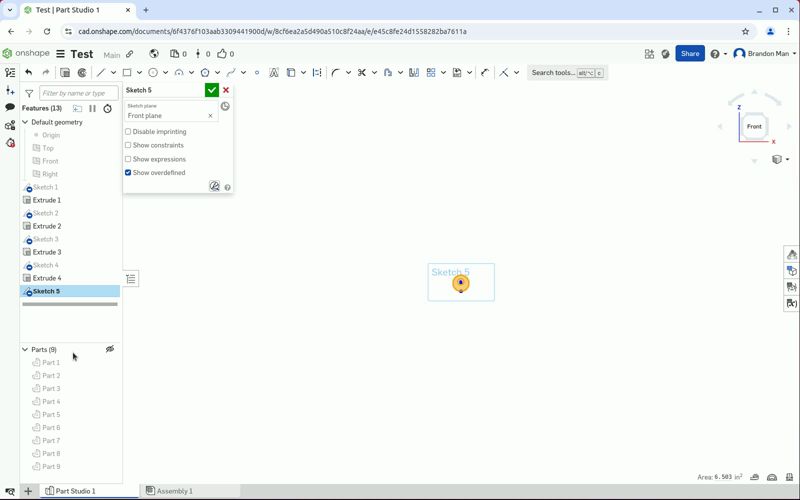
key(shift+e)
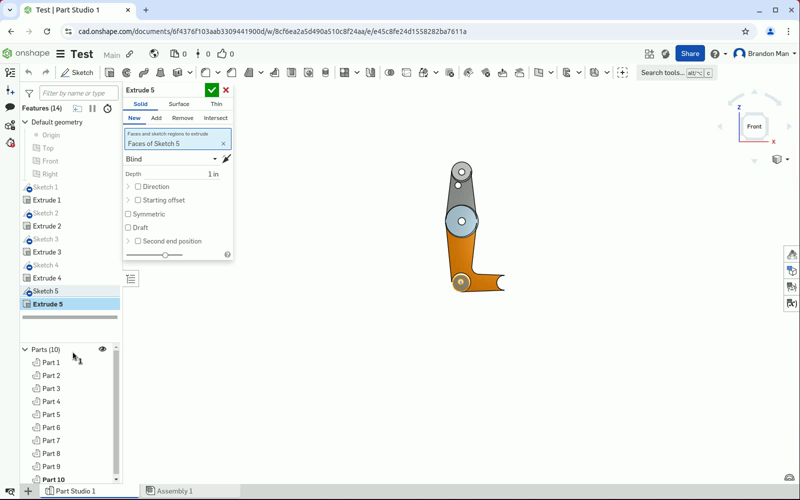
mouse_move(143, 106)
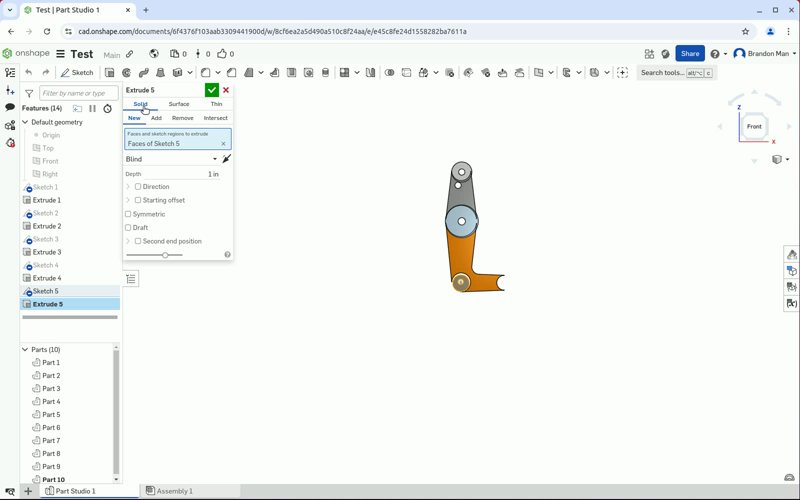
click(143, 106)
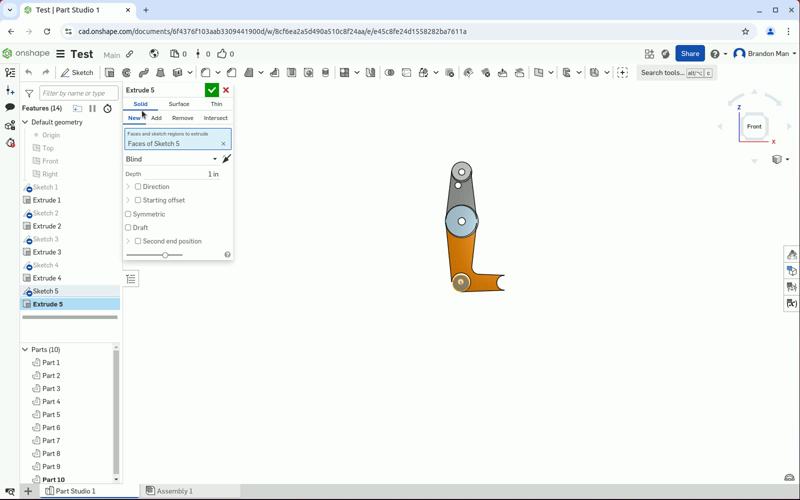
mouse_move(137, 120)
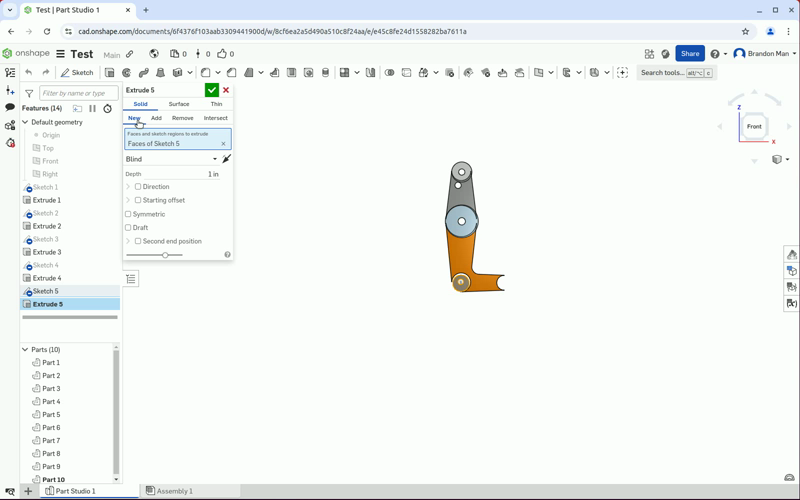
click(137, 120)
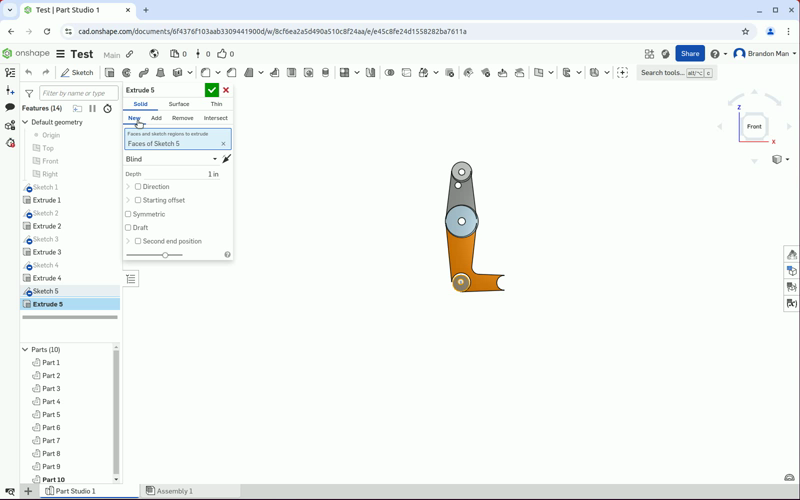
key(tab, 4)
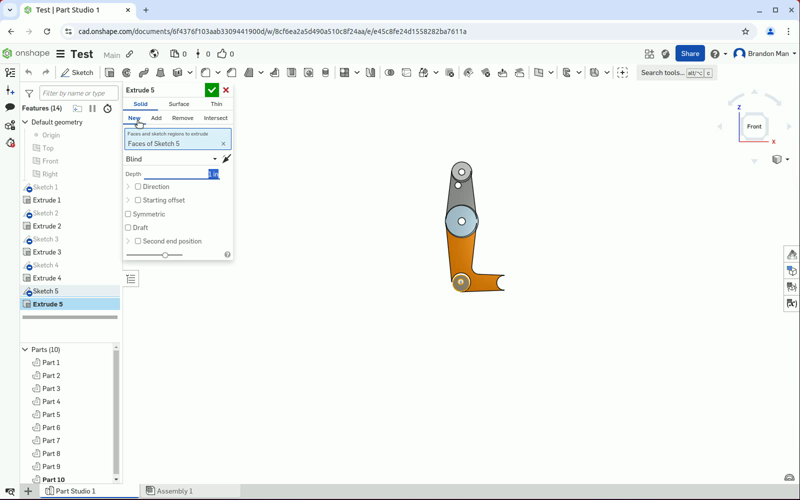
text(0.481)
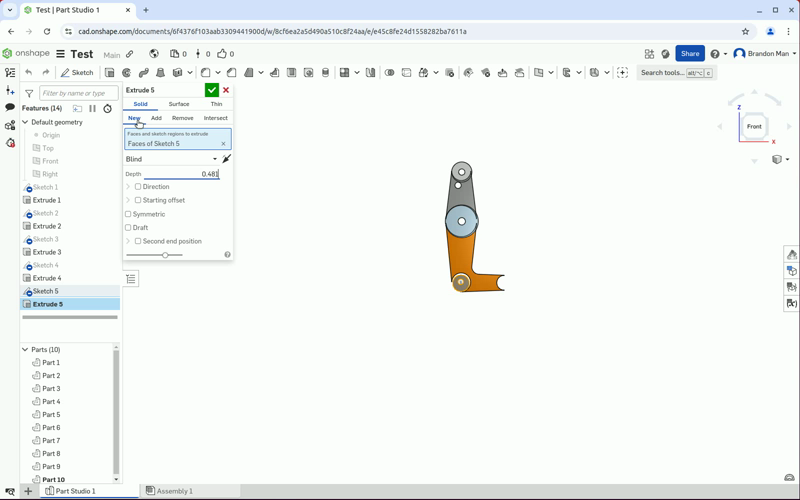
key(enter)
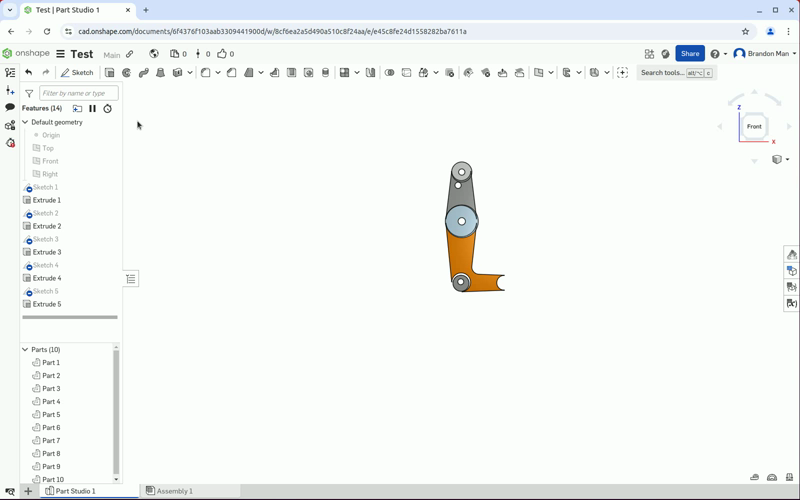
key(shift+h)
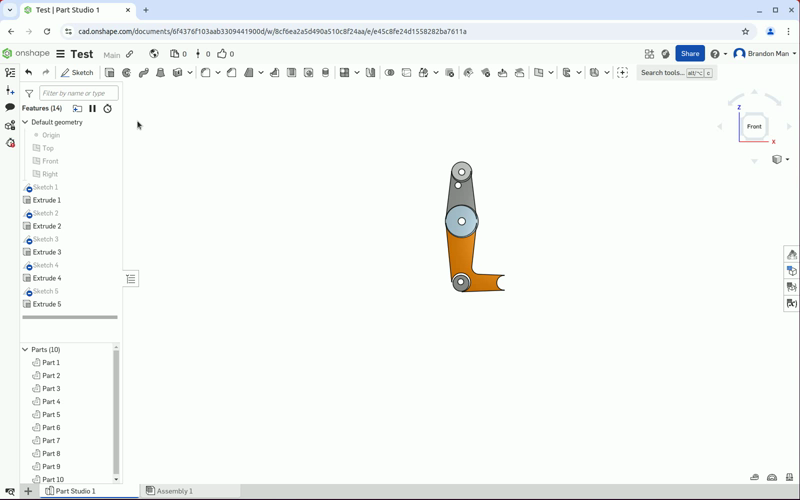
key(shift+h)
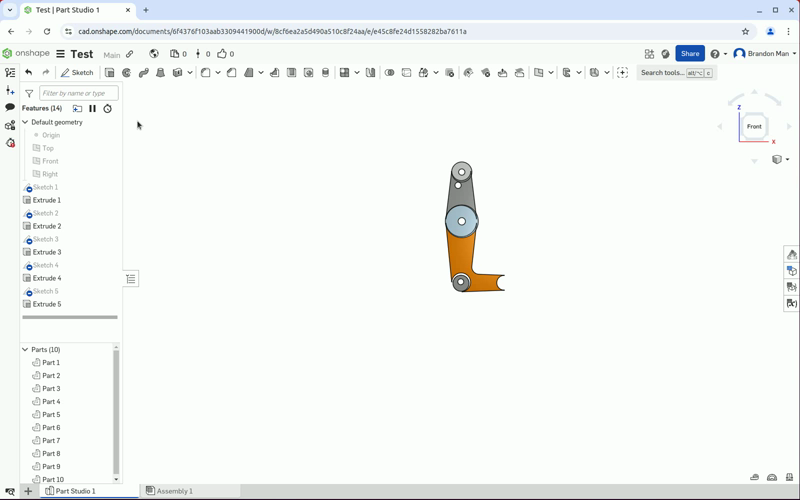
mouse_move(73, 189)
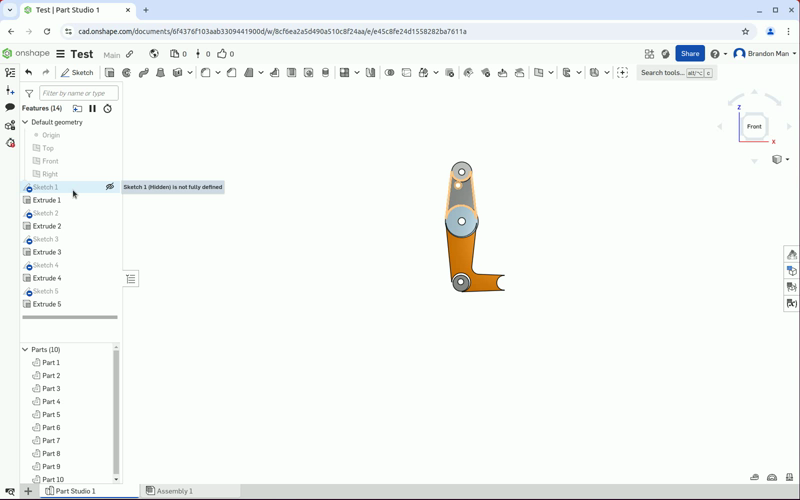
click(73, 189)
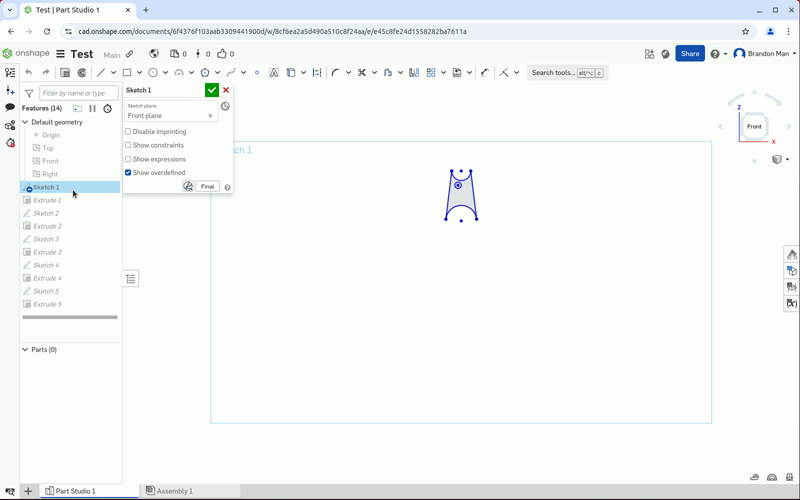
mouse_move(229, 92)
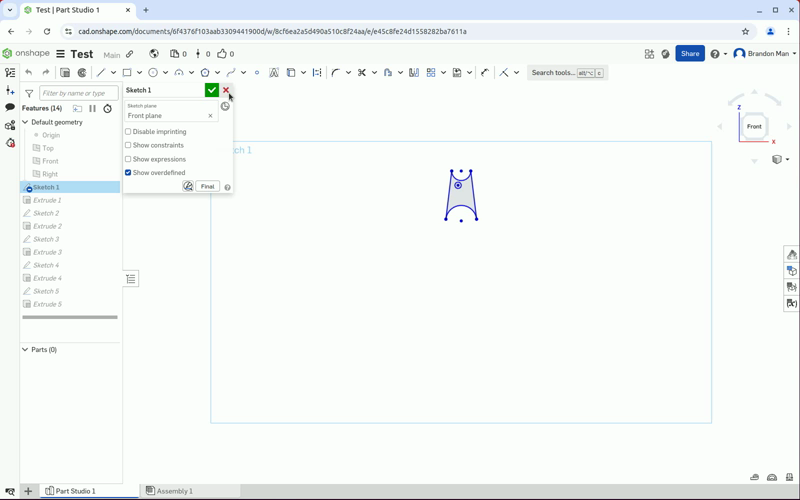
click(229, 92)
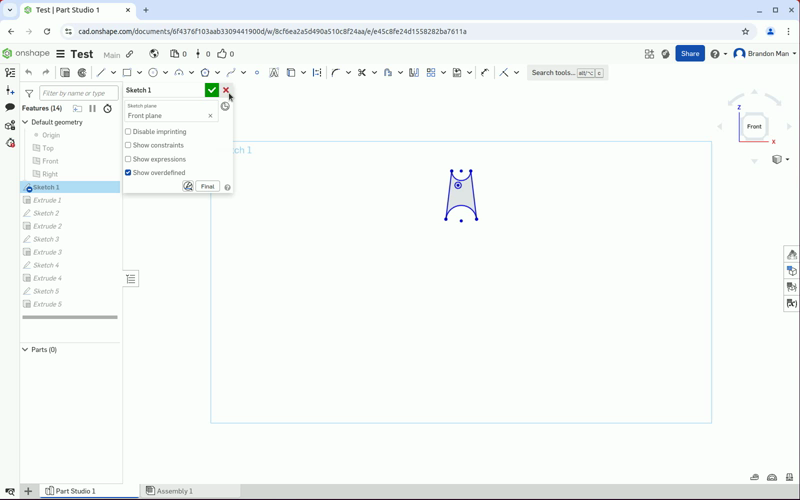
key(shift+s)
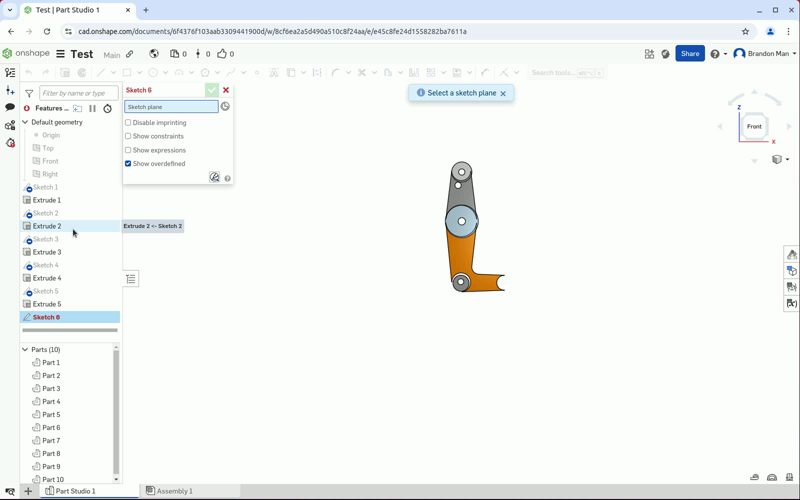
scroll(3)
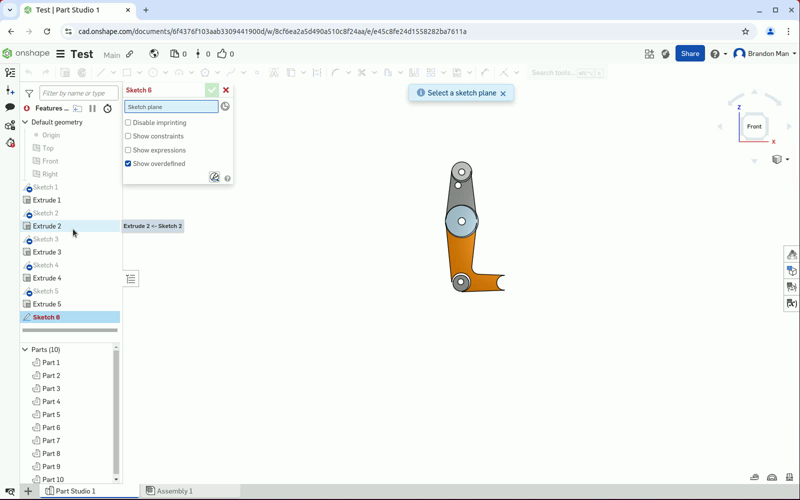
mouse_move(73, 163)
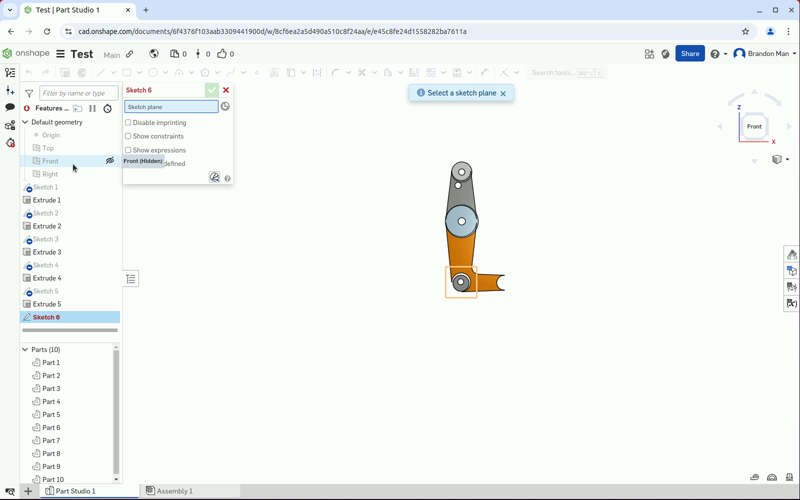
click(73, 163)
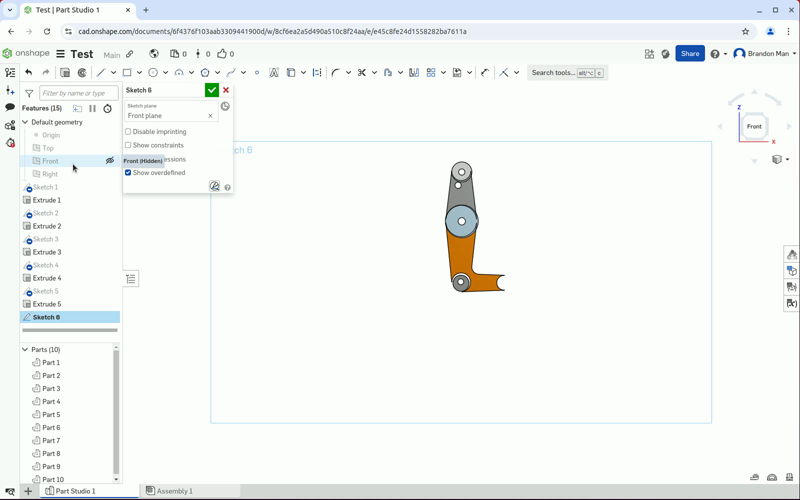
mouse_move(69, 352)
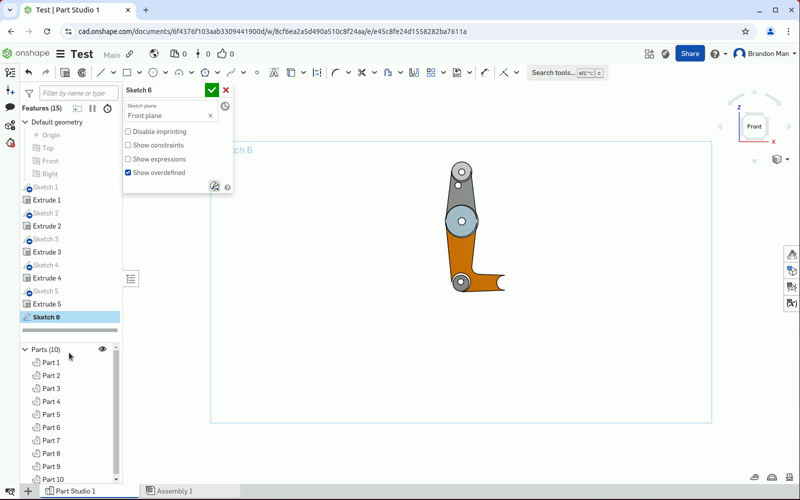
key(y)
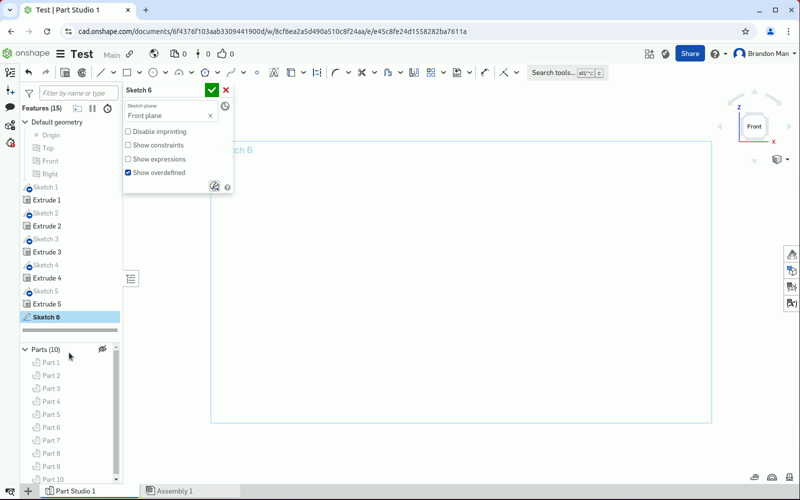
key(c)
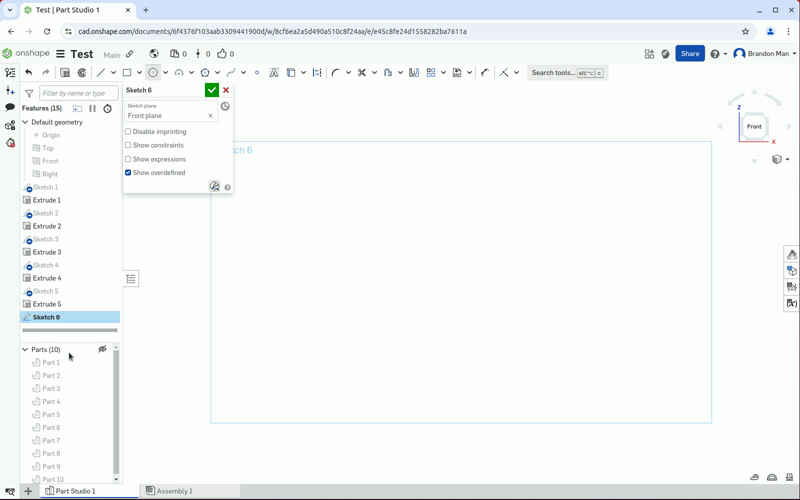
key_down(shift)
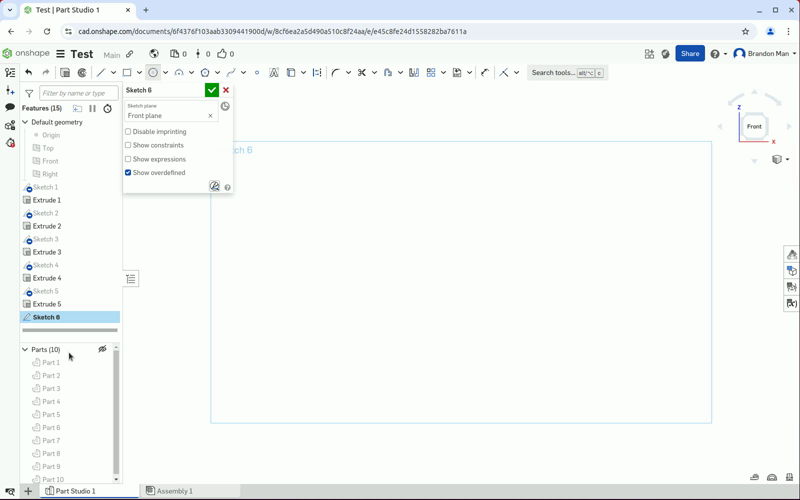
mouse_move(501, 282)
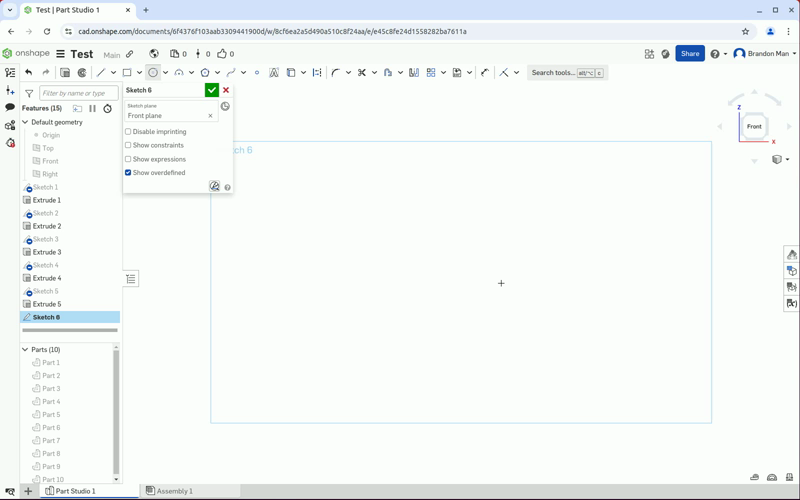
click(501, 282)
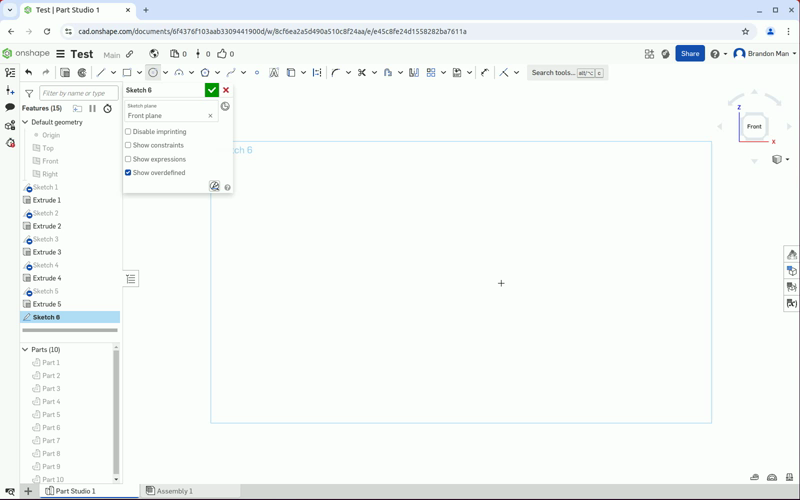
key_up(shift)
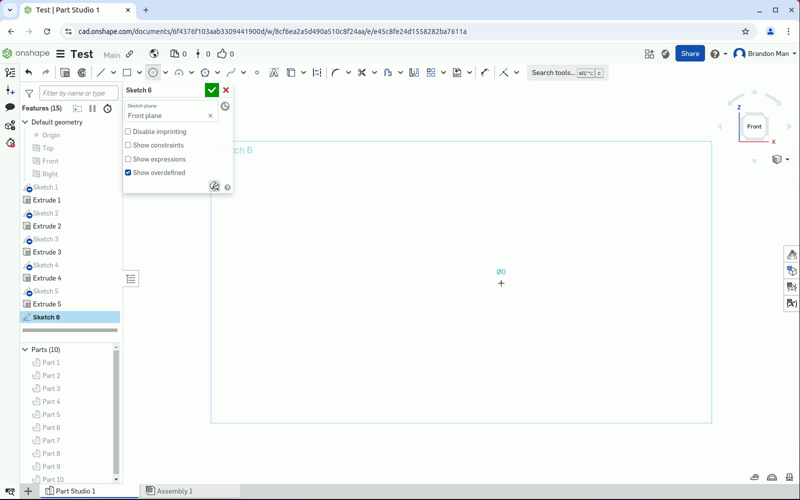
mouse_move(508, 282)
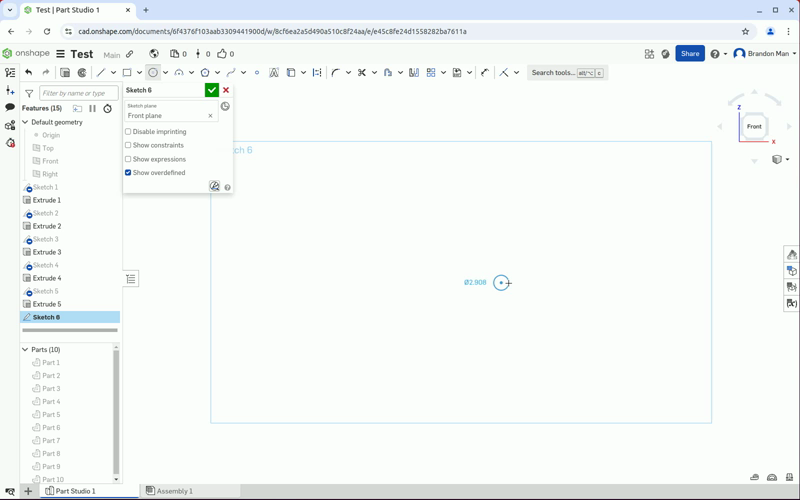
click(508, 282)
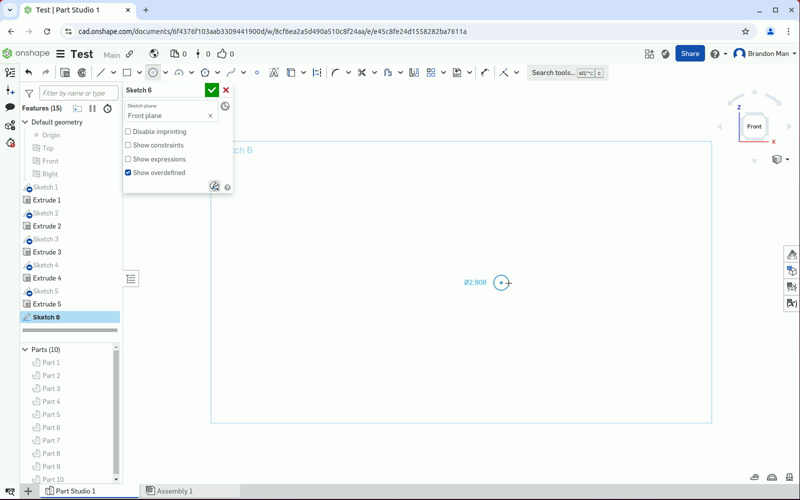
key(esc)
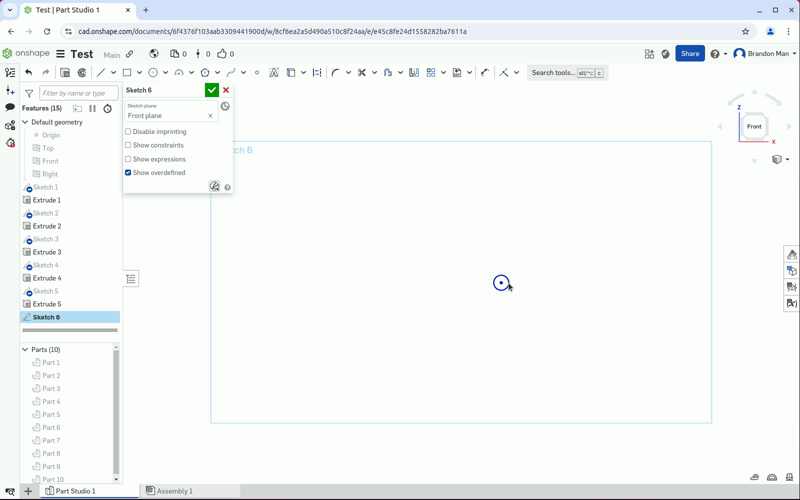
key(c)
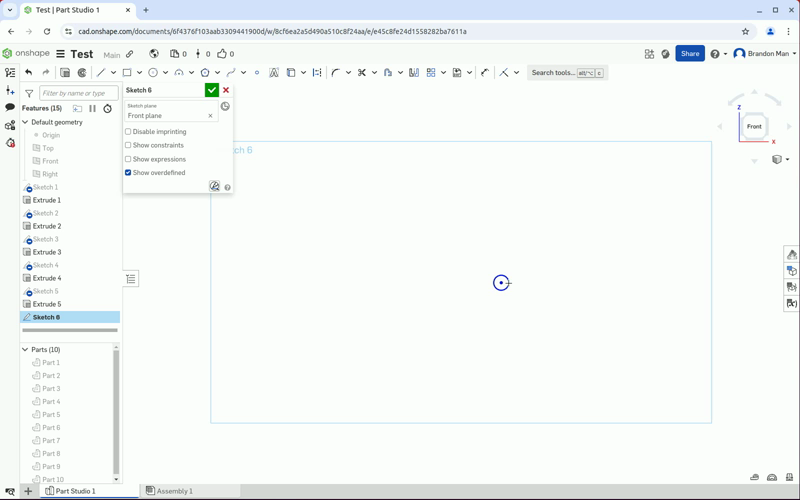
key_down(shift)
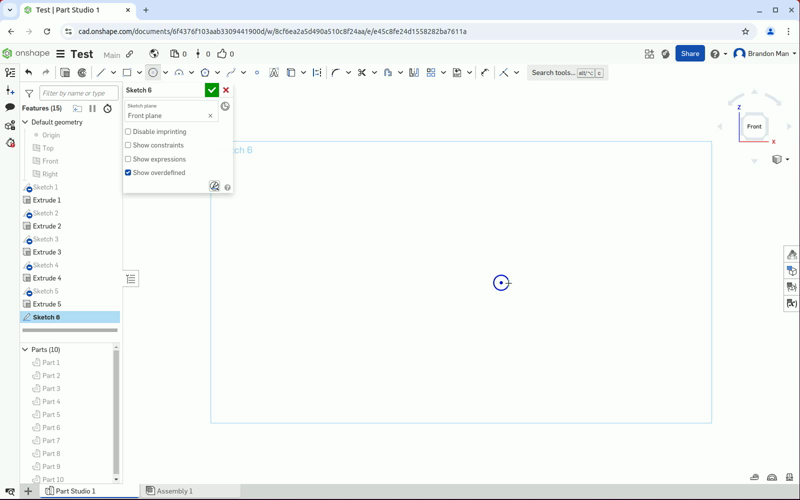
mouse_move(501, 282)
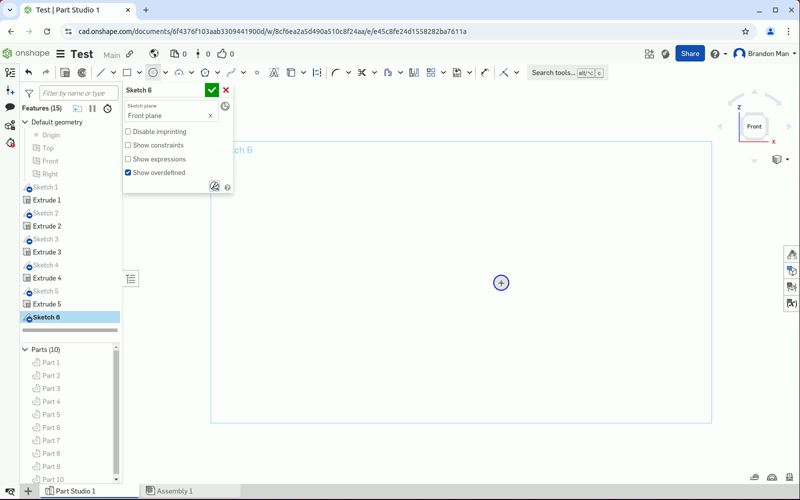
click(501, 282)
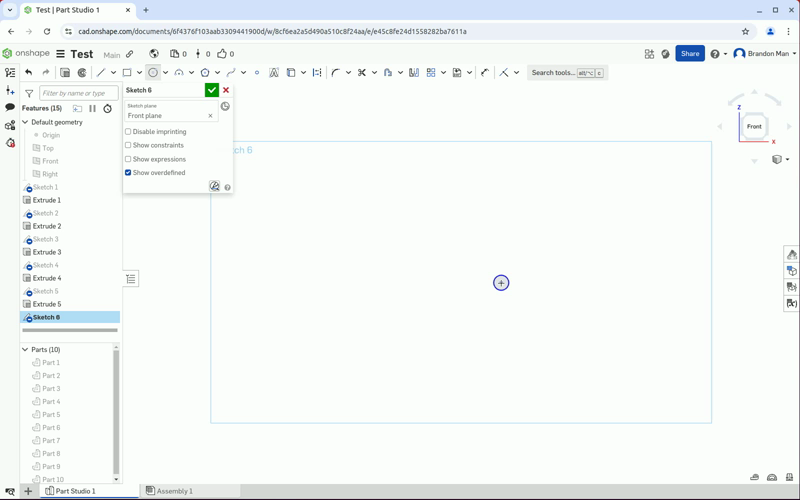
key_up(shift)
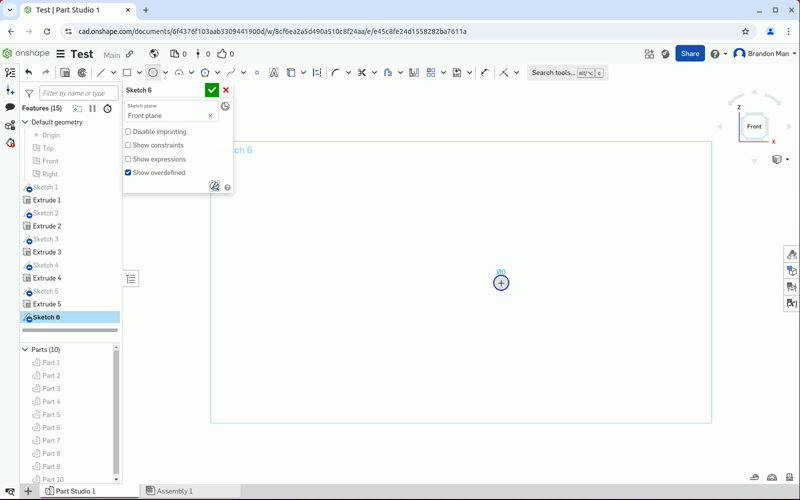
mouse_move(504, 282)
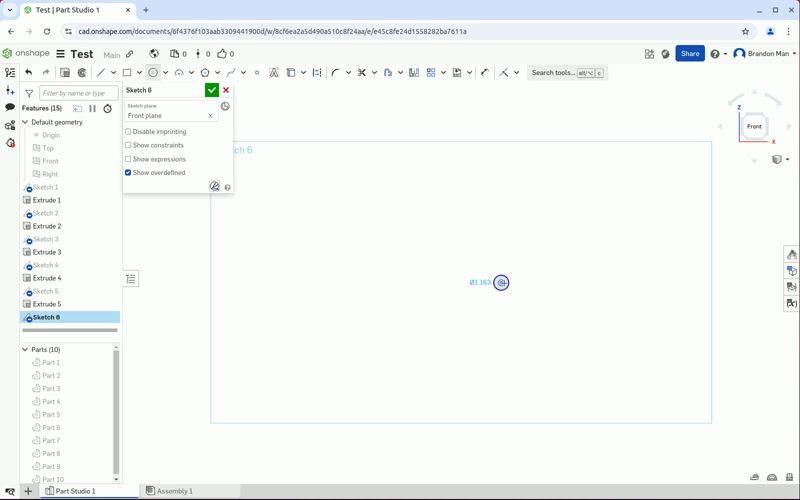
scroll(6)
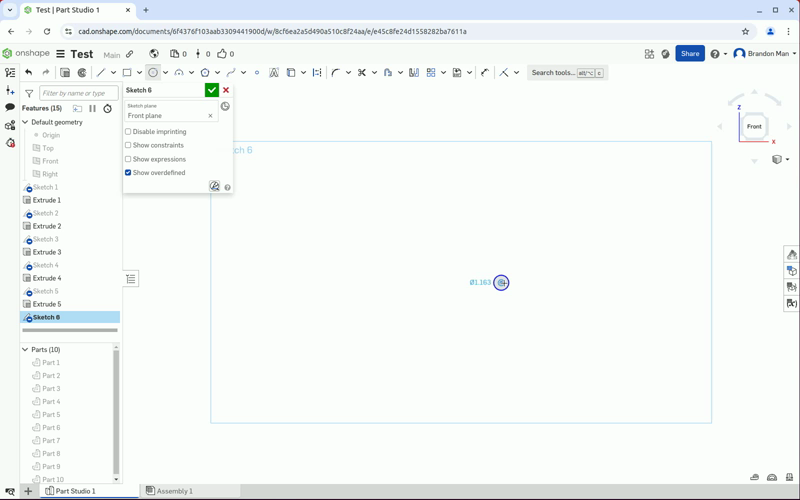
scroll(6)
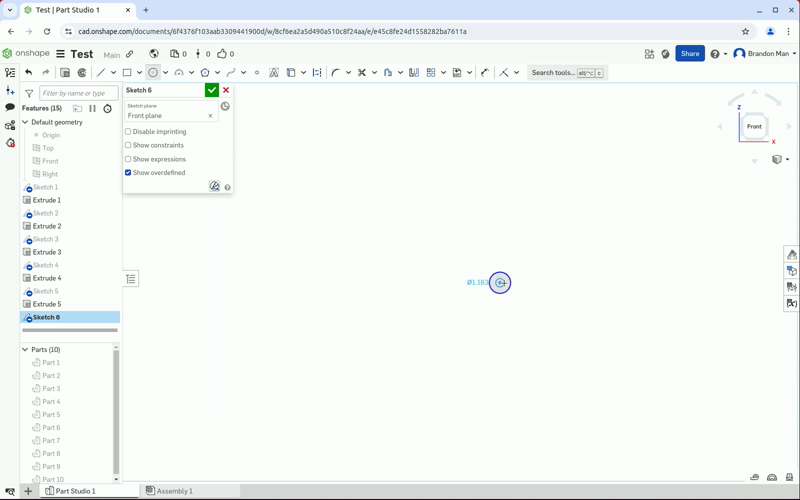
scroll(6)
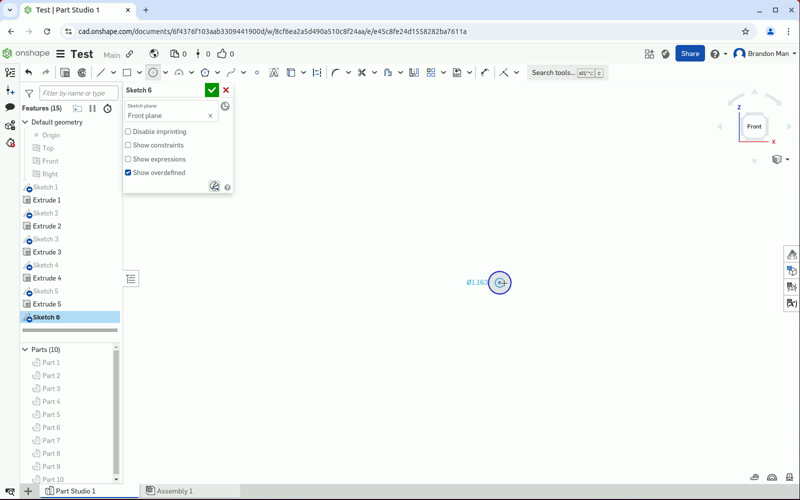
scroll(6)
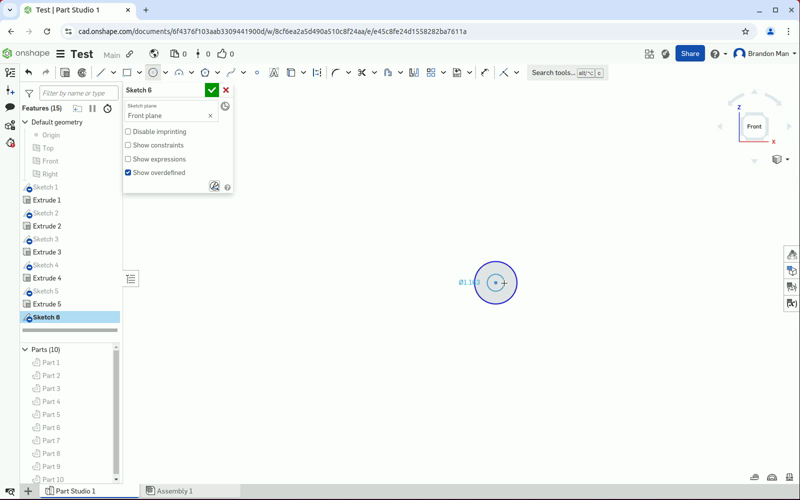
scroll(6)
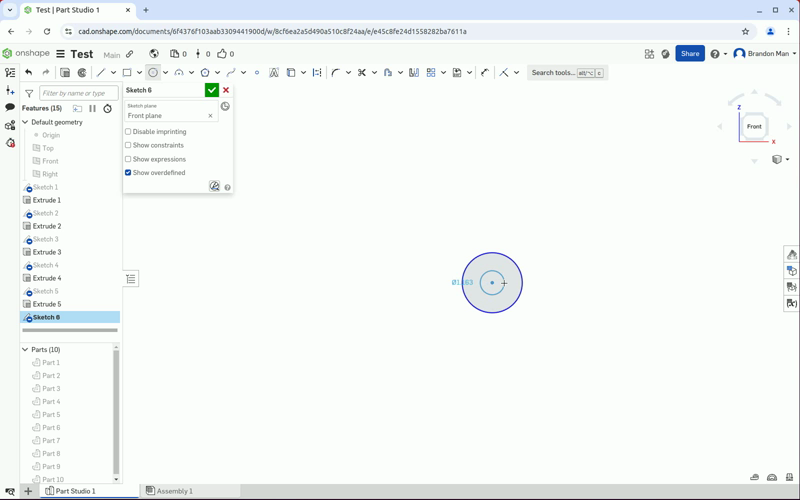
scroll(6)
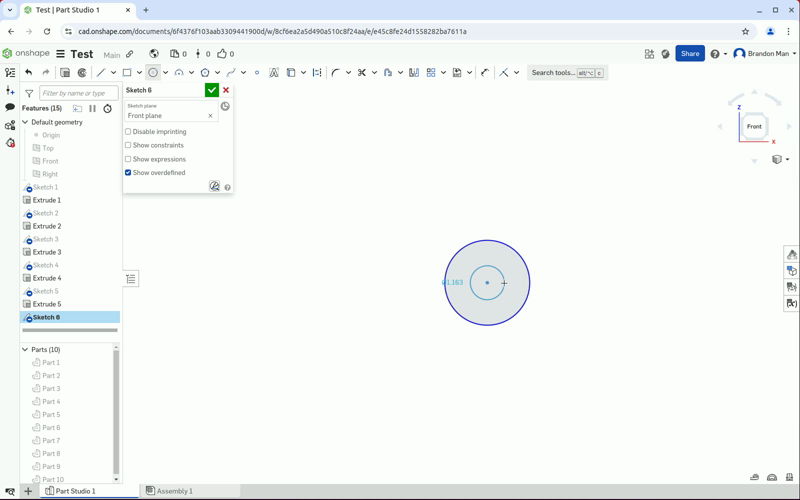
scroll(6)
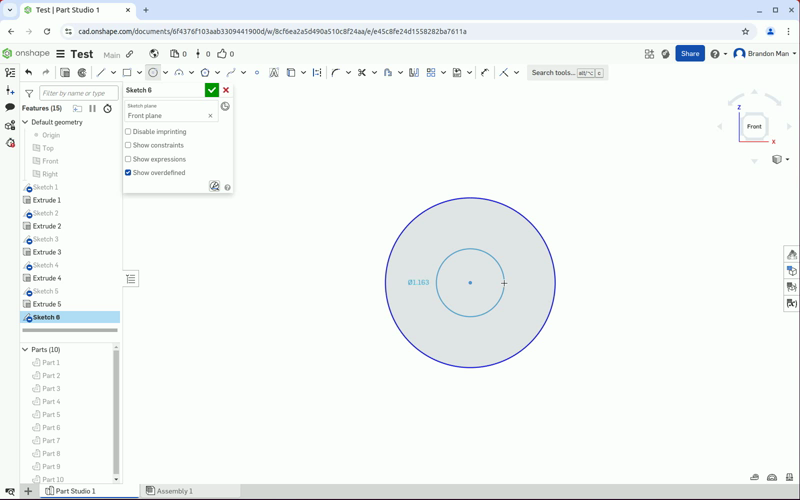
click(504, 282)
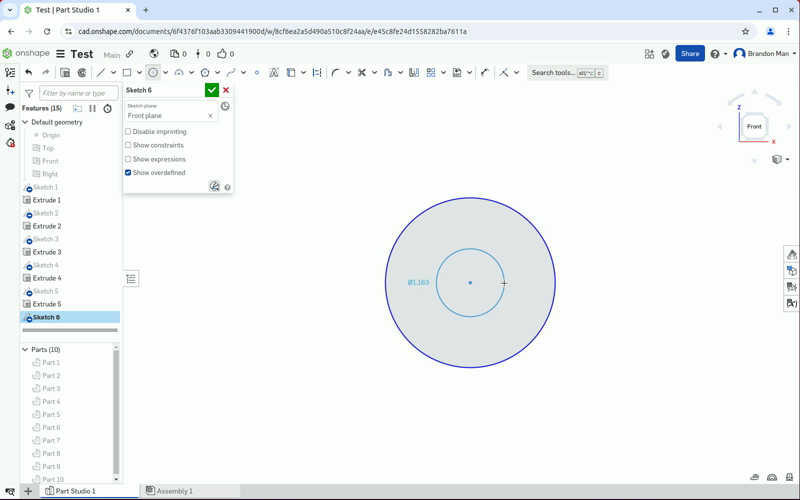
scroll(-6)
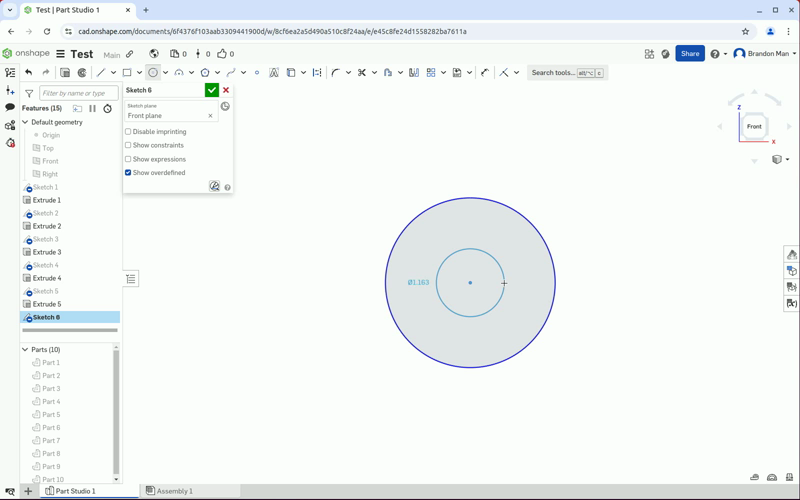
scroll(-6)
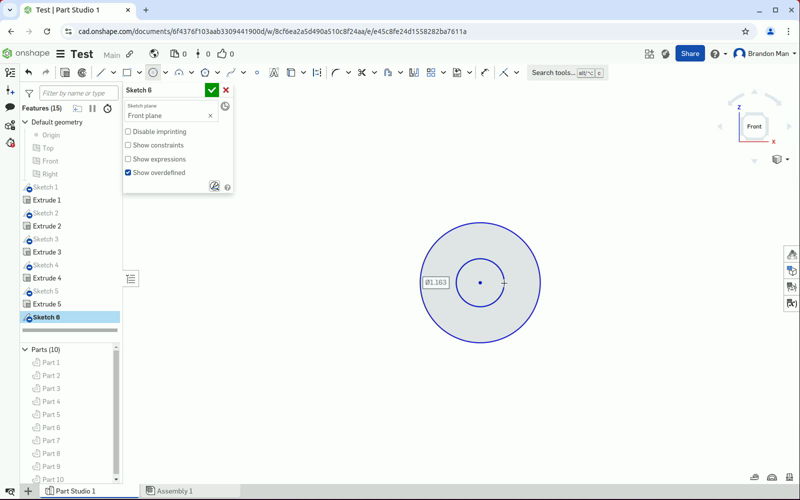
scroll(-6)
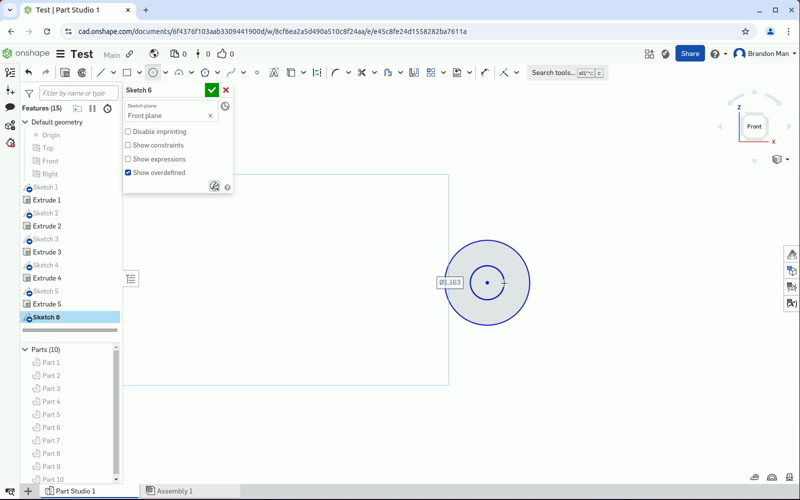
scroll(-6)
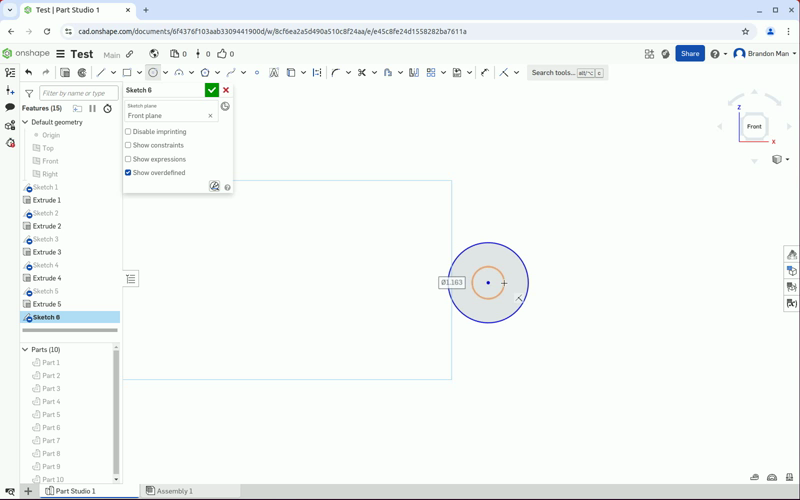
scroll(-6)
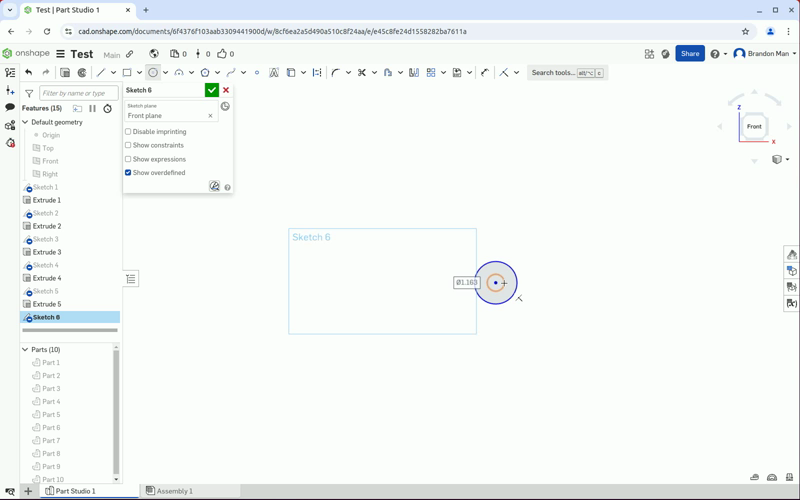
scroll(-6)
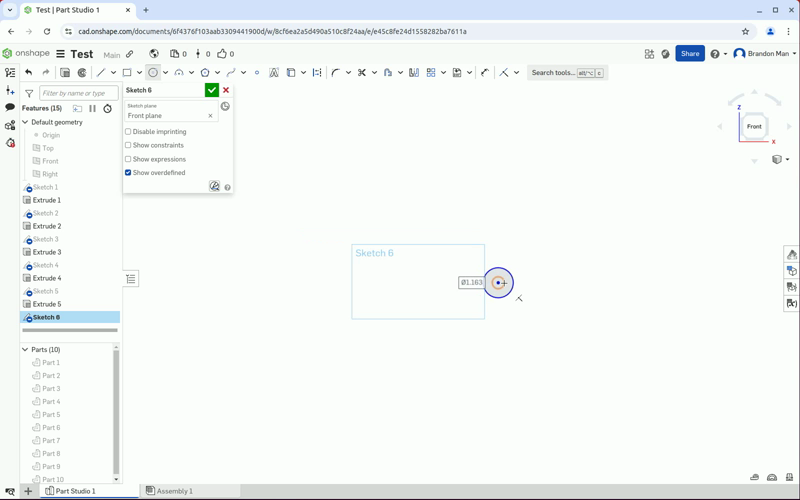
scroll(-6)
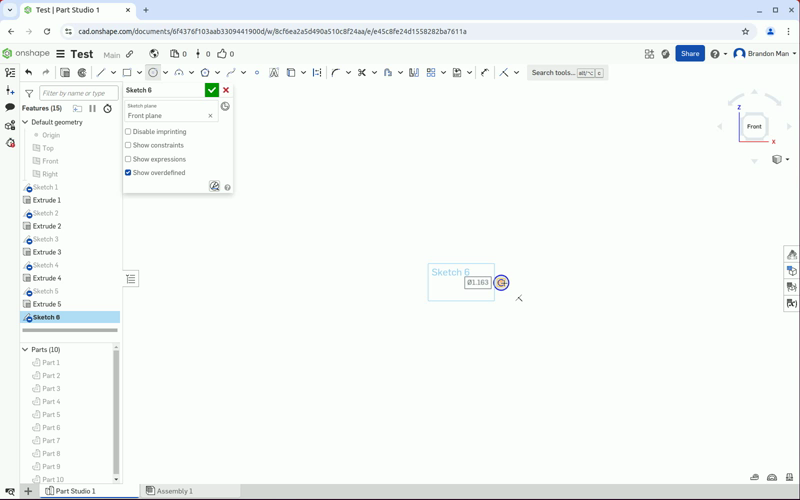
key(esc)
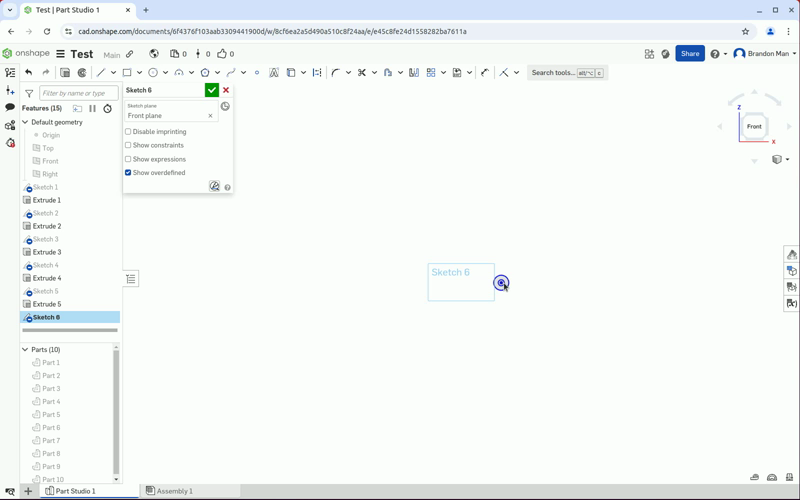
mouse_move(504, 279)
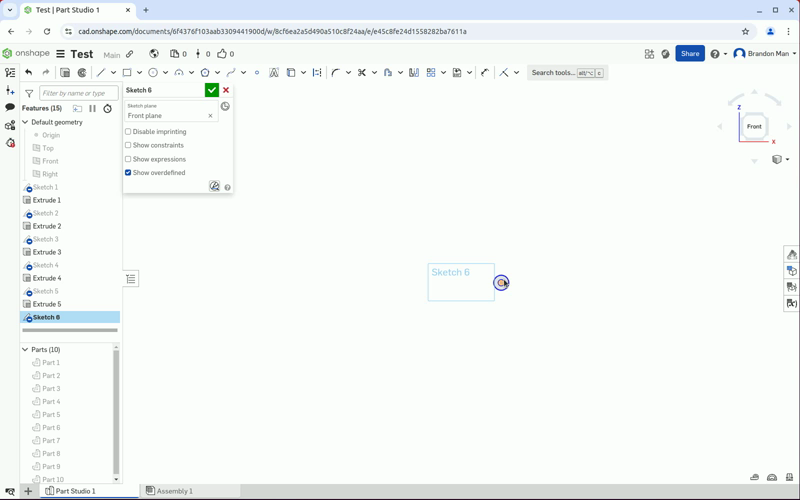
scroll(6)
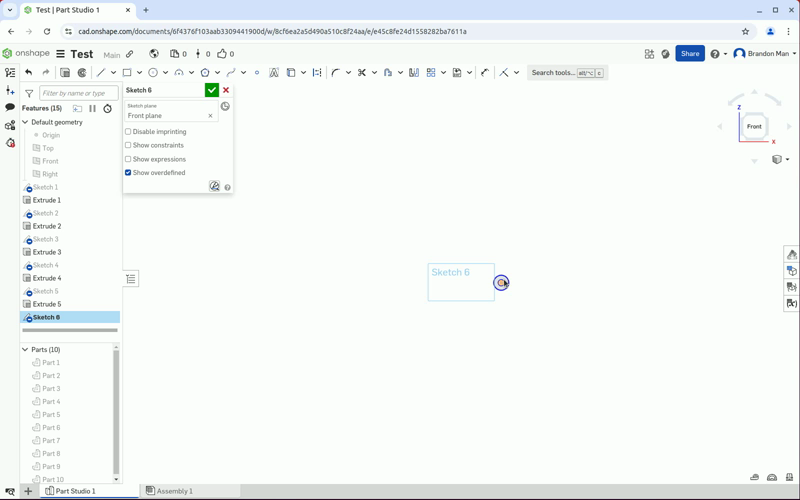
scroll(6)
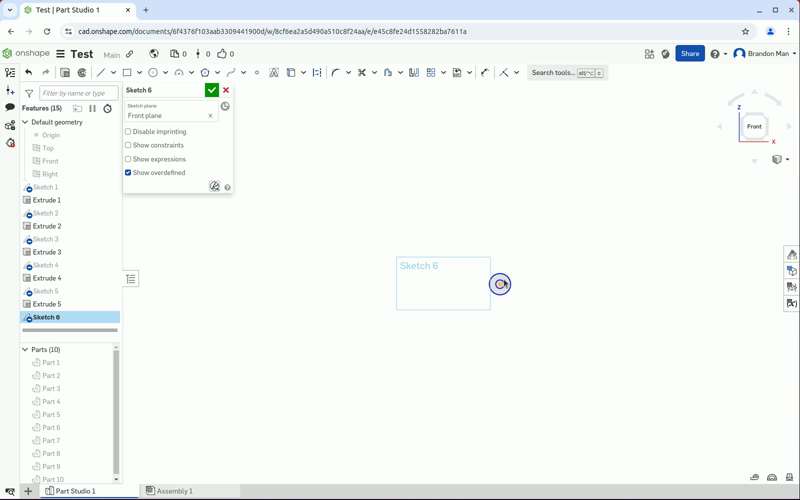
scroll(6)
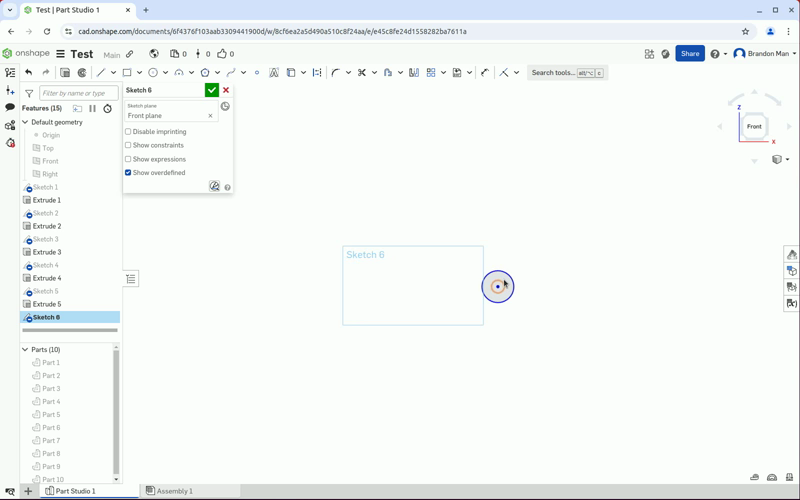
scroll(6)
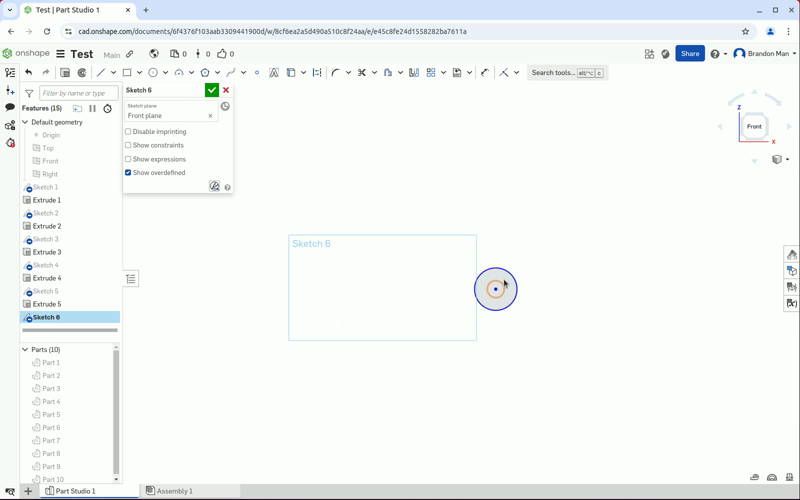
scroll(6)
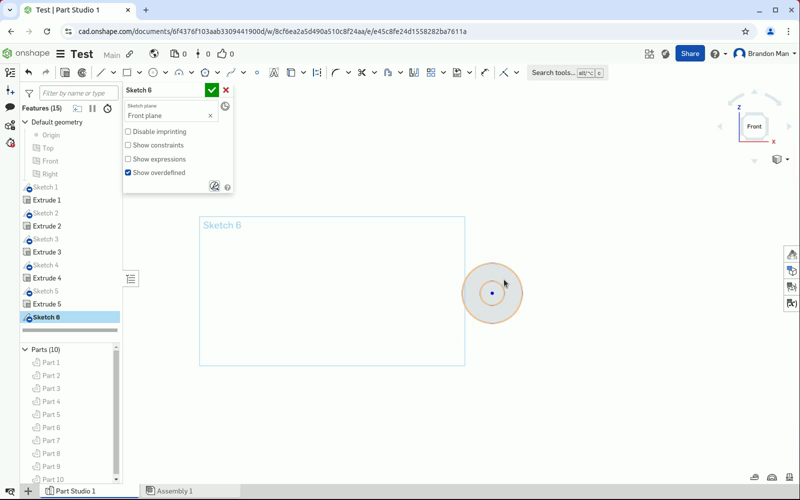
scroll(6)
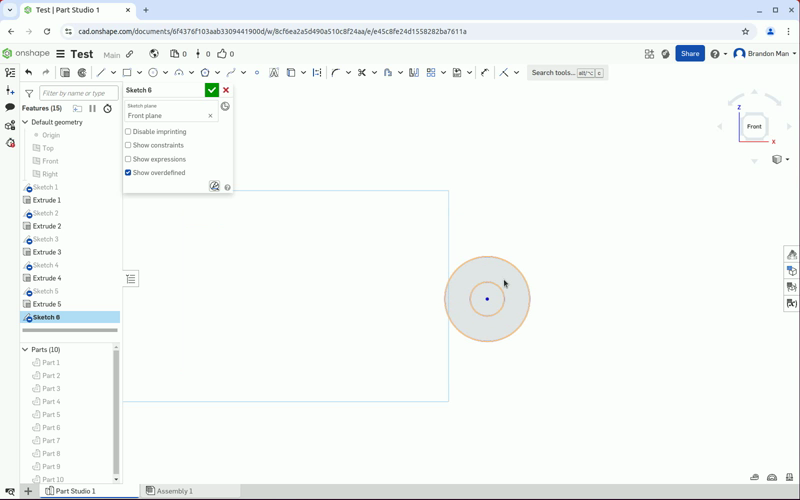
scroll(6)
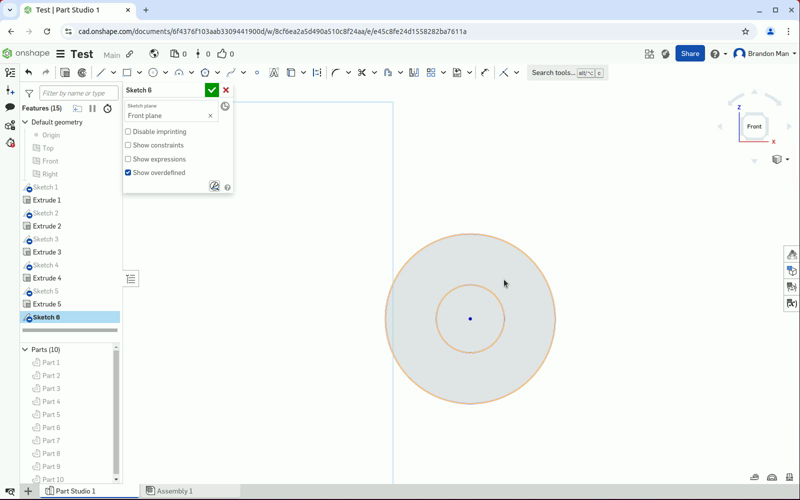
click(504, 279)
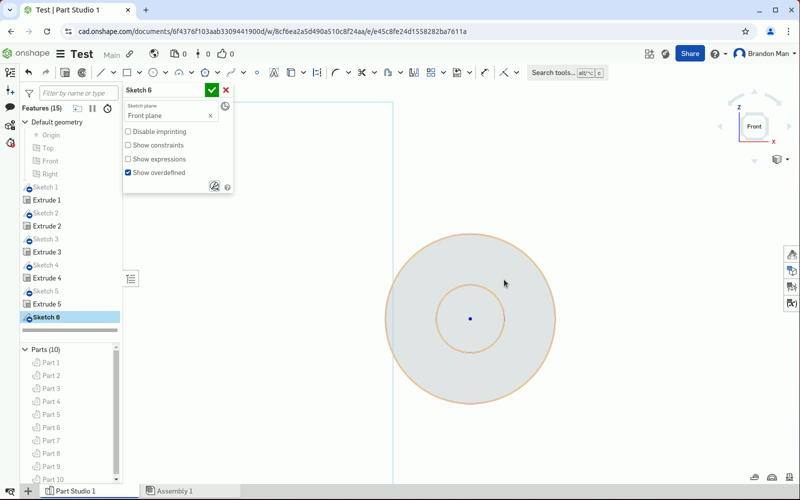
scroll(-6)
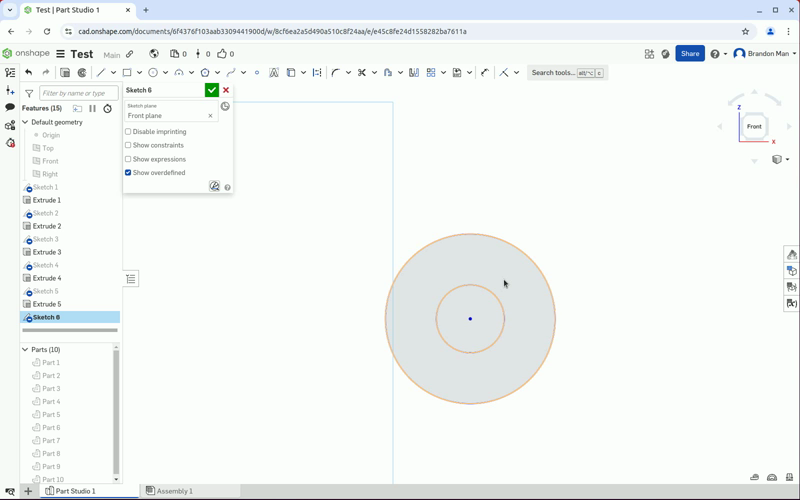
scroll(-6)
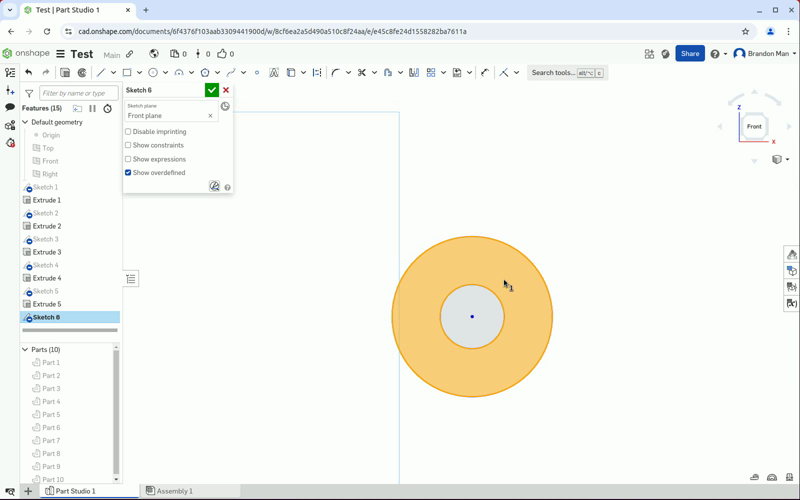
scroll(-6)
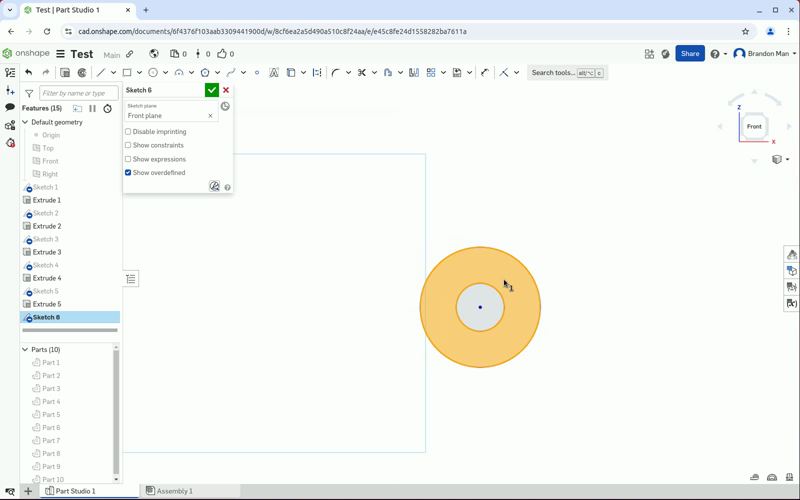
scroll(-6)
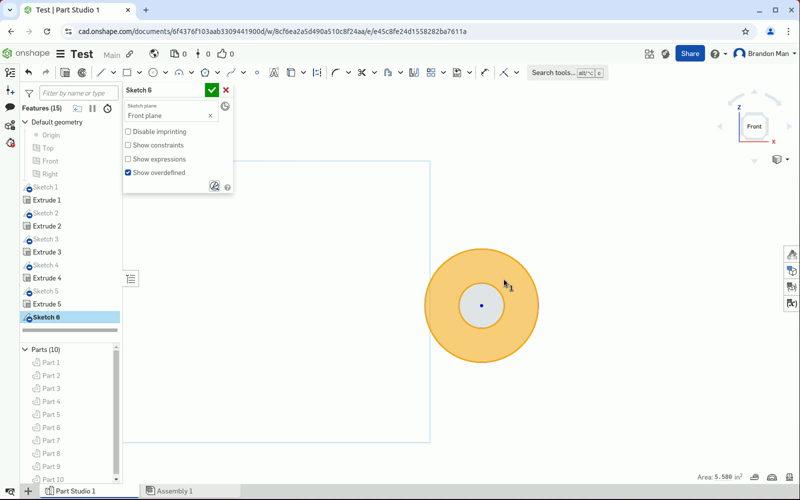
scroll(-6)
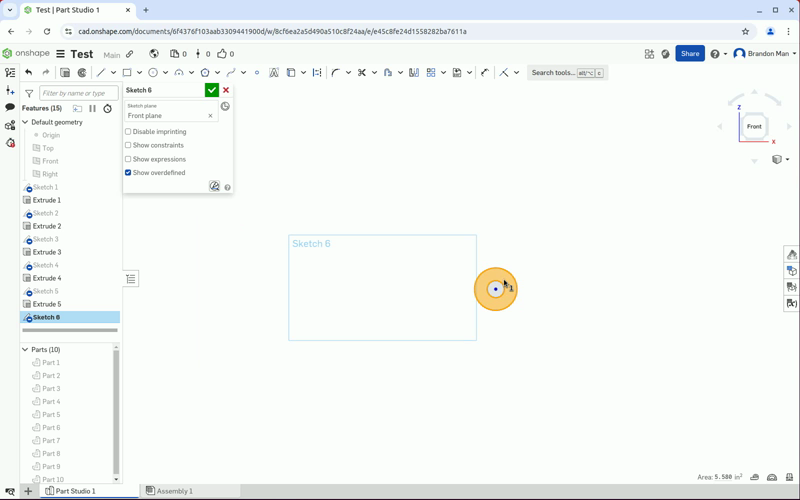
scroll(-6)
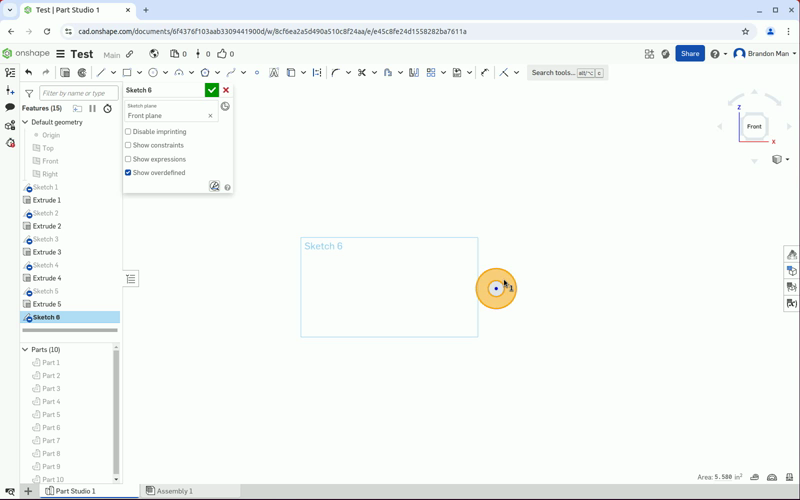
scroll(-6)
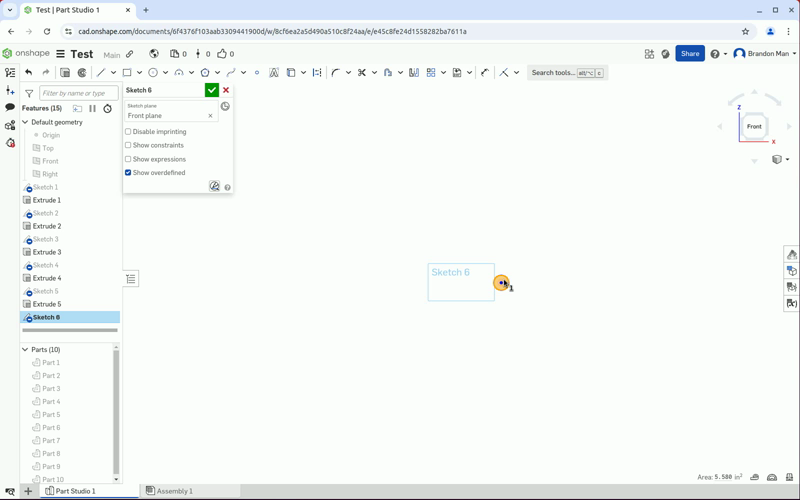
mouse_move(69, 352)
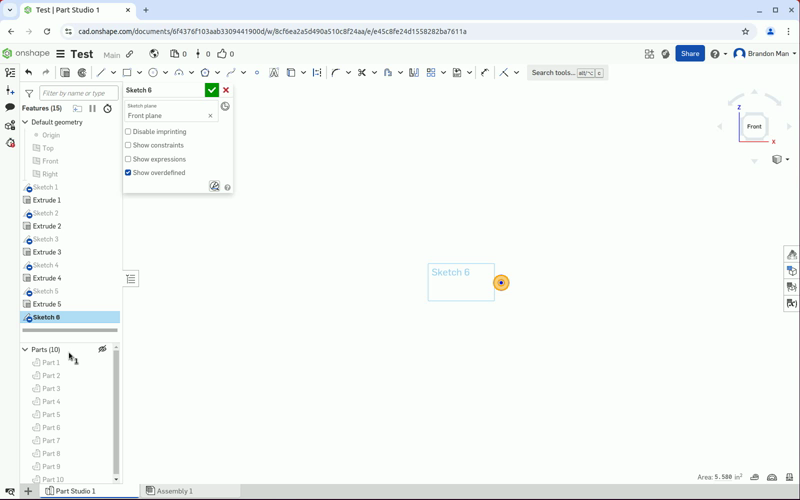
key(shift+y)
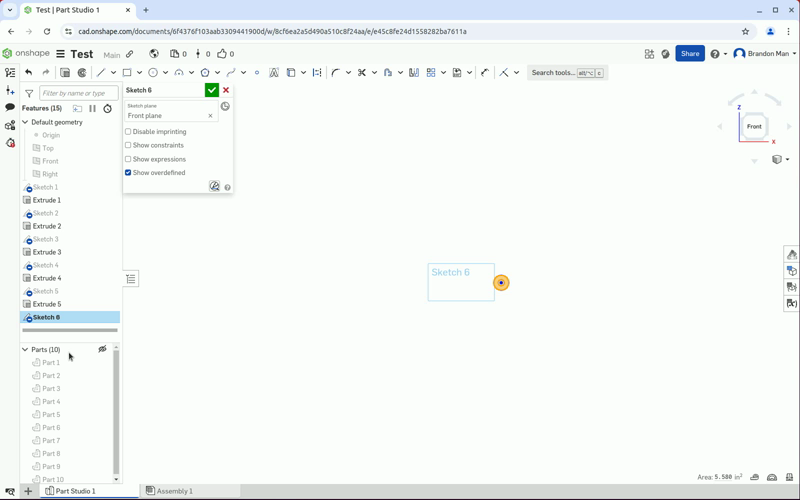
key(shift+e)
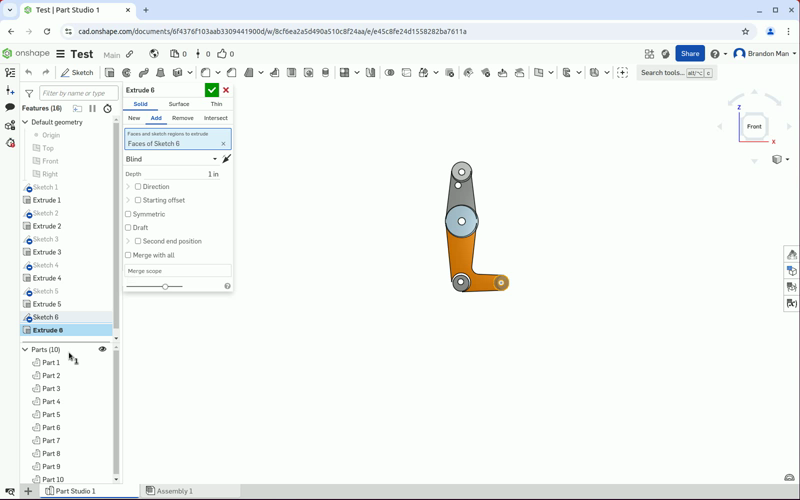
mouse_move(143, 106)
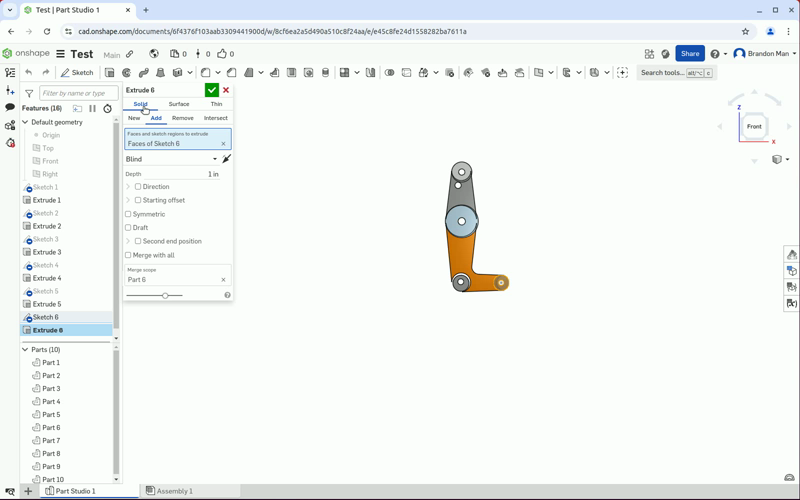
click(143, 106)
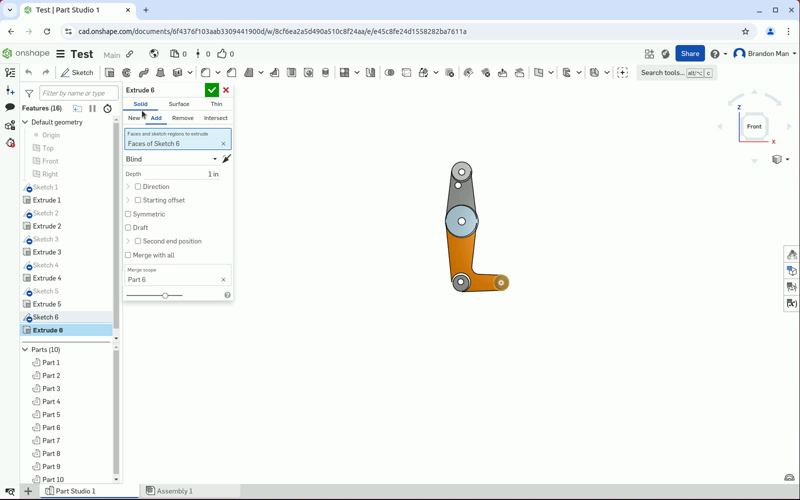
mouse_move(137, 120)
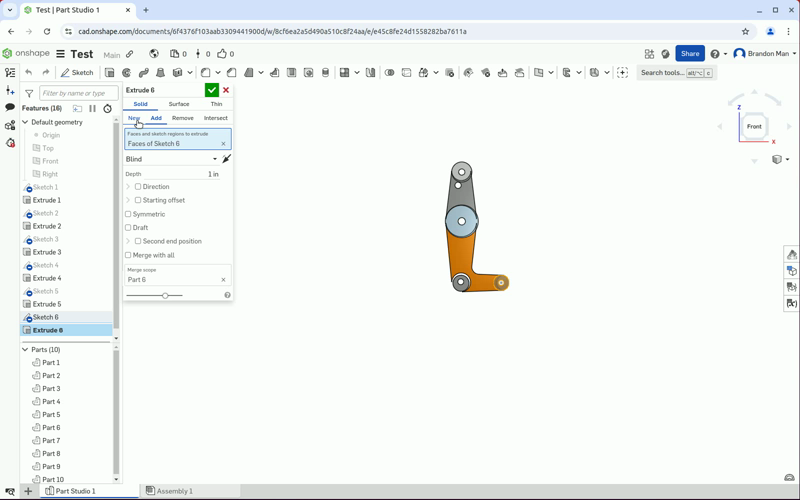
click(137, 120)
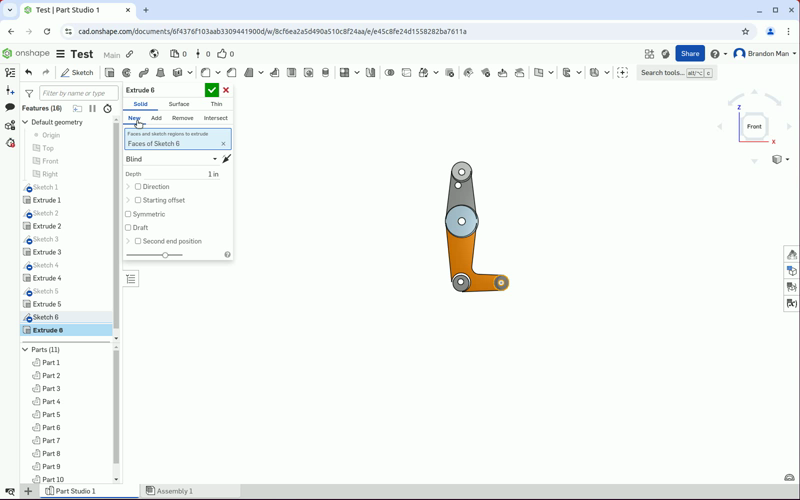
key(tab, 4)
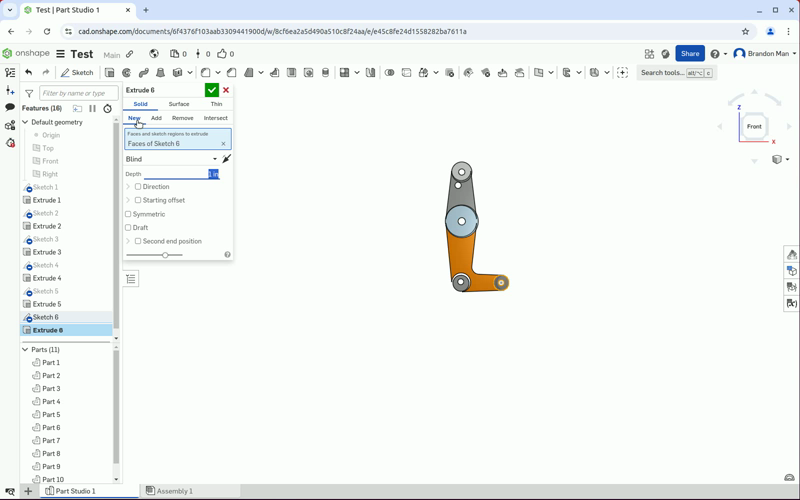
text(0.481)
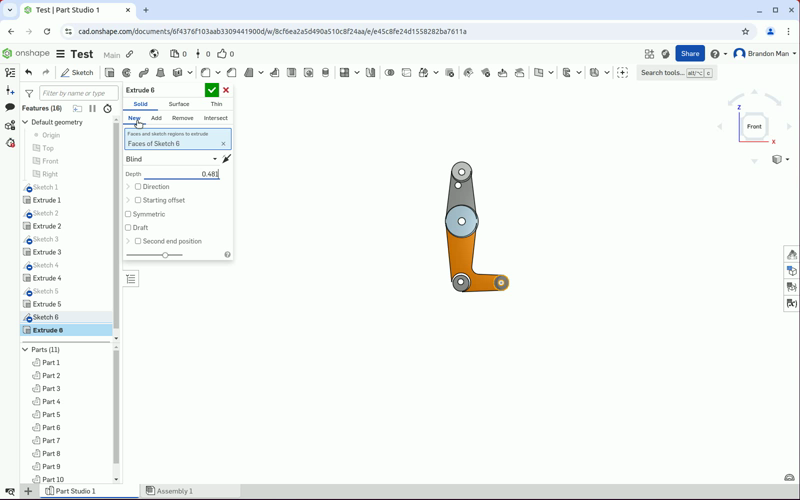
key(enter)
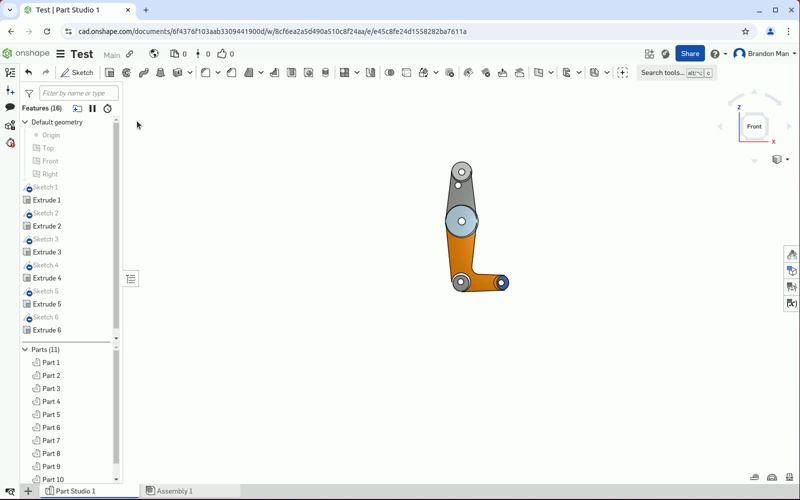
key(shift+h)
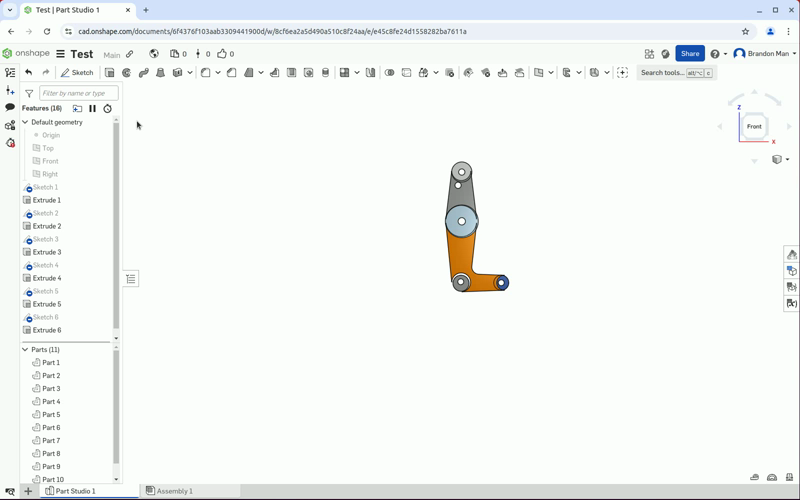
key(shift+h)
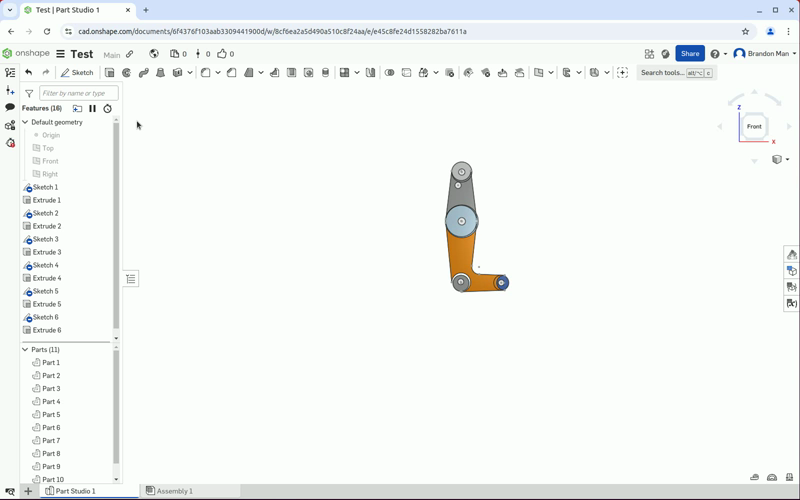
key(shift+7)
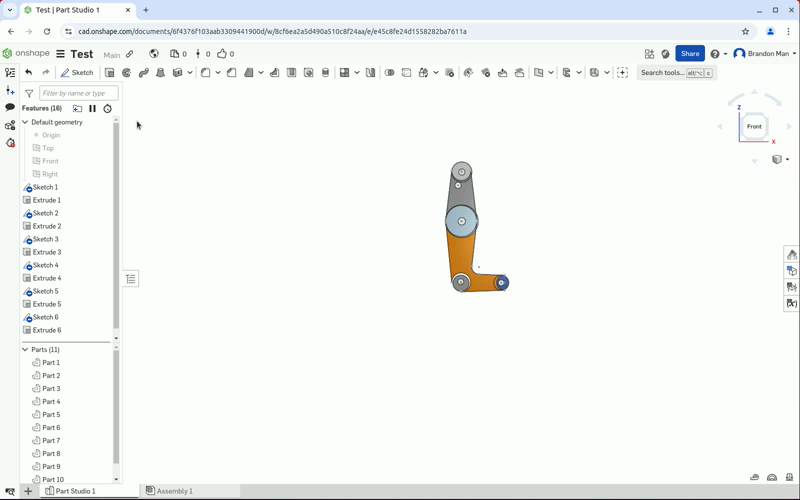
key(left, 2)
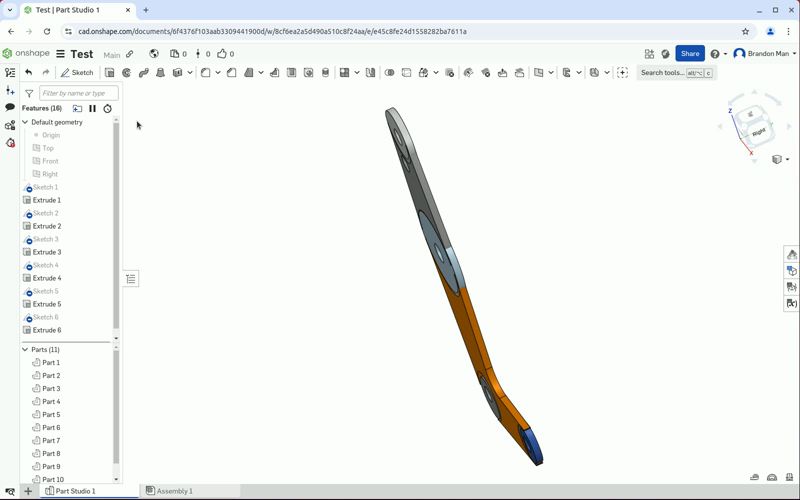
key(down, 2)
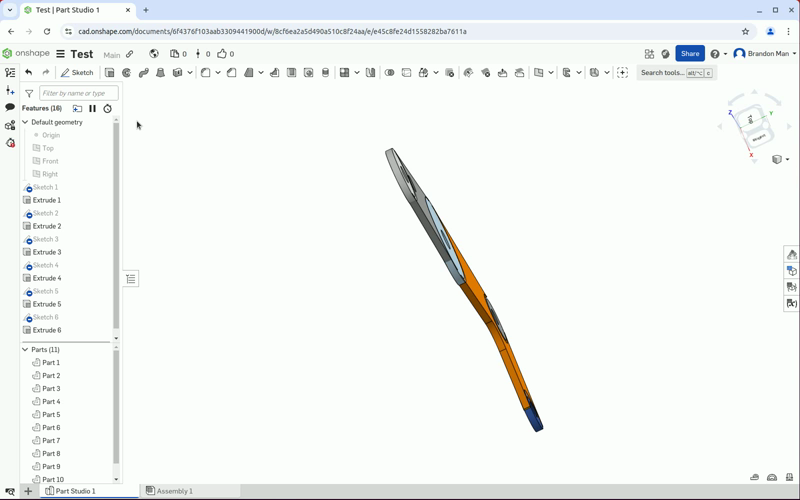
key(up, 2)
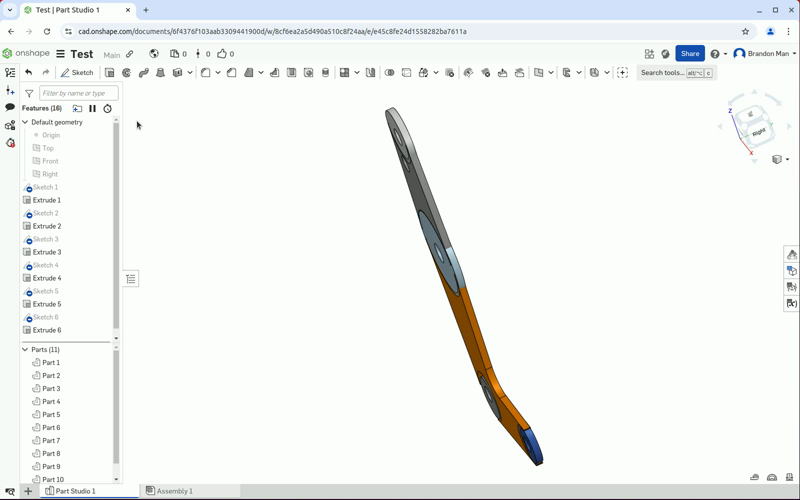
key(right, 2)
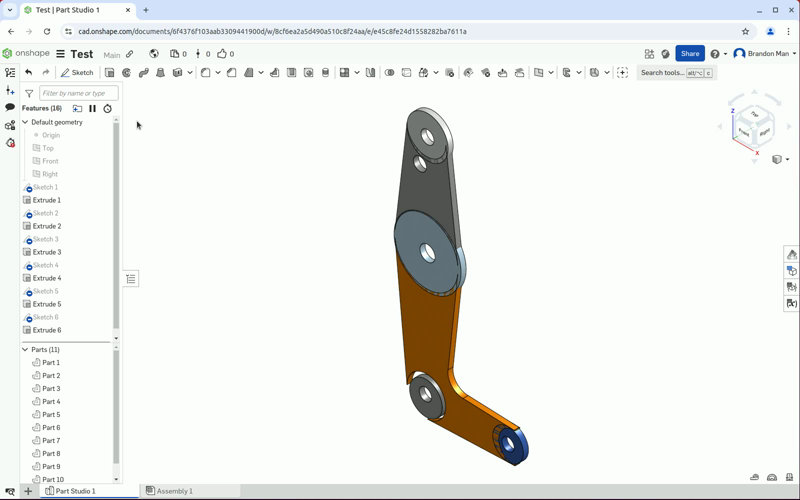
mouse_move(69, 189)
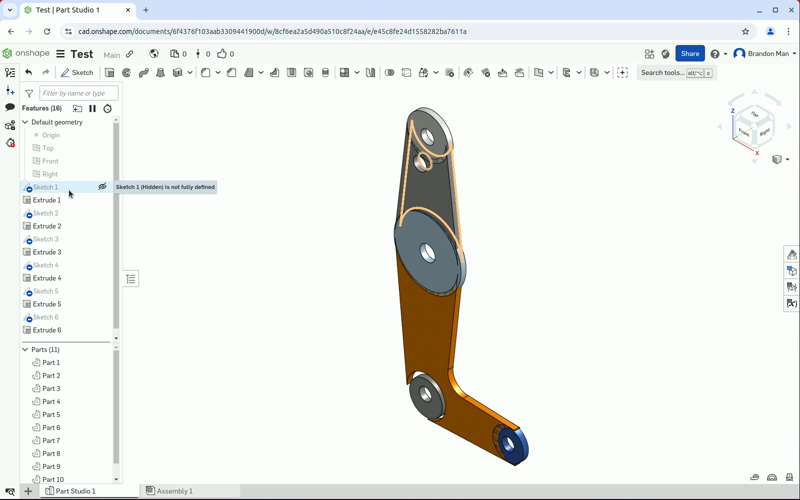
click(69, 189)